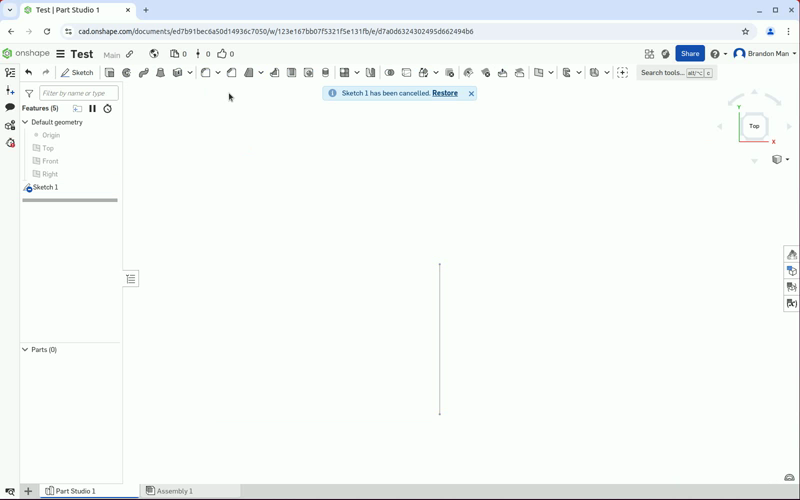
key(shift+h)
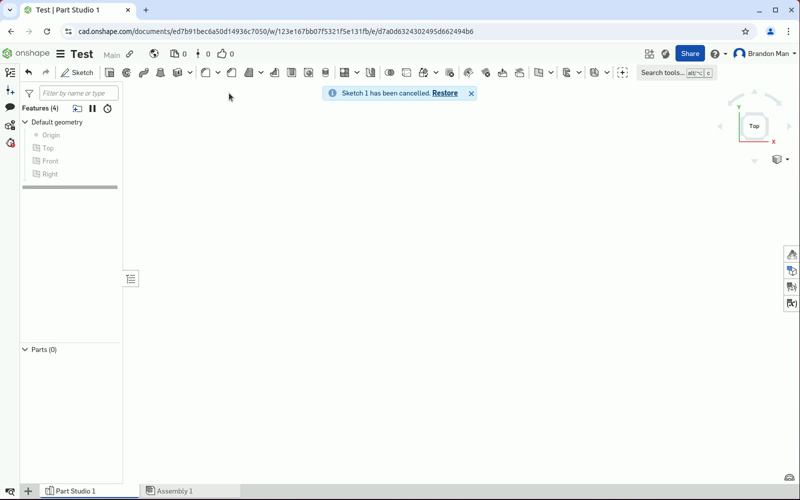
mouse_move(73, 352)
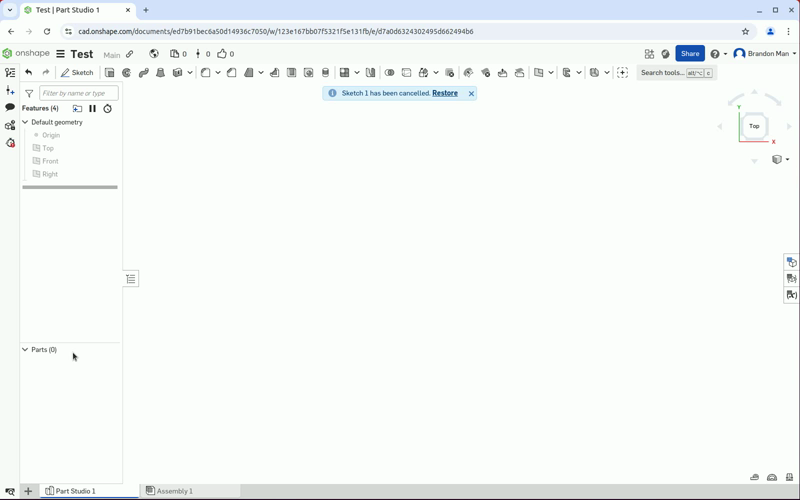
key(y)
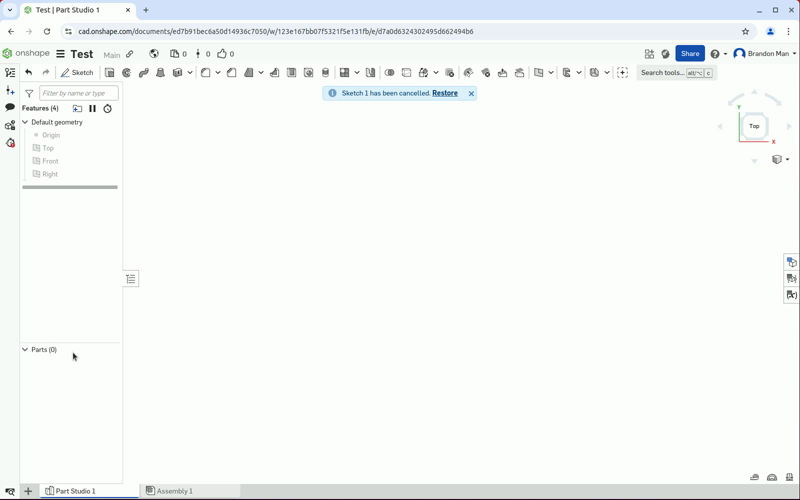
key(shift+p)
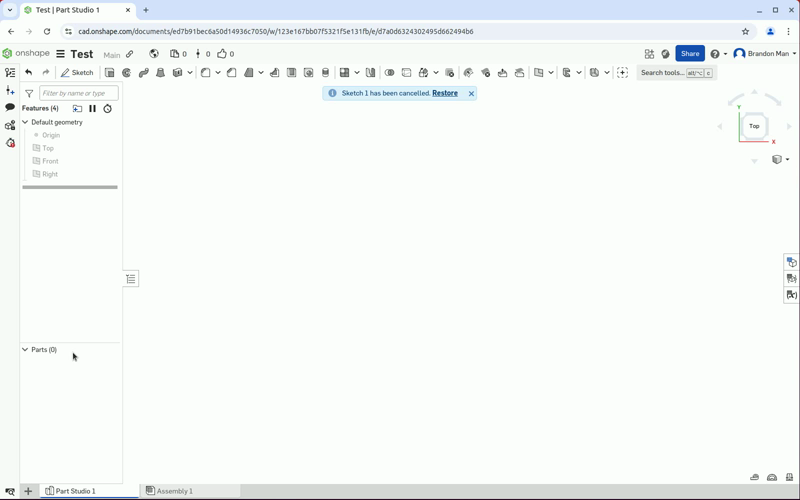
key(space)
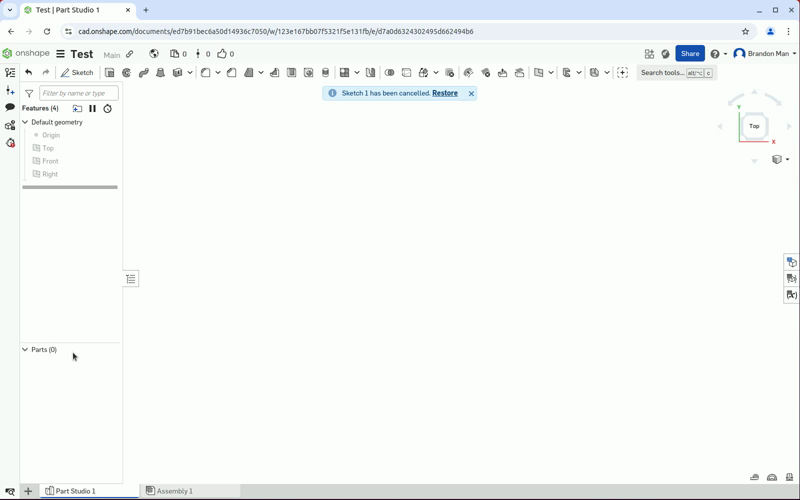
key_down(shift)
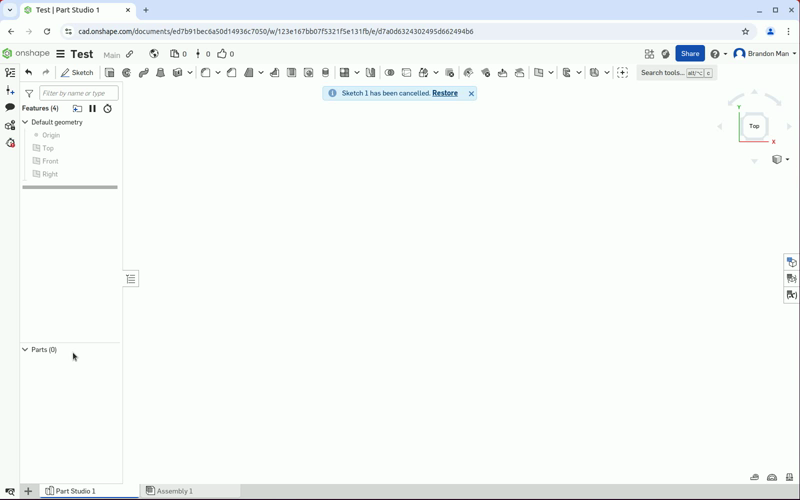
key(up)
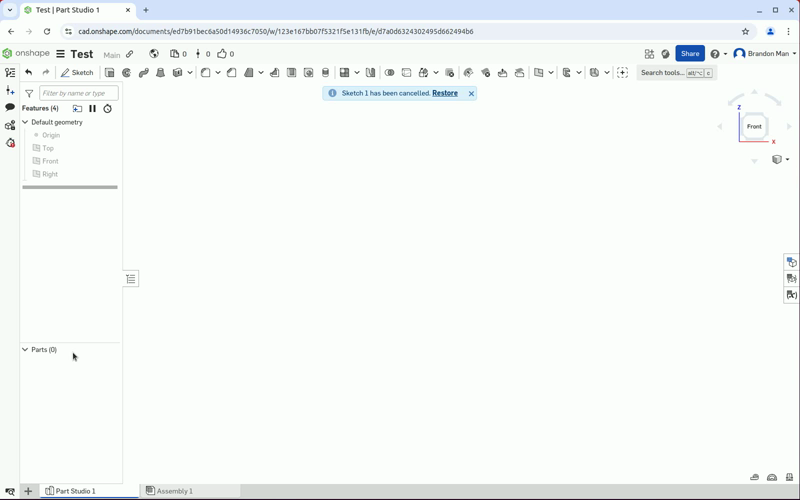
key_up(shift)
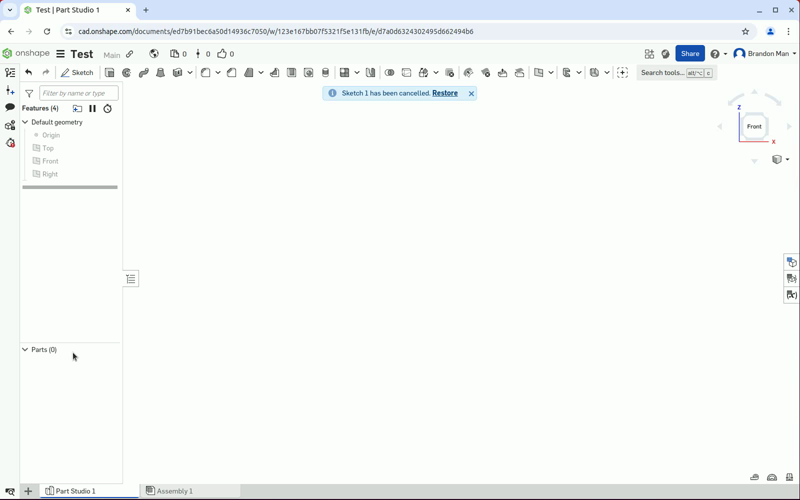
mouse_move(73, 352)
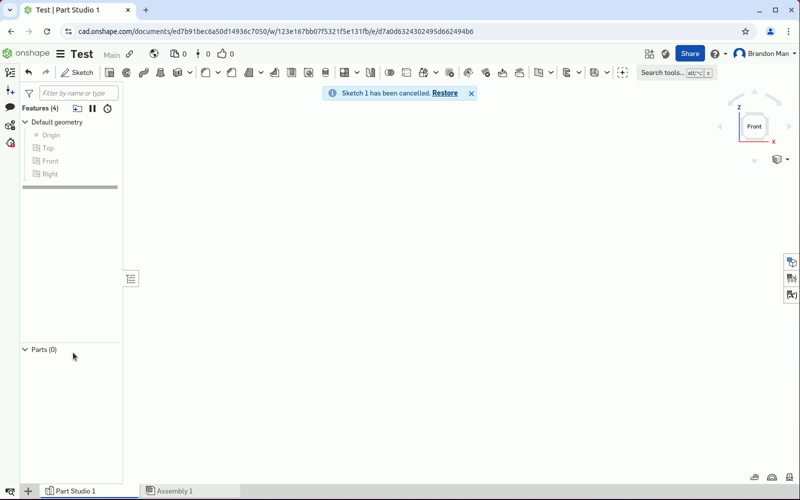
key(shift+y)
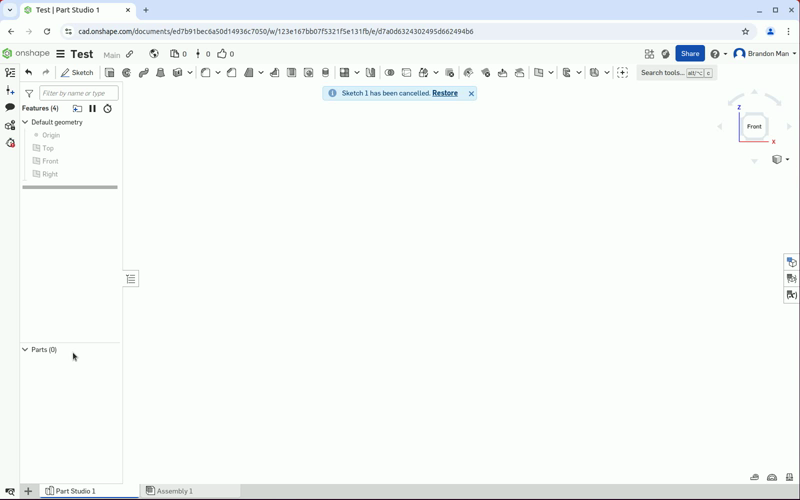
key(shift+s)
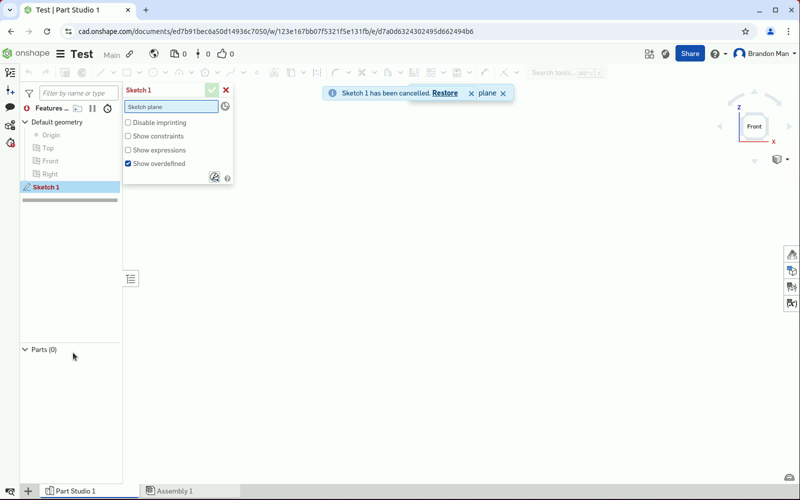
mouse_move(73, 163)
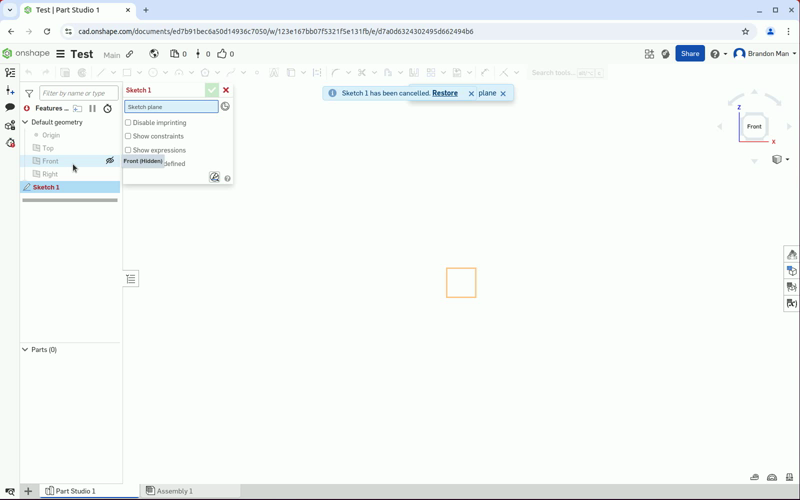
click(73, 163)
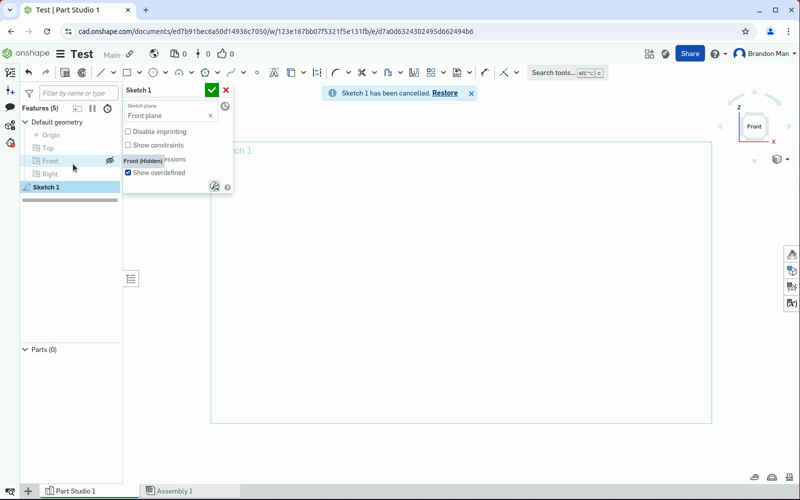
mouse_move(73, 352)
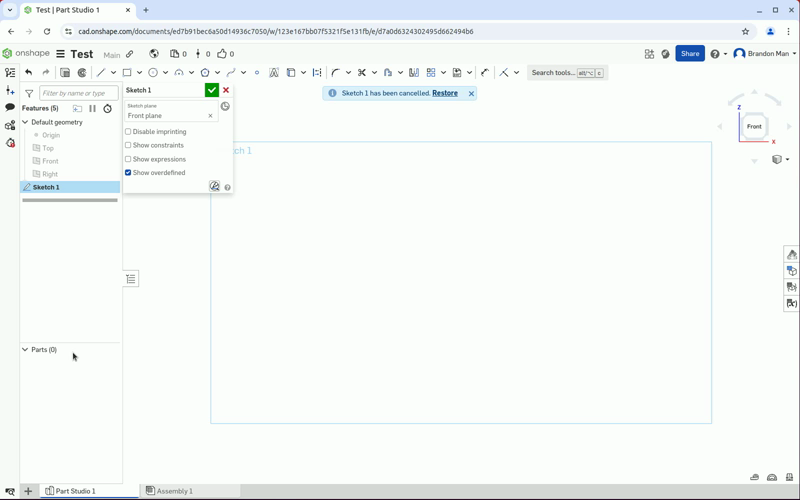
key(y)
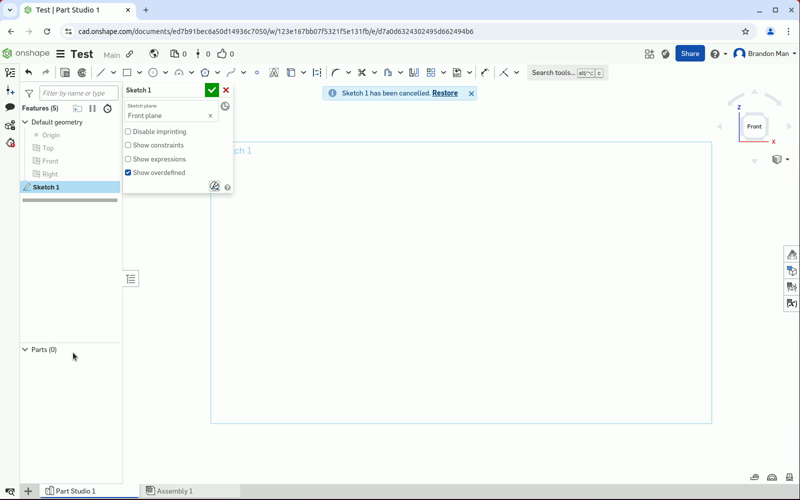
key(l)
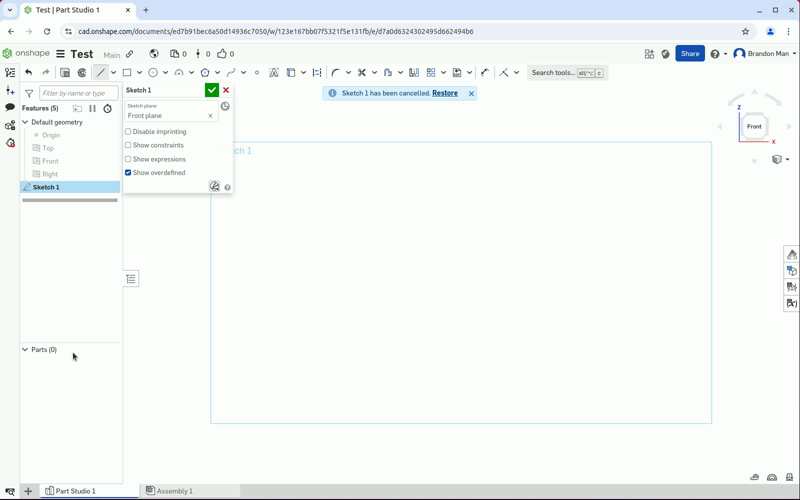
key_down(shift)
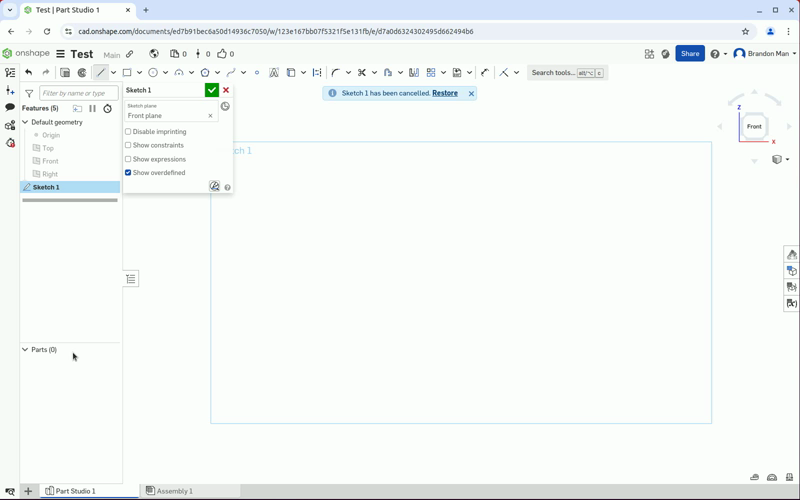
mouse_move(414, 282)
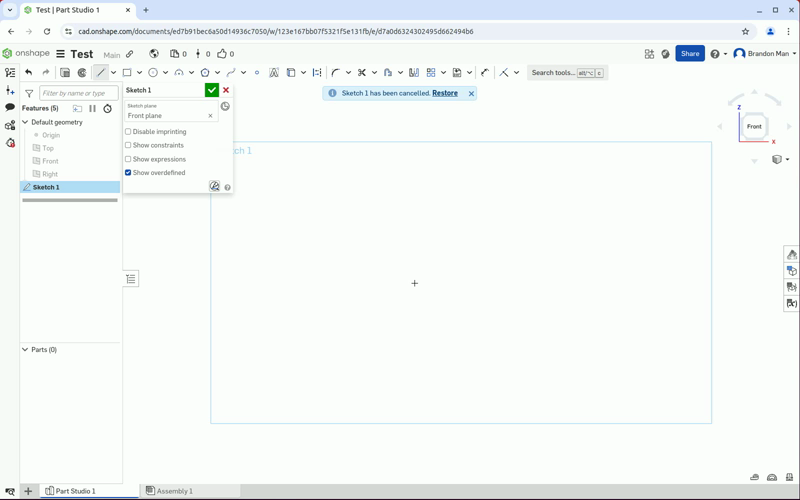
click(414, 282)
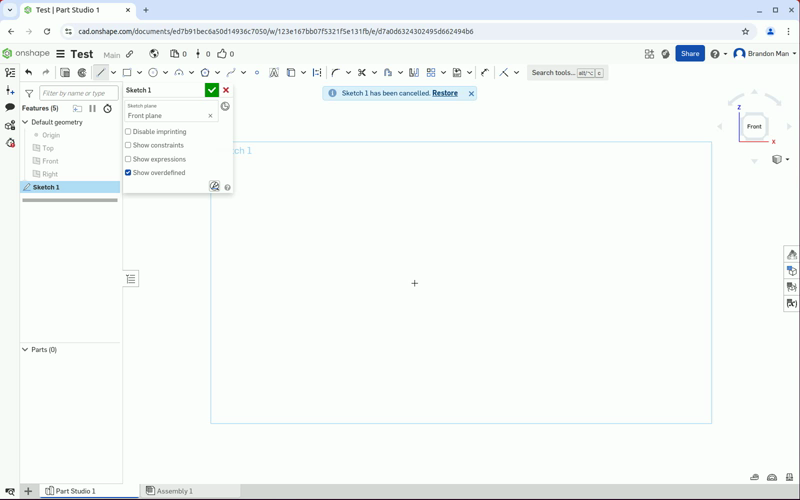
key_up(shift)
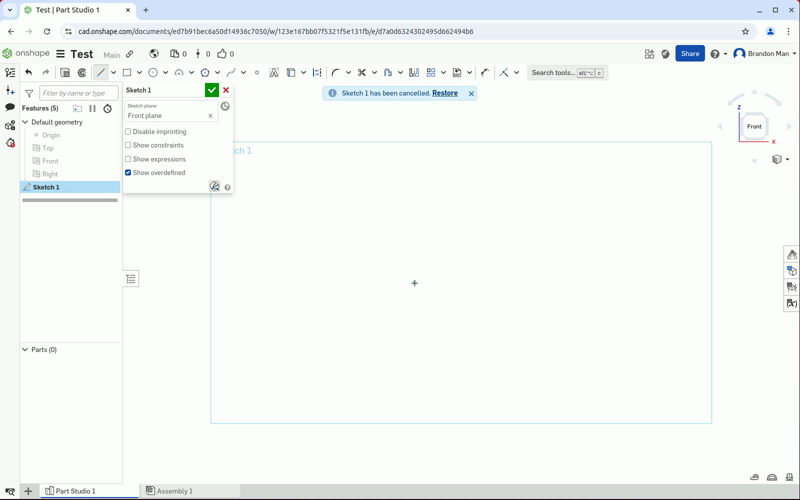
key_down(shift)
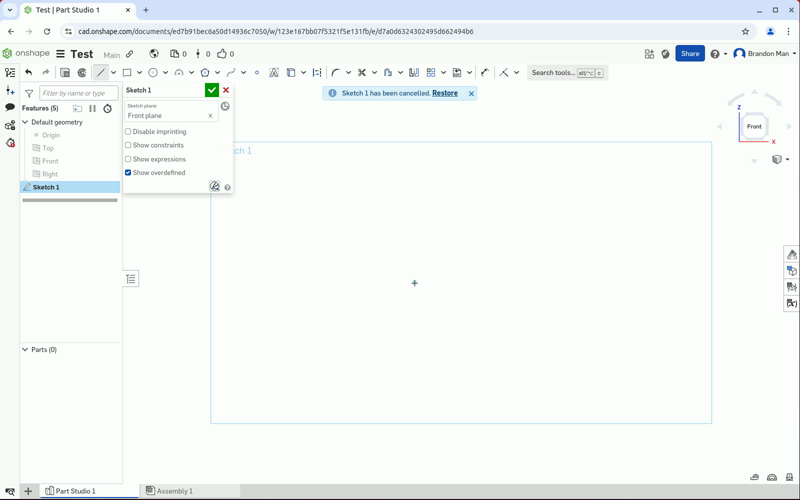
mouse_move(444, 282)
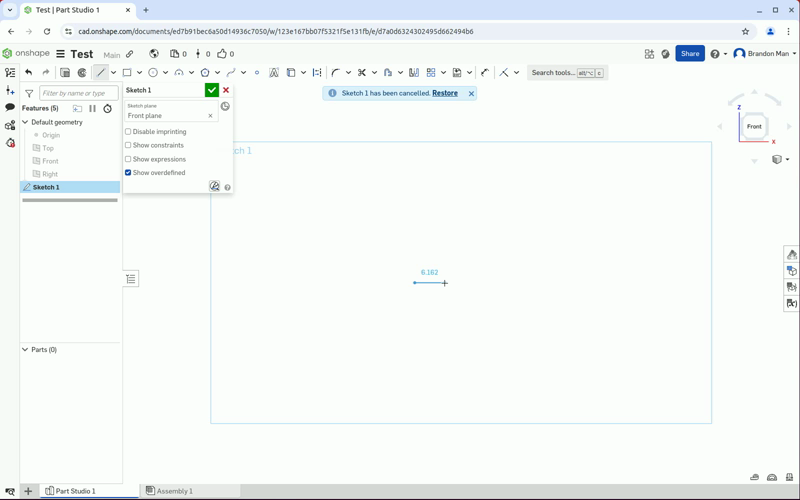
mouse_move(446, 282)
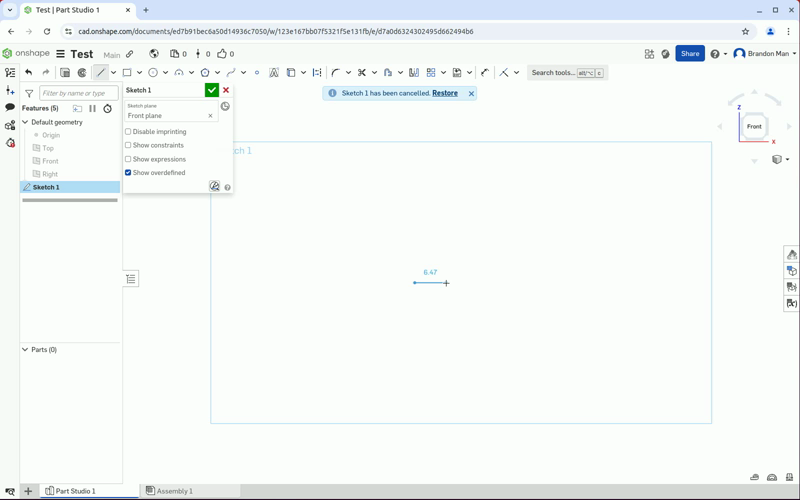
click(446, 282)
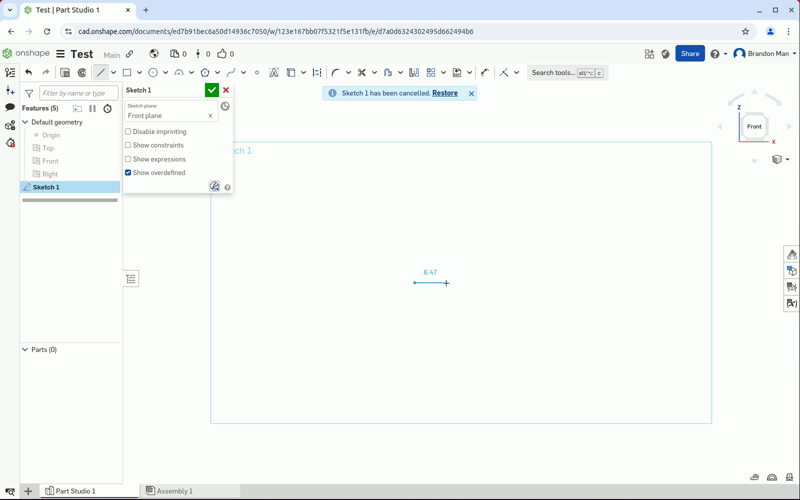
key_up(shift)
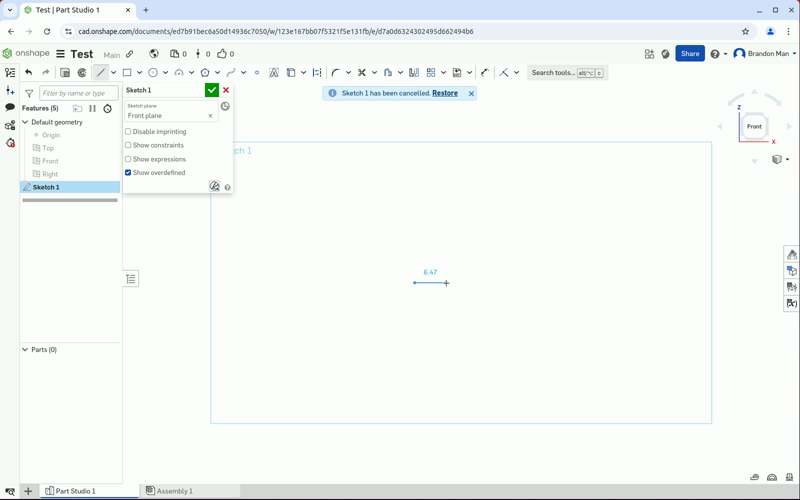
key_down(shift)
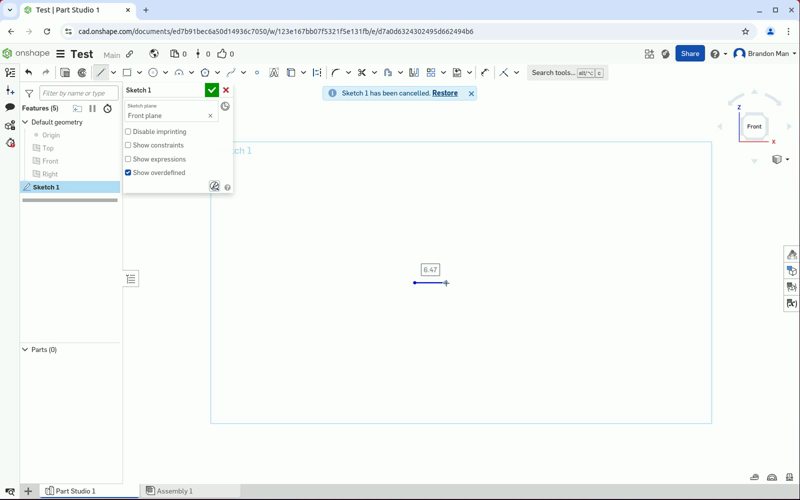
mouse_move(476, 282)
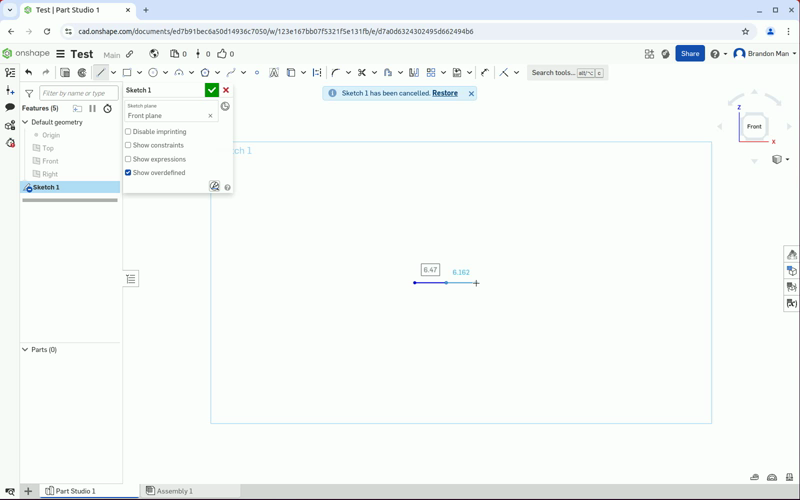
mouse_move(446, 254)
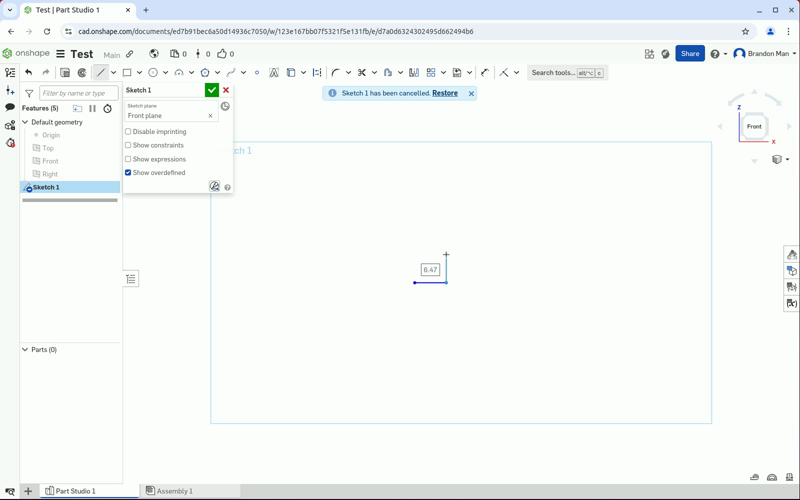
click(446, 254)
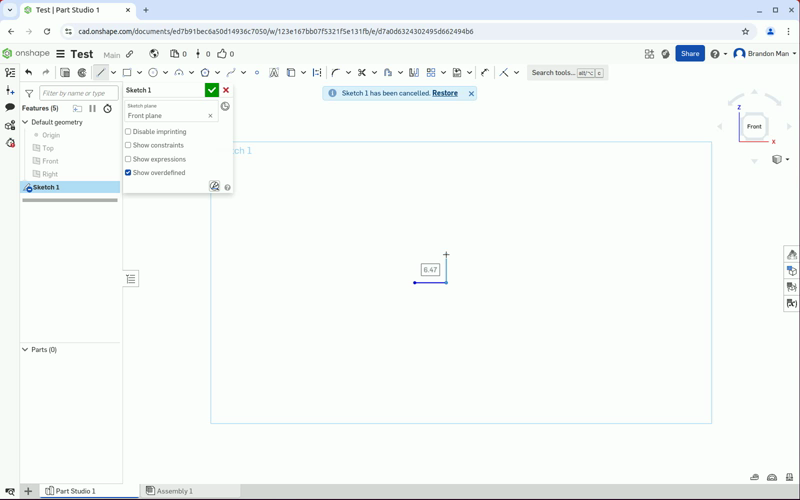
key_up(shift)
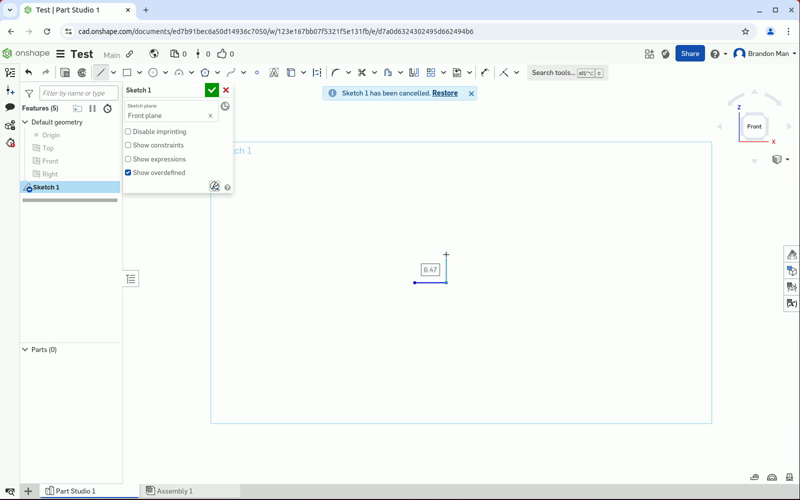
key_down(shift)
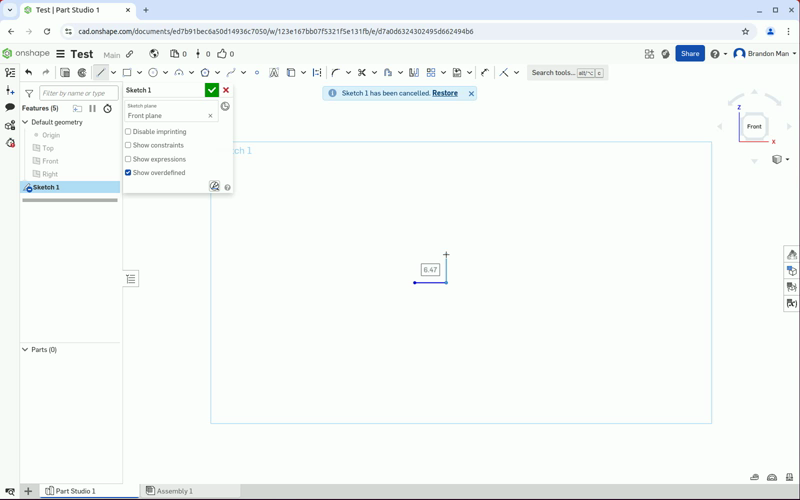
mouse_move(476, 254)
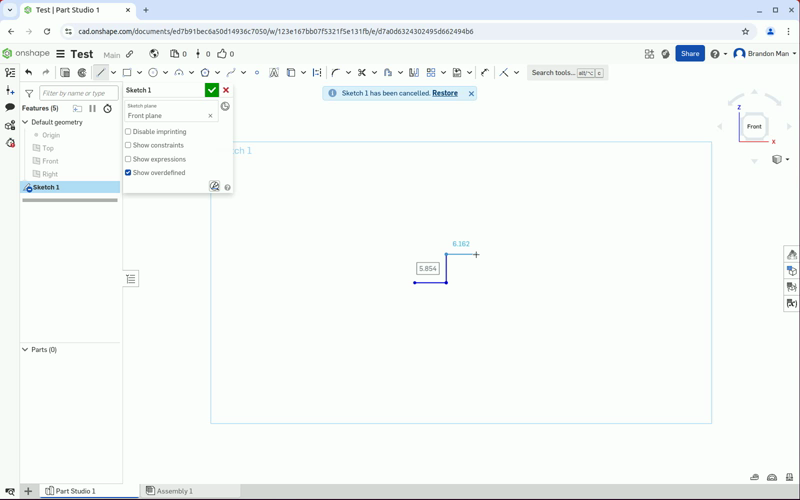
mouse_move(474, 254)
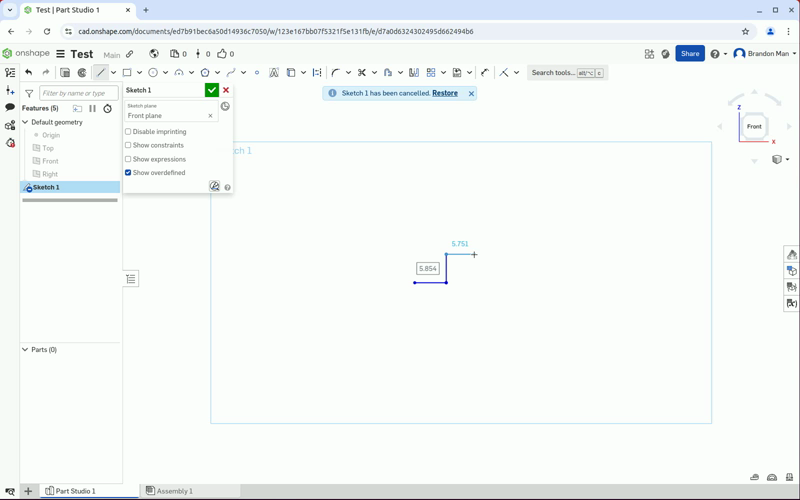
click(474, 254)
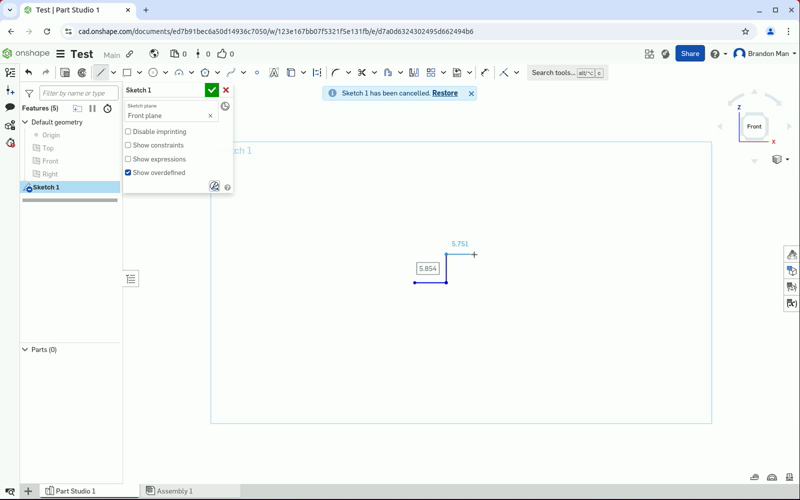
key_up(shift)
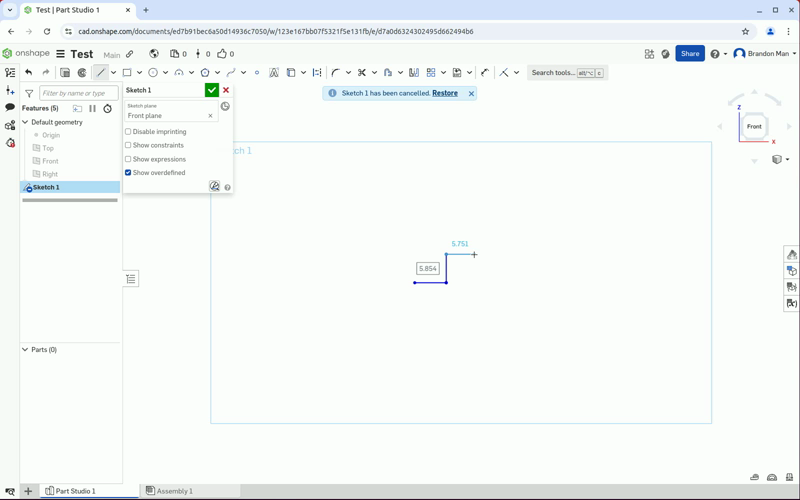
key_down(shift)
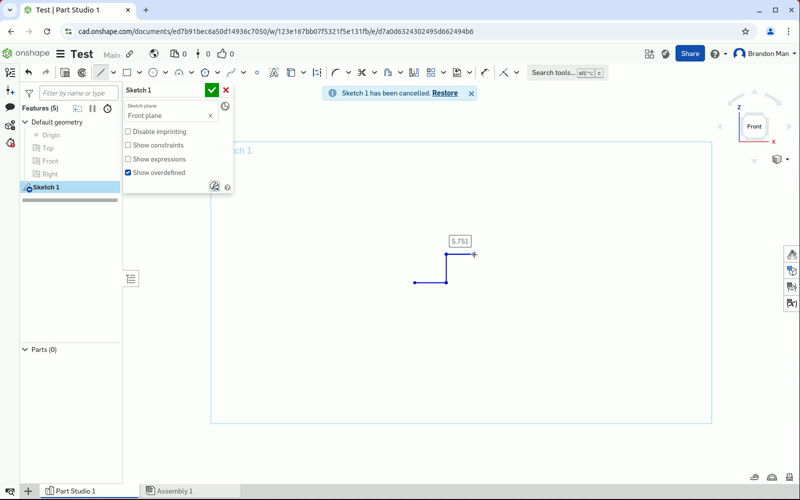
mouse_move(504, 254)
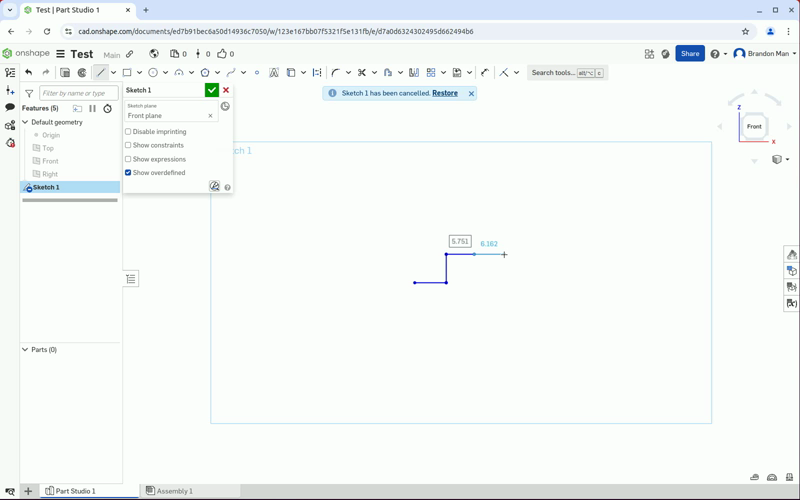
mouse_move(474, 282)
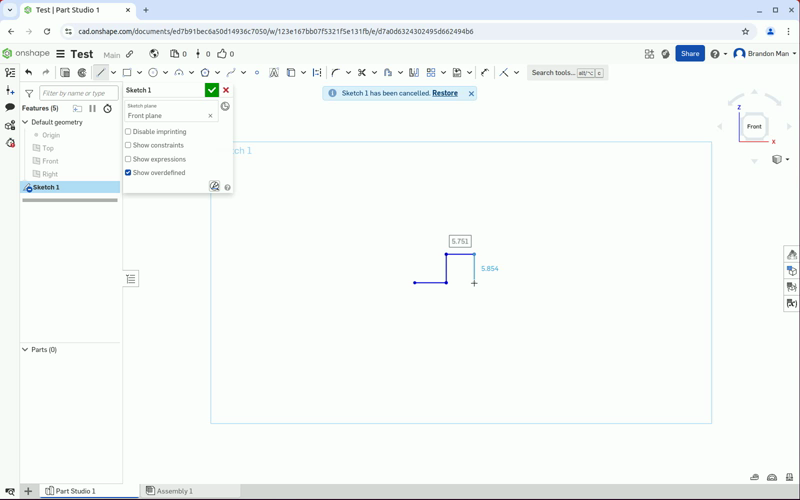
click(474, 282)
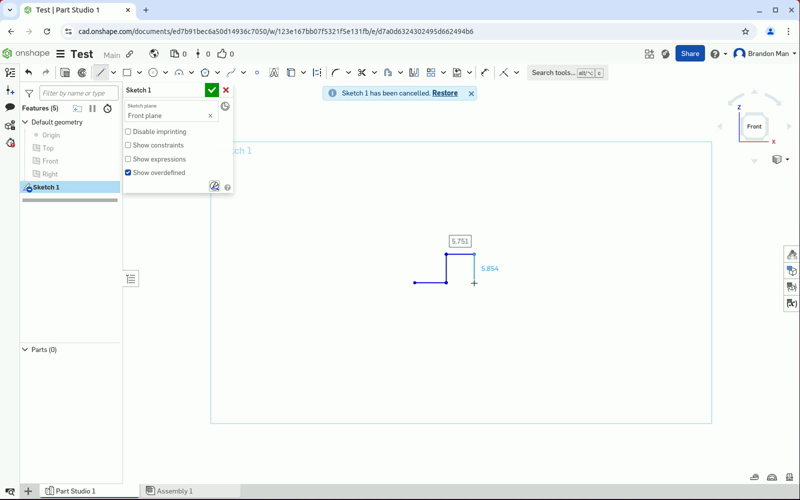
key_up(shift)
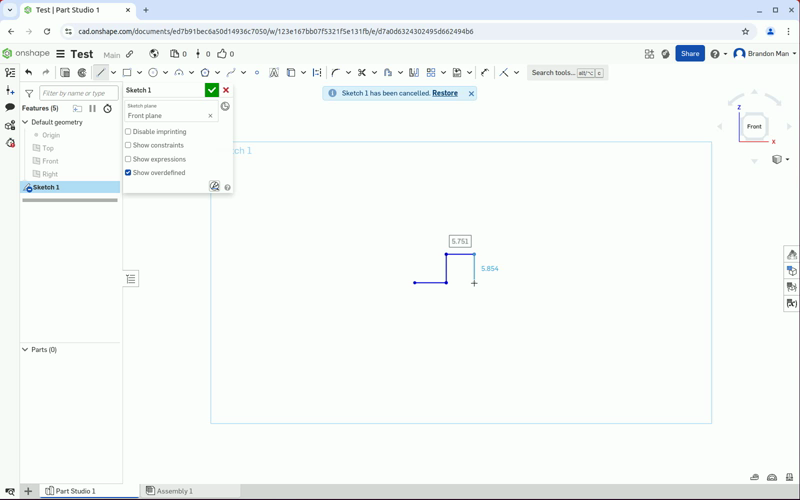
key_down(shift)
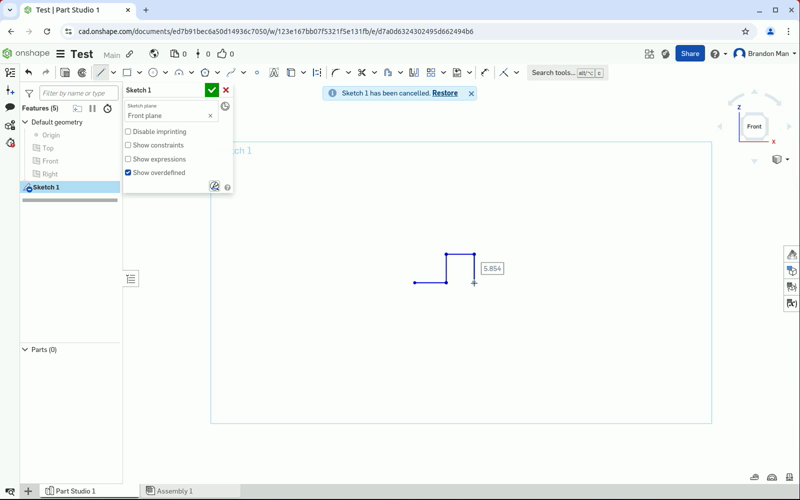
mouse_move(504, 282)
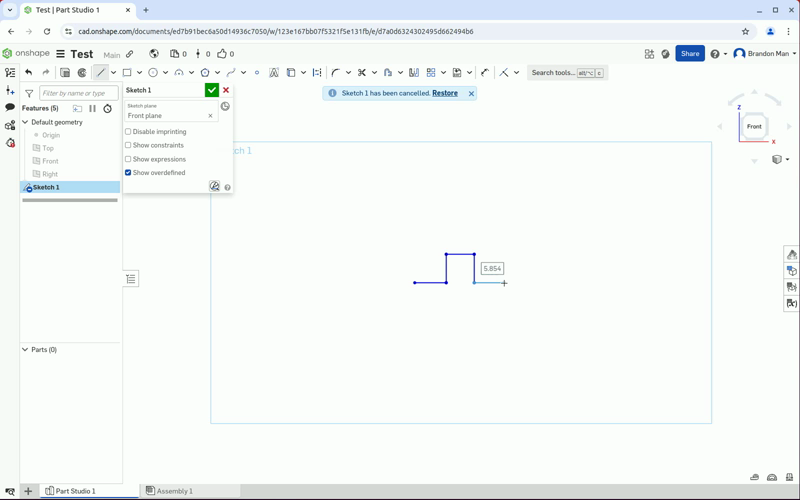
mouse_move(505, 282)
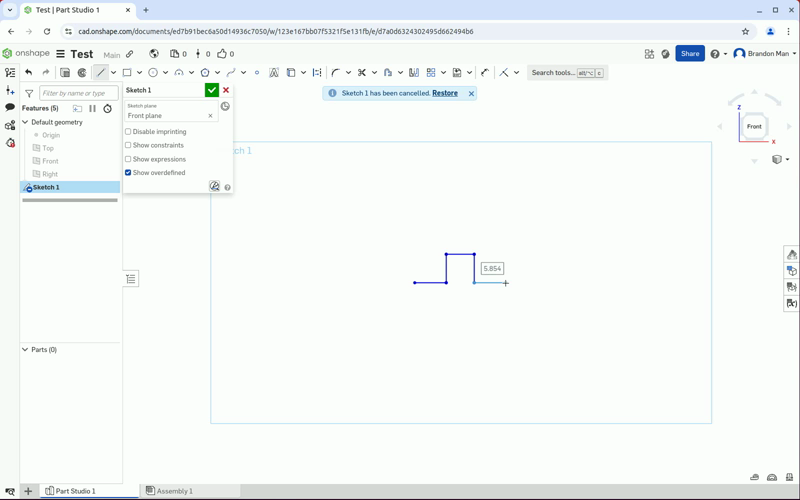
click(505, 282)
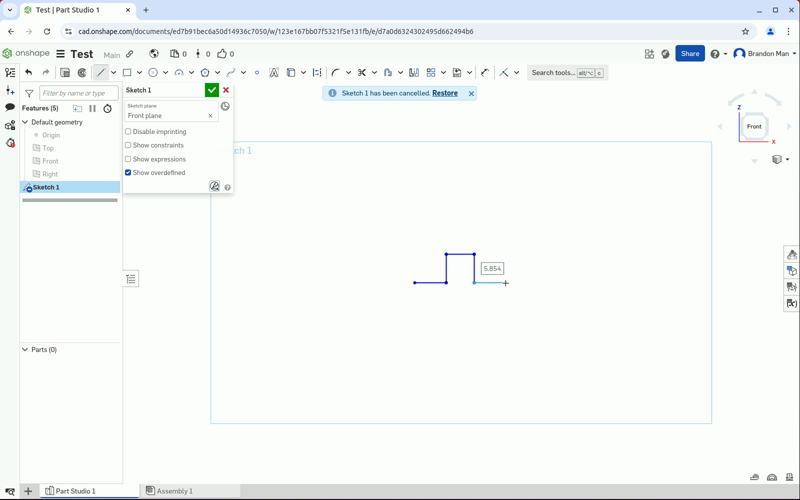
key_up(shift)
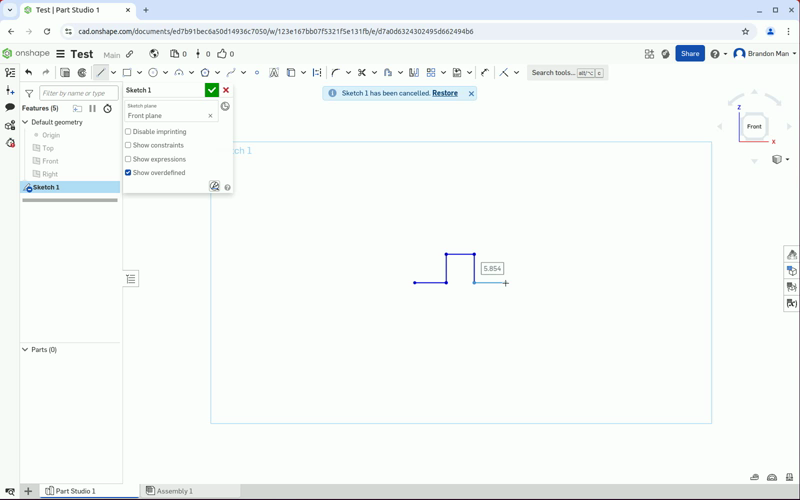
key_down(shift)
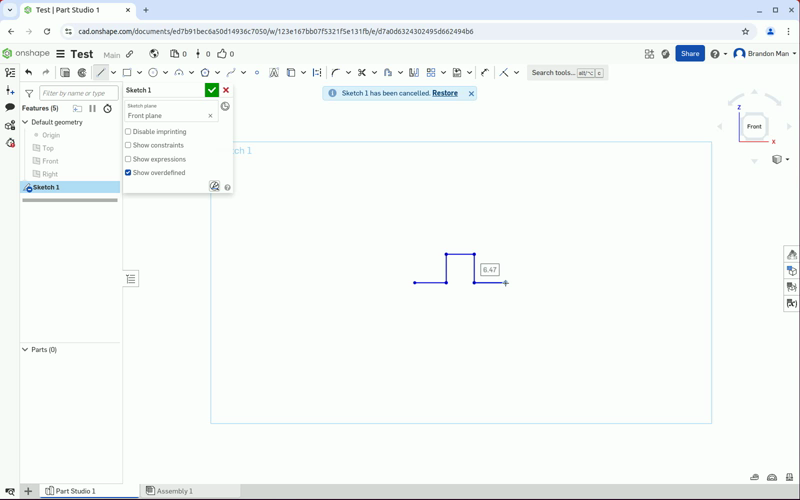
mouse_move(535, 282)
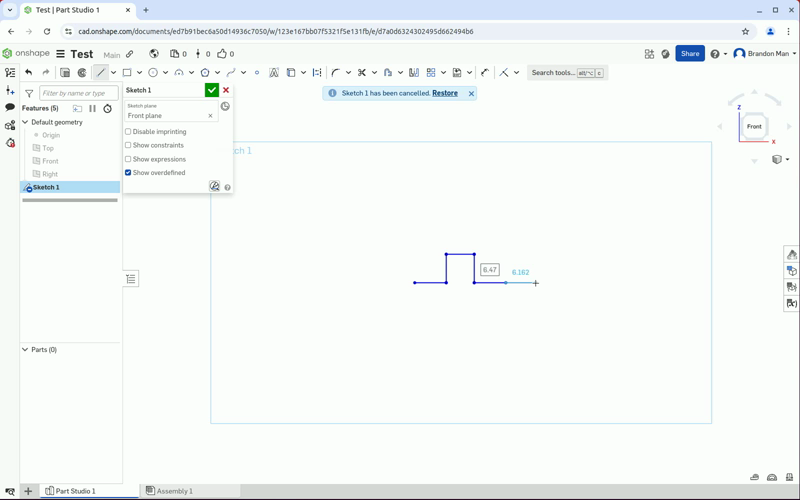
mouse_move(505, 233)
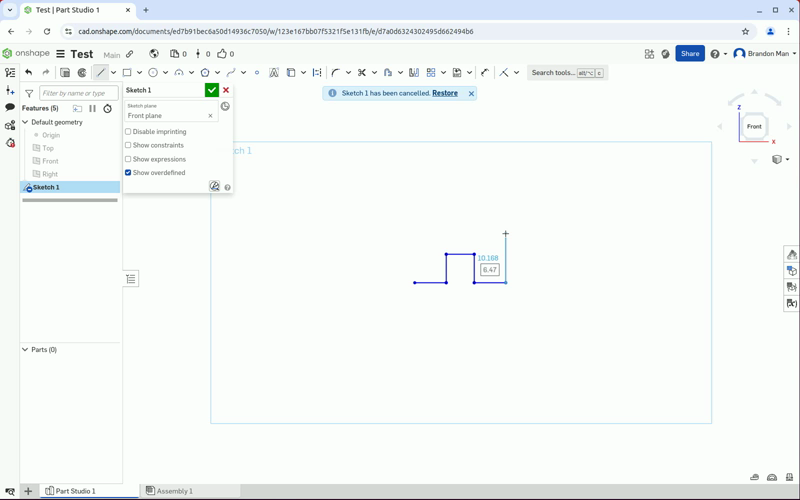
click(505, 233)
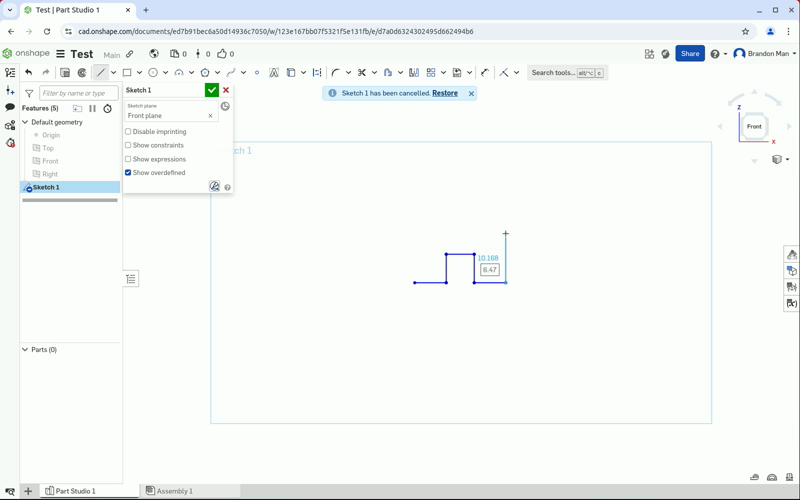
key_up(shift)
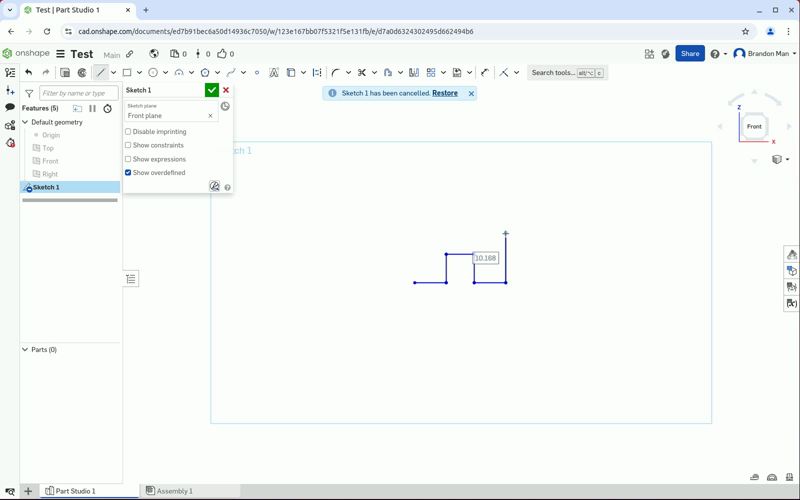
key_down(shift)
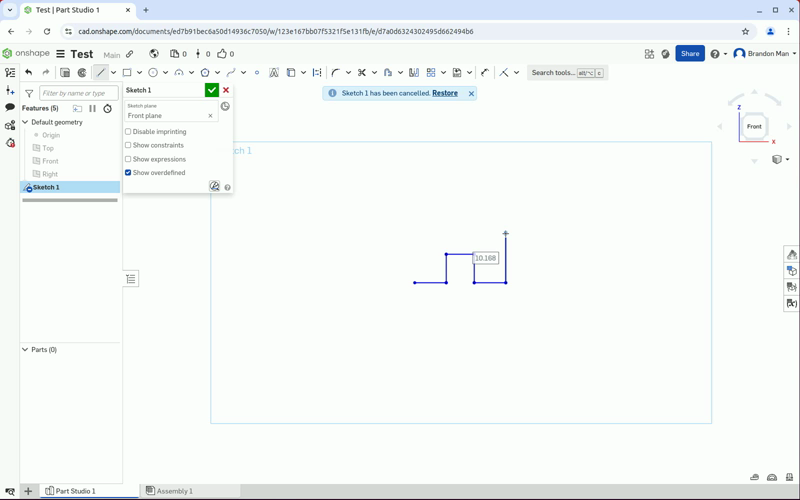
mouse_move(535, 233)
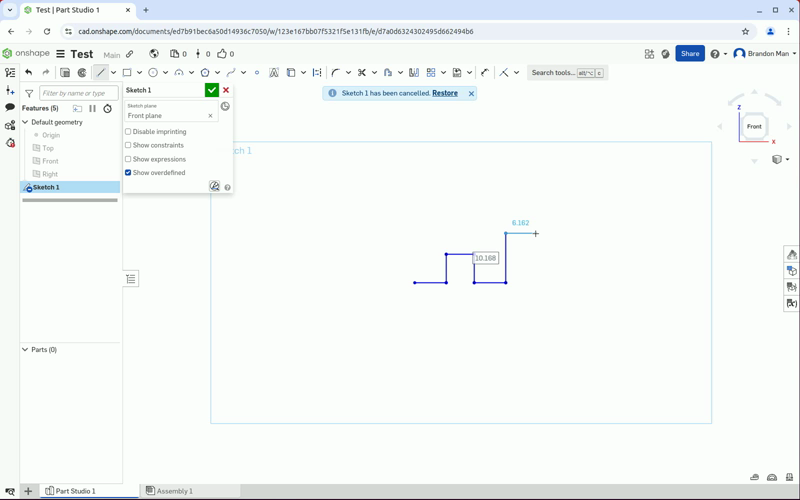
mouse_move(502, 233)
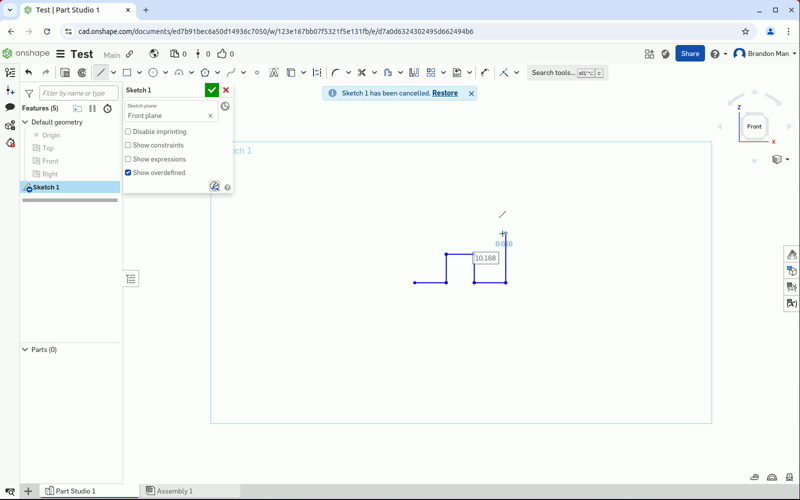
scroll(6)
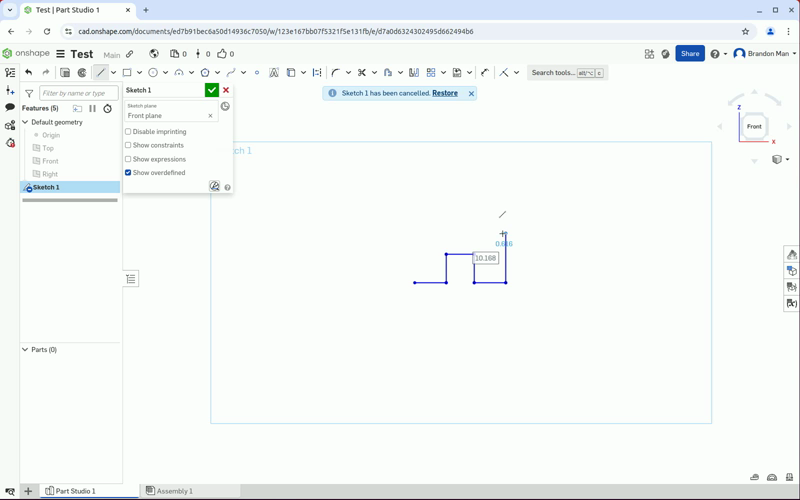
scroll(6)
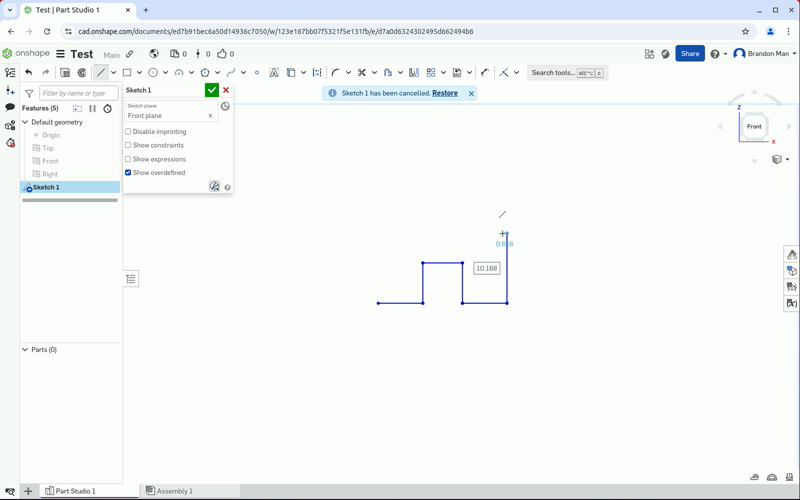
scroll(6)
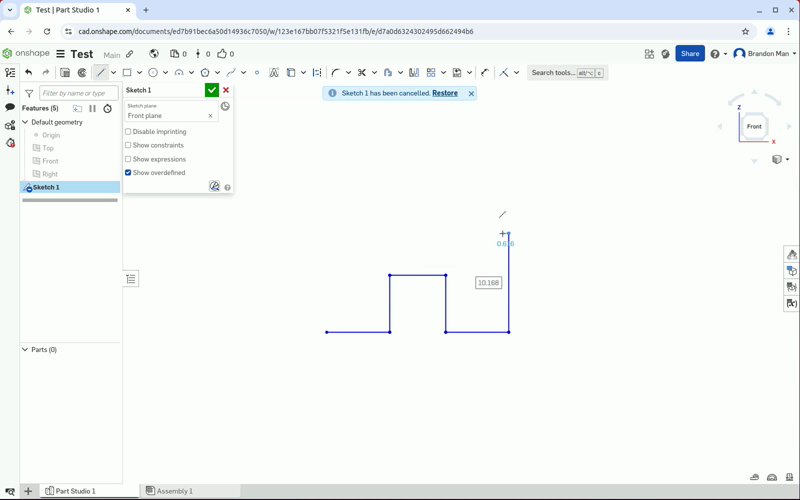
scroll(6)
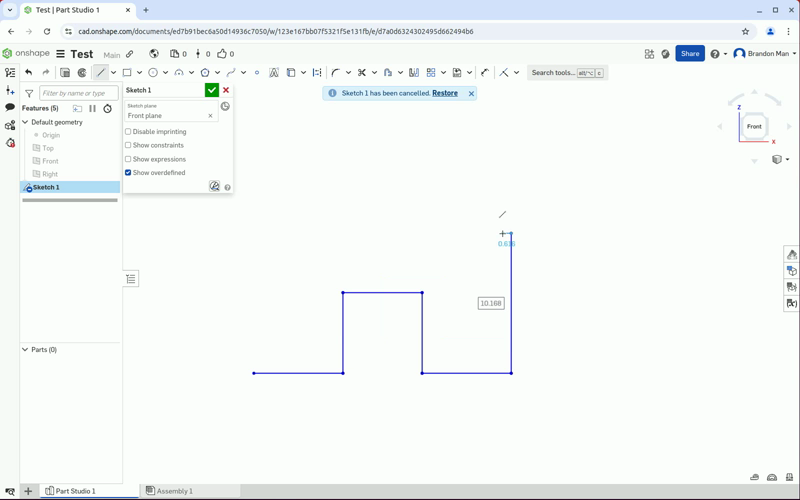
scroll(6)
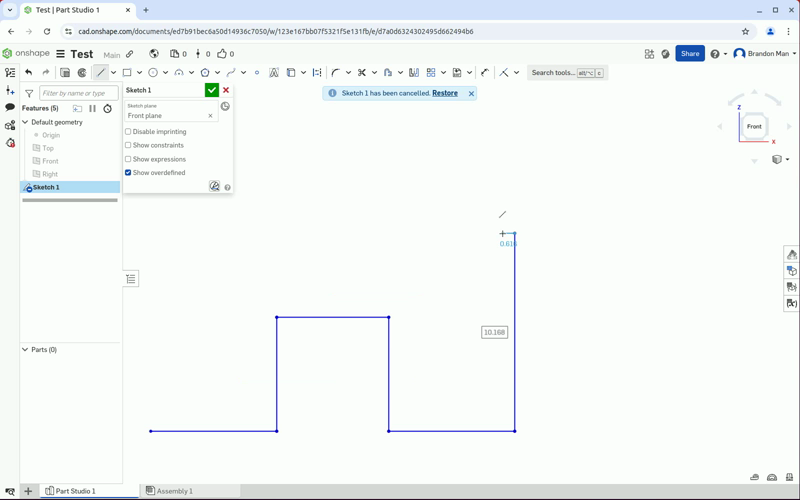
scroll(6)
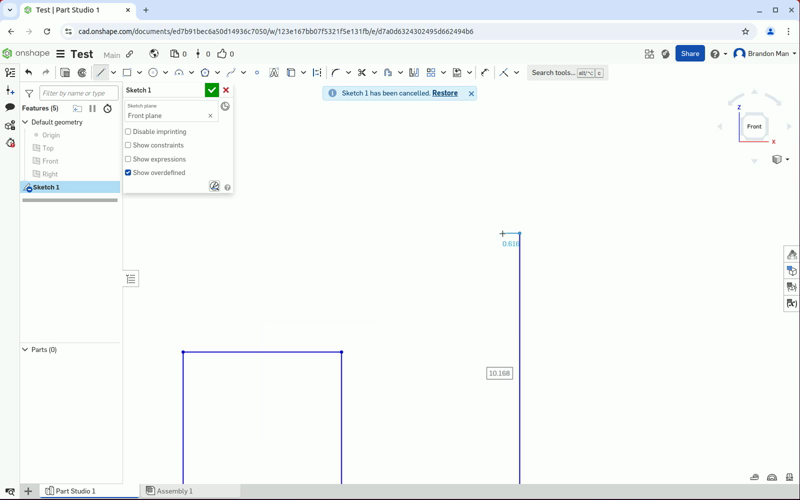
scroll(6)
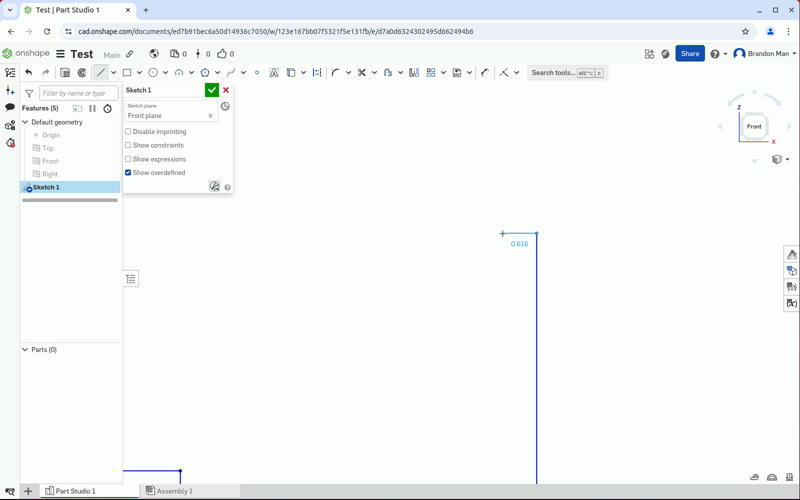
click(502, 233)
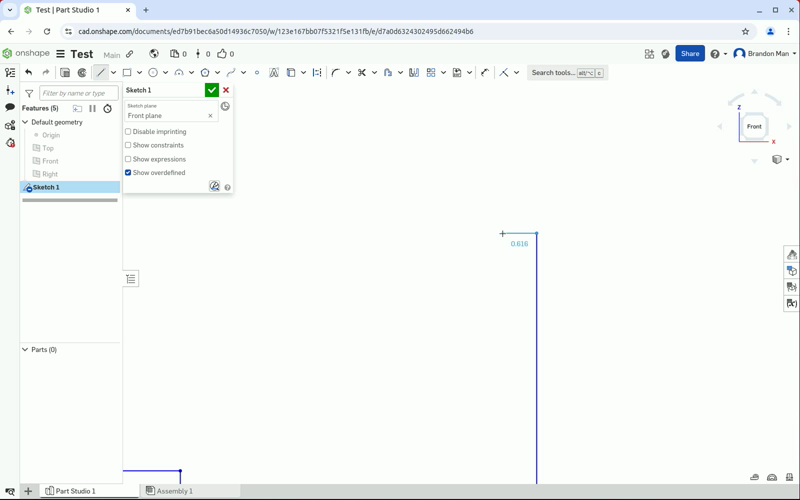
scroll(-6)
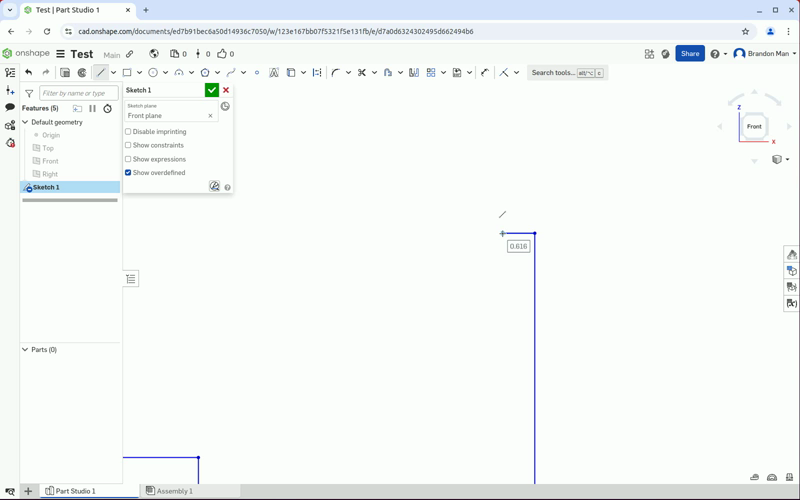
scroll(-6)
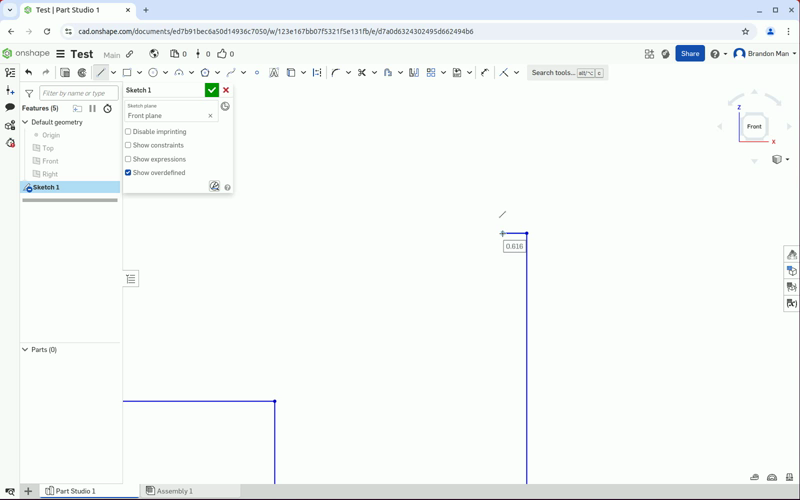
scroll(-6)
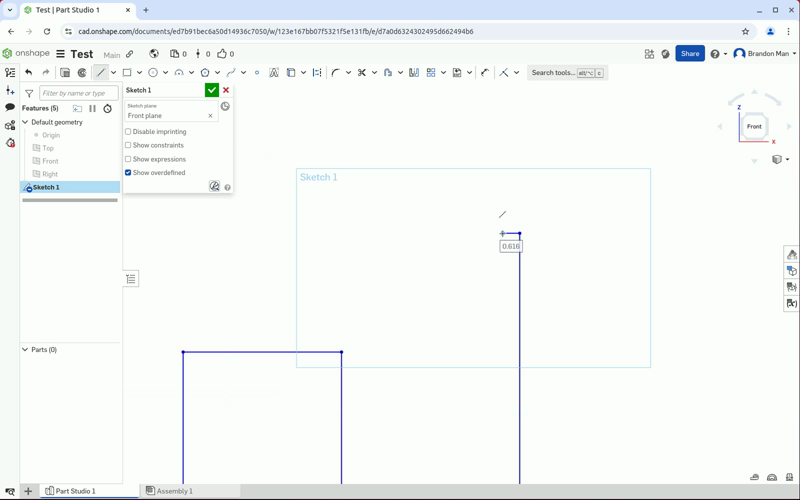
scroll(-6)
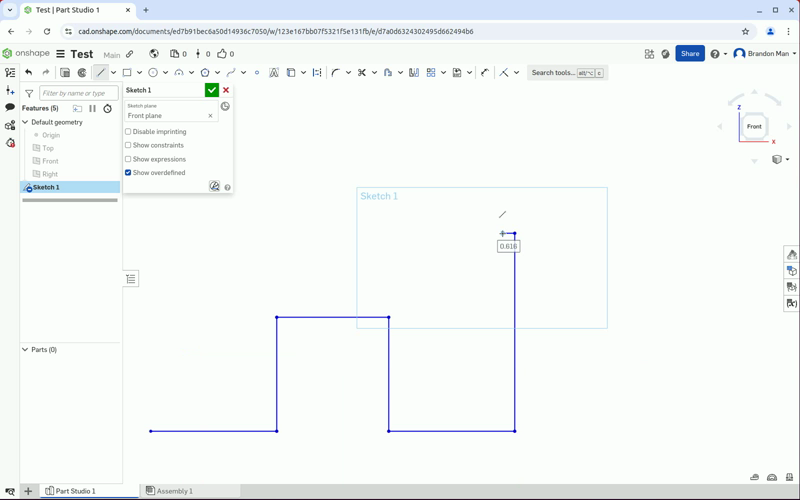
scroll(-6)
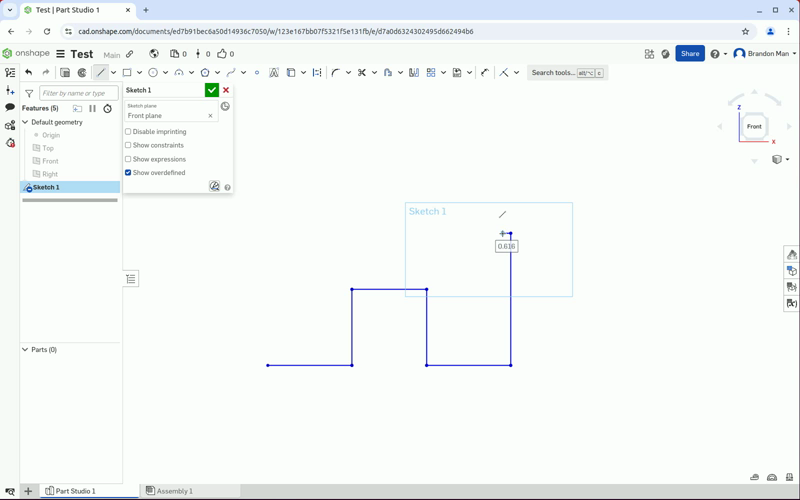
scroll(-6)
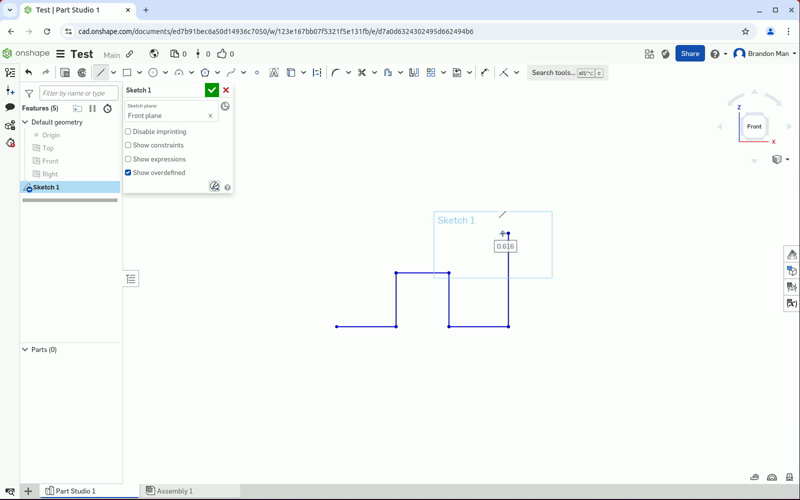
scroll(-6)
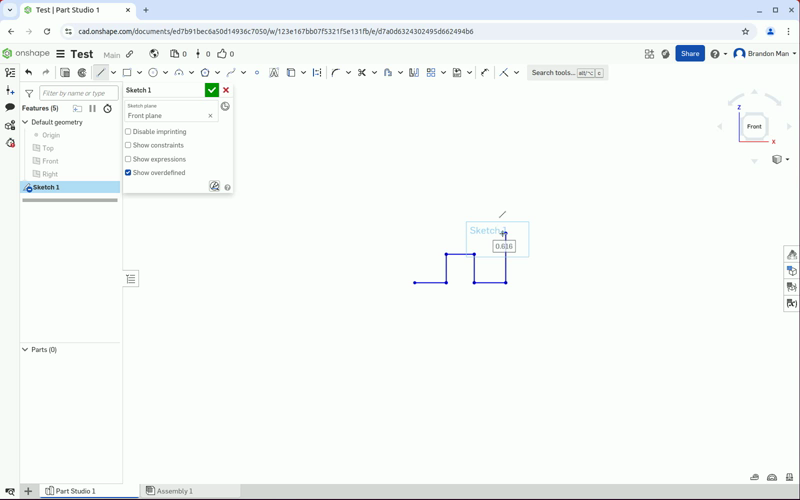
key_up(shift)
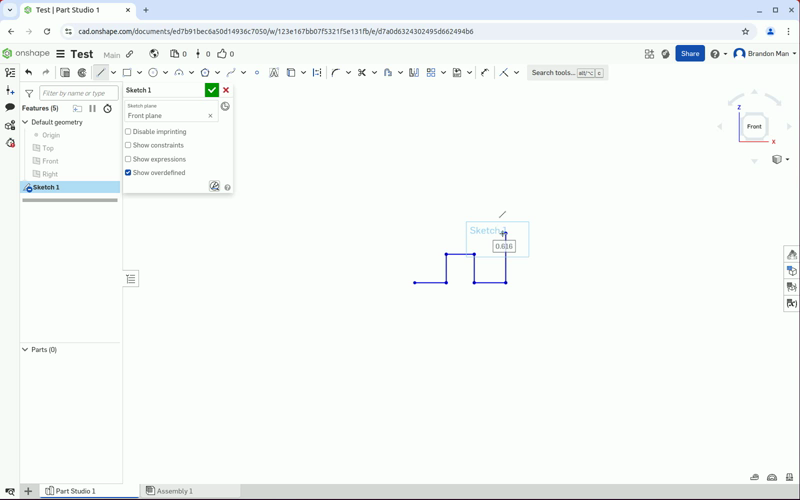
key_down(shift)
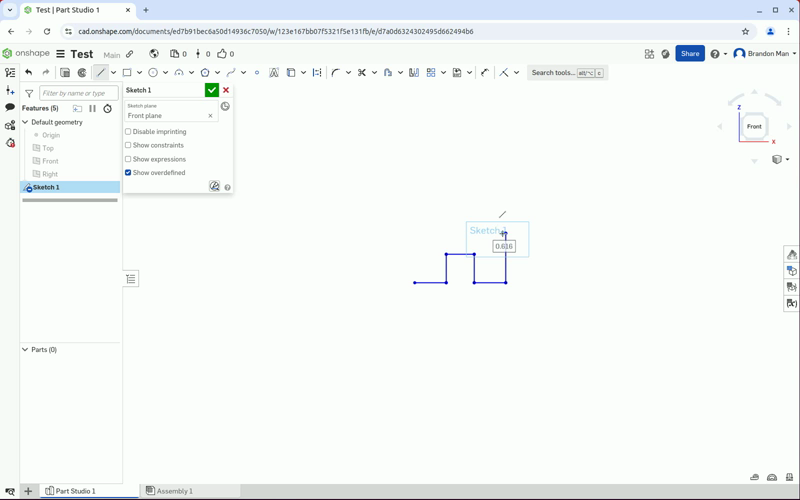
mouse_move(417, 233)
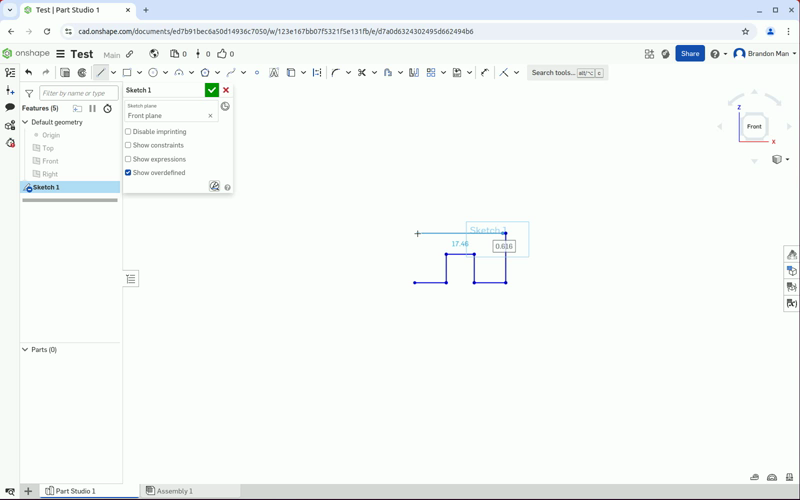
click(417, 233)
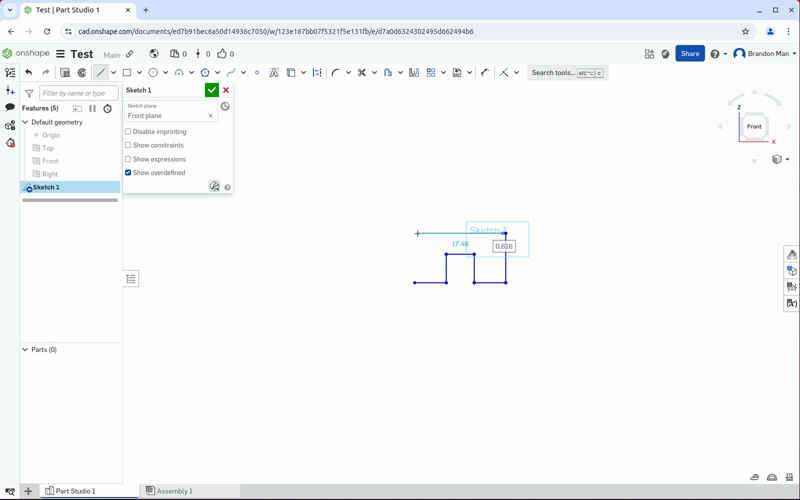
key_up(shift)
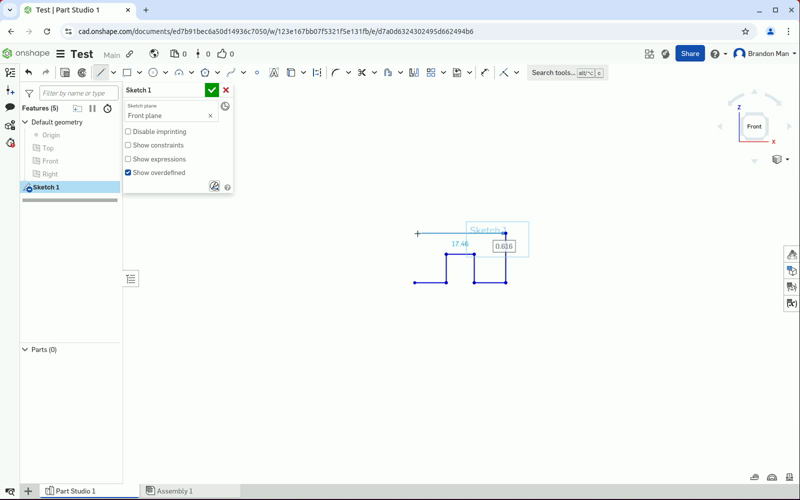
key_down(shift)
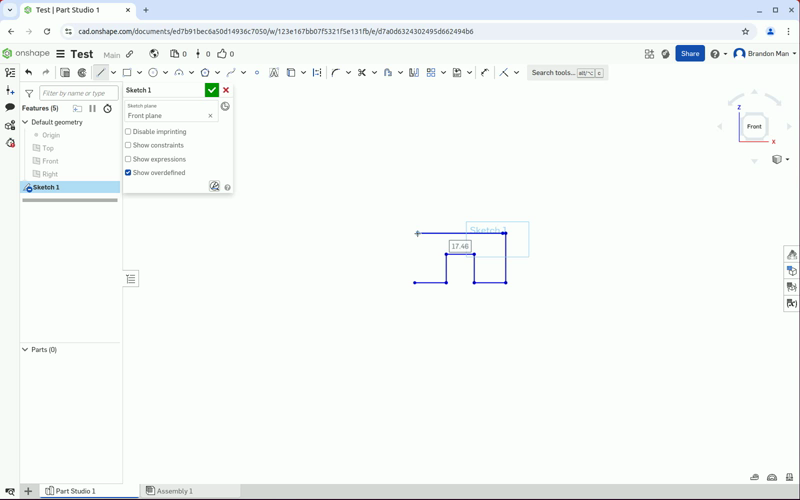
mouse_move(447, 233)
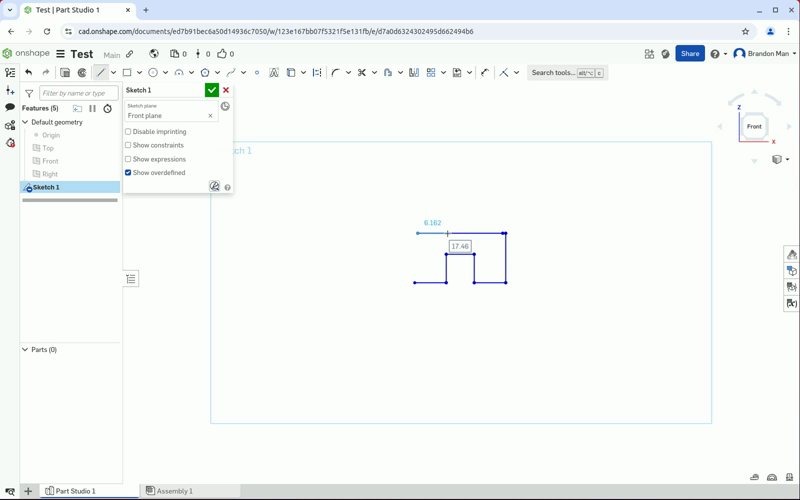
mouse_move(414, 233)
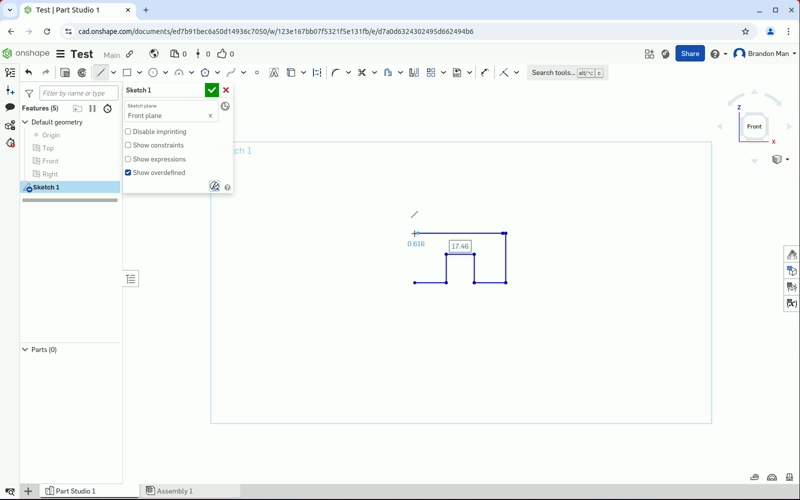
scroll(6)
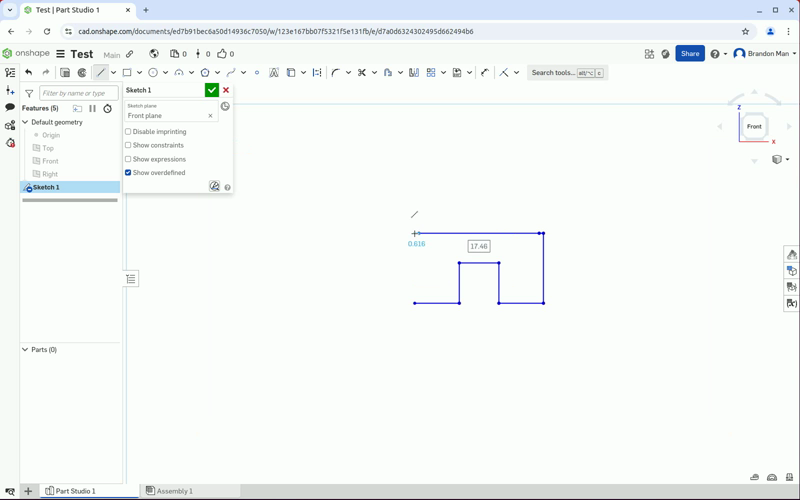
scroll(6)
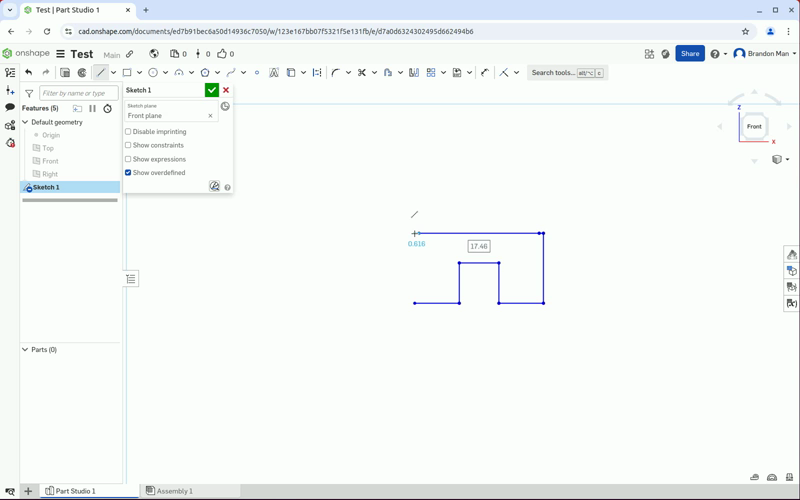
scroll(6)
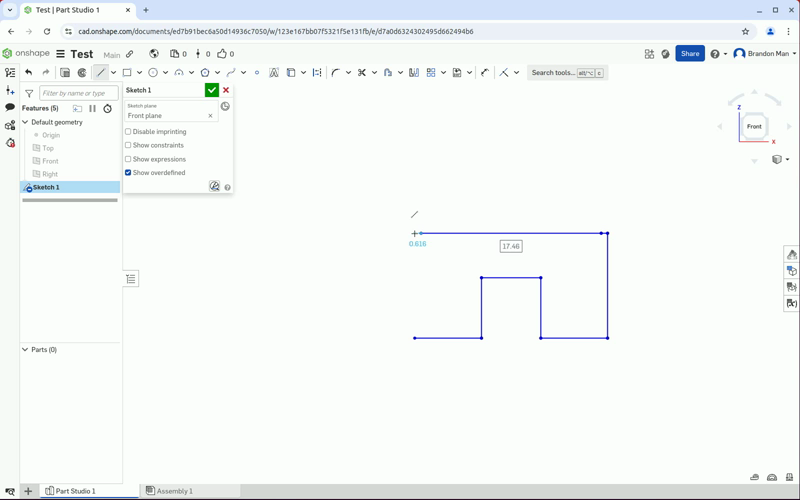
scroll(6)
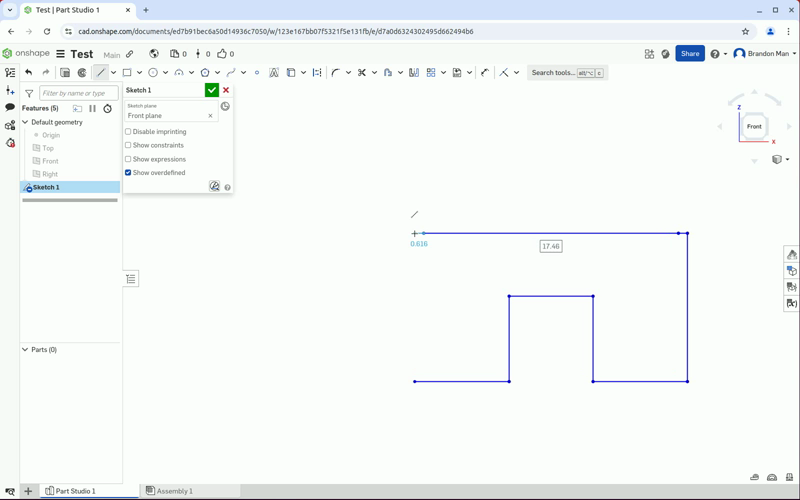
scroll(6)
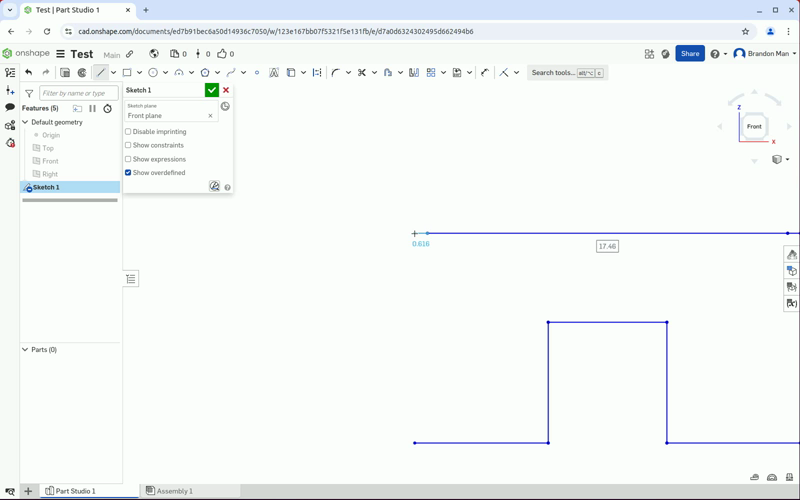
scroll(6)
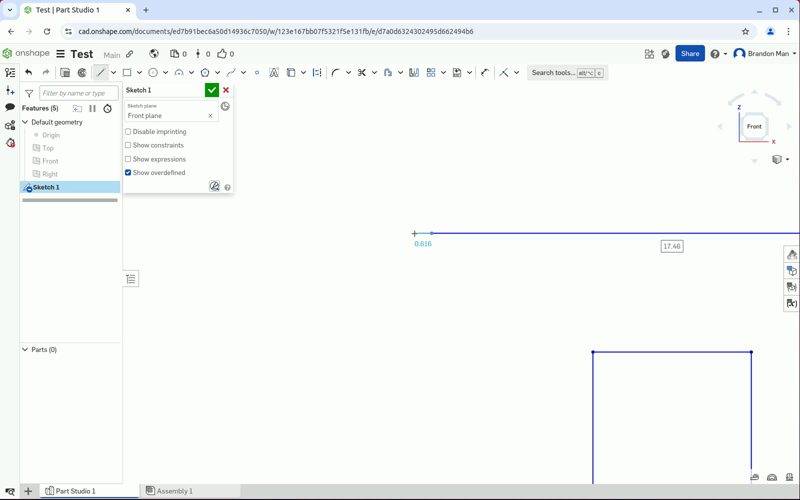
scroll(6)
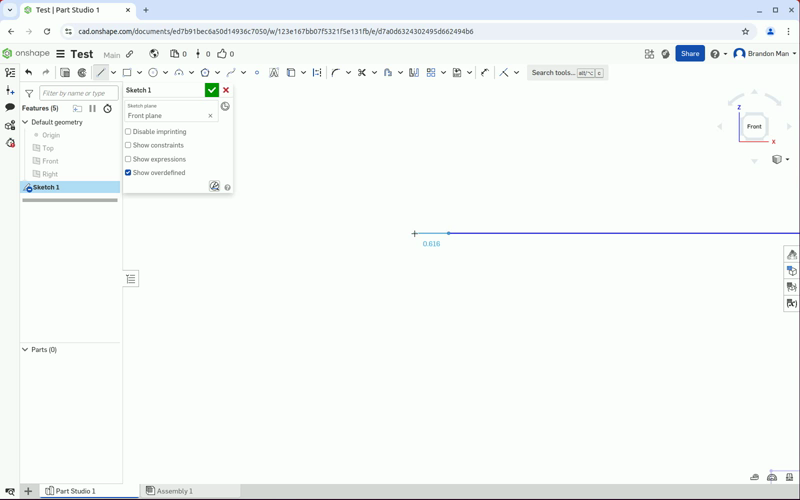
click(414, 233)
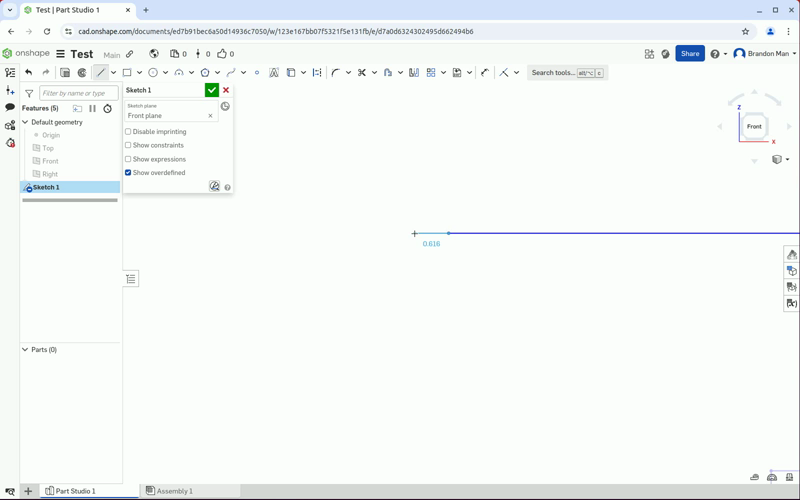
scroll(-6)
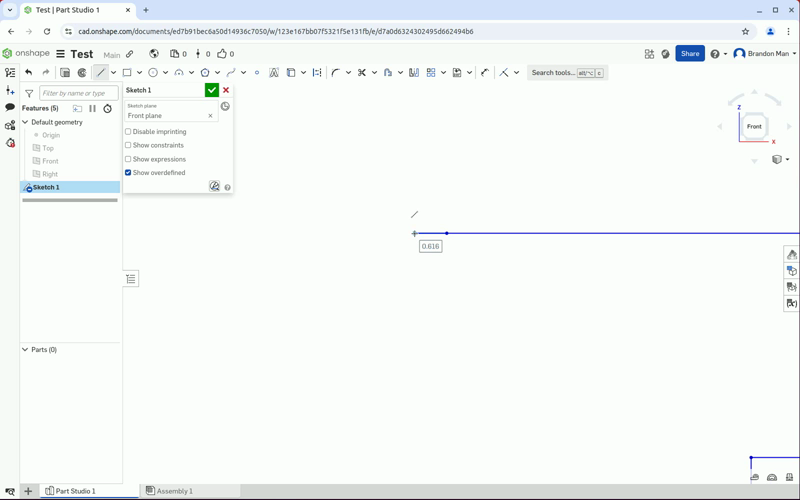
scroll(-6)
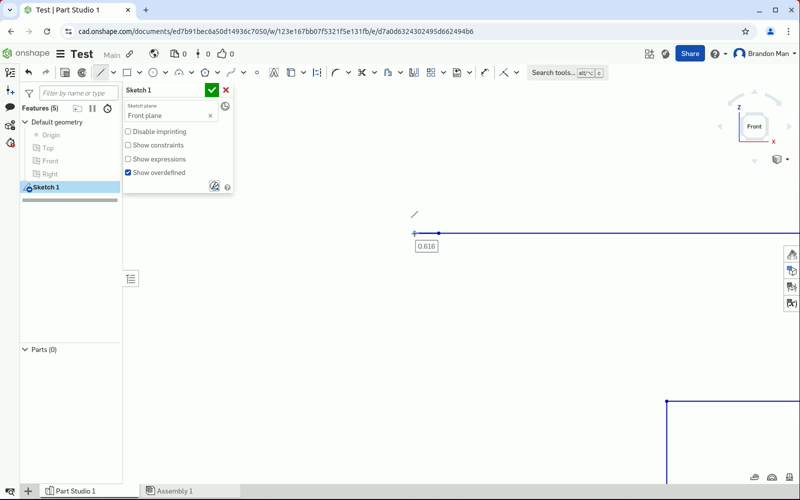
scroll(-6)
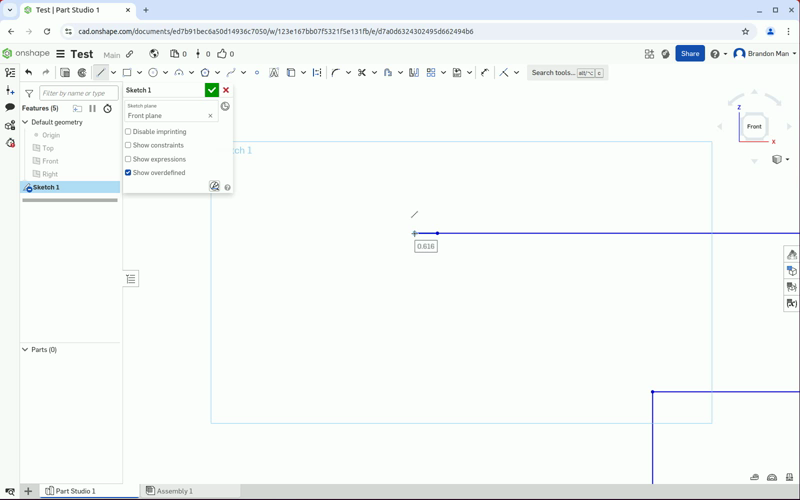
scroll(-6)
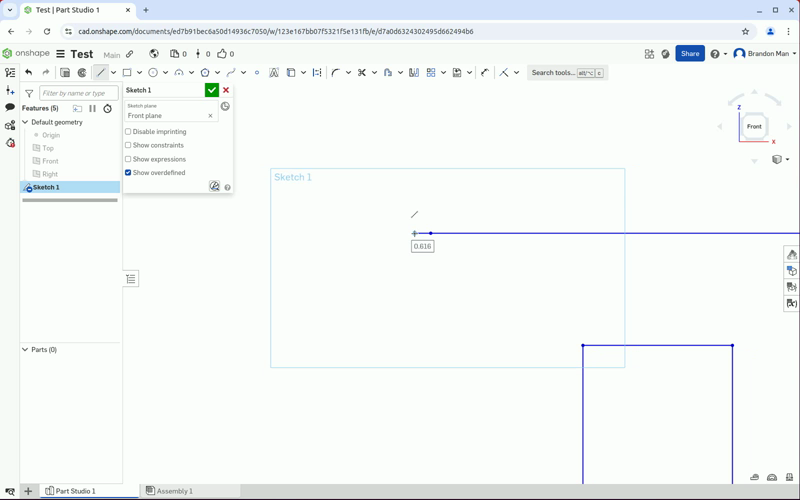
scroll(-6)
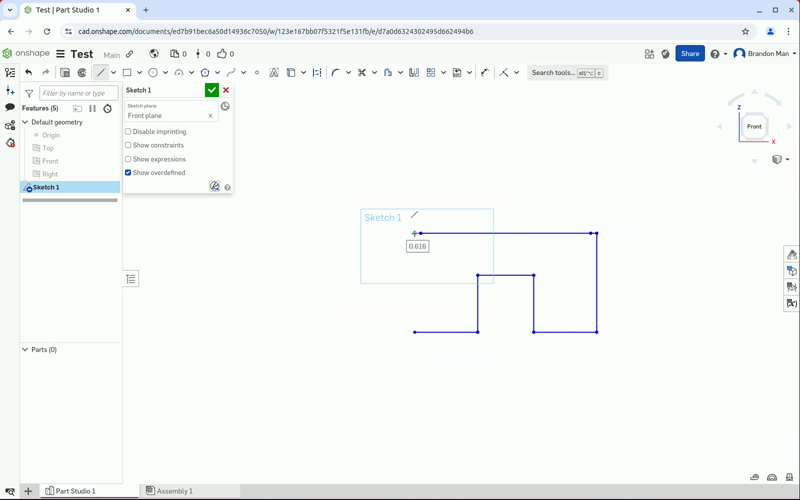
scroll(-6)
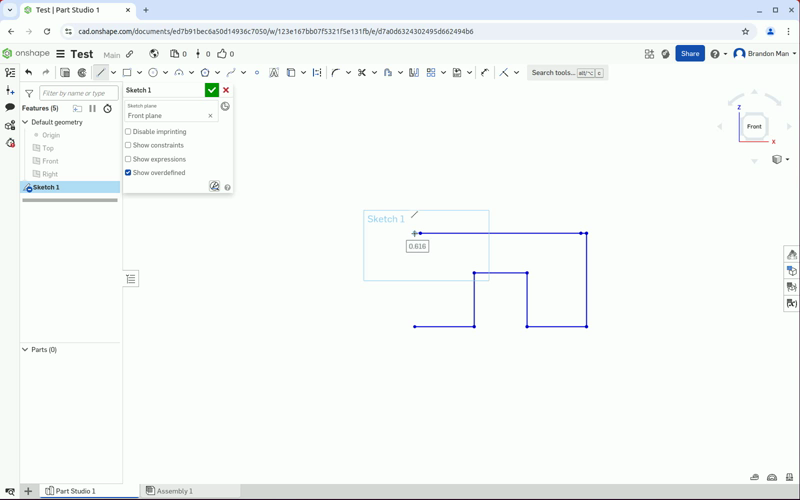
scroll(-6)
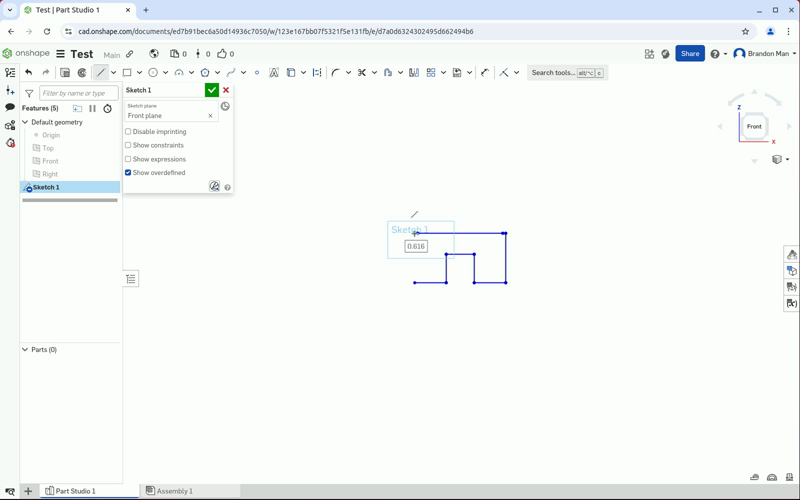
key_up(shift)
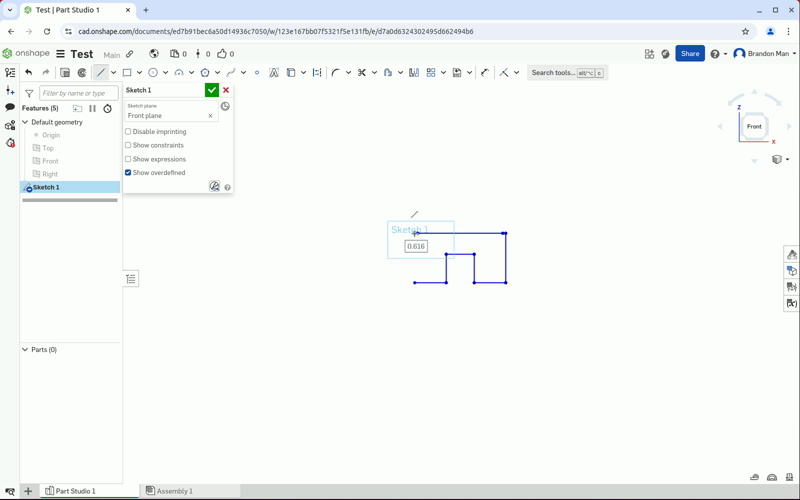
mouse_move(444, 233)
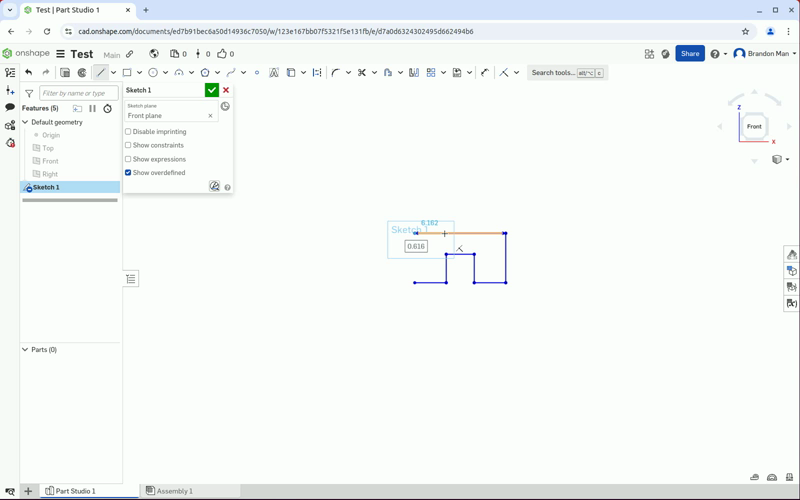
key_down(shift)
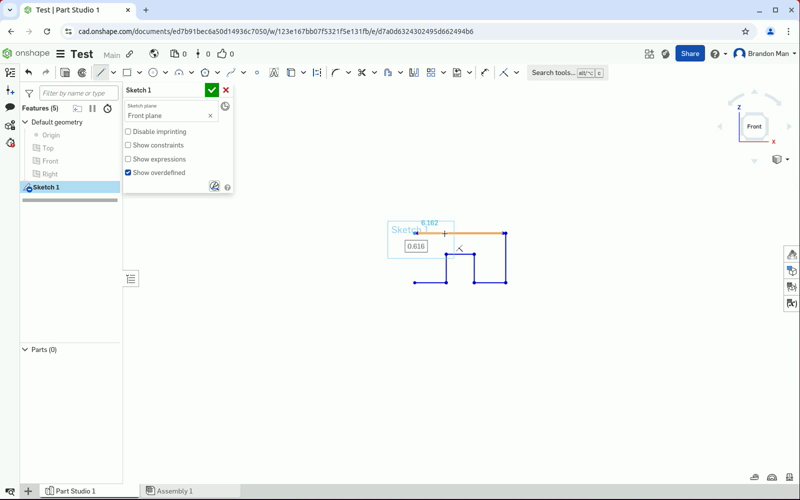
mouse_move(414, 282)
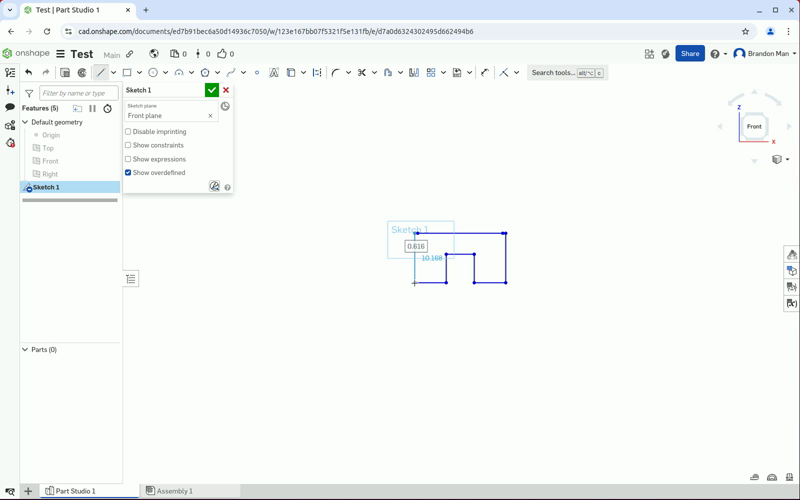
key_up(shift)
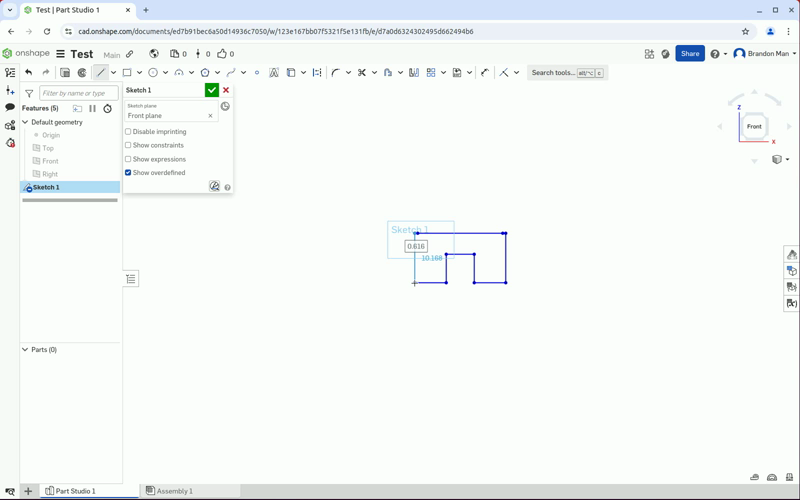
click(414, 282)
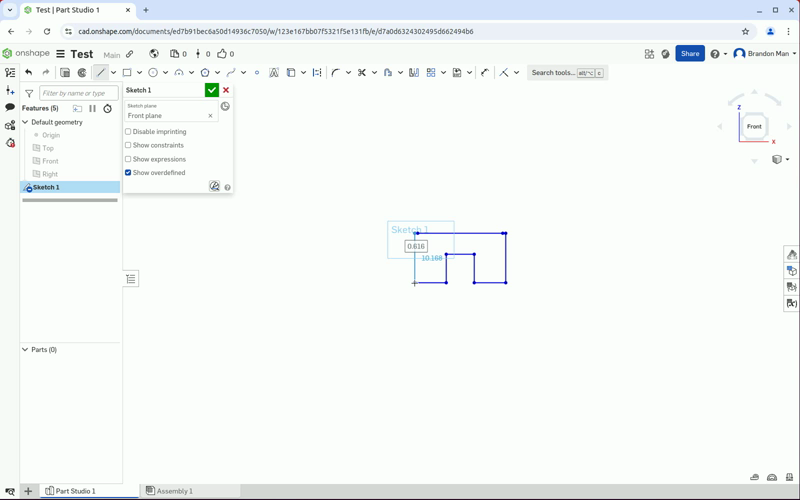
key(esc)
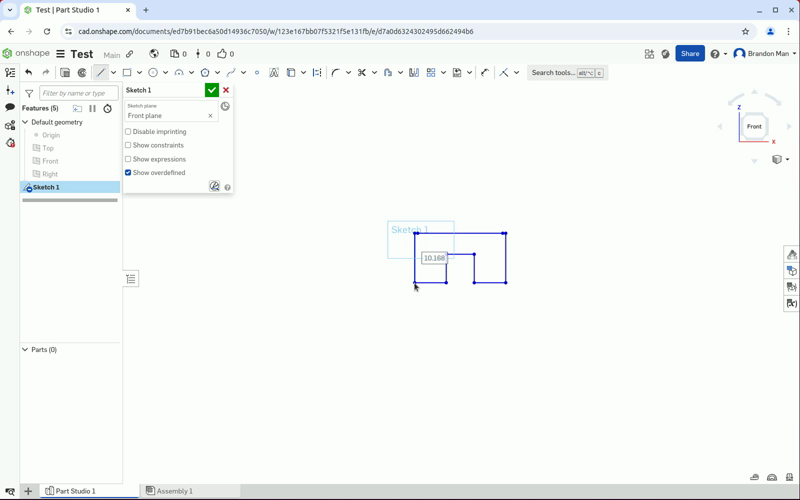
mouse_move(492, 268)
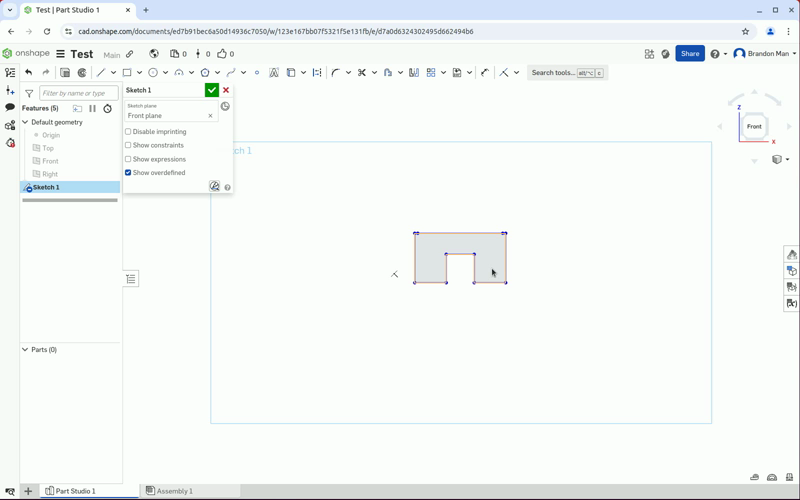
click(492, 268)
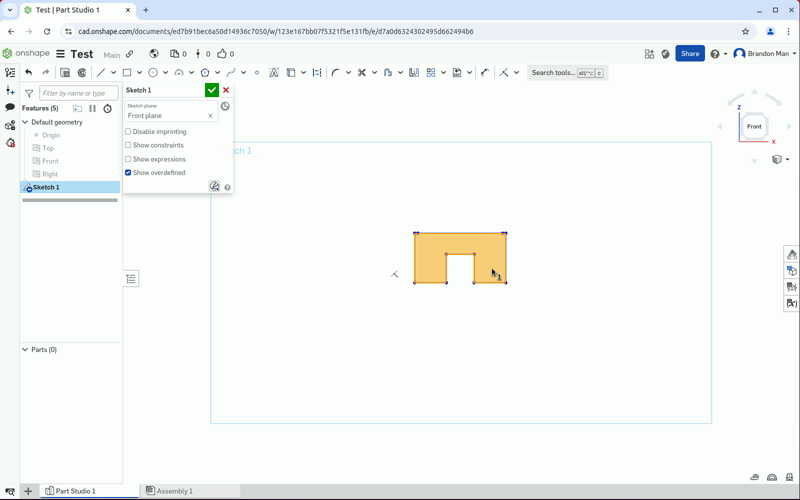
mouse_move(73, 352)
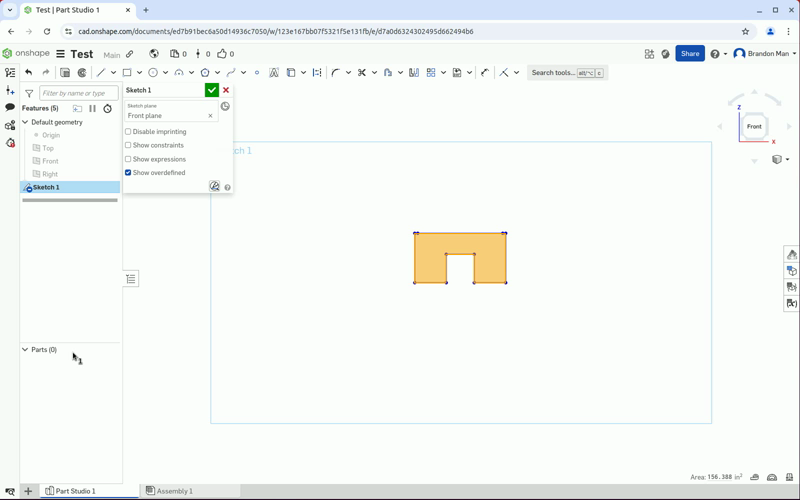
key(shift+y)
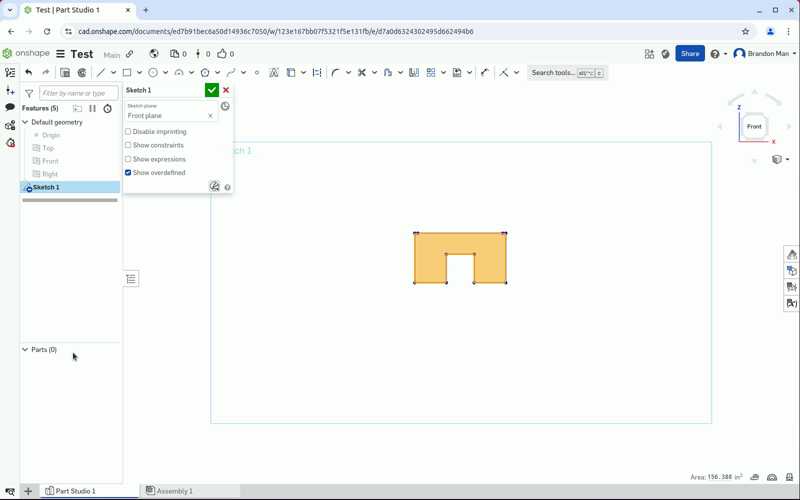
key(shift+e)
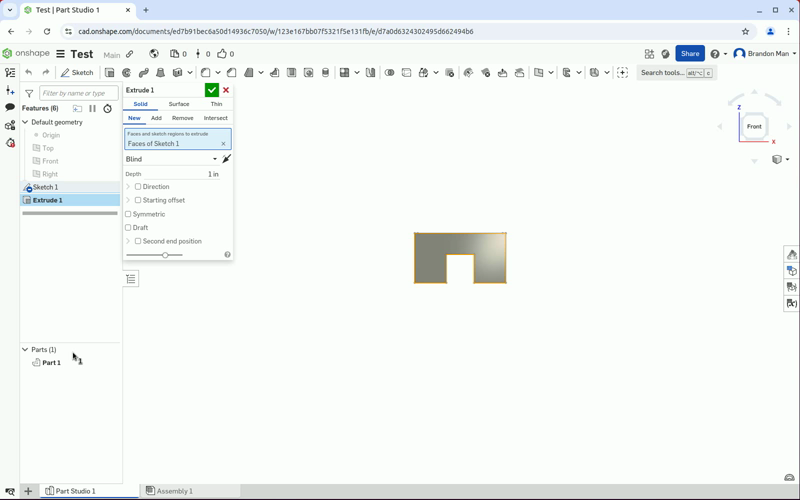
mouse_move(143, 106)
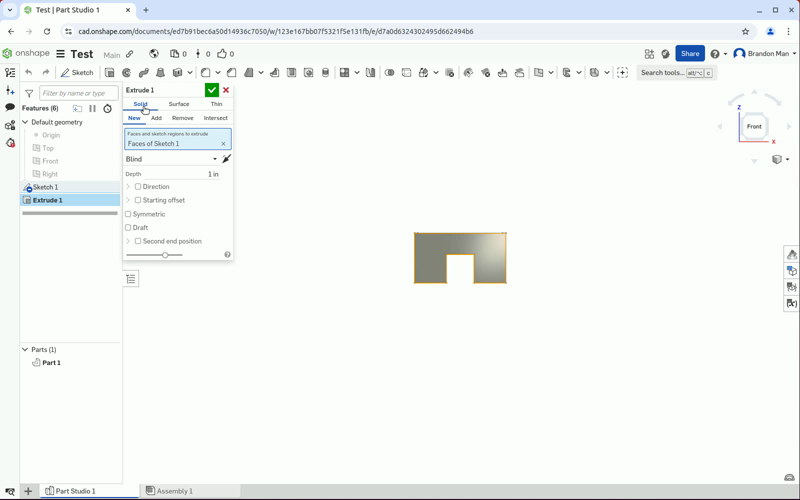
click(143, 106)
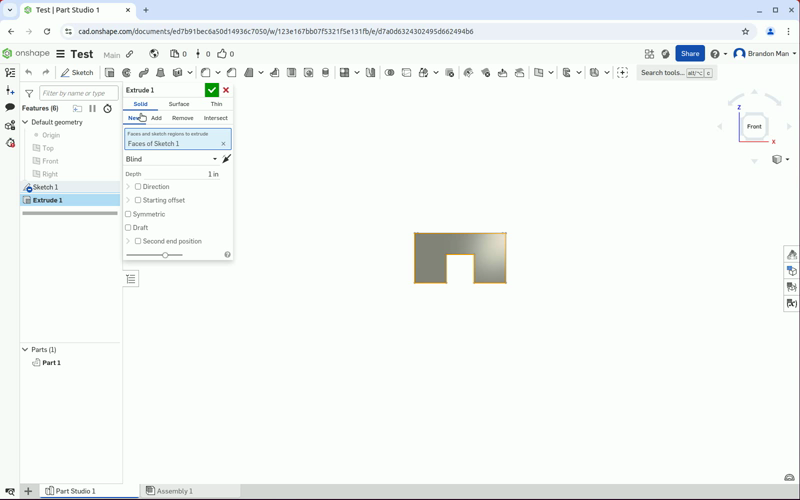
mouse_move(137, 120)
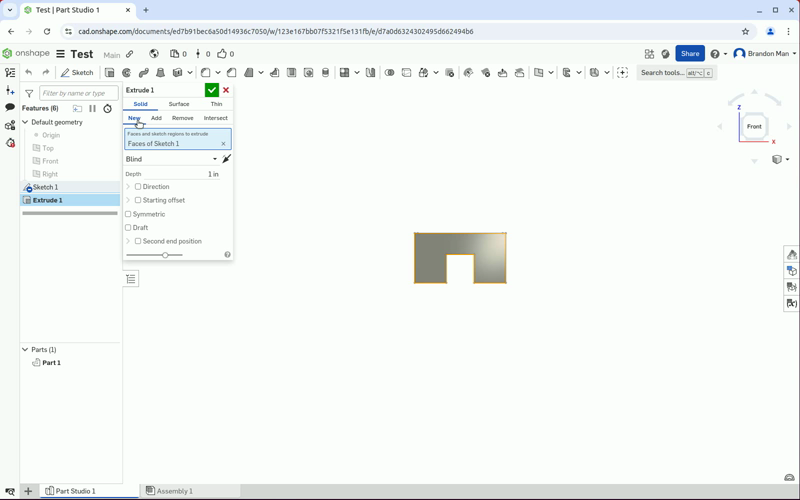
click(137, 120)
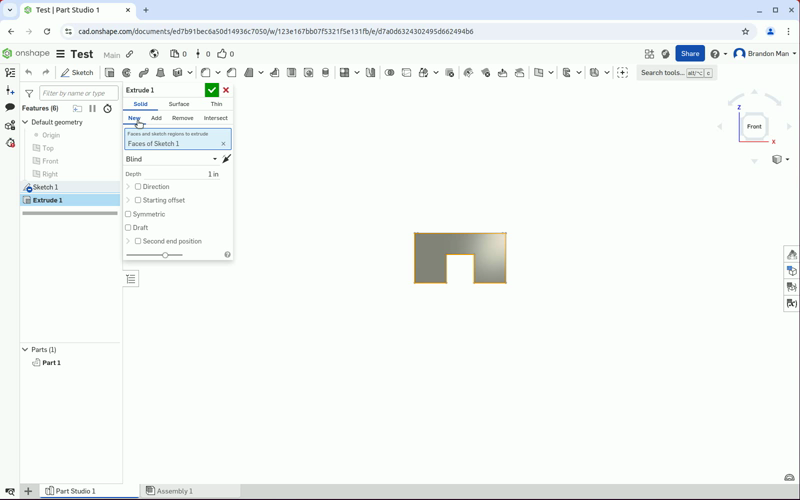
key(tab, 4)
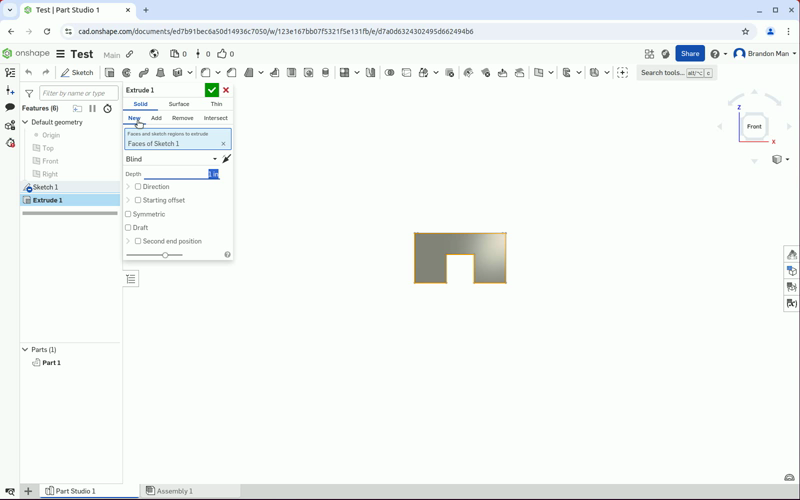
text(5.778)
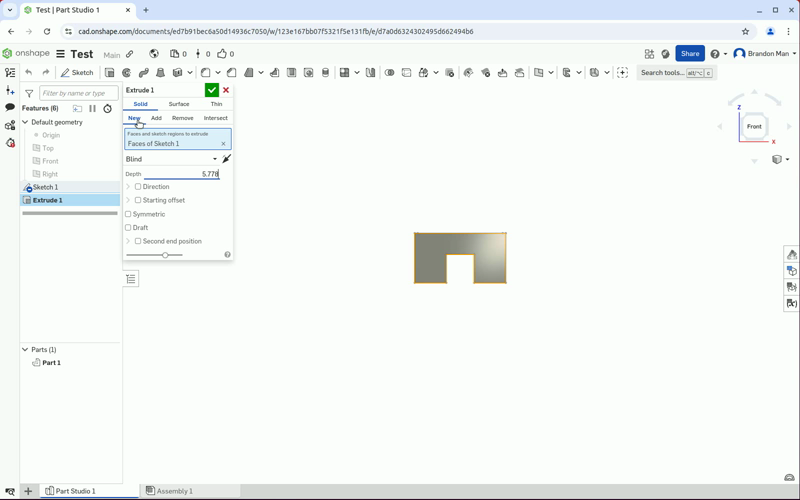
key(tab, 3)
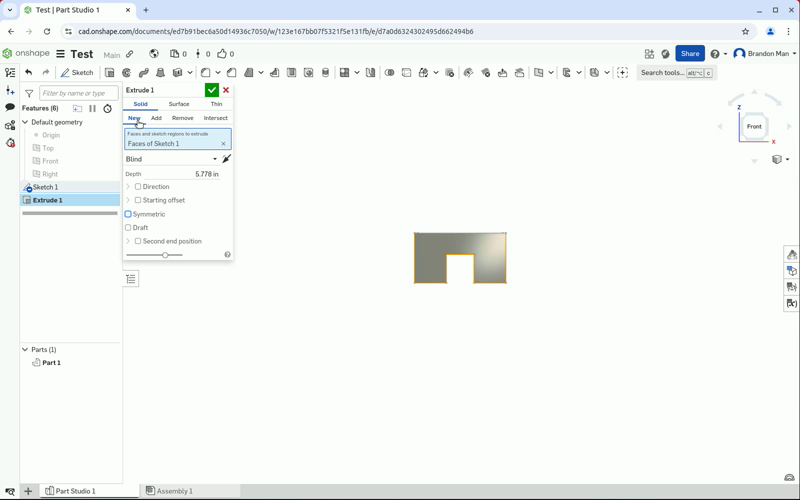
key(space)
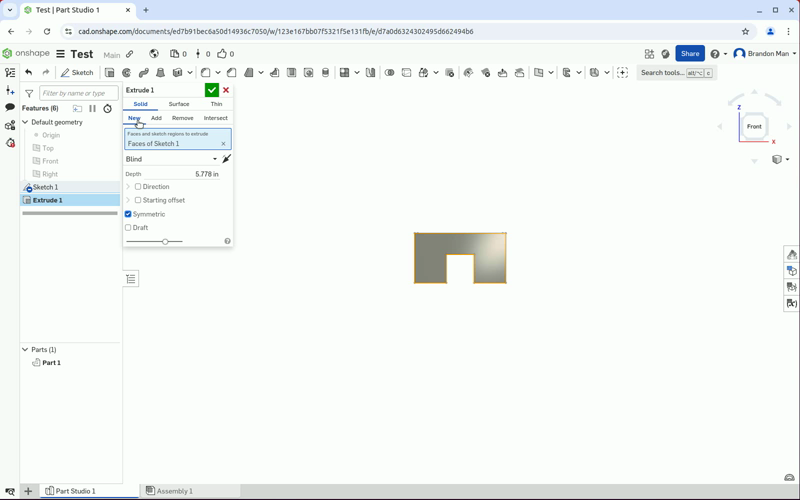
key(enter)
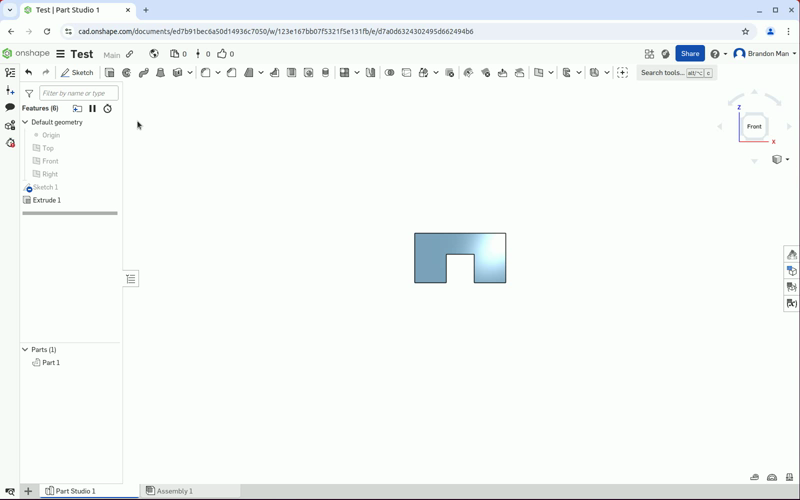
key(shift+h)
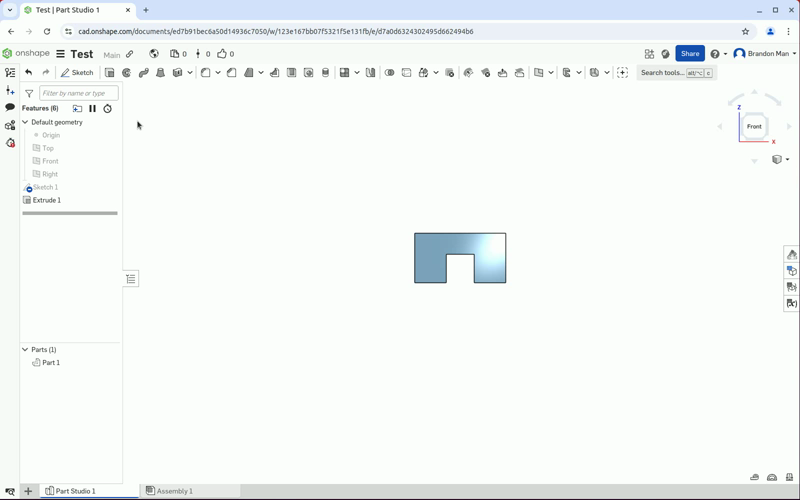
key(shift+h)
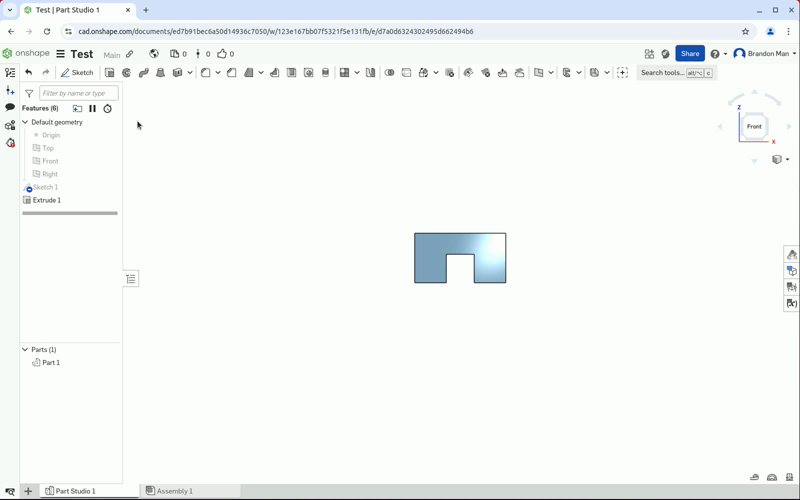
mouse_move(73, 189)
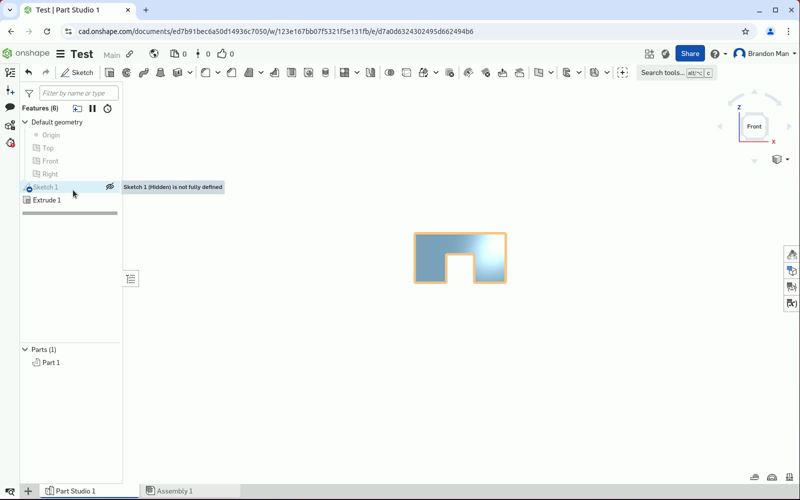
click(73, 189)
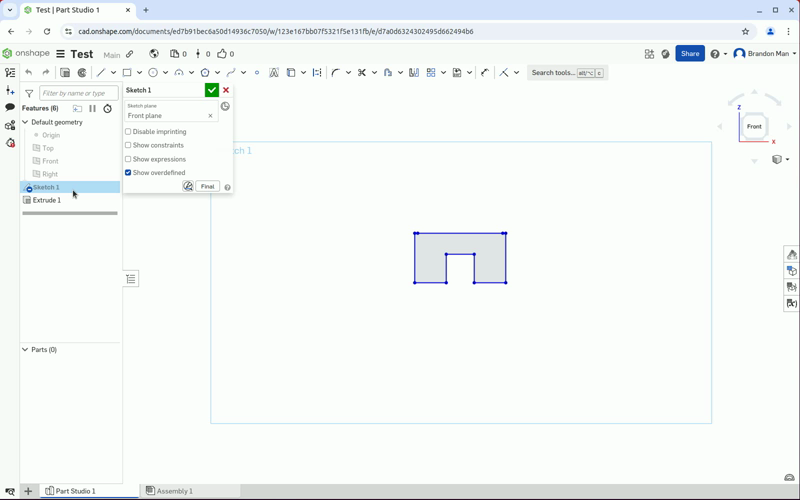
mouse_move(229, 92)
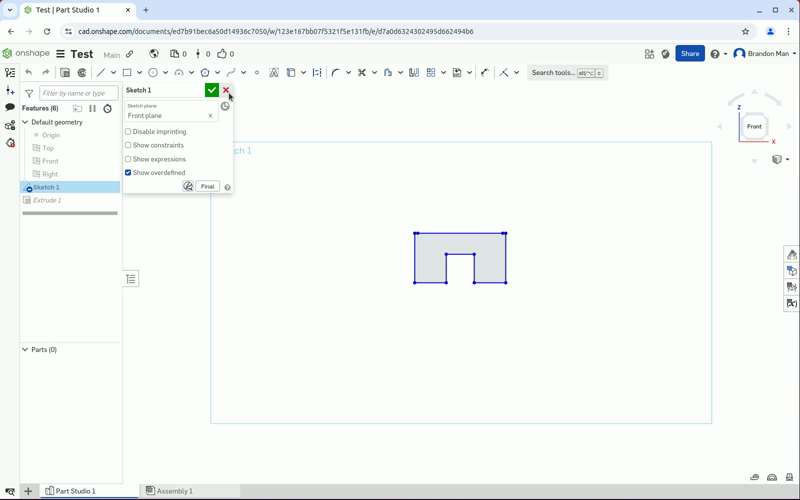
click(229, 92)
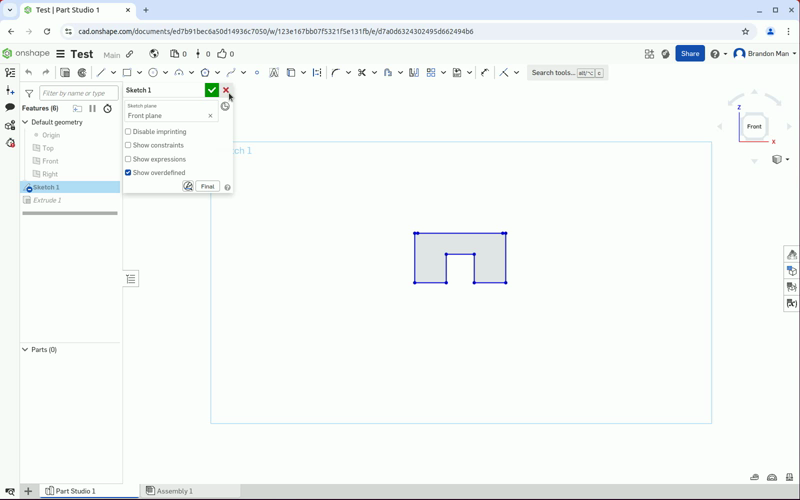
key(shift+s)
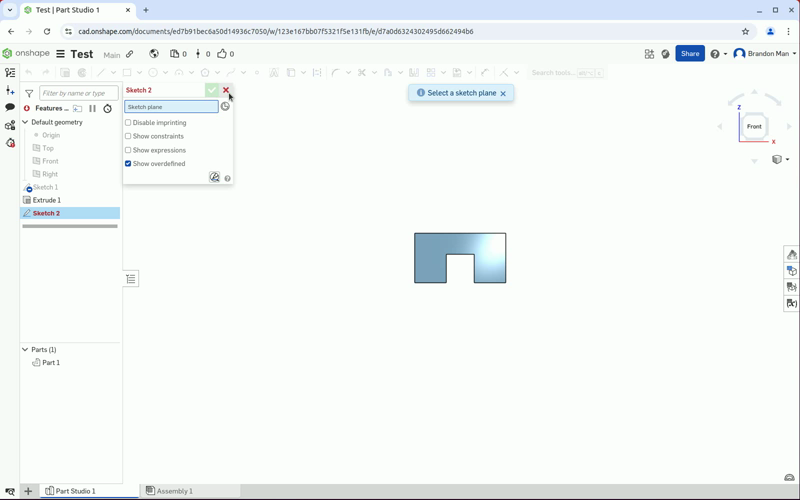
mouse_move(73, 163)
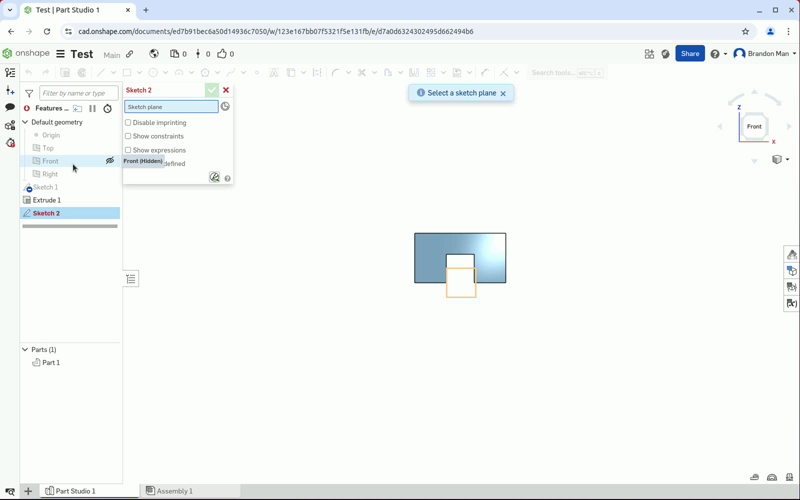
click(73, 163)
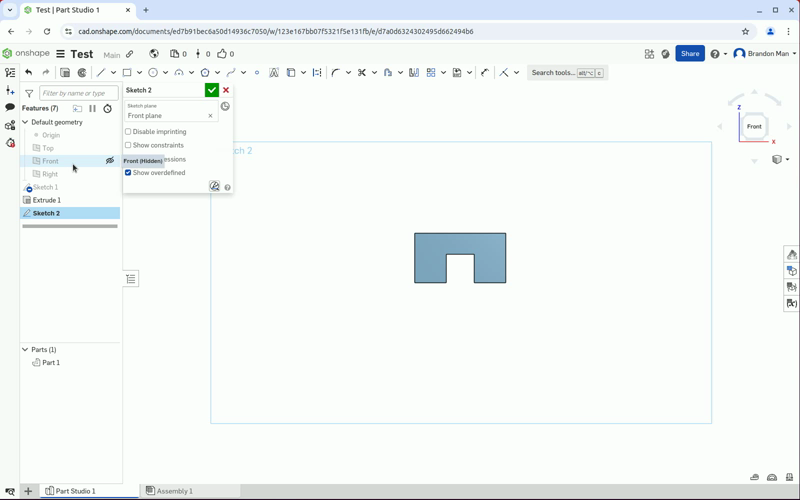
mouse_move(73, 352)
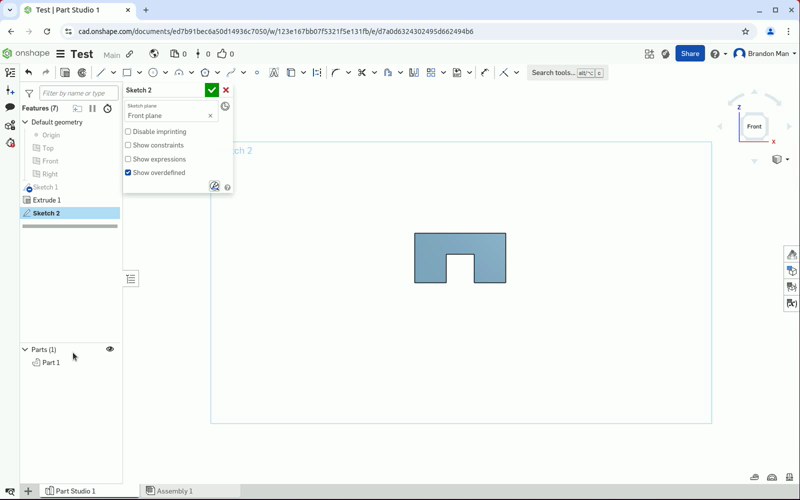
key(y)
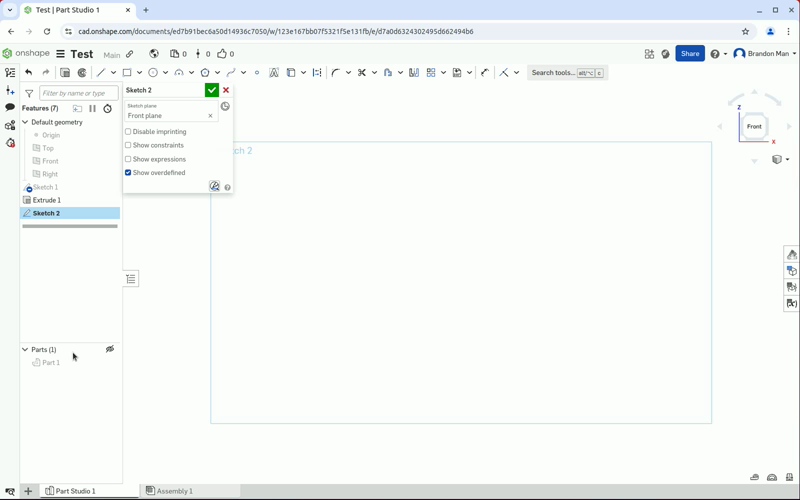
key(l)
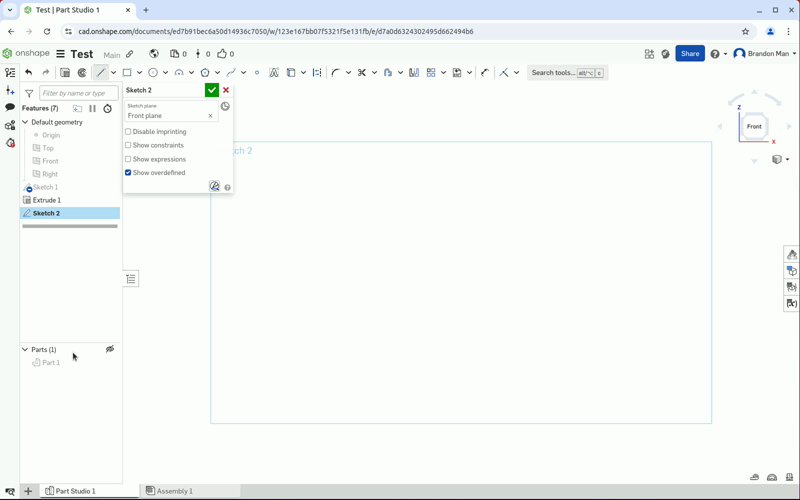
key_down(shift)
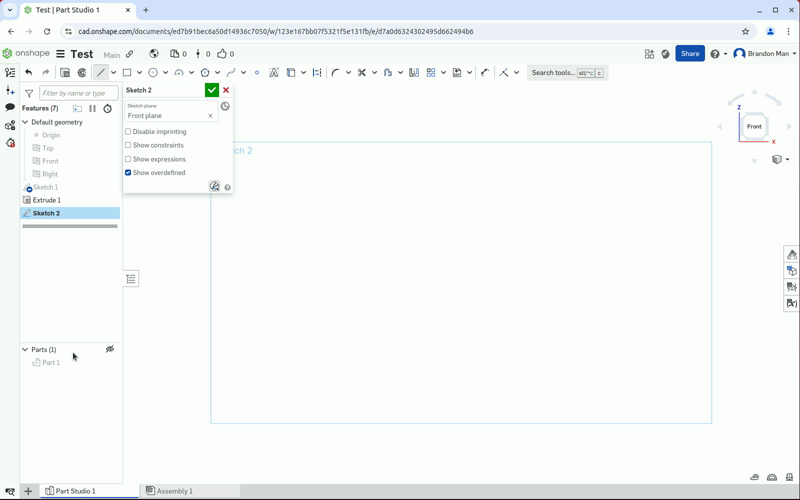
mouse_move(414, 233)
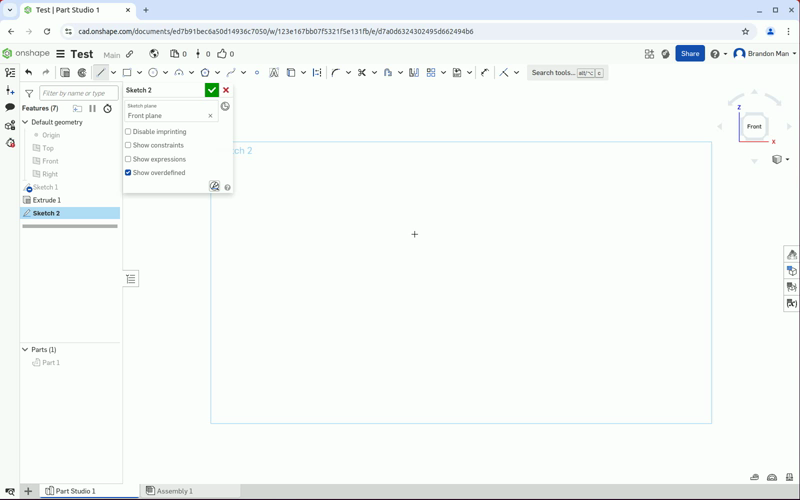
click(414, 233)
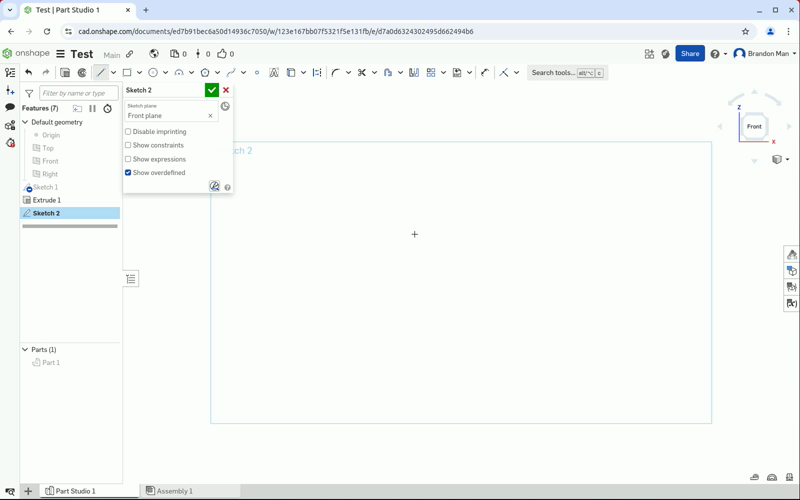
key_up(shift)
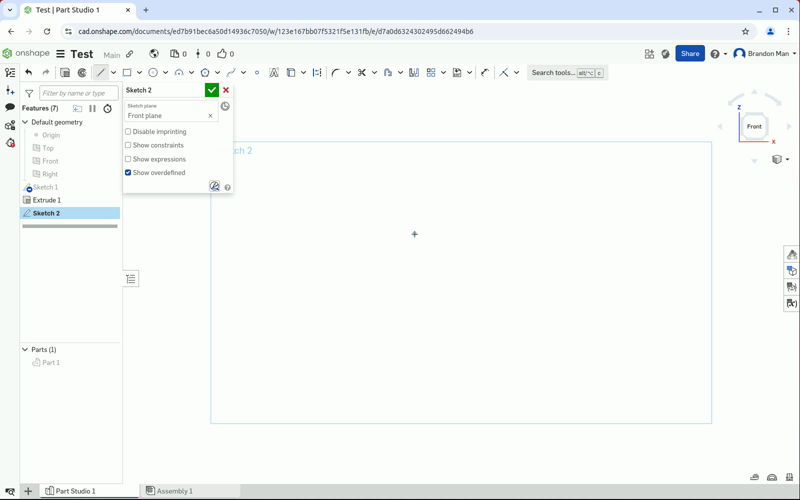
key_down(shift)
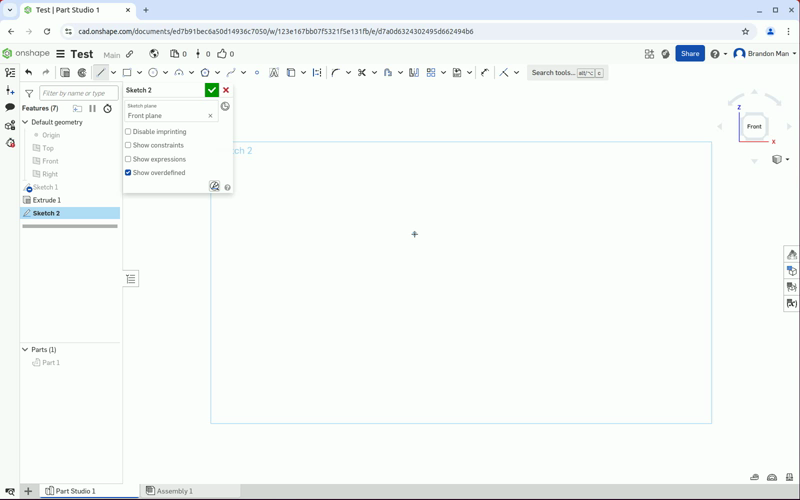
mouse_move(444, 233)
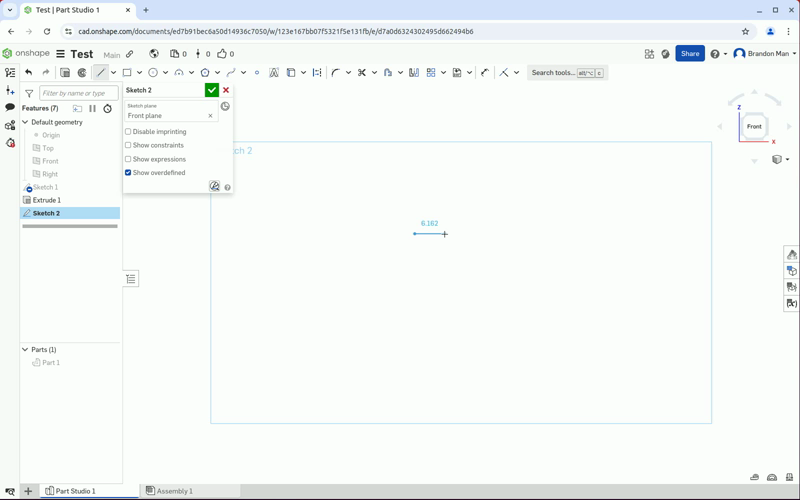
mouse_move(417, 233)
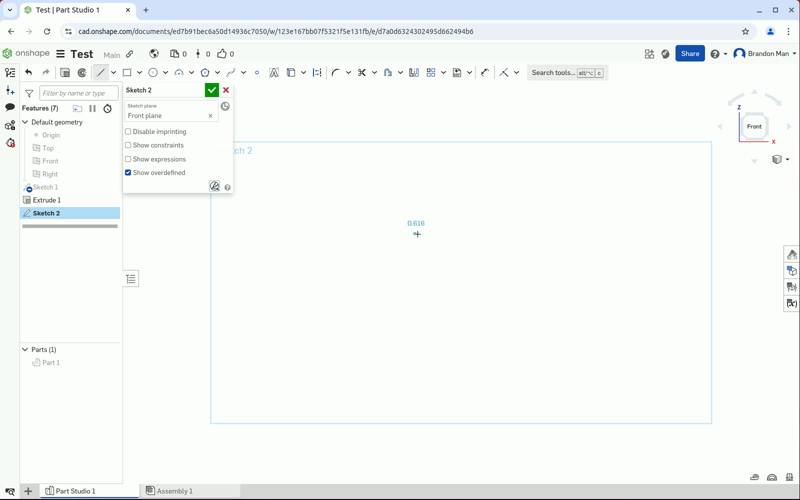
scroll(6)
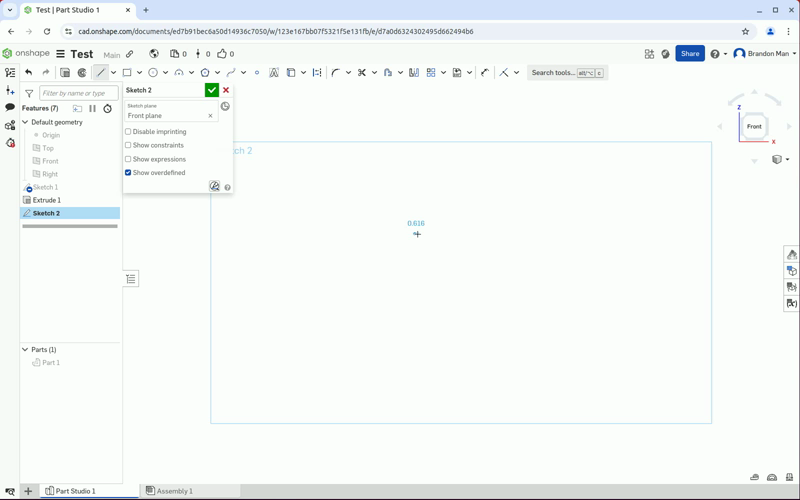
scroll(6)
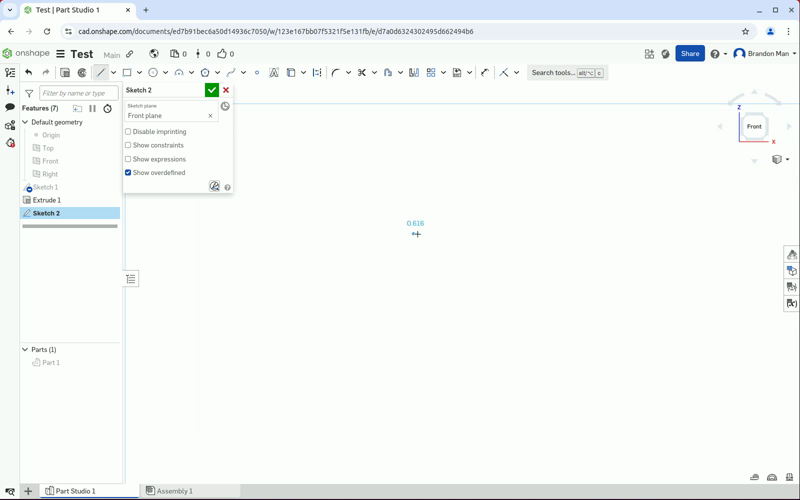
scroll(6)
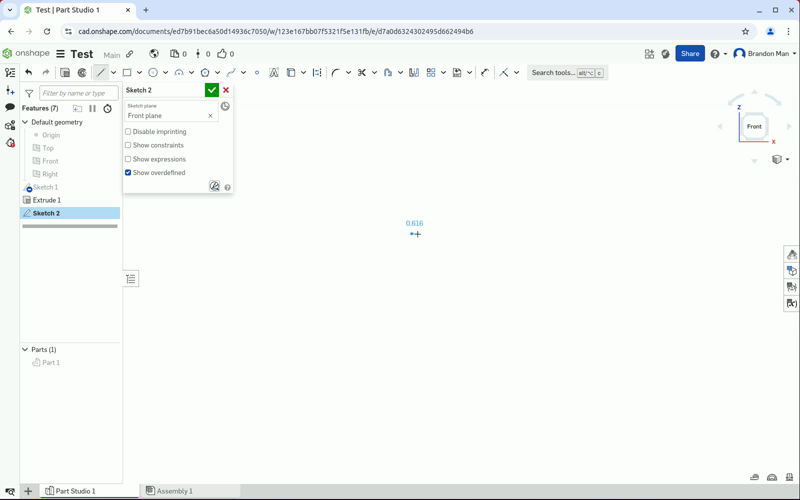
scroll(6)
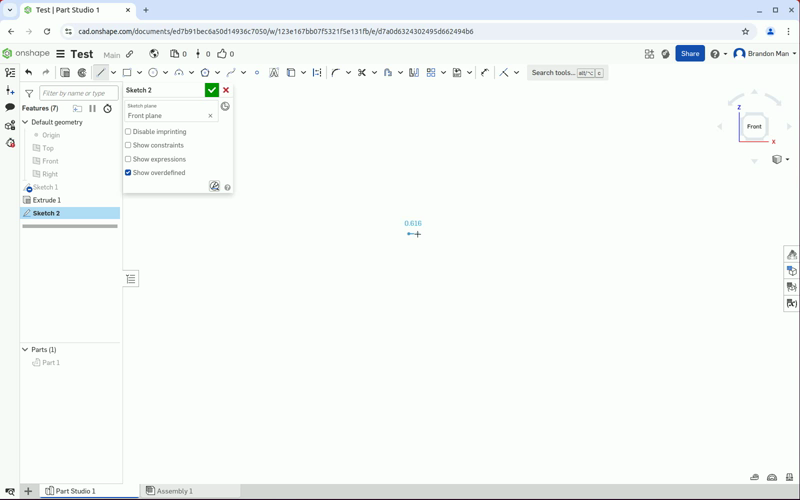
scroll(6)
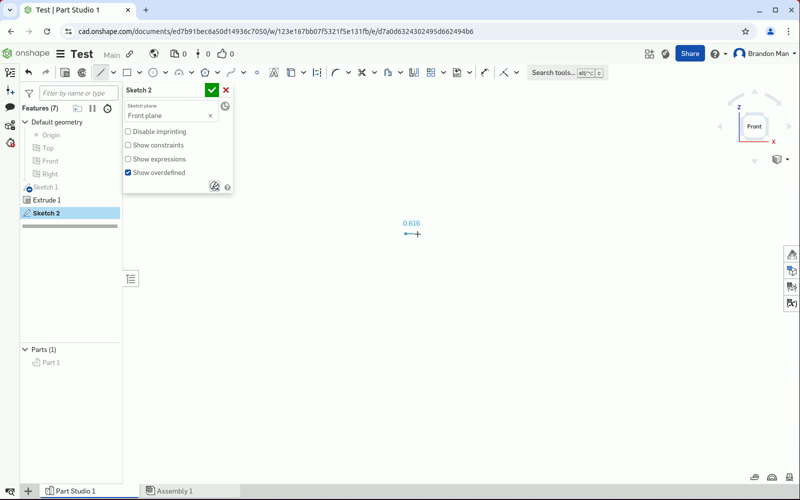
scroll(6)
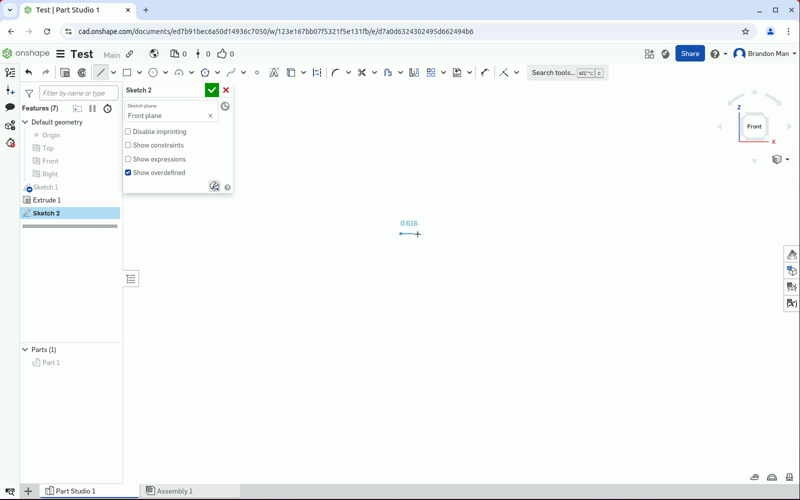
scroll(6)
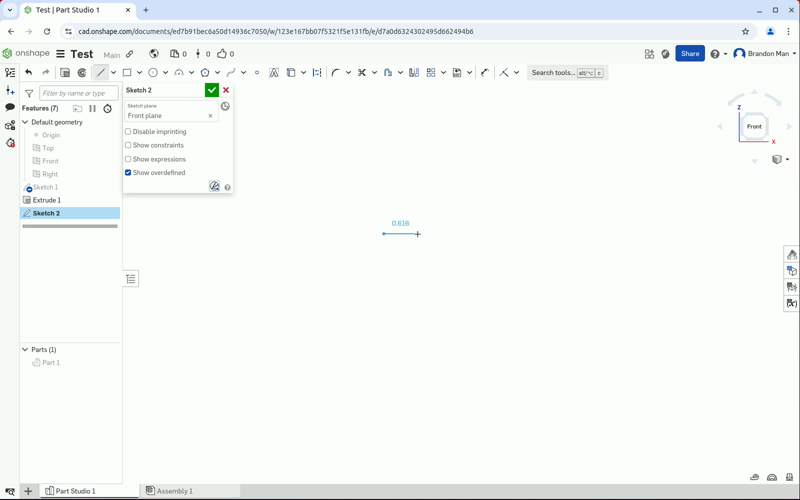
click(417, 233)
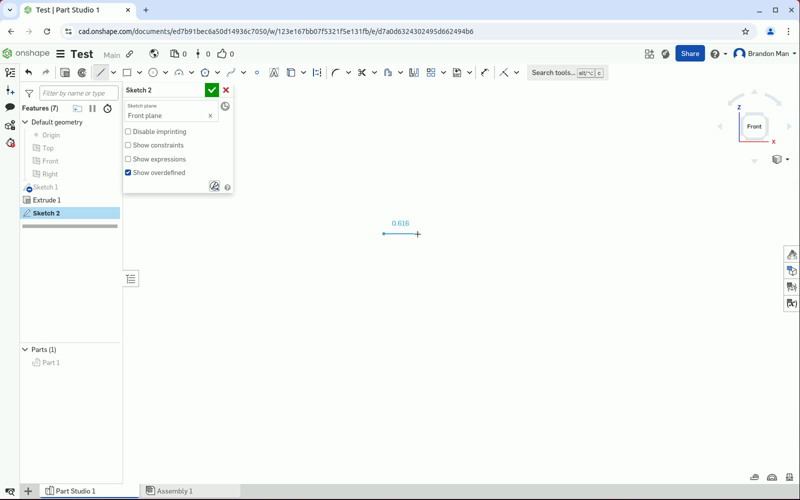
scroll(-6)
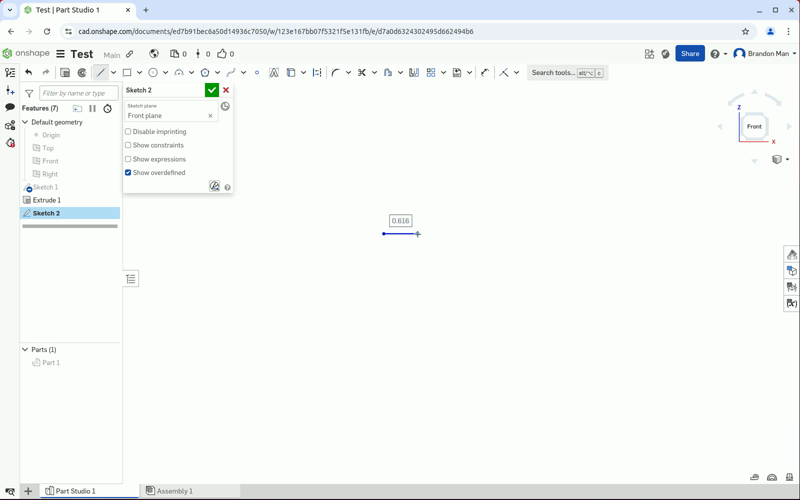
scroll(-6)
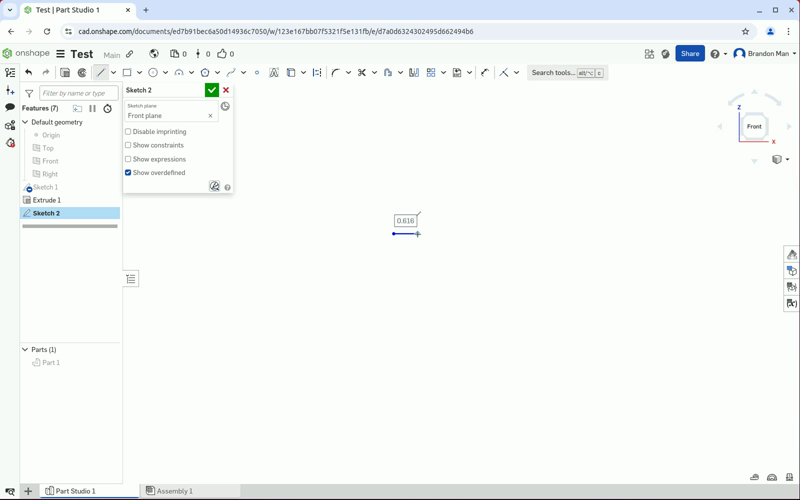
scroll(-6)
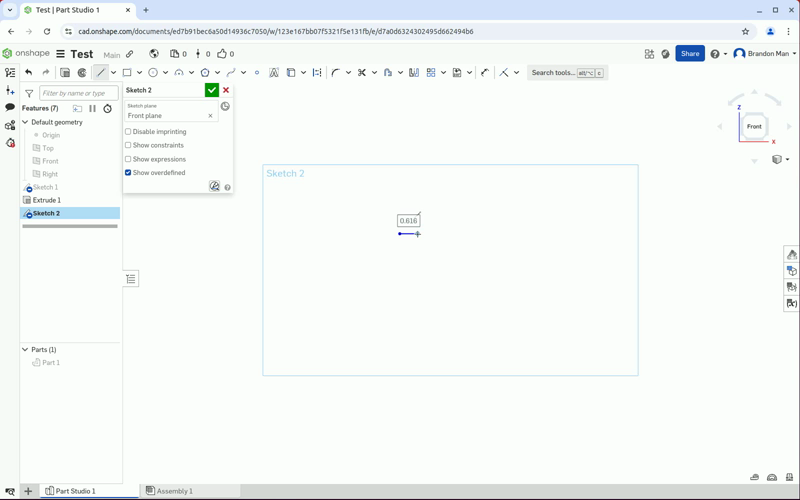
scroll(-6)
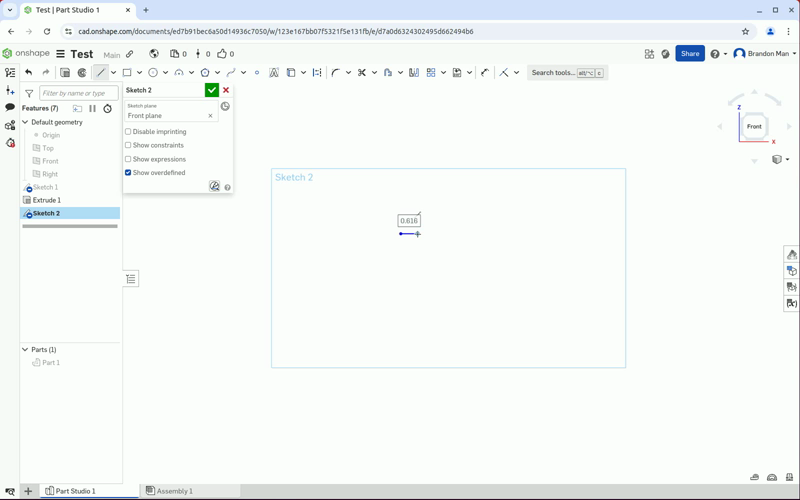
scroll(-6)
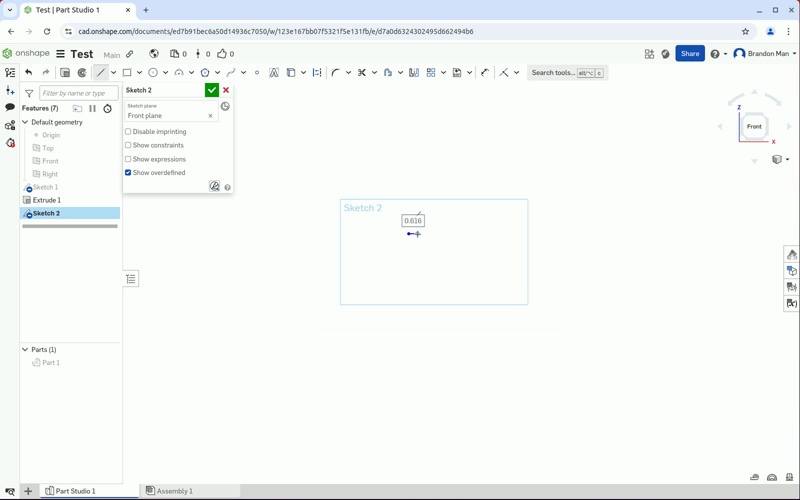
scroll(-6)
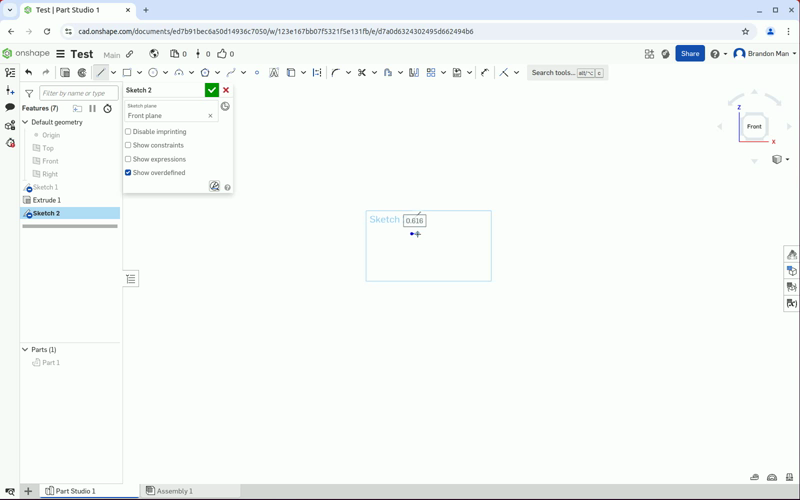
scroll(-6)
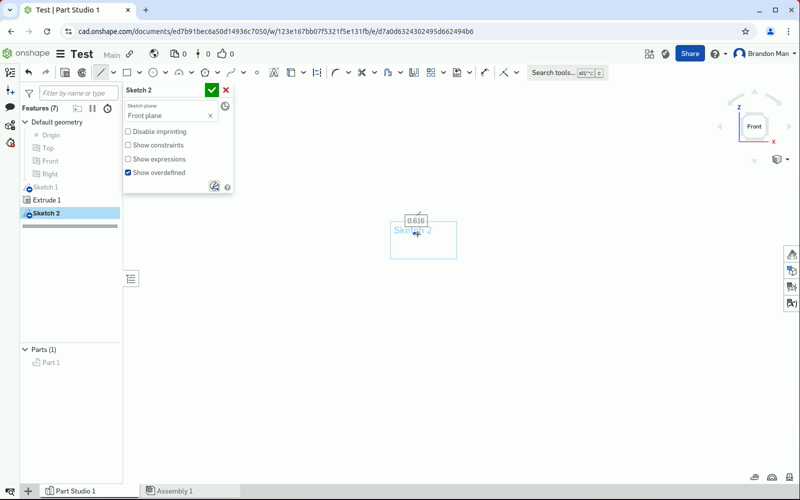
key_up(shift)
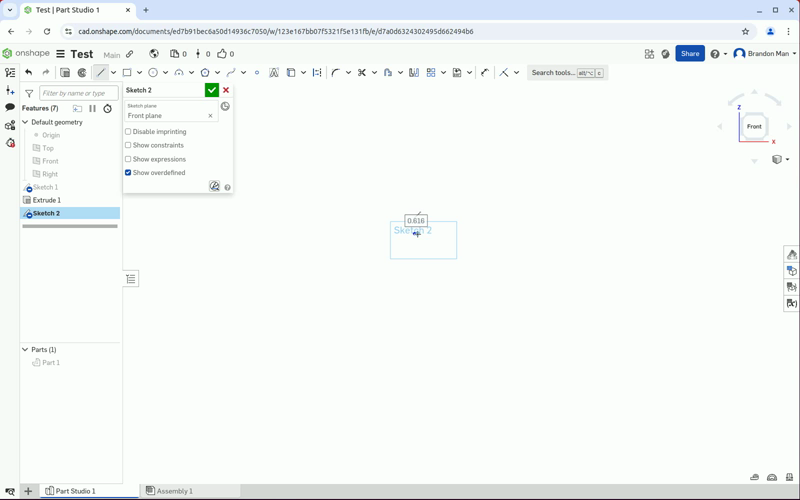
key_down(shift)
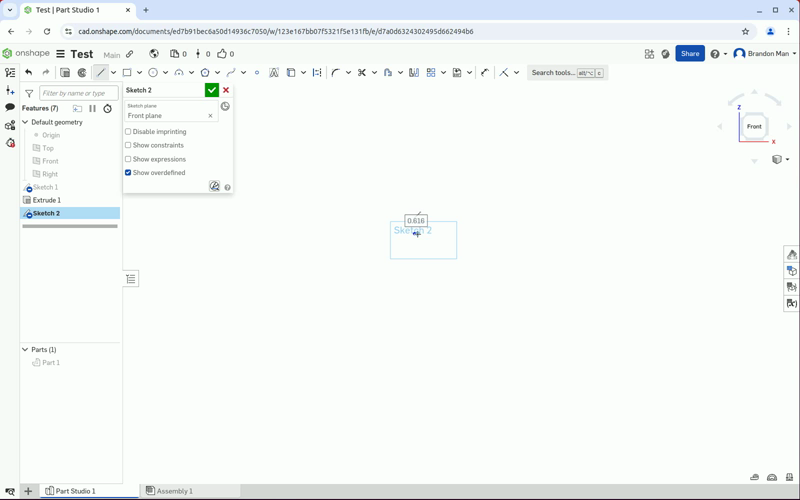
mouse_move(447, 233)
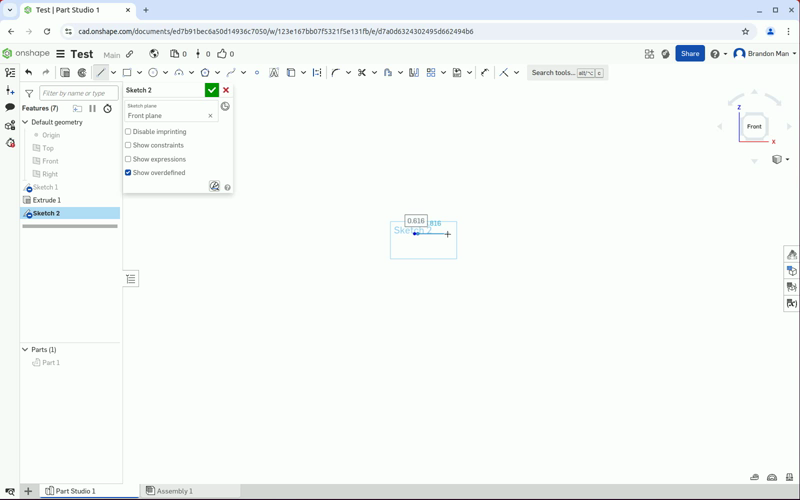
mouse_move(417, 228)
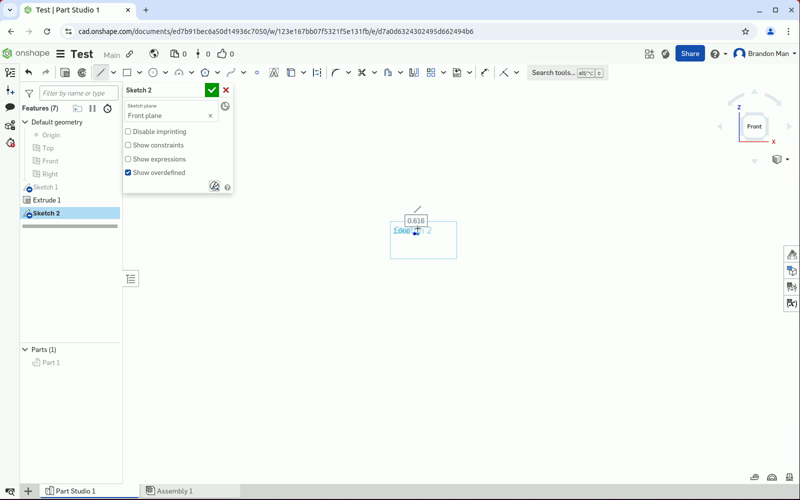
scroll(6)
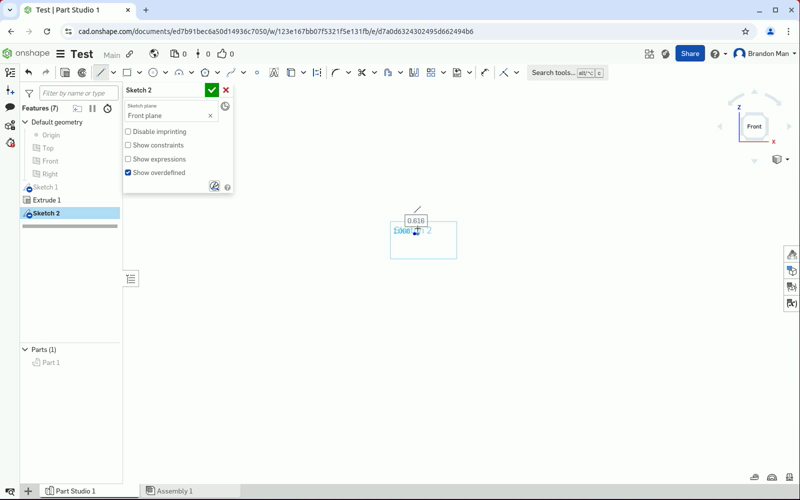
scroll(6)
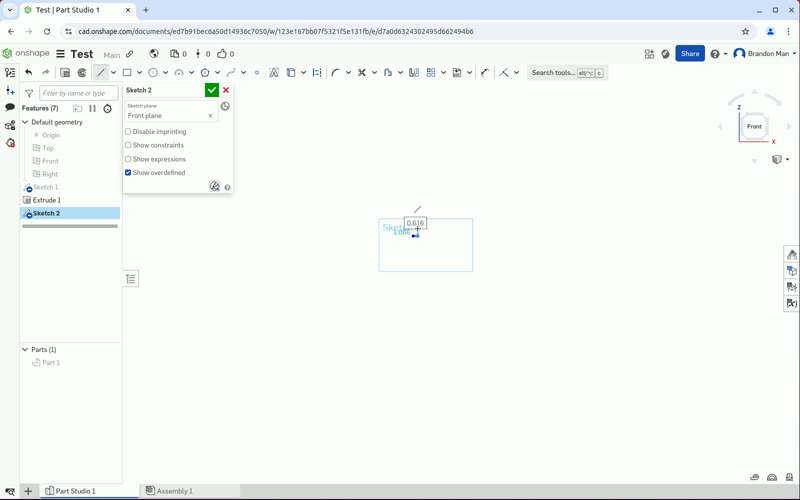
scroll(6)
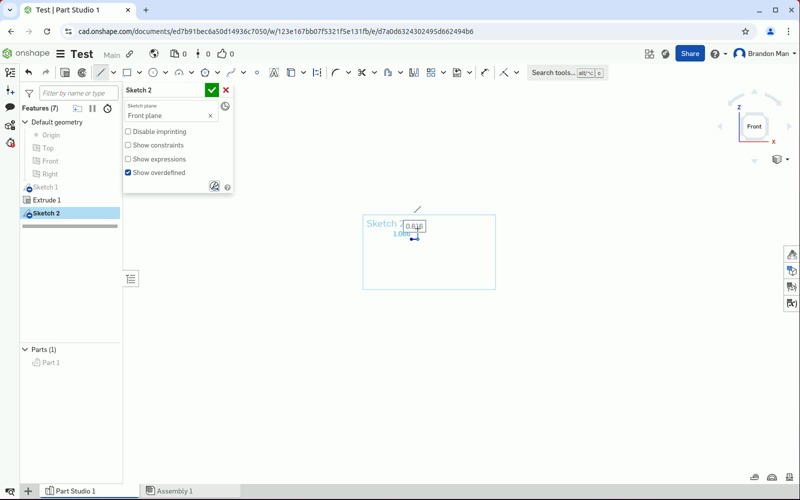
scroll(6)
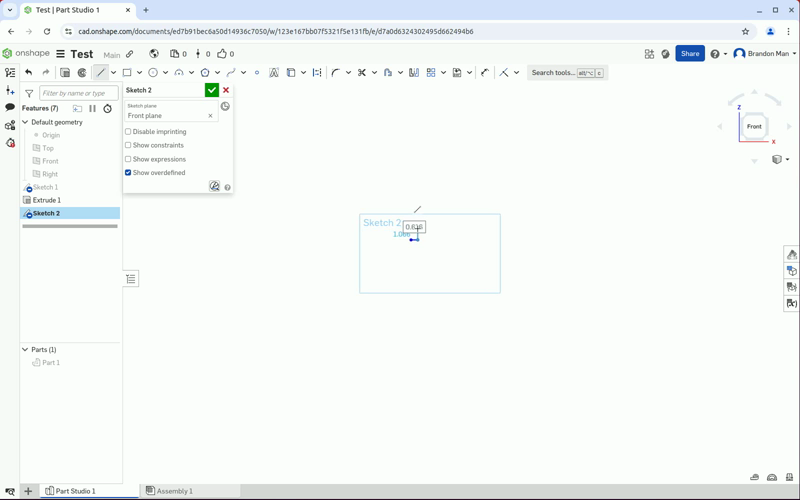
scroll(6)
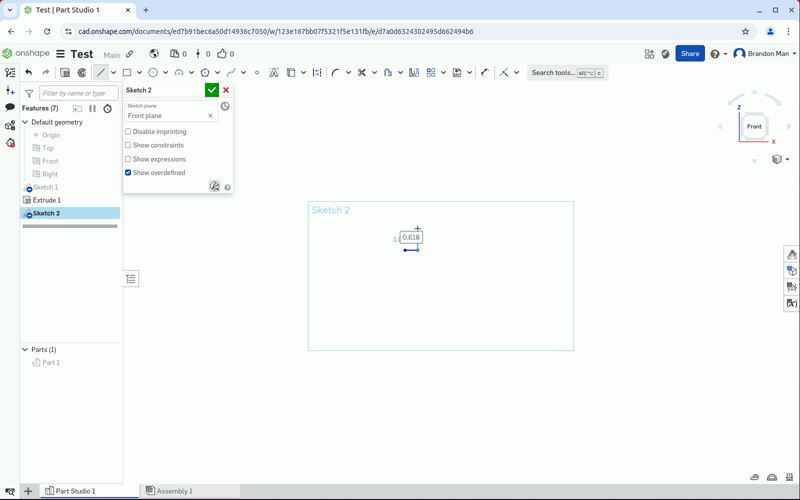
scroll(6)
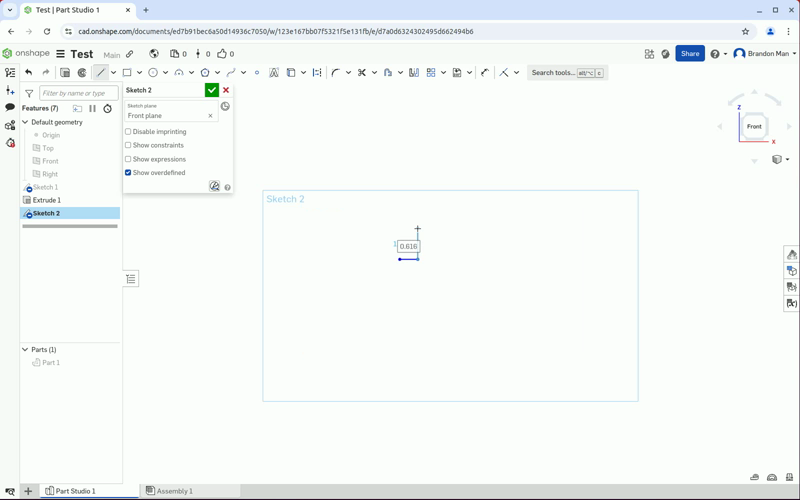
scroll(6)
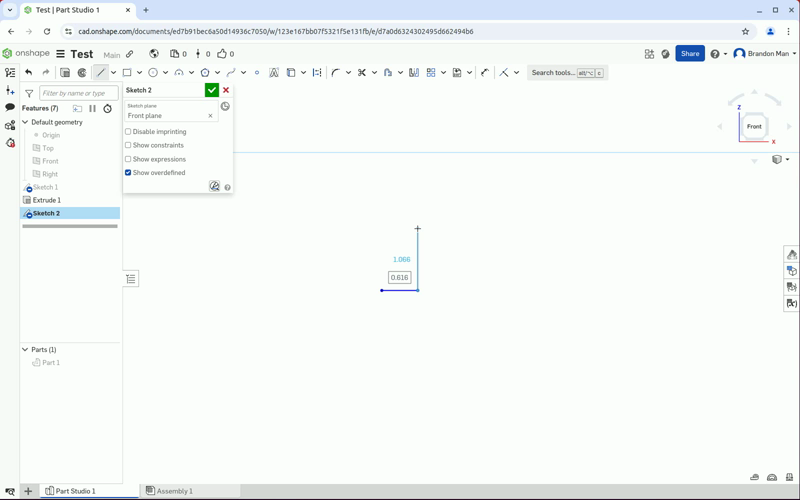
click(417, 228)
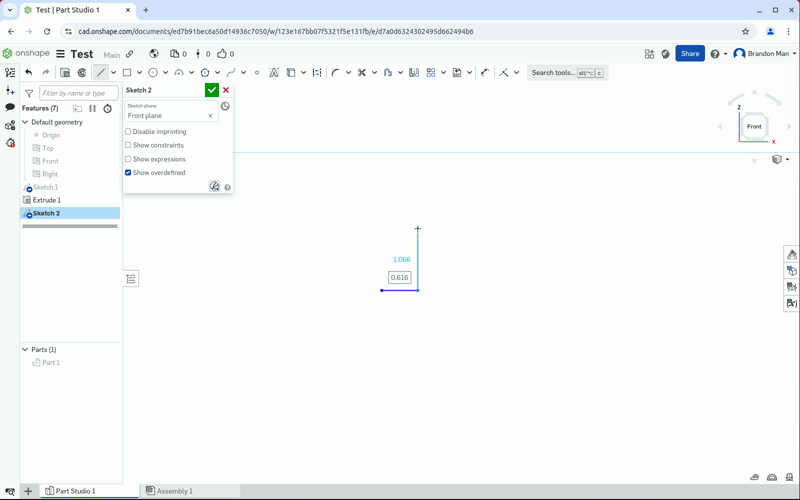
scroll(-6)
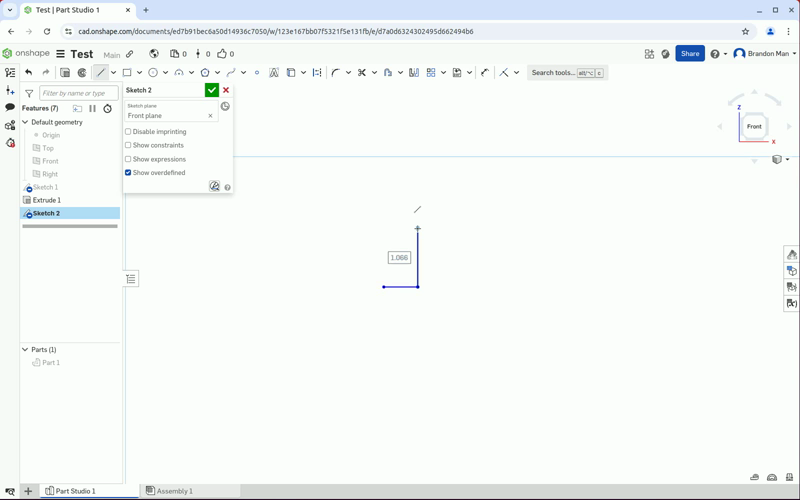
scroll(-6)
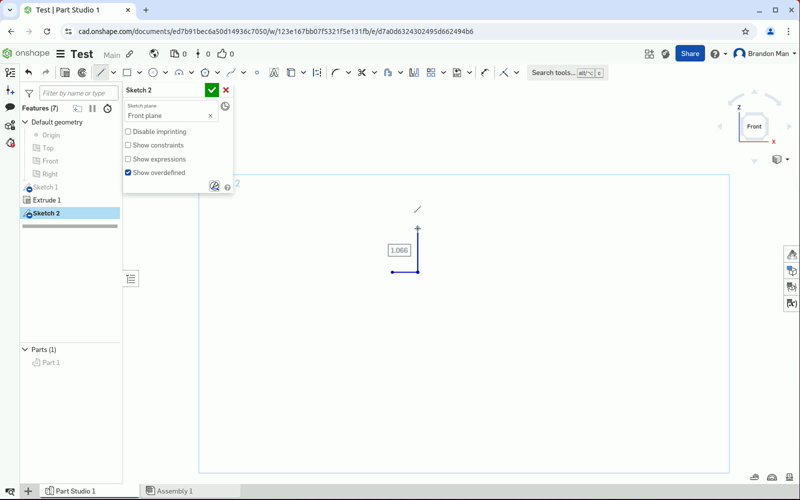
scroll(-6)
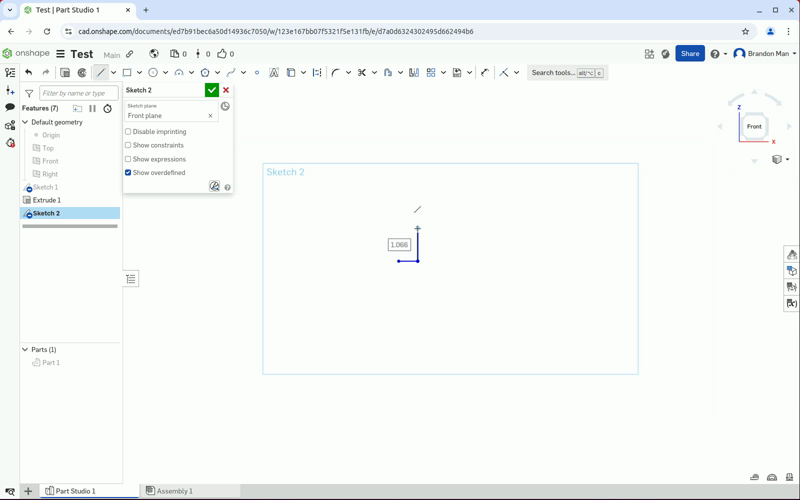
scroll(-6)
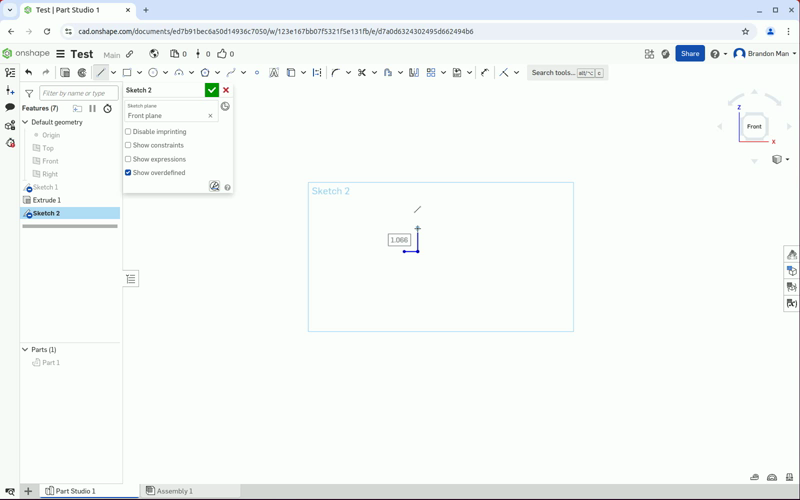
scroll(-6)
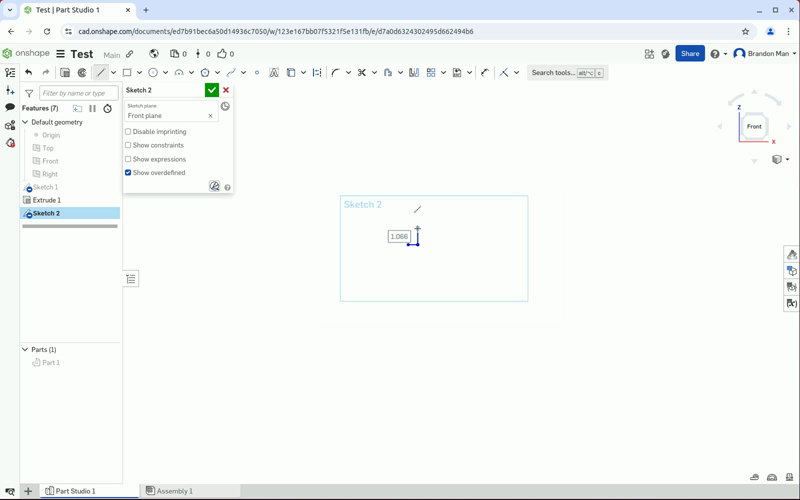
scroll(-6)
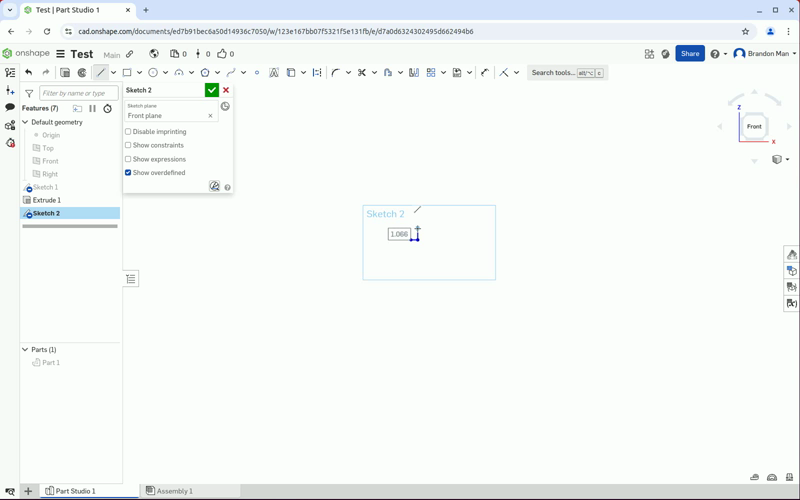
scroll(-6)
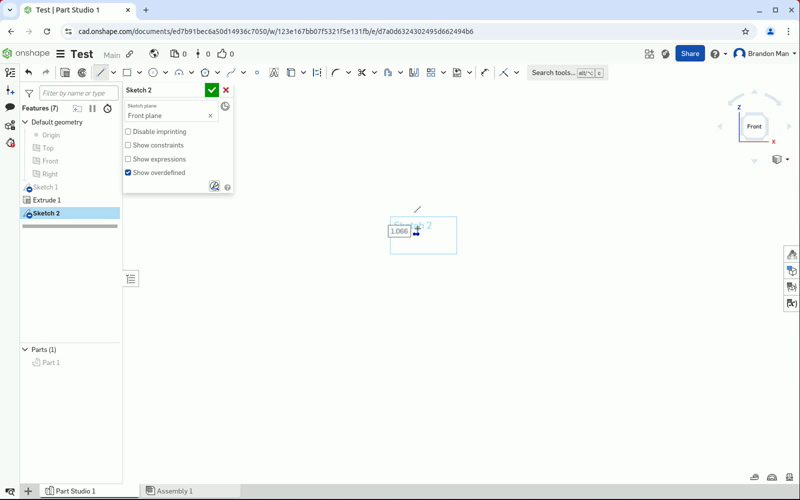
key_up(shift)
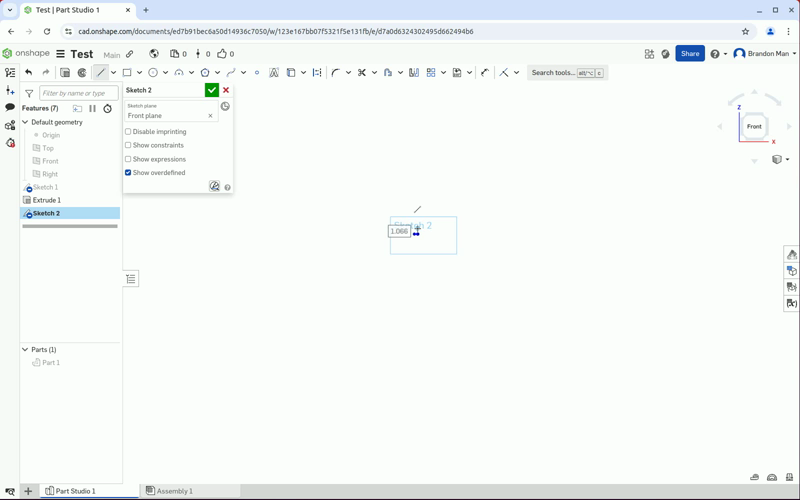
key_down(shift)
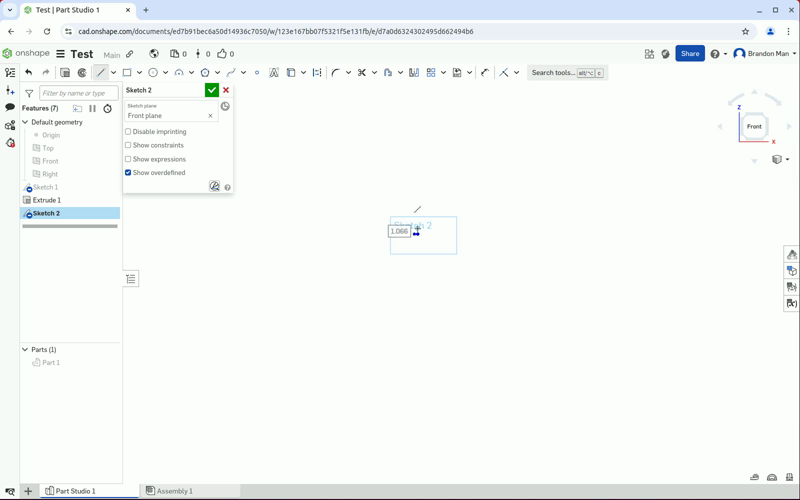
mouse_move(447, 228)
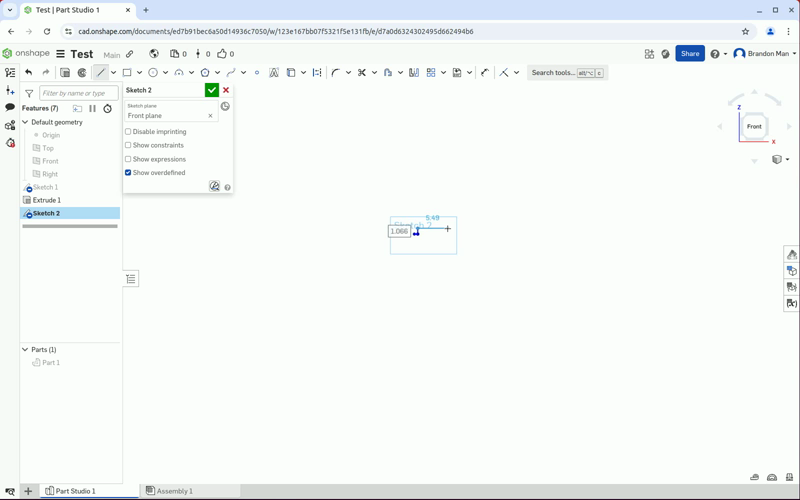
mouse_move(432, 228)
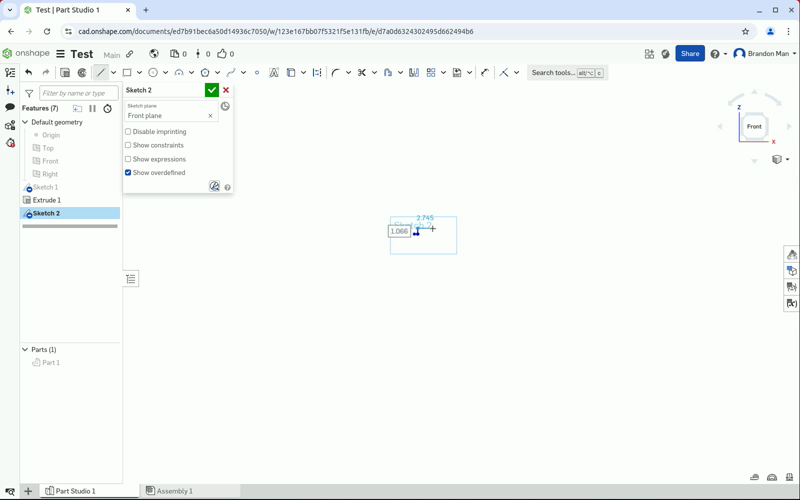
click(432, 228)
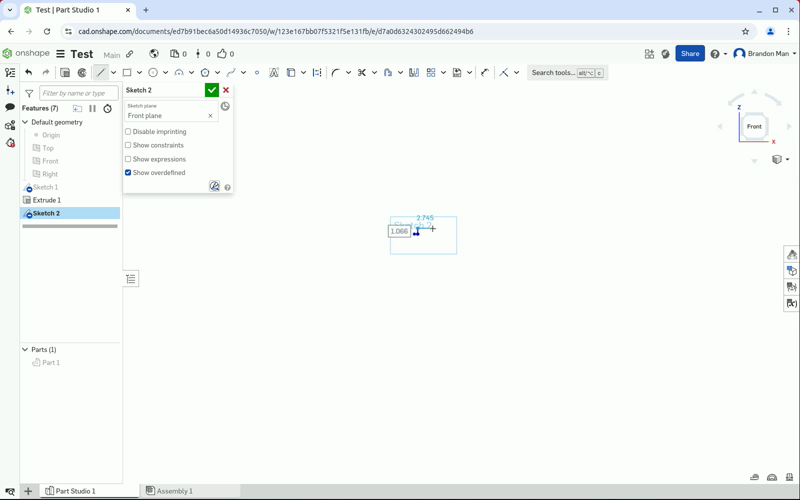
key_up(shift)
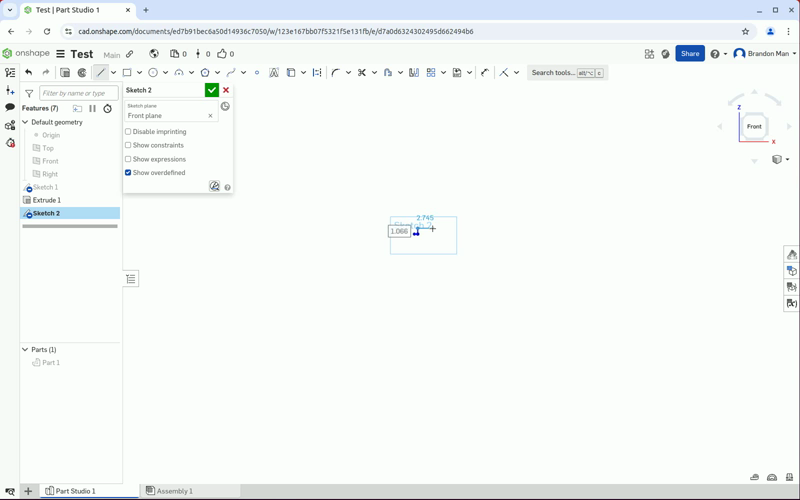
key_down(shift)
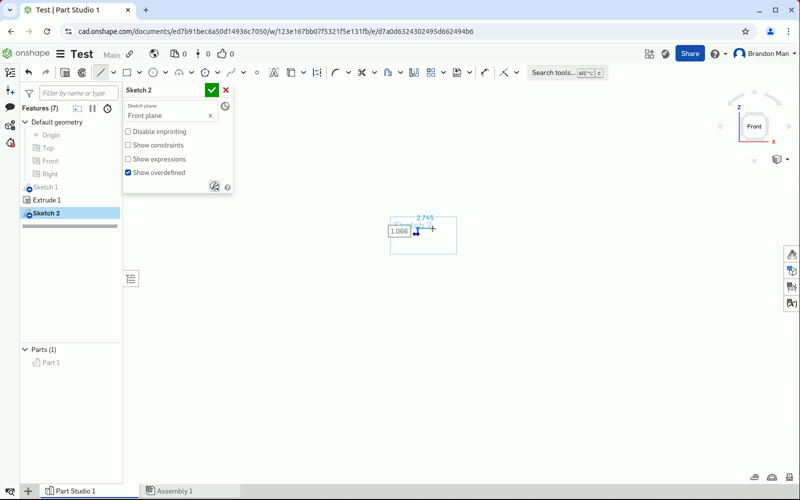
mouse_move(462, 228)
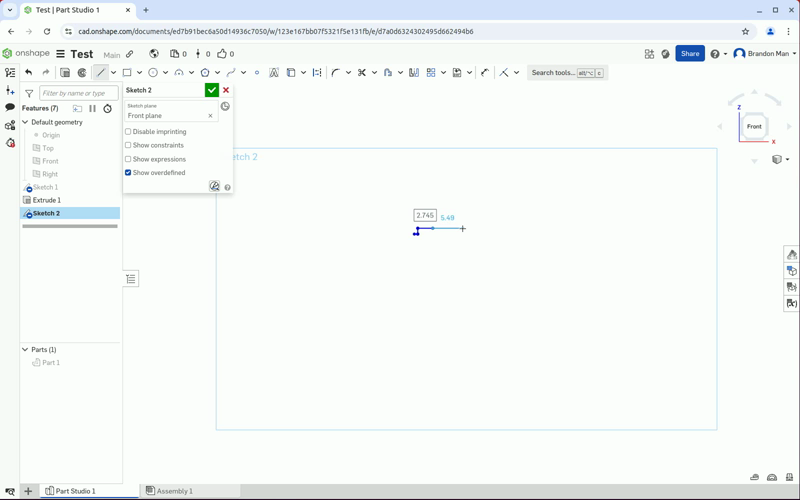
mouse_move(432, 169)
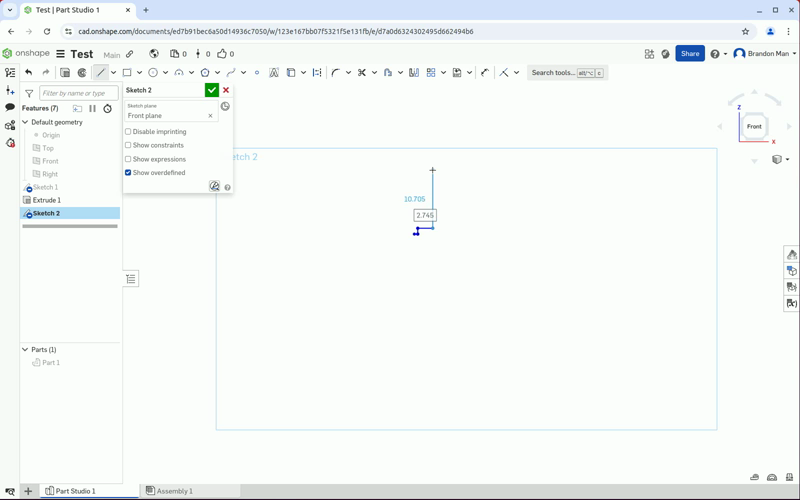
click(432, 169)
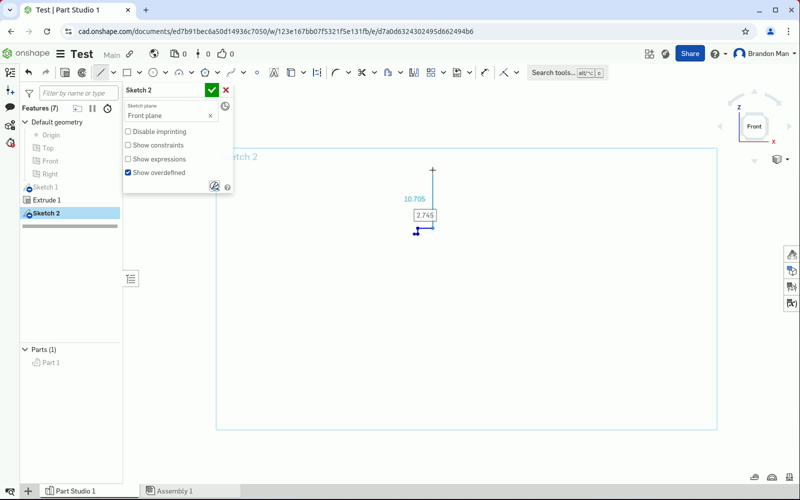
key_up(shift)
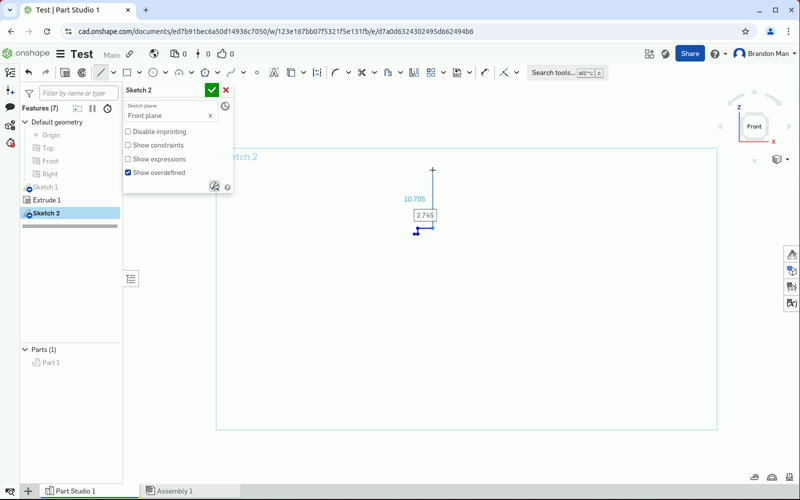
key_down(shift)
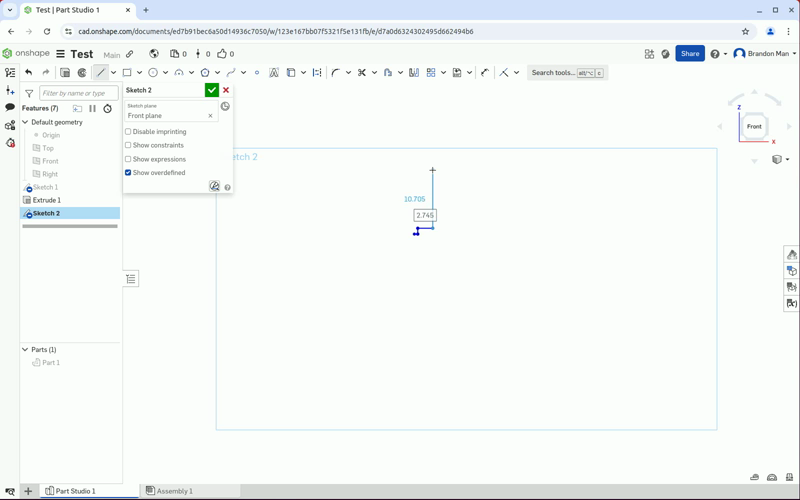
mouse_move(462, 169)
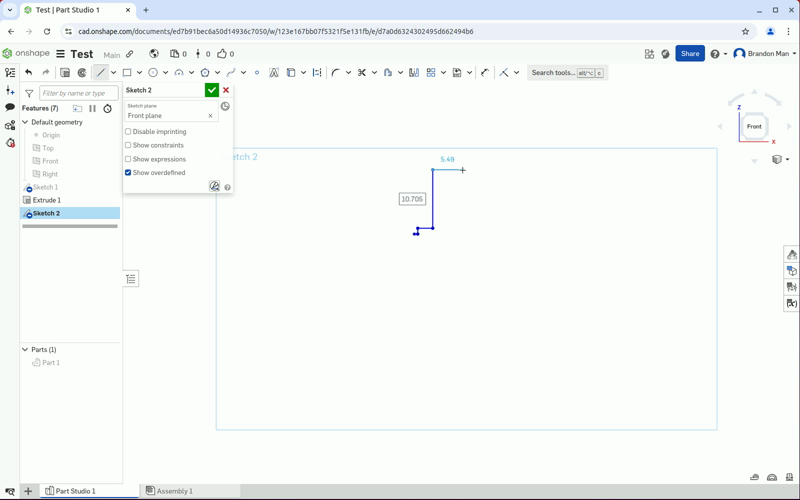
mouse_move(417, 169)
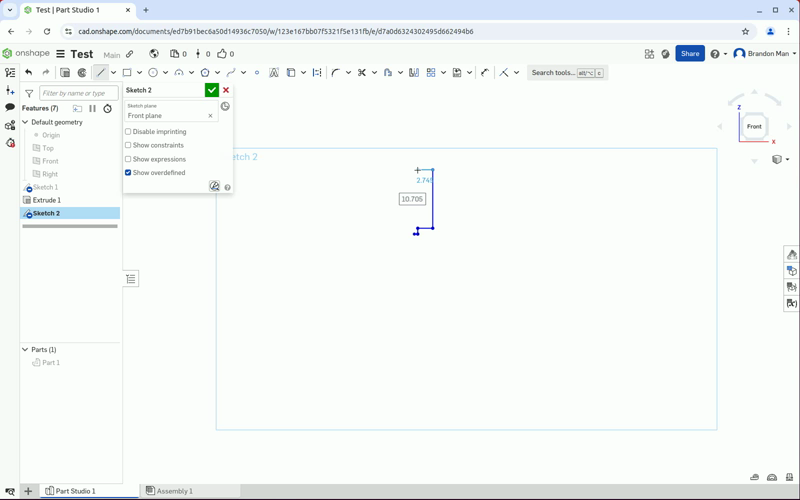
click(417, 169)
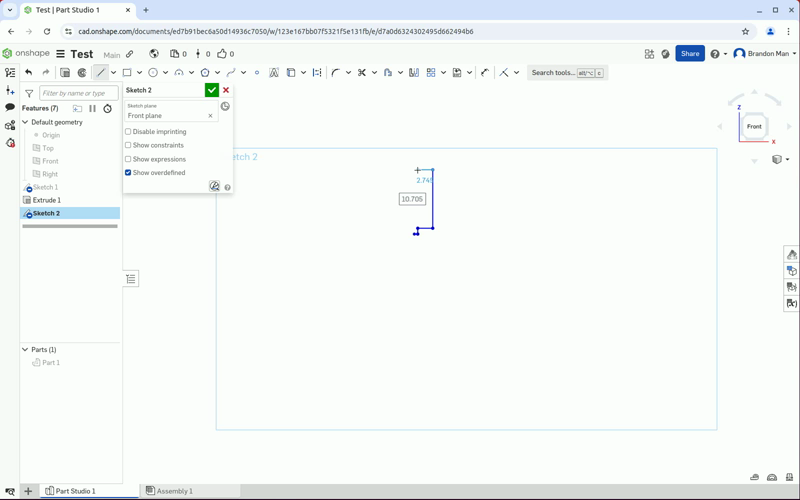
key_up(shift)
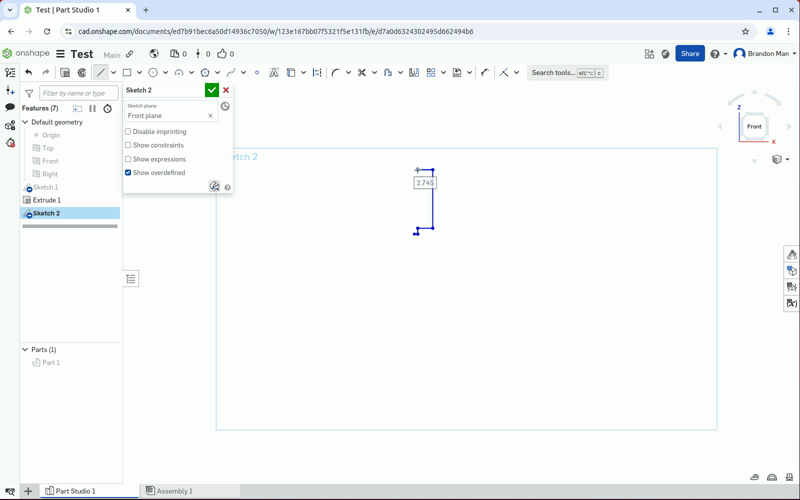
key_down(shift)
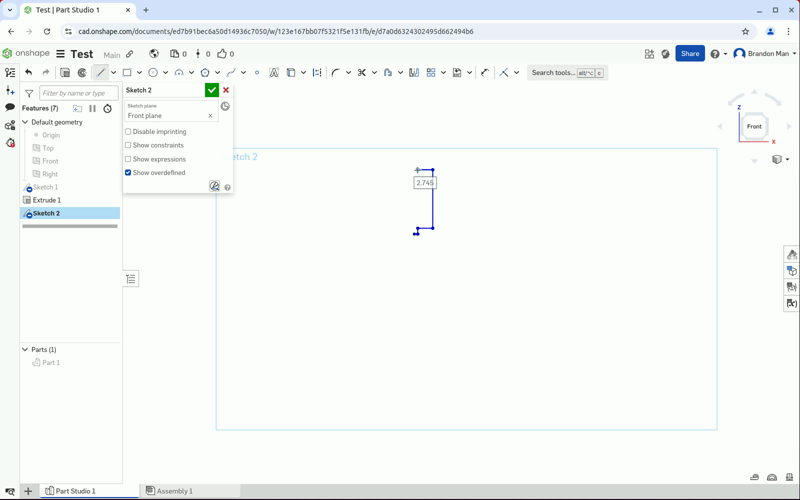
mouse_move(447, 169)
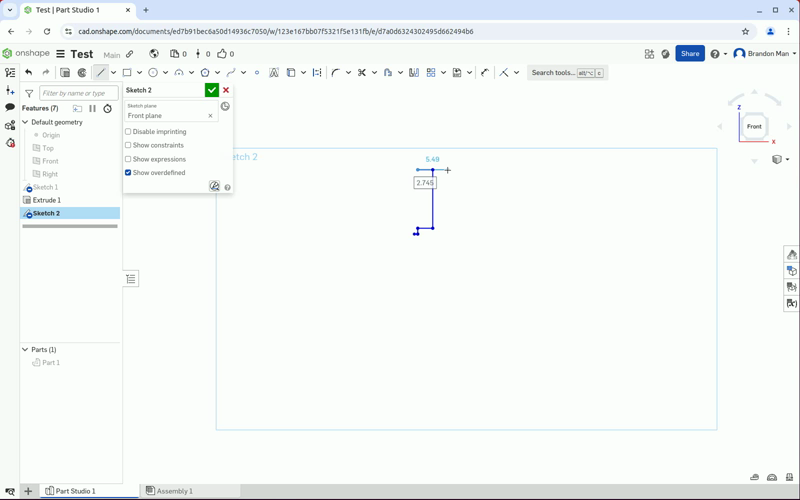
mouse_move(414, 169)
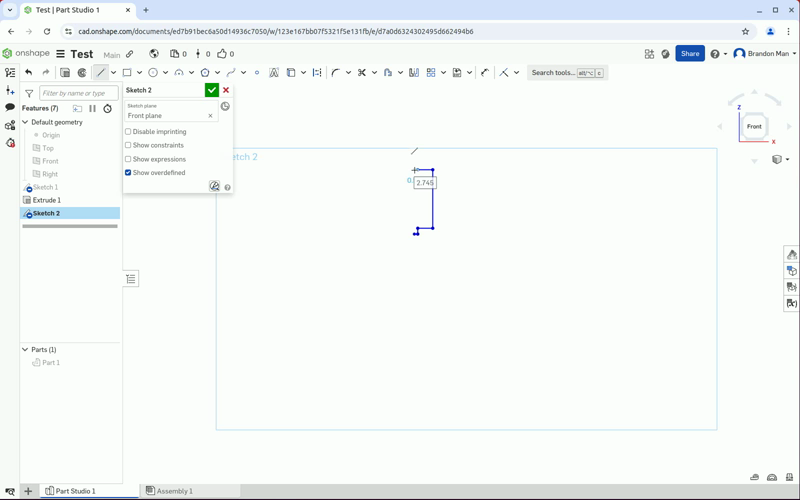
scroll(6)
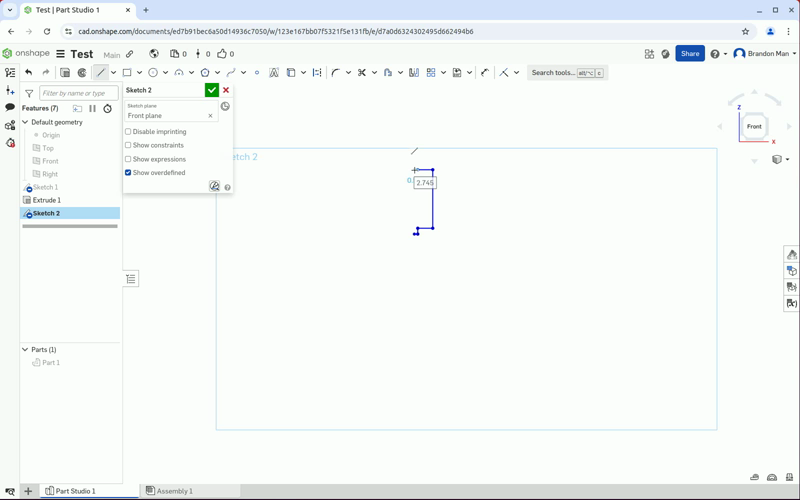
scroll(6)
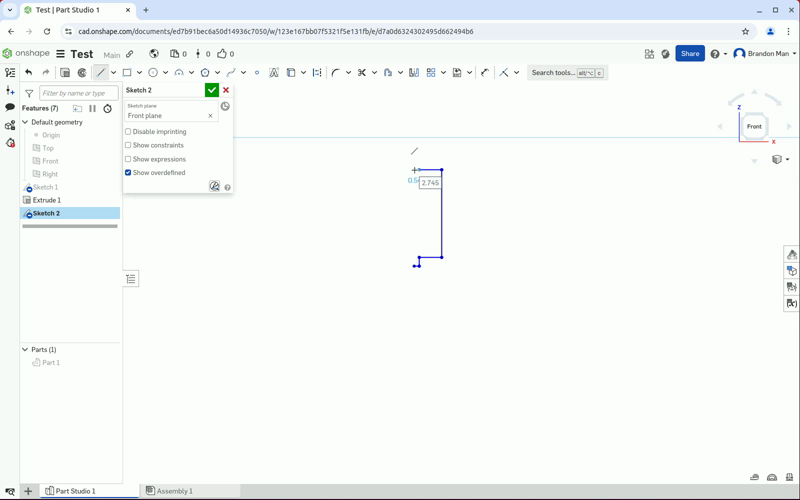
scroll(6)
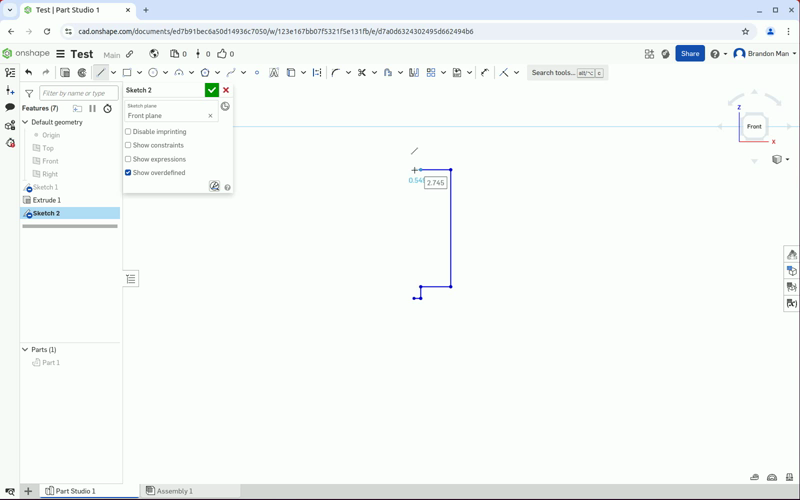
scroll(6)
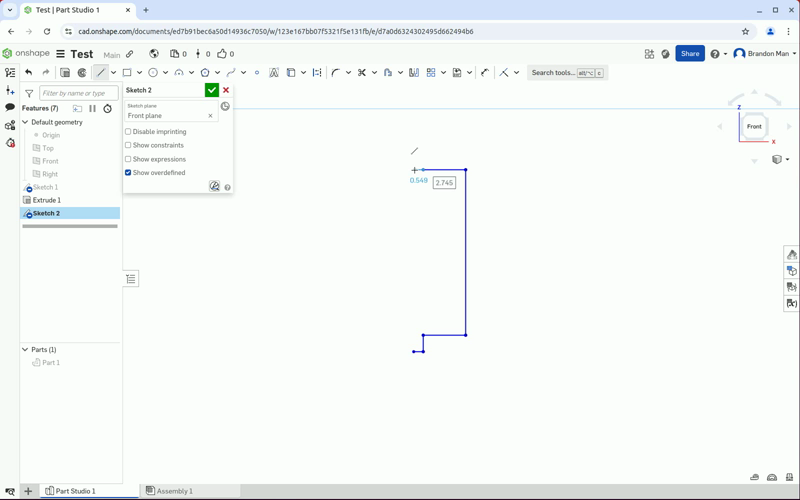
scroll(6)
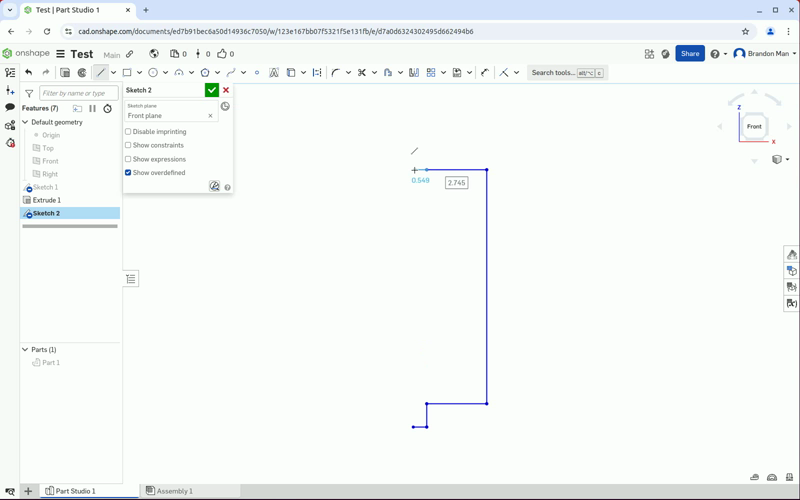
scroll(6)
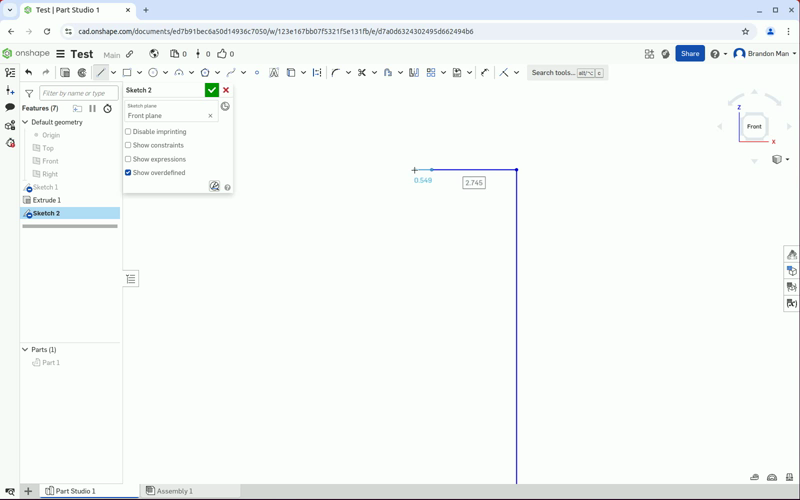
scroll(6)
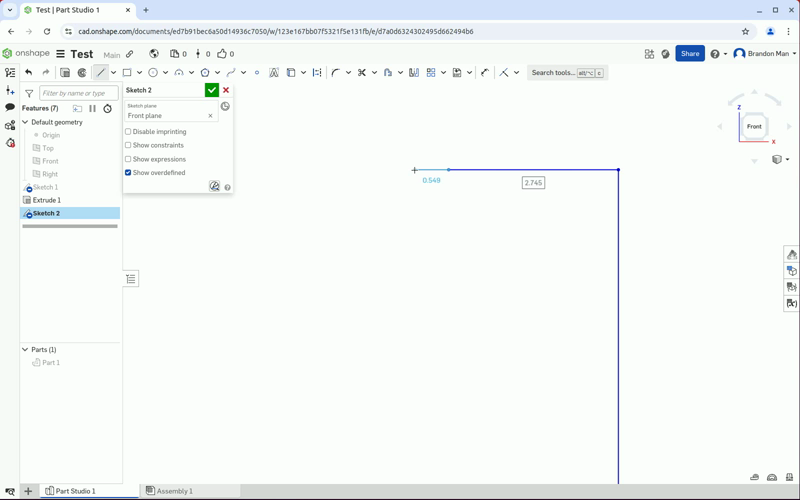
click(414, 169)
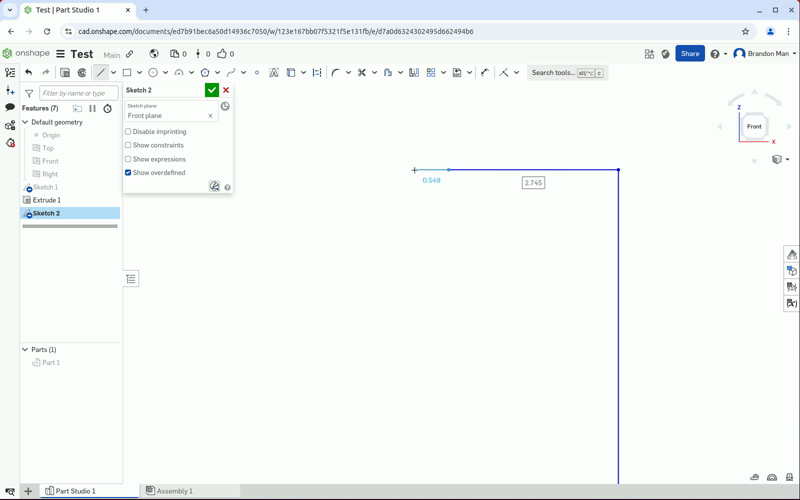
scroll(-6)
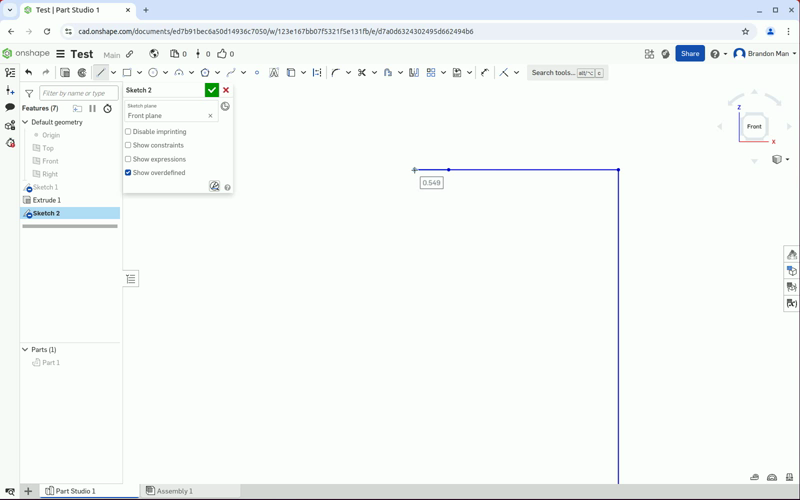
scroll(-6)
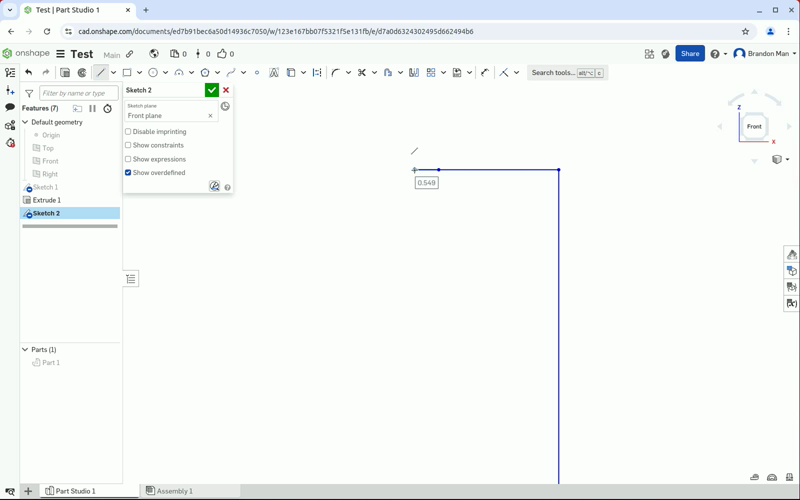
scroll(-6)
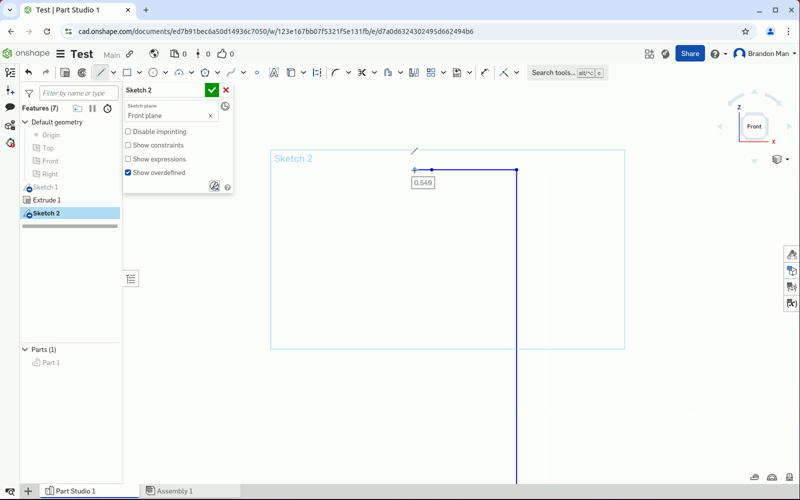
scroll(-6)
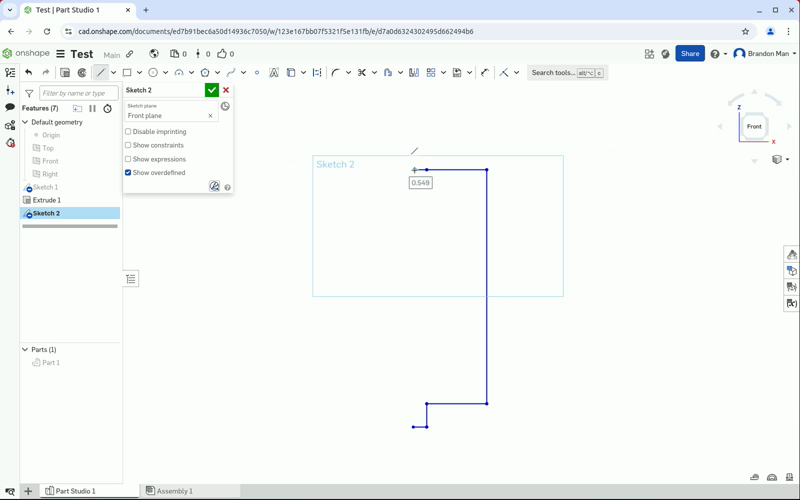
scroll(-6)
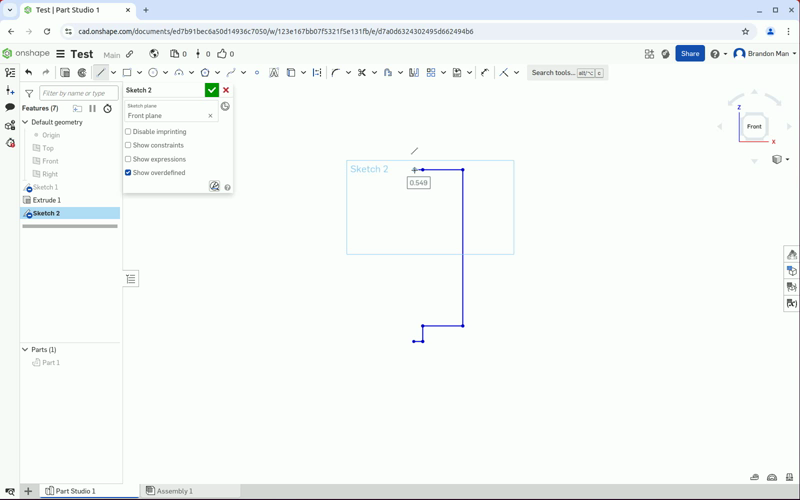
scroll(-6)
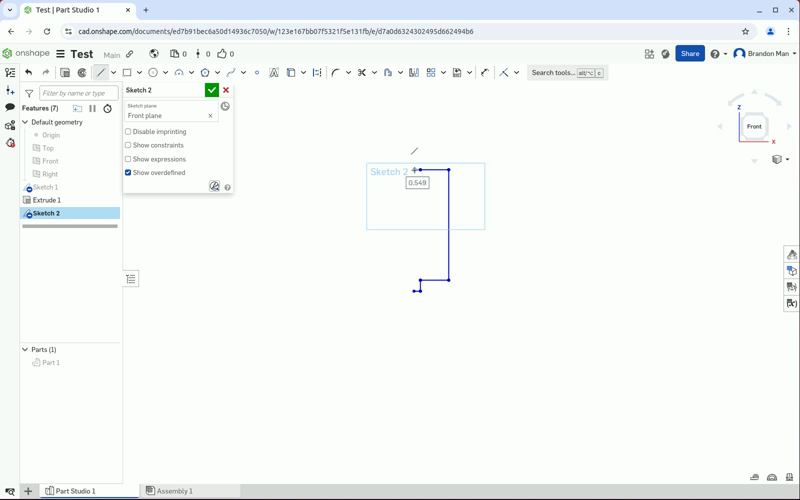
scroll(-6)
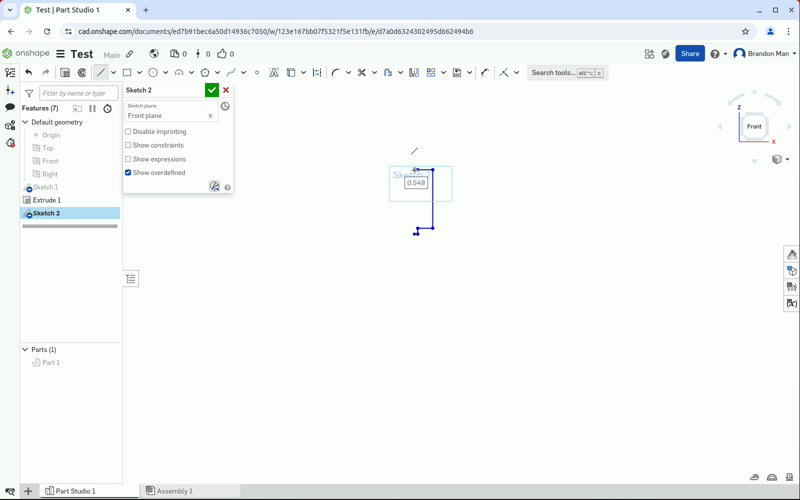
key_up(shift)
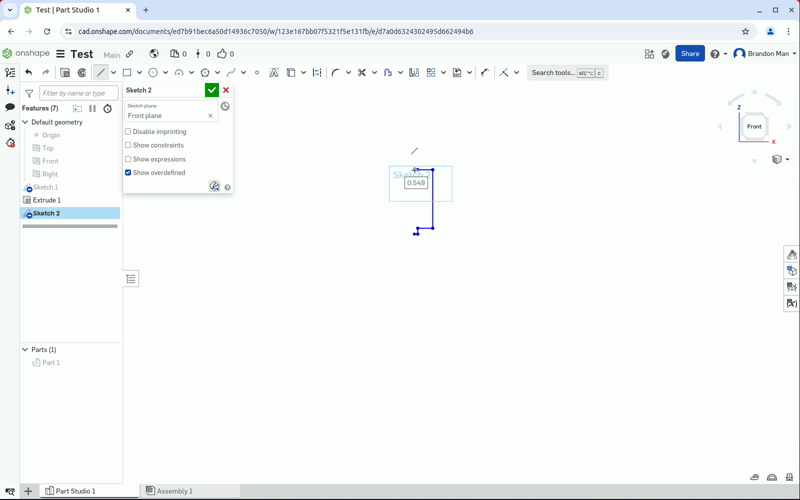
key_down(shift)
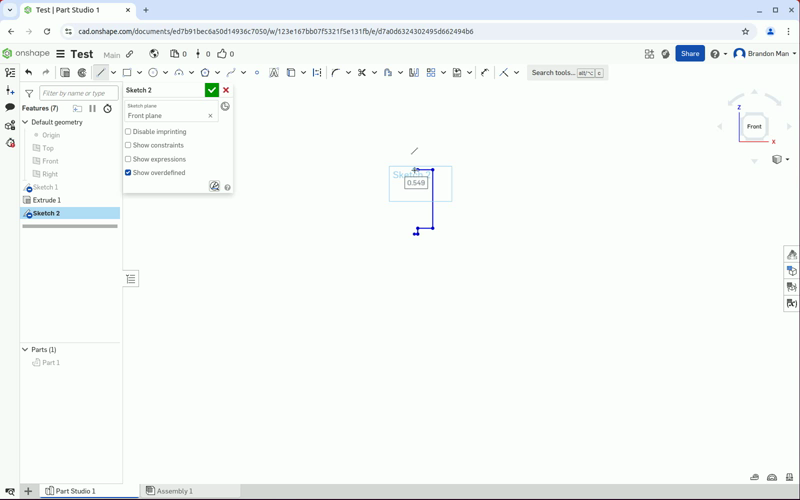
mouse_move(414, 233)
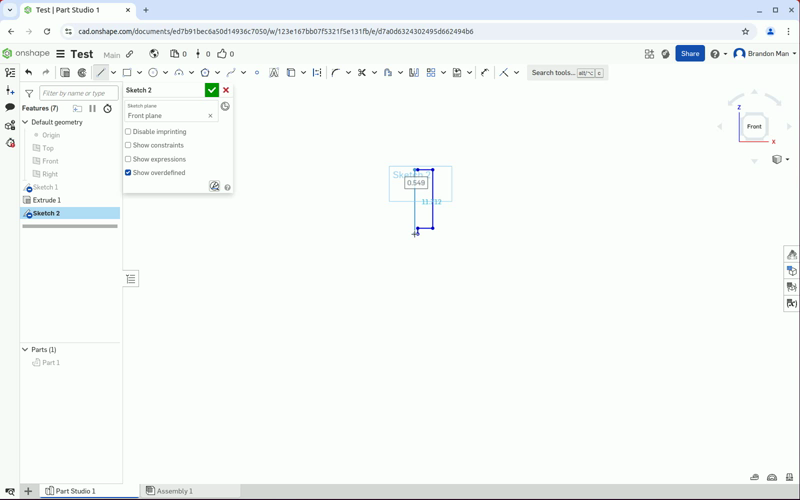
scroll(6)
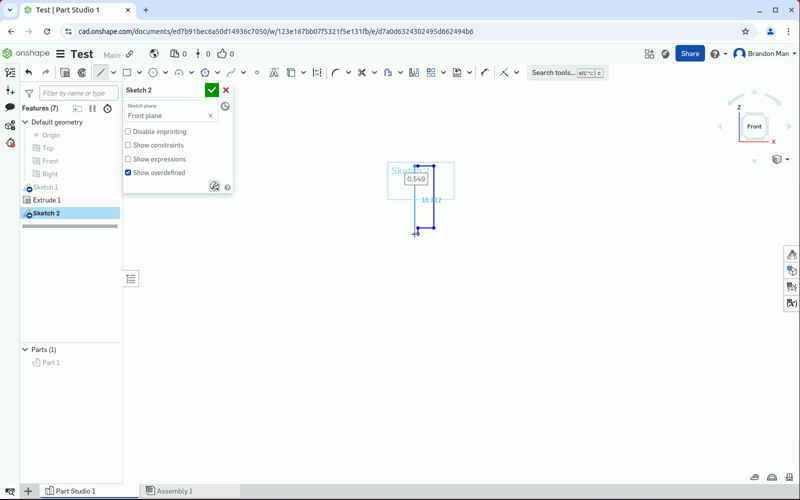
scroll(6)
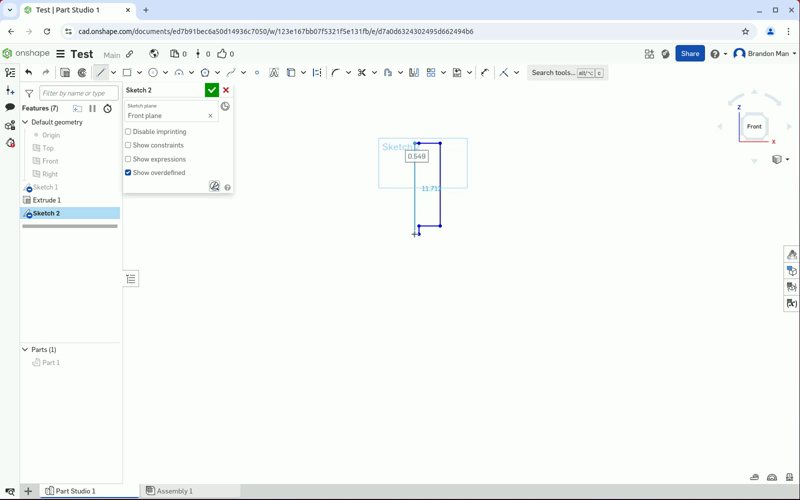
scroll(6)
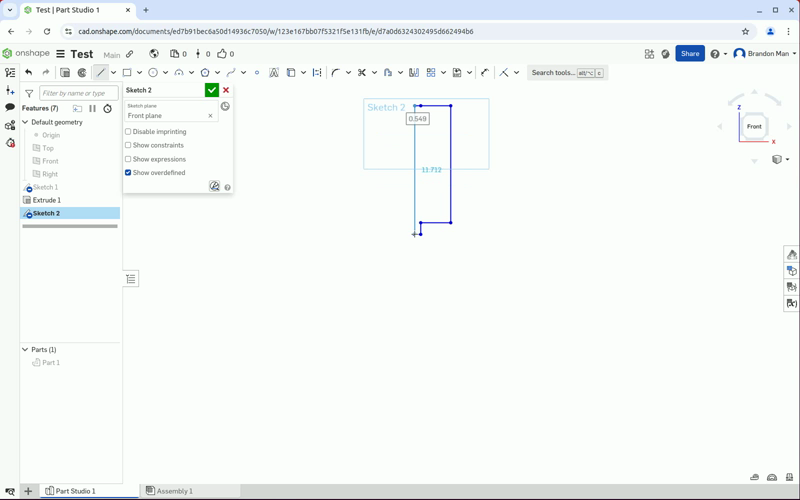
scroll(6)
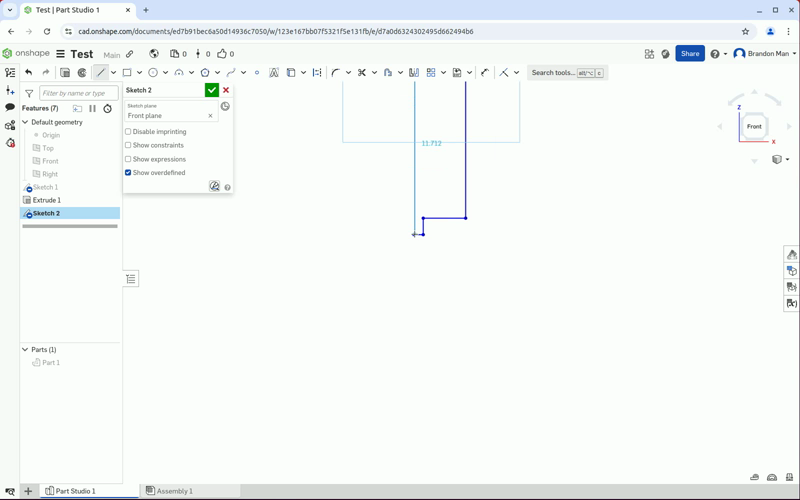
scroll(6)
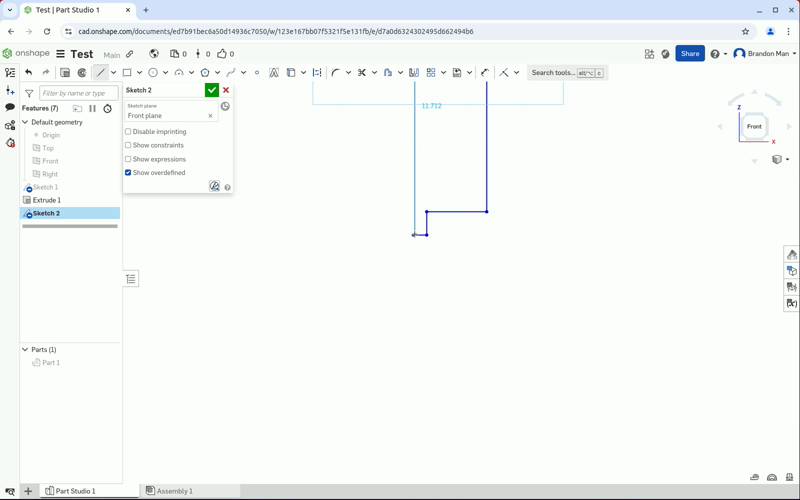
scroll(6)
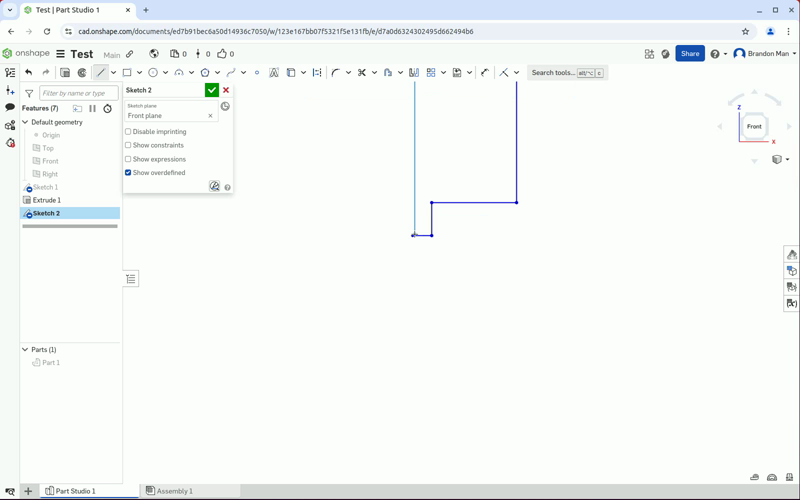
scroll(6)
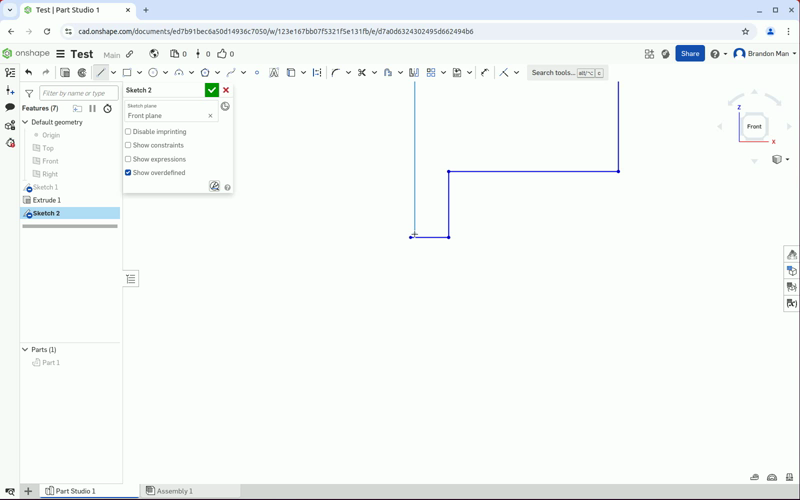
key_up(shift)
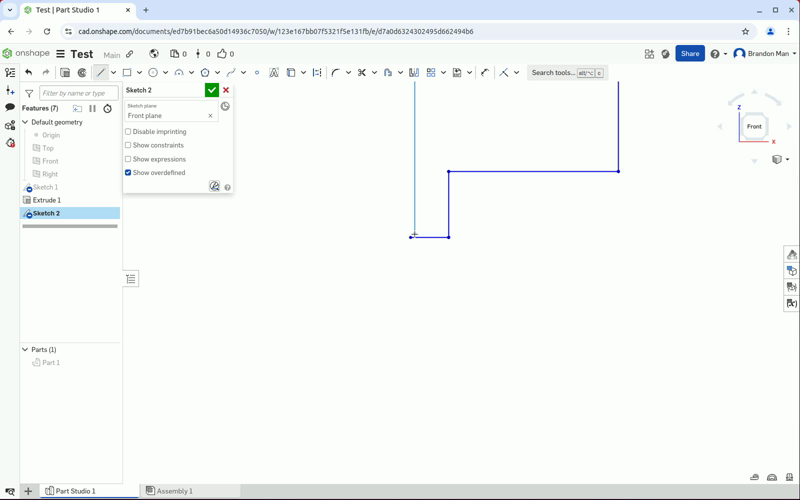
click(414, 233)
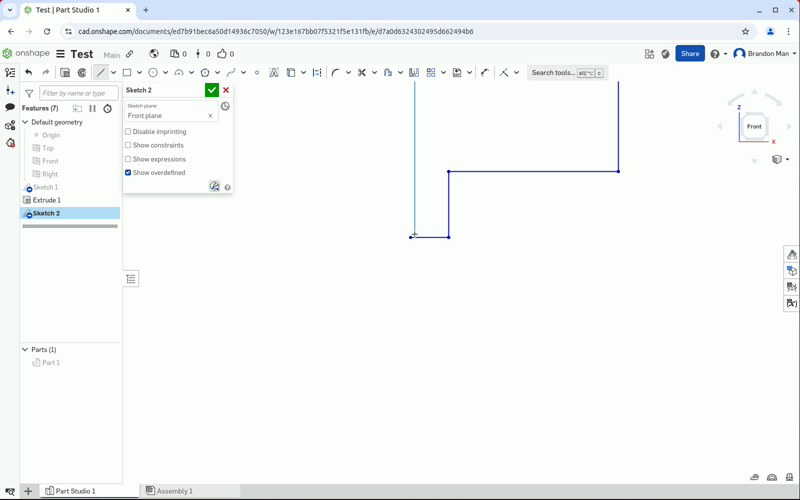
scroll(-6)
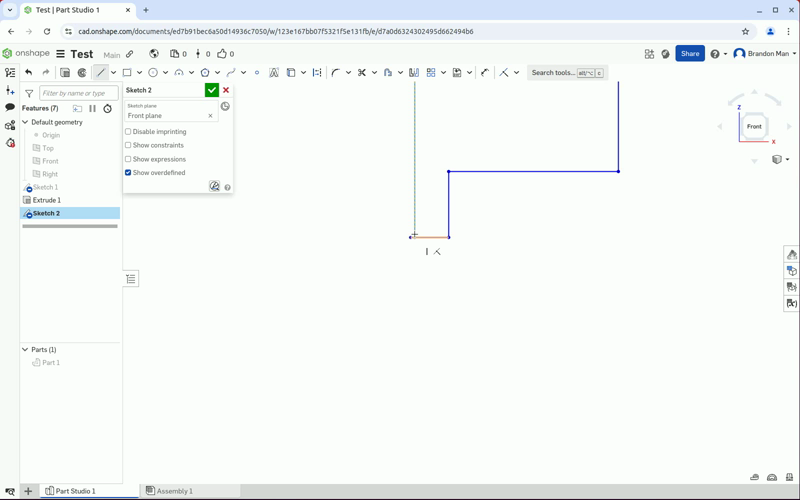
scroll(-6)
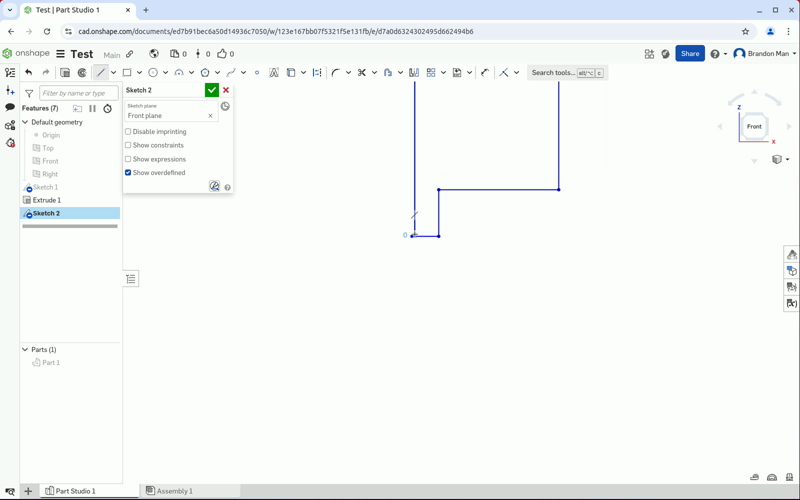
scroll(-6)
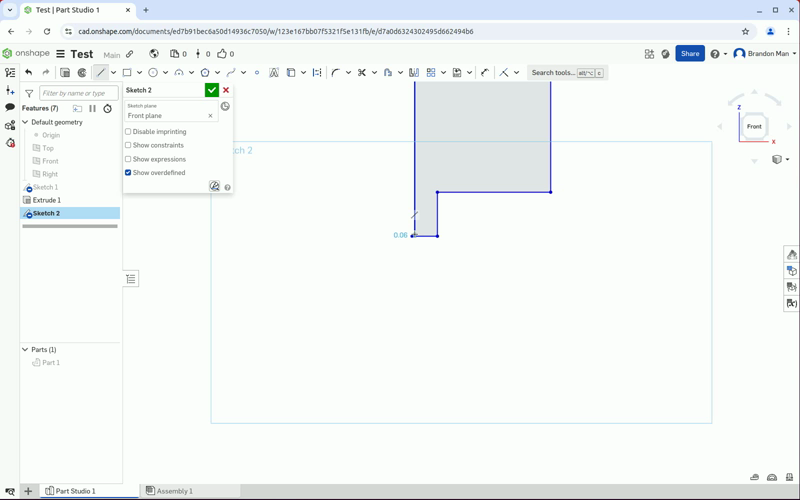
scroll(-6)
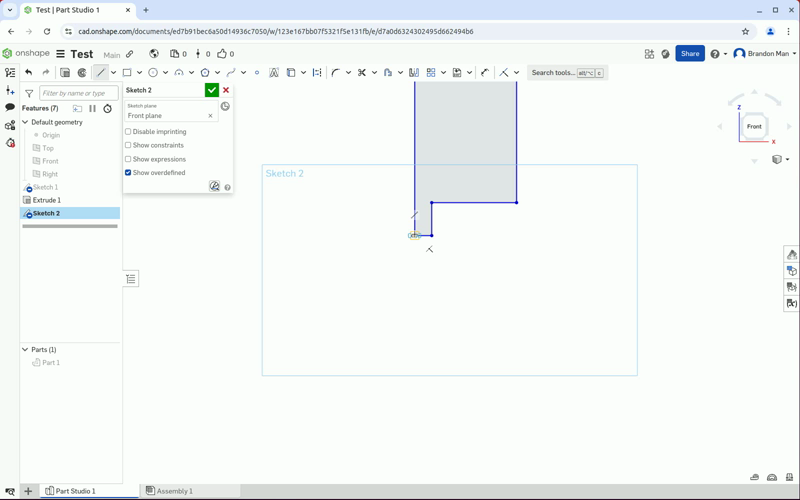
scroll(-6)
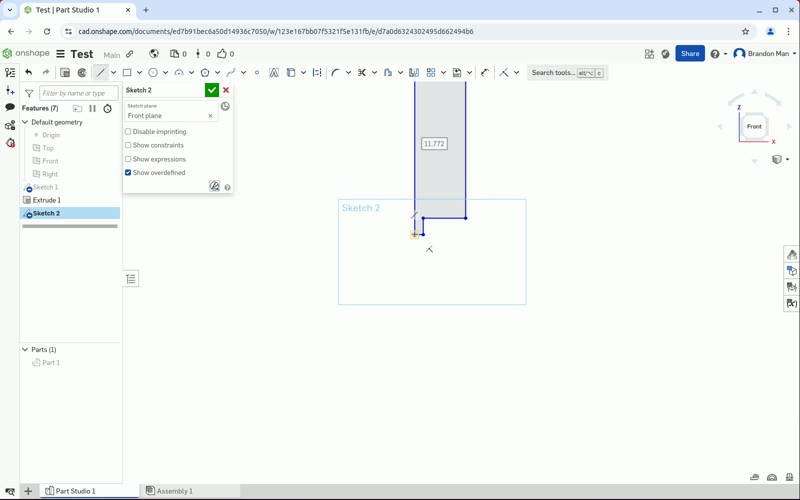
scroll(-6)
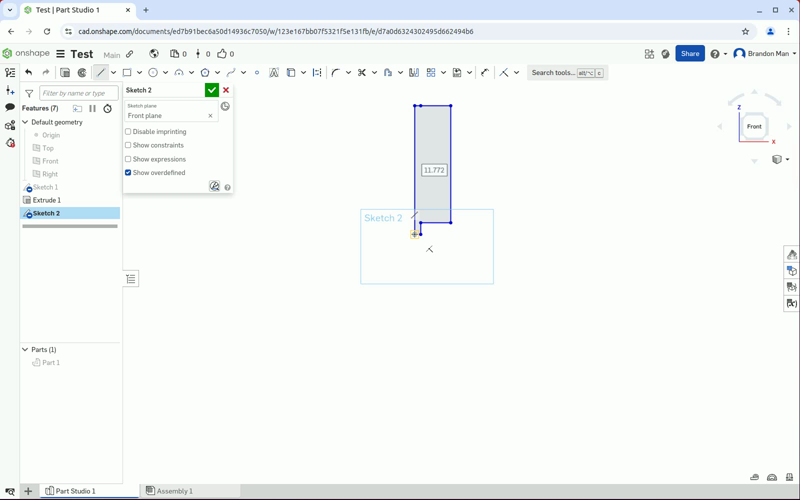
scroll(-6)
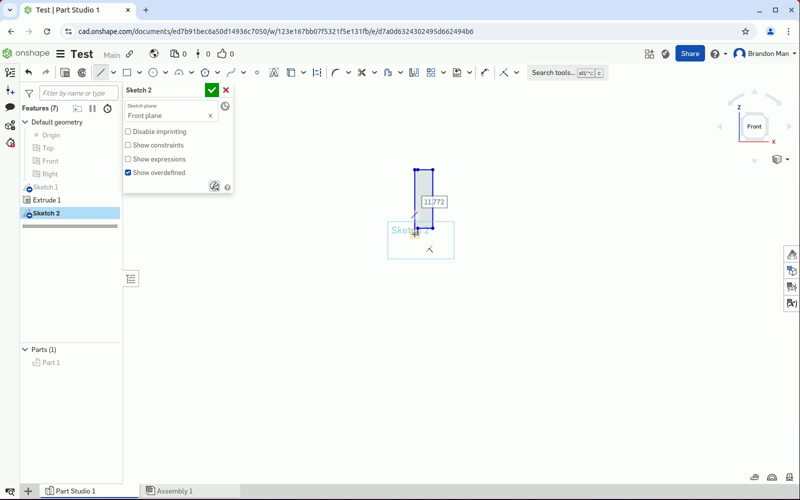
key(esc)
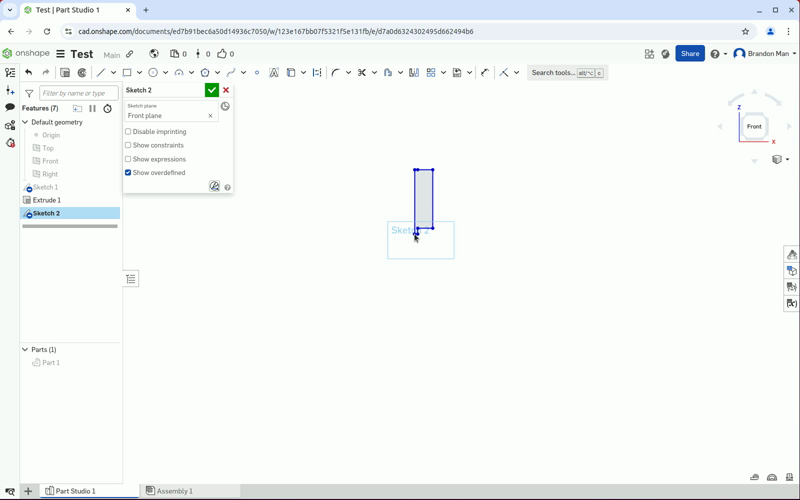
mouse_move(423, 201)
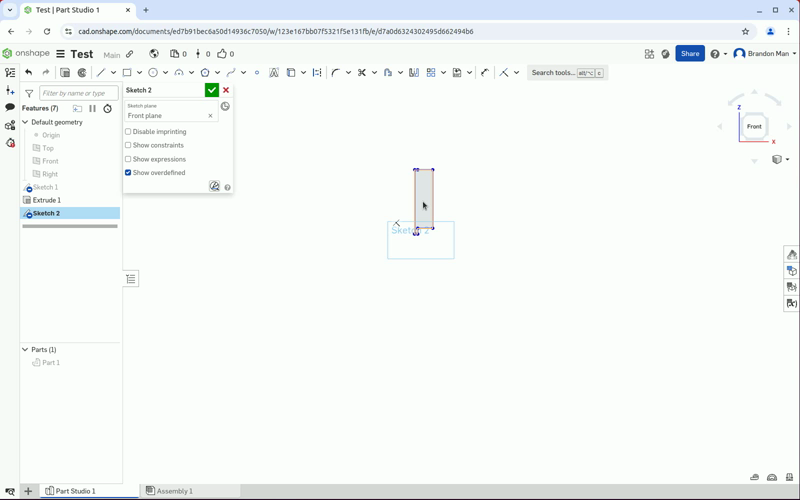
scroll(6)
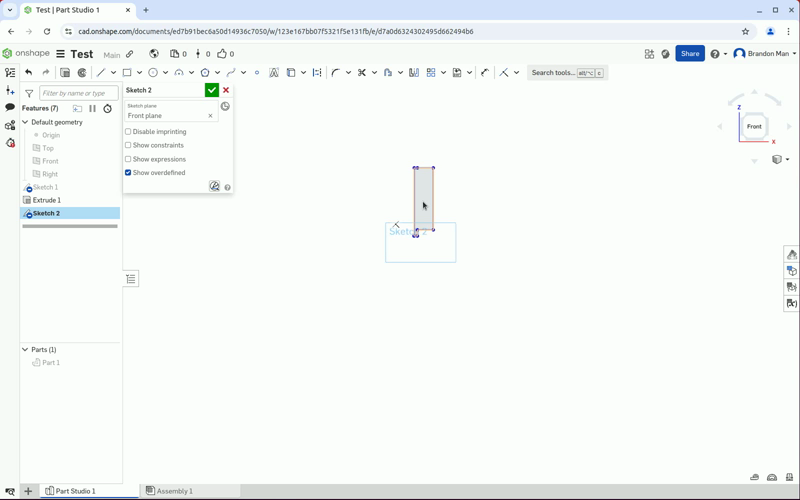
scroll(6)
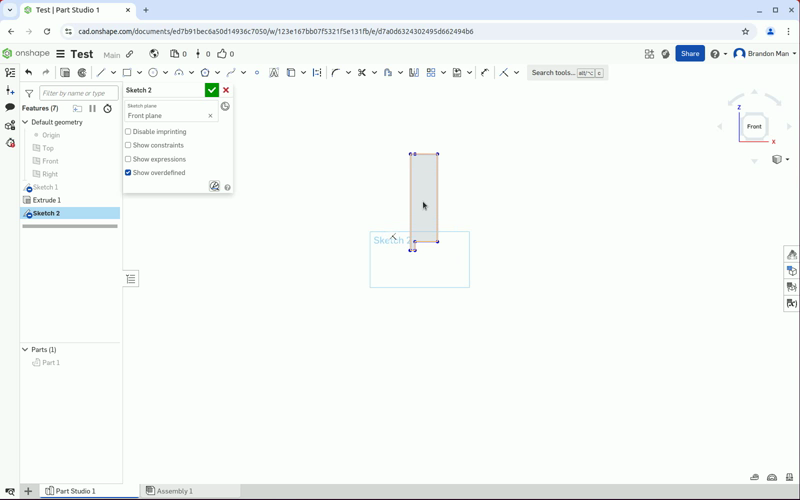
scroll(6)
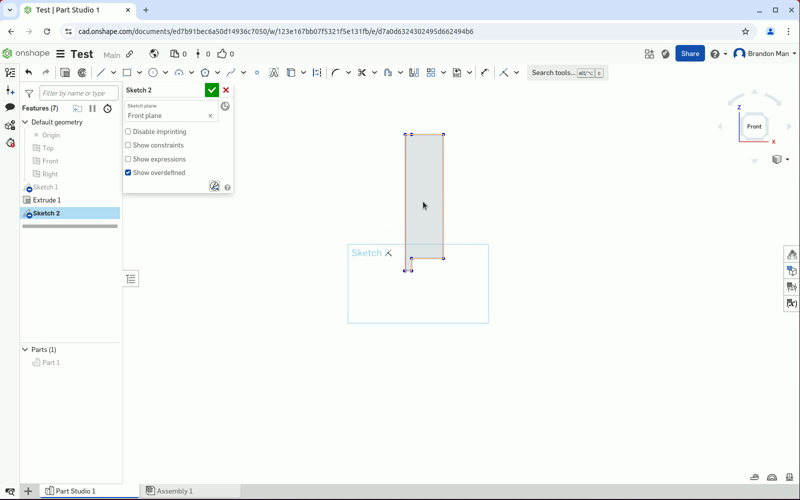
scroll(6)
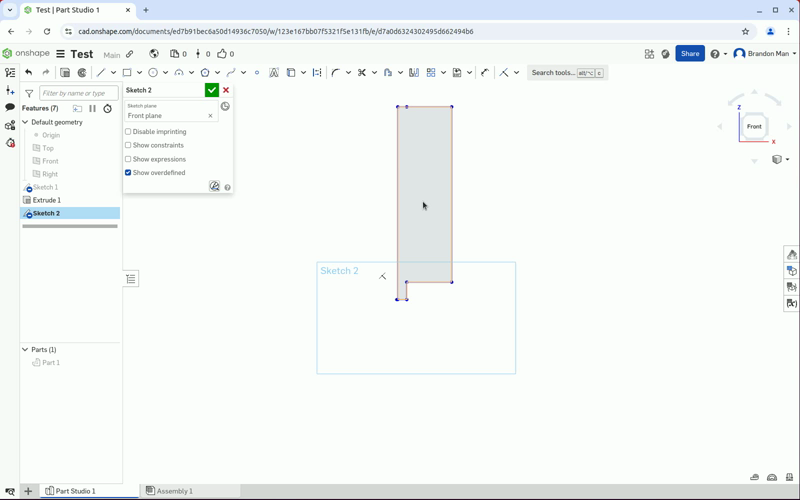
scroll(6)
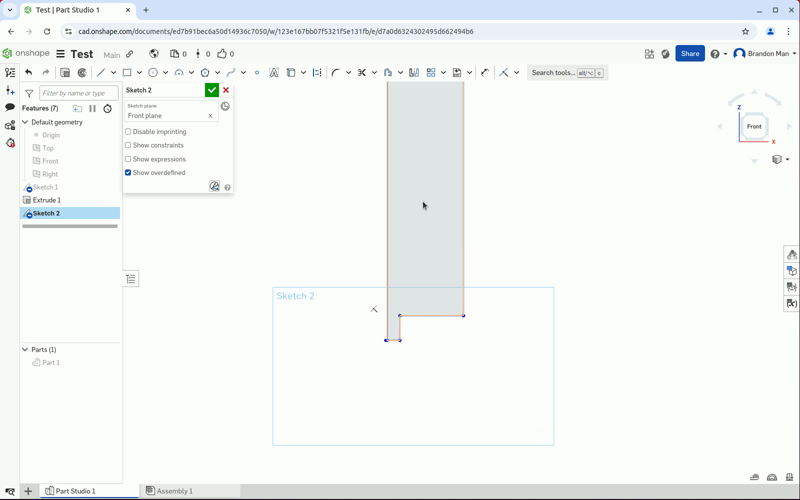
scroll(6)
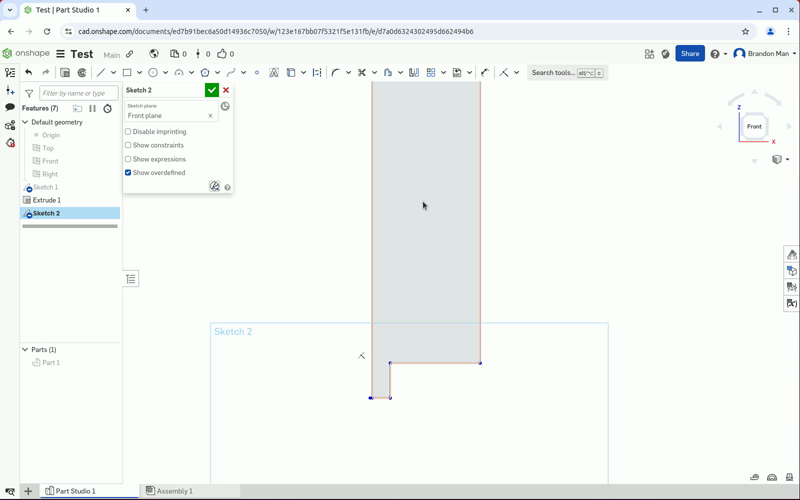
scroll(6)
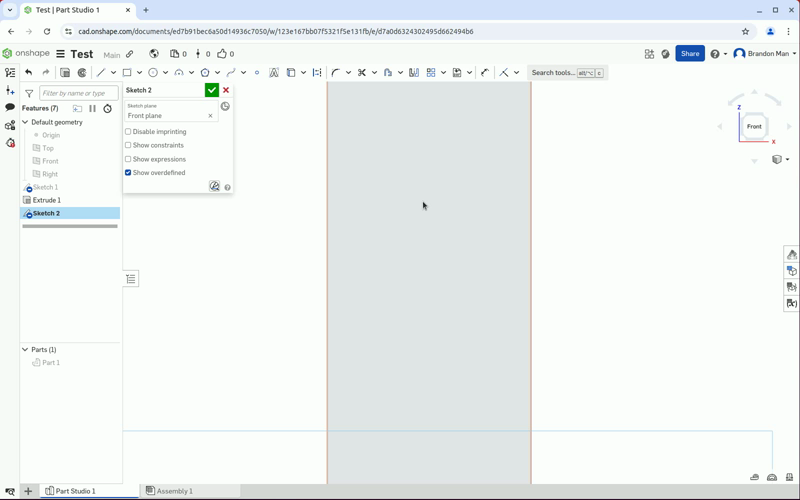
click(423, 201)
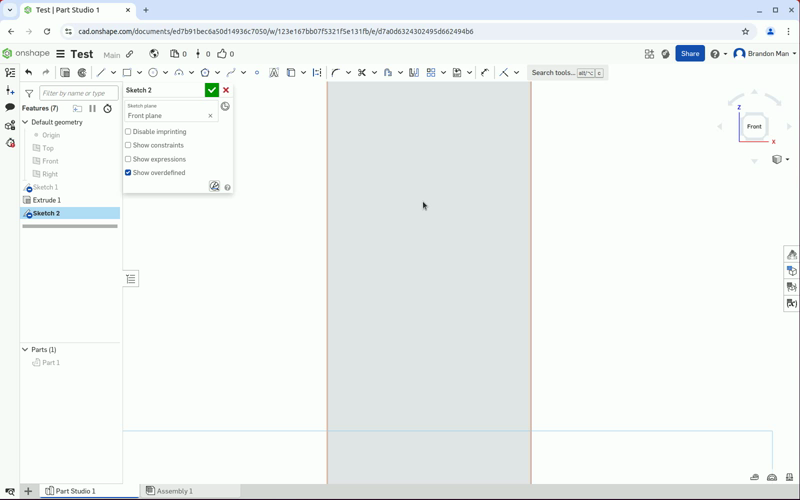
scroll(-6)
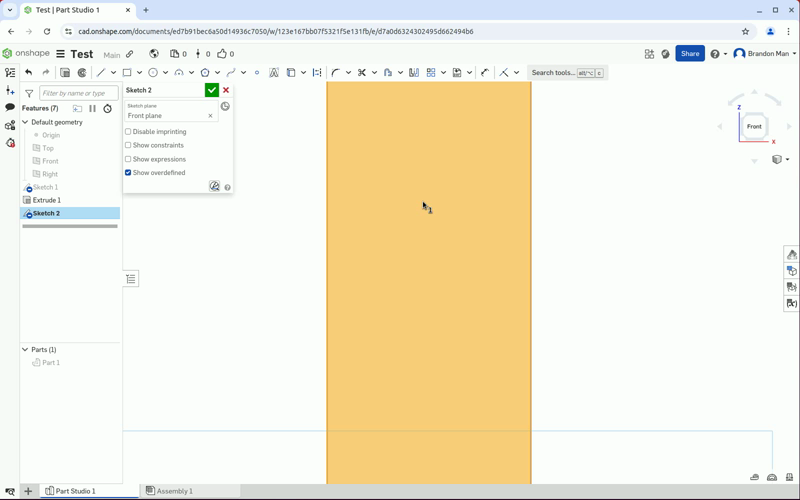
scroll(-6)
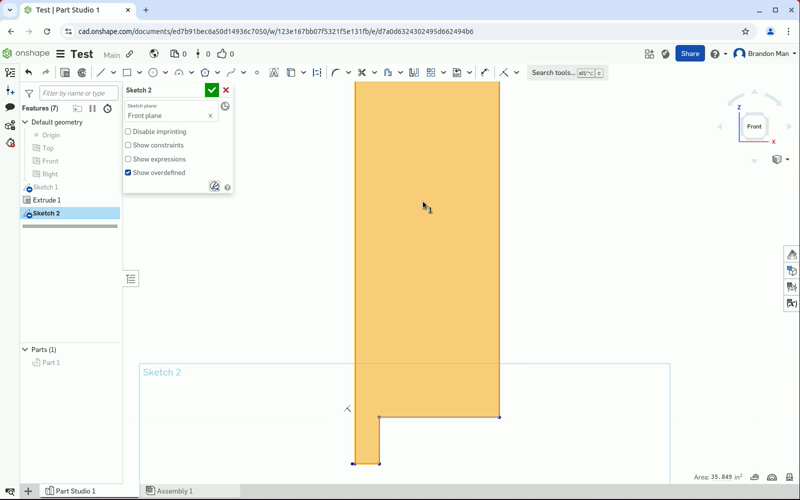
scroll(-6)
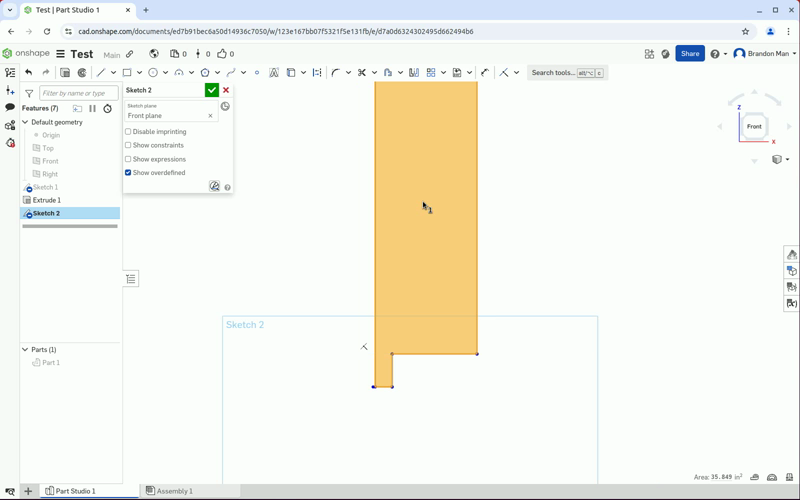
scroll(-6)
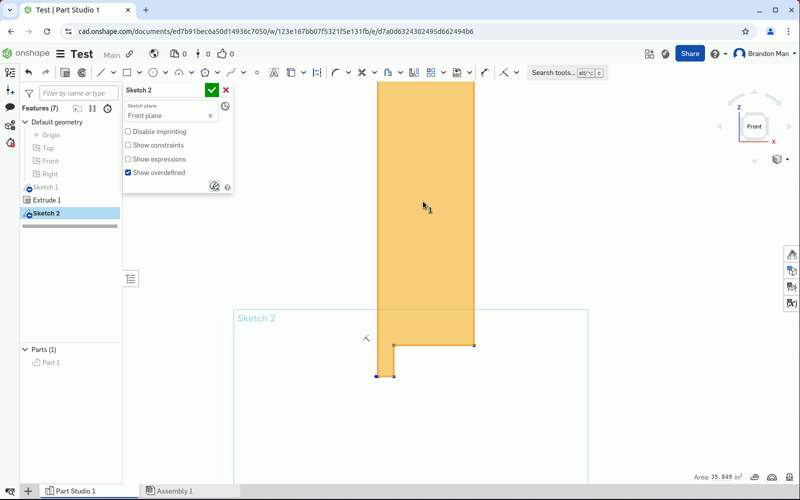
scroll(-6)
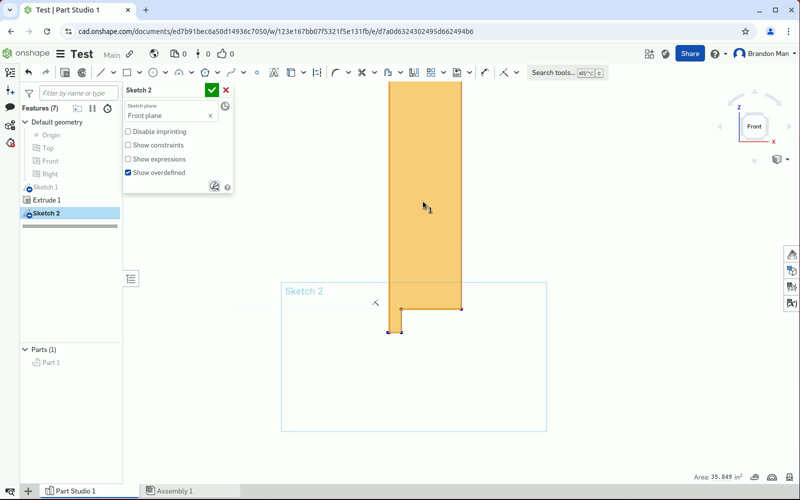
scroll(-6)
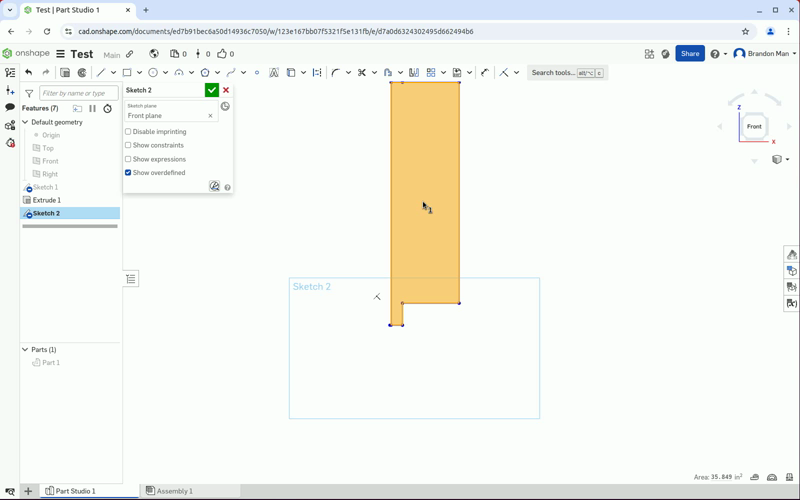
scroll(-6)
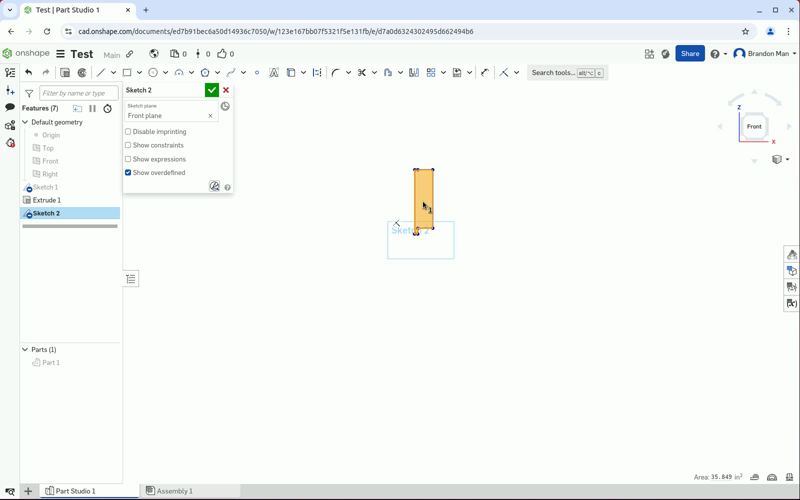
mouse_move(73, 352)
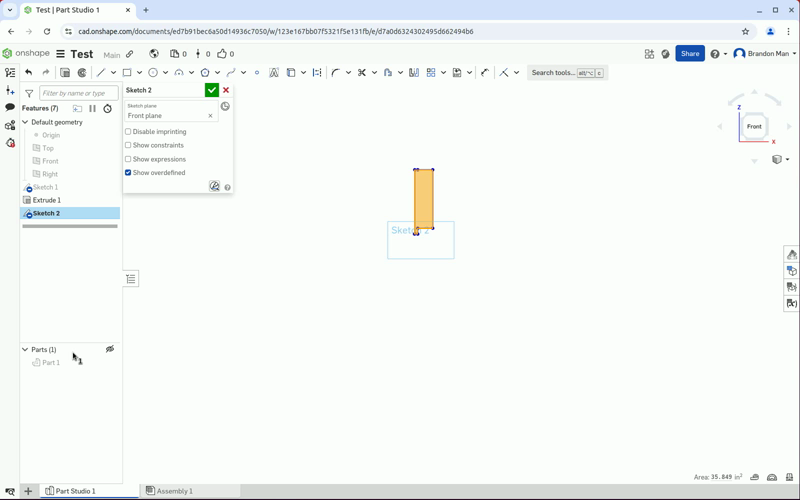
key(shift+y)
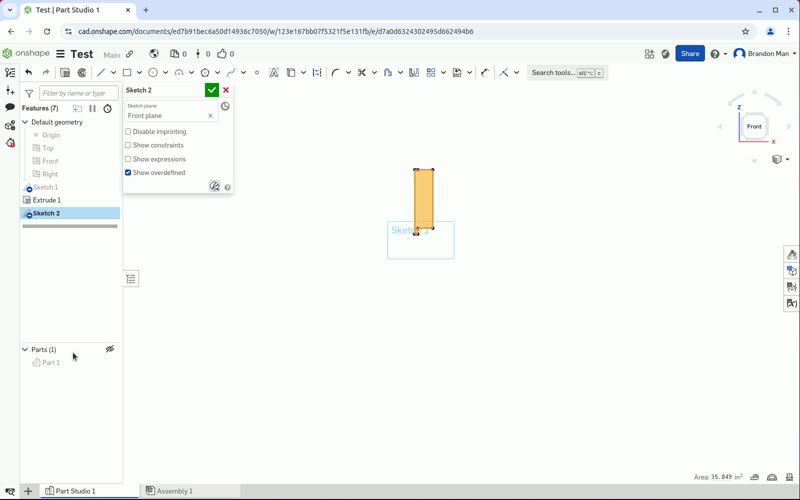
key(shift+e)
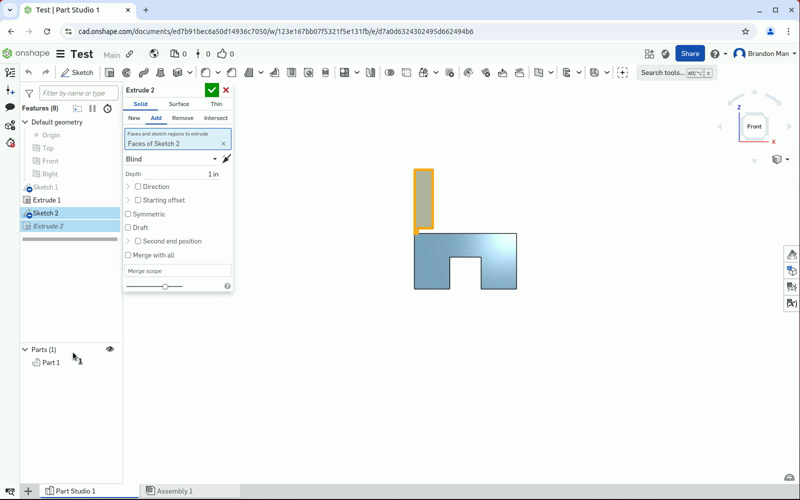
mouse_move(143, 106)
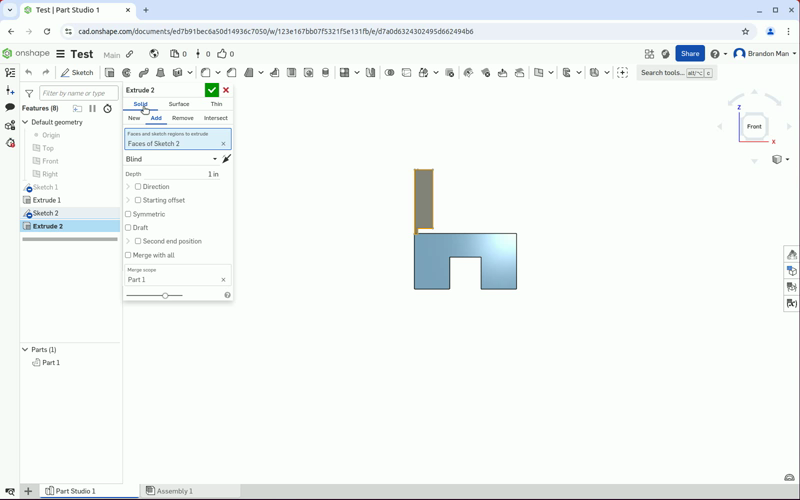
click(143, 106)
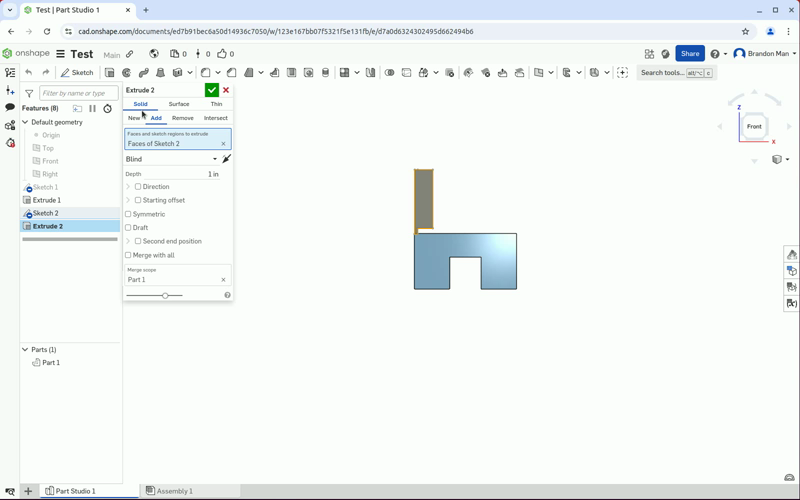
mouse_move(137, 120)
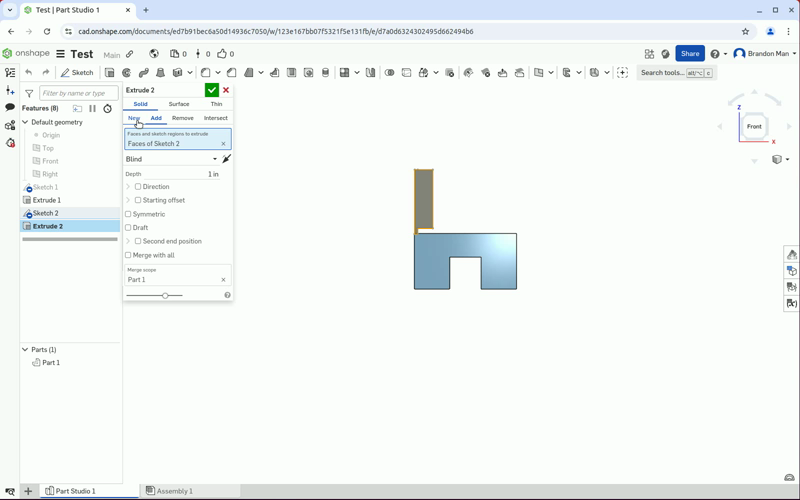
click(137, 120)
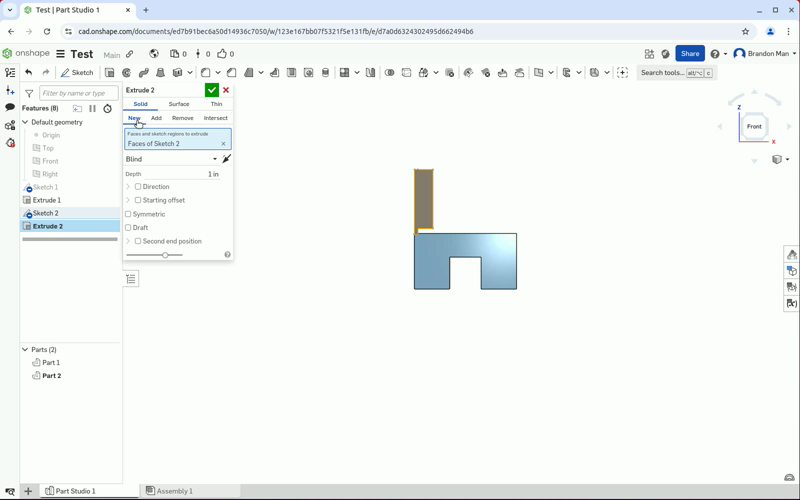
key(tab, 4)
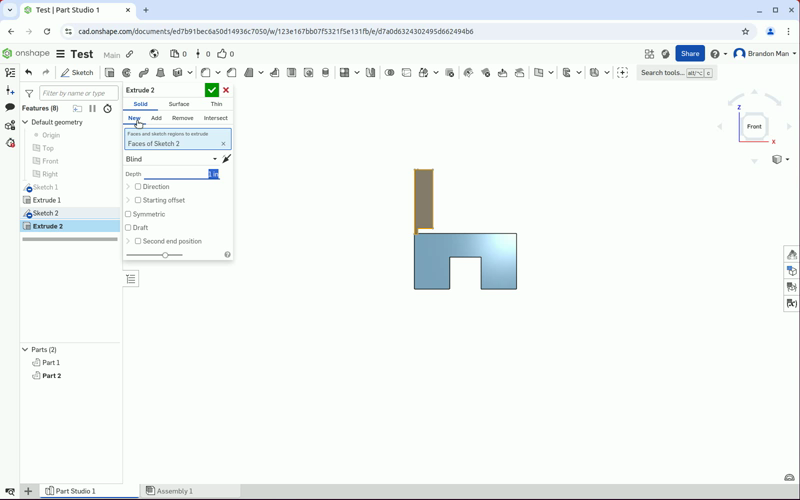
text(5.778)
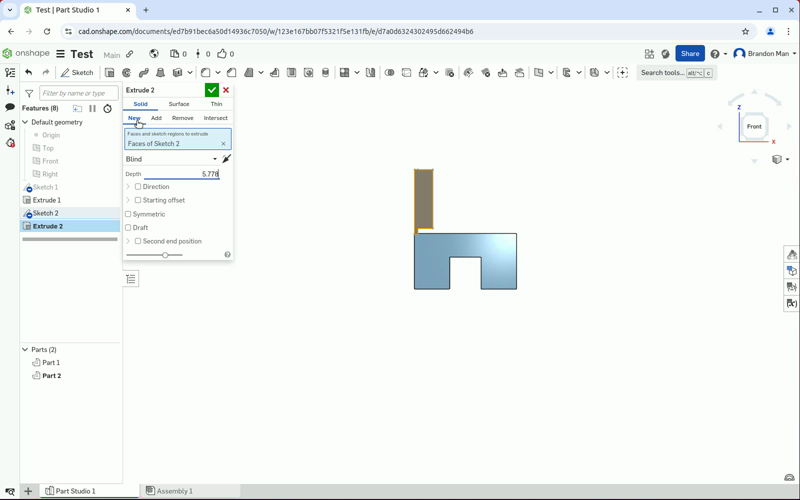
key(tab, 3)
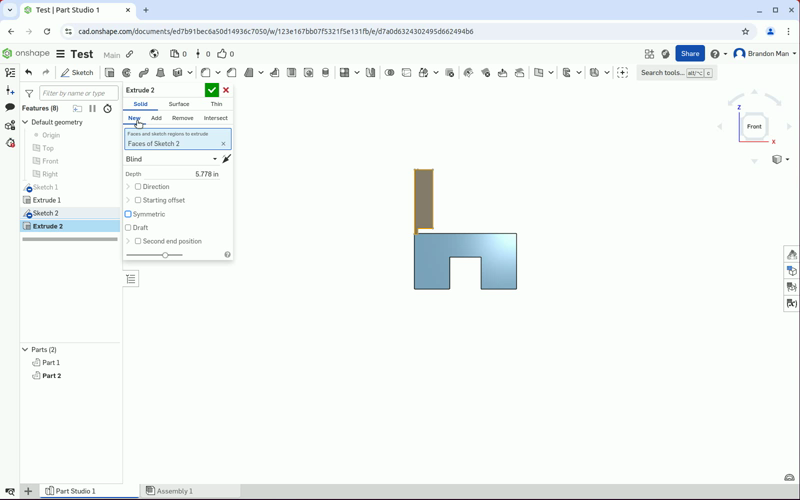
key(space)
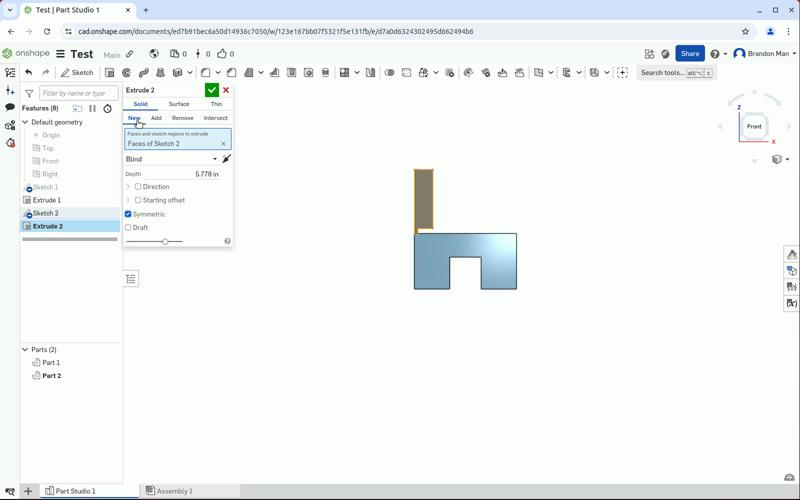
key(enter)
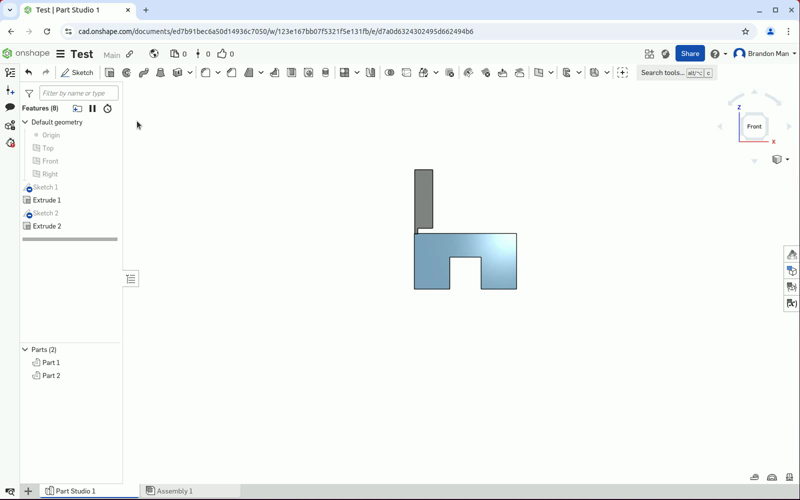
key(shift+h)
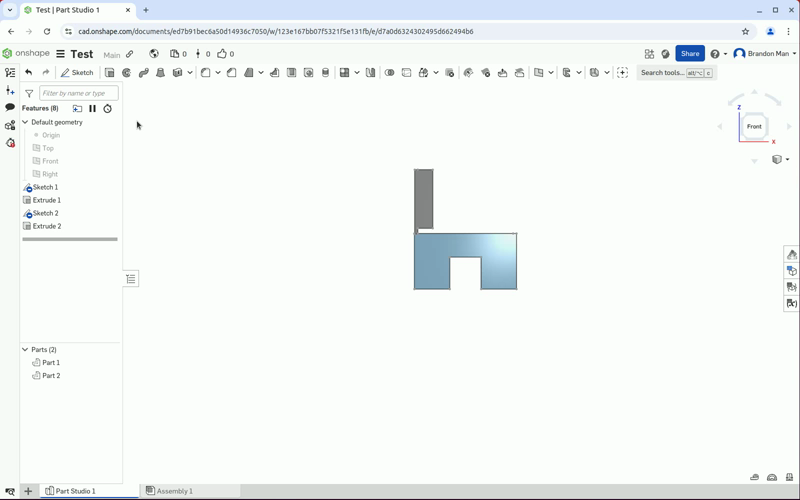
key(shift+h)
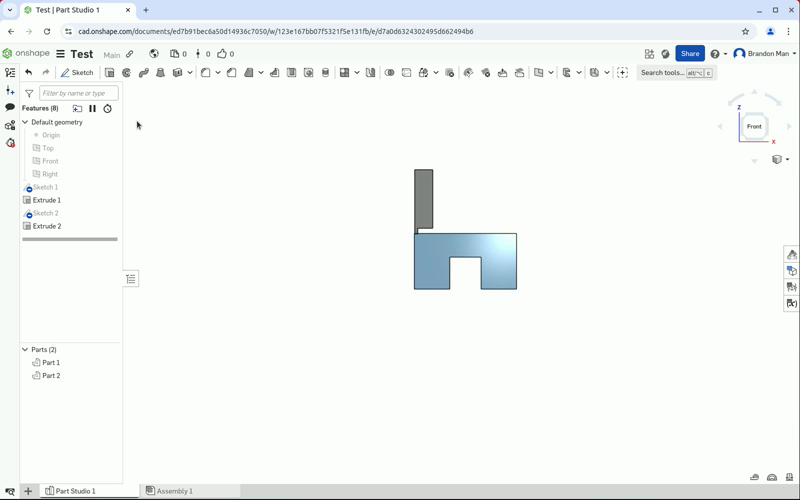
mouse_move(73, 189)
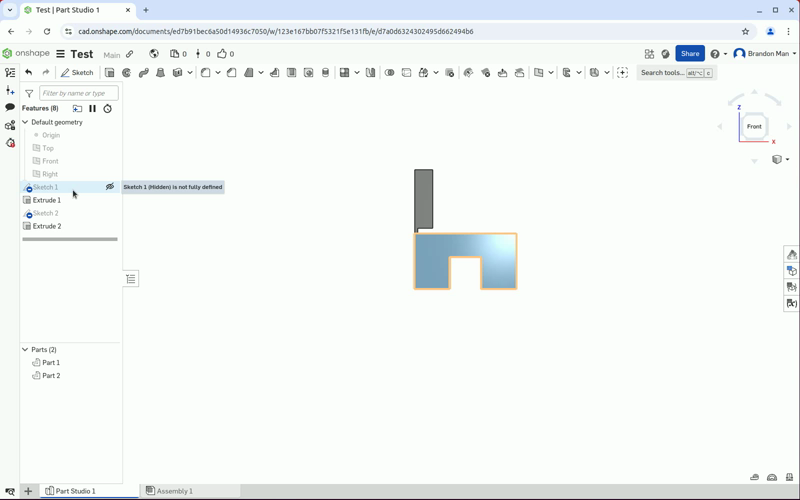
click(73, 189)
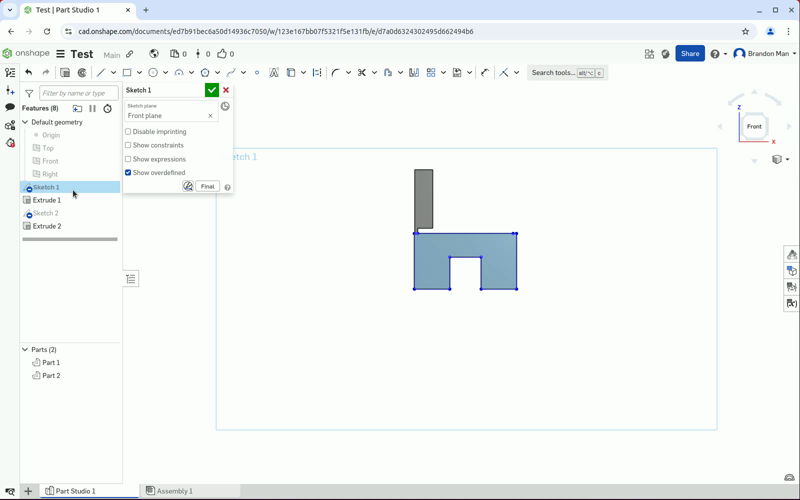
mouse_move(229, 92)
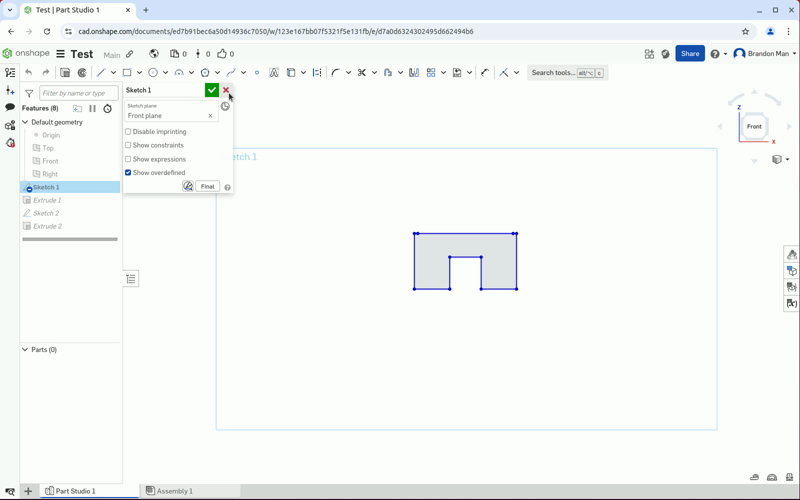
click(229, 92)
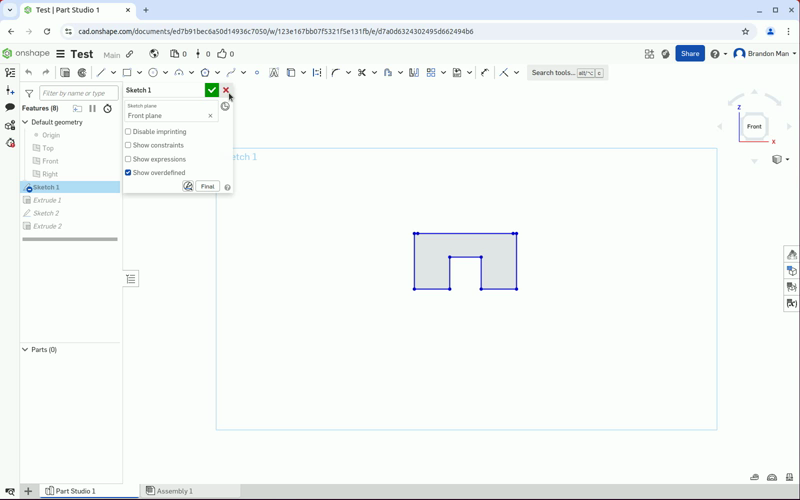
key(shift+s)
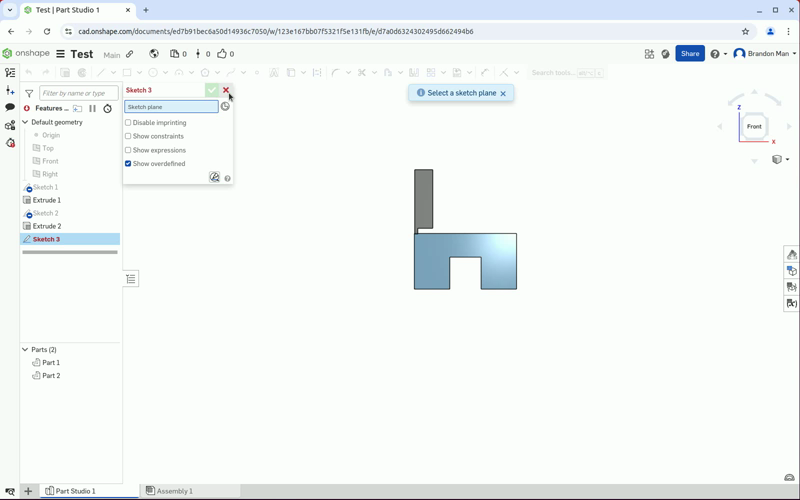
mouse_move(73, 163)
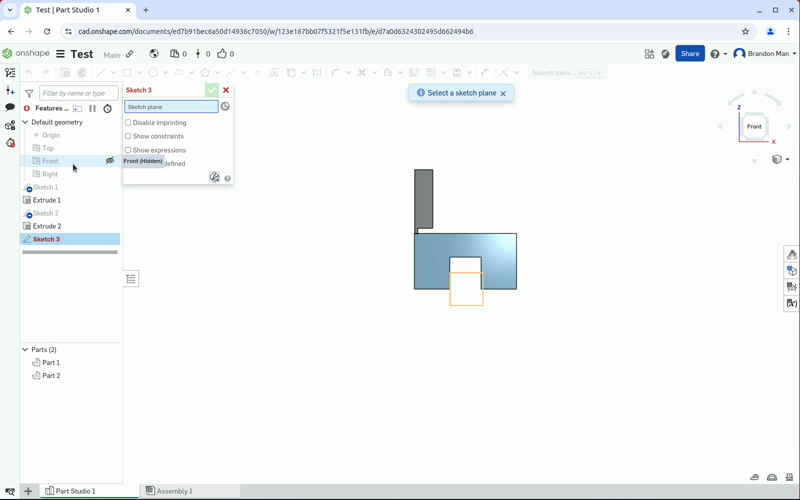
click(73, 163)
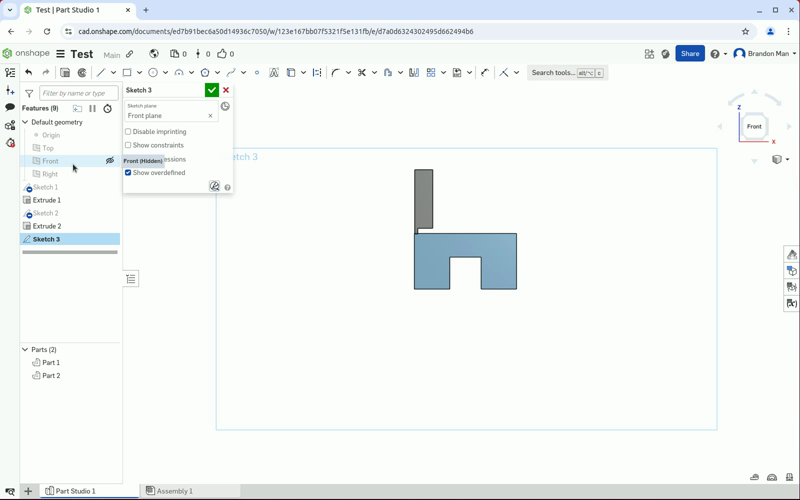
mouse_move(73, 352)
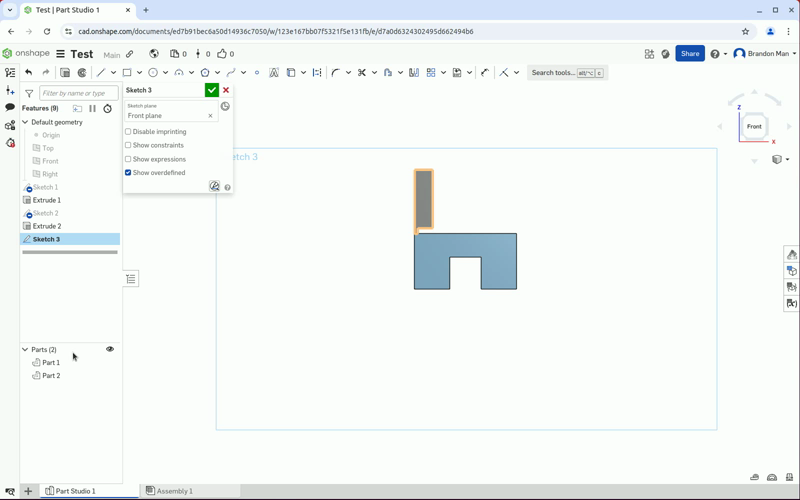
key(y)
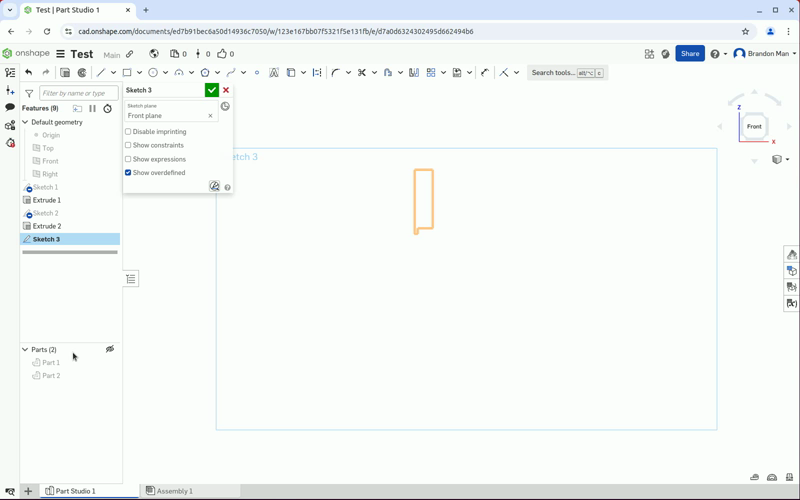
key(l)
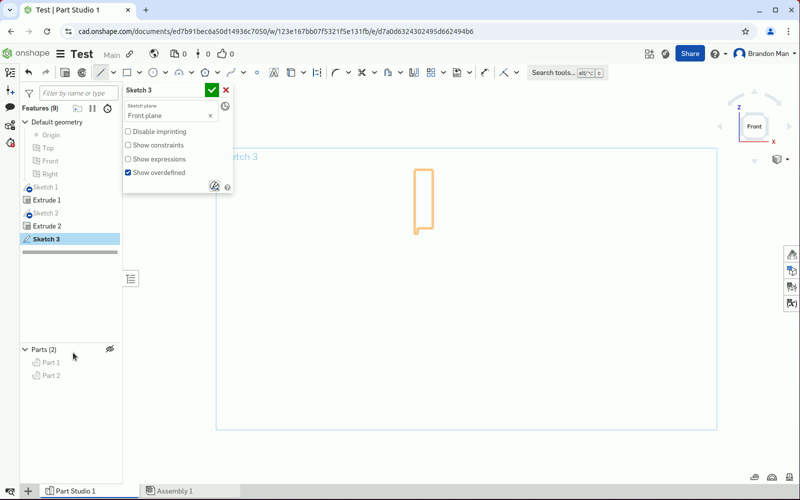
key_down(shift)
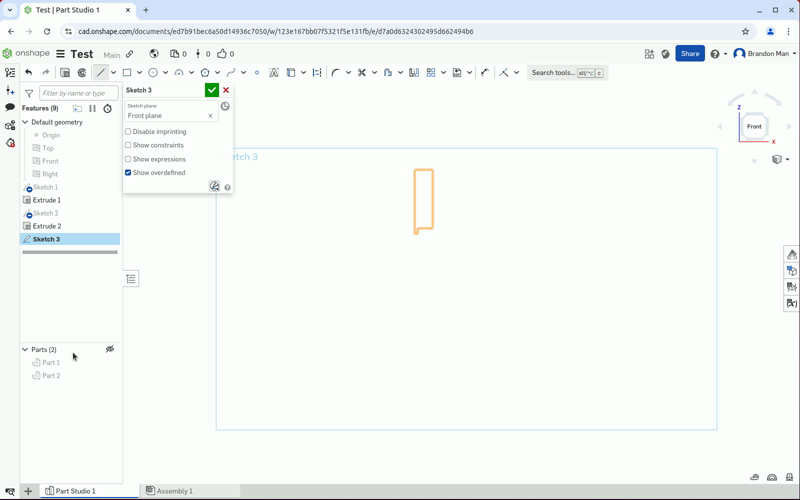
mouse_move(489, 227)
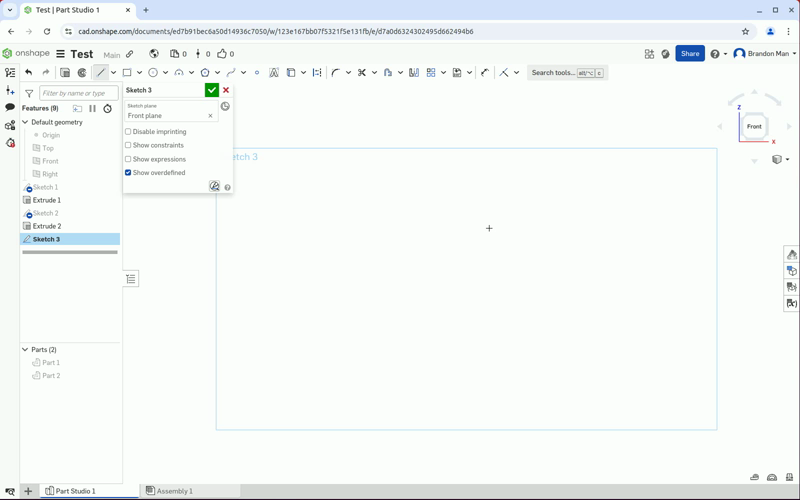
click(489, 227)
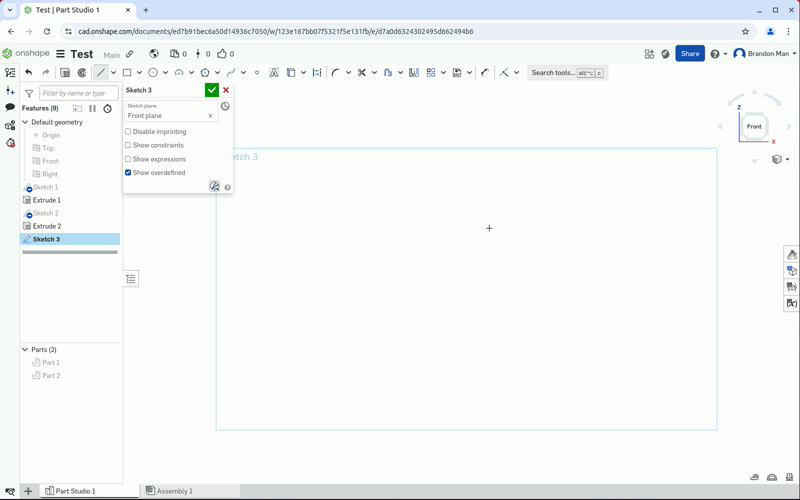
key_up(shift)
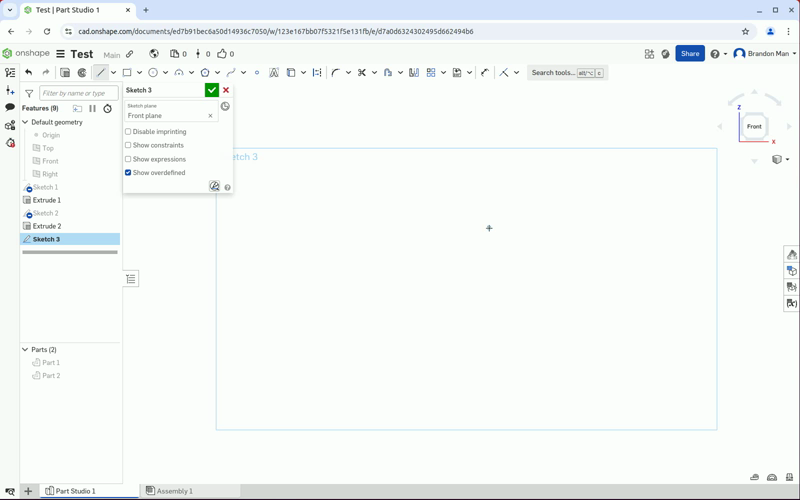
key_down(shift)
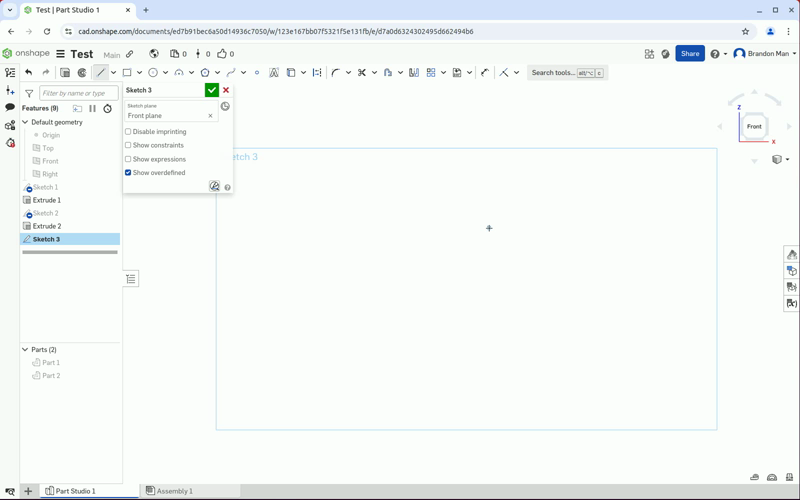
mouse_move(519, 227)
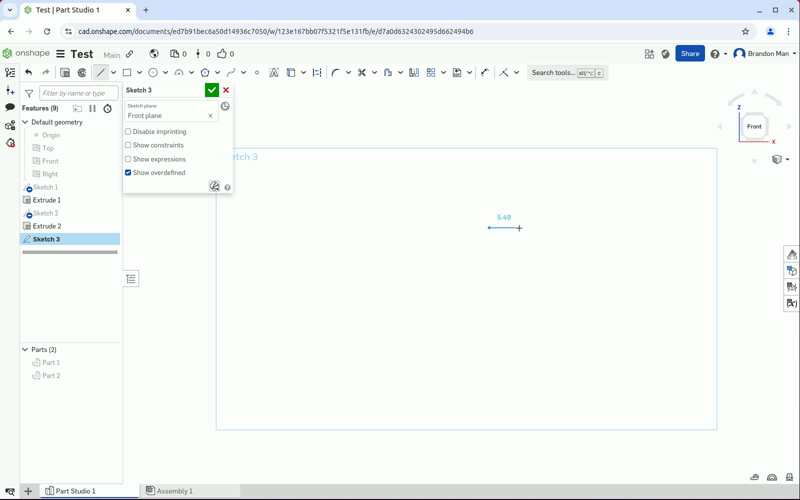
mouse_move(503, 227)
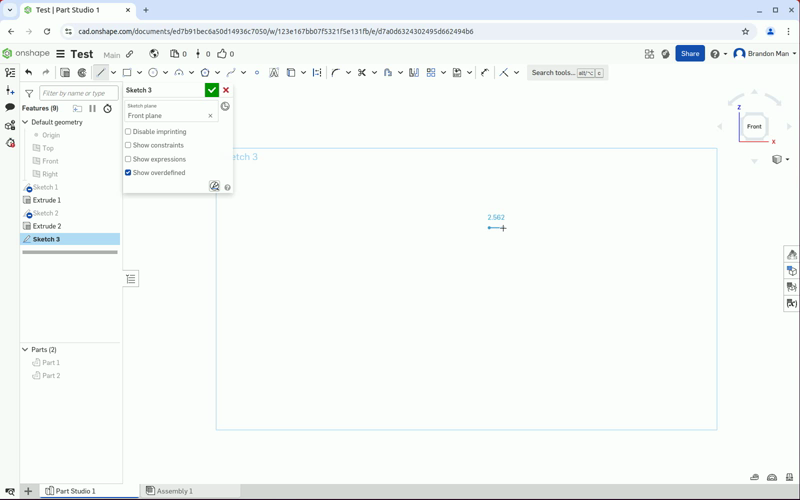
click(503, 227)
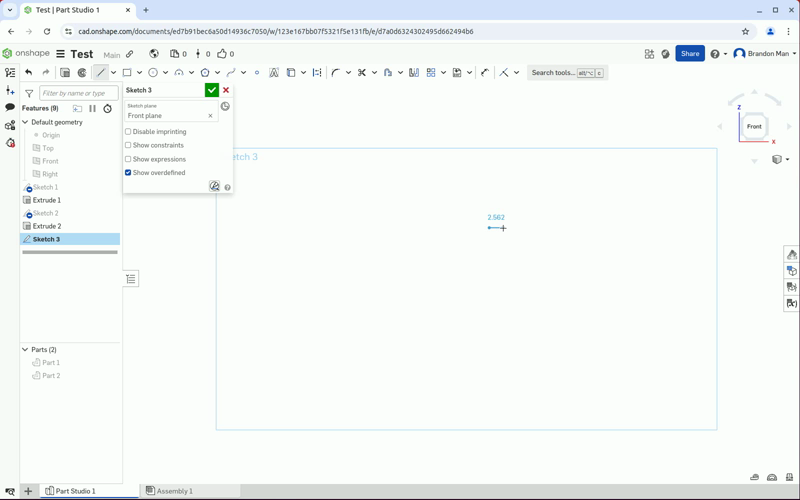
key_up(shift)
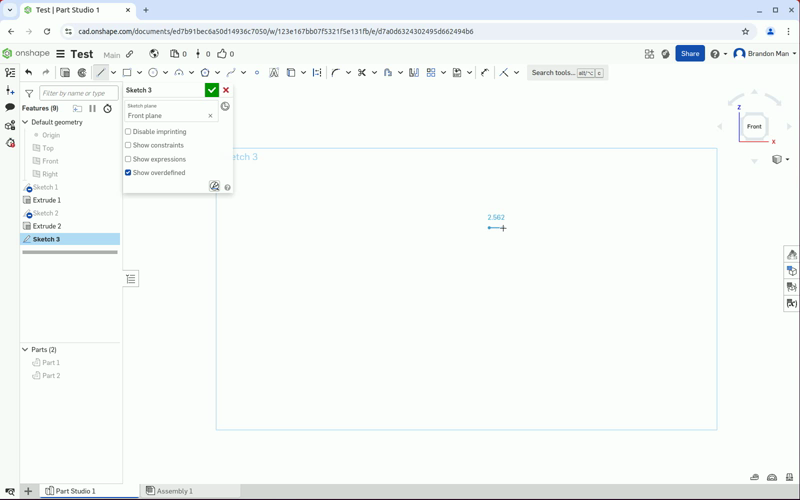
key_down(shift)
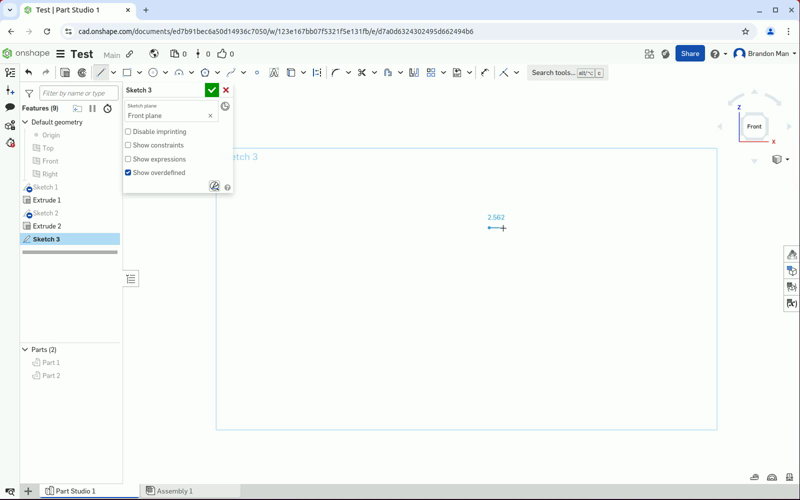
mouse_move(533, 227)
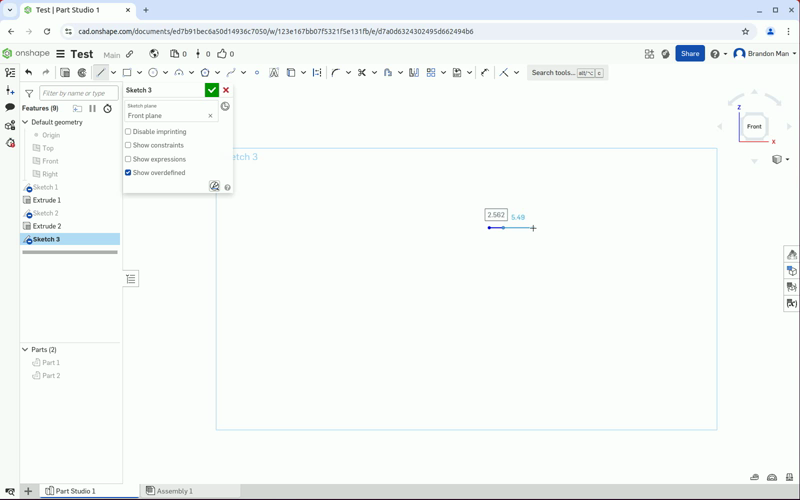
mouse_move(503, 233)
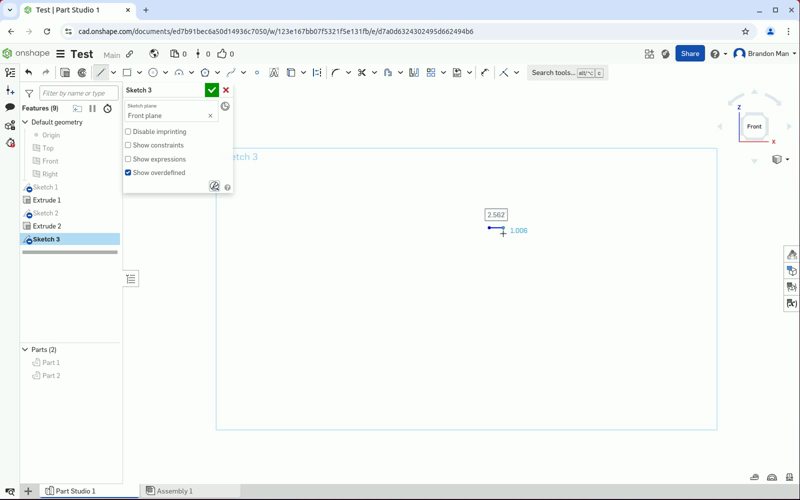
scroll(6)
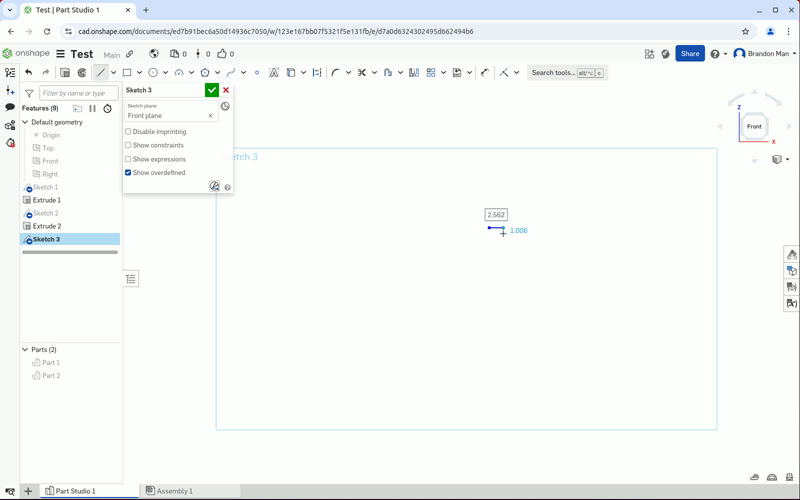
scroll(6)
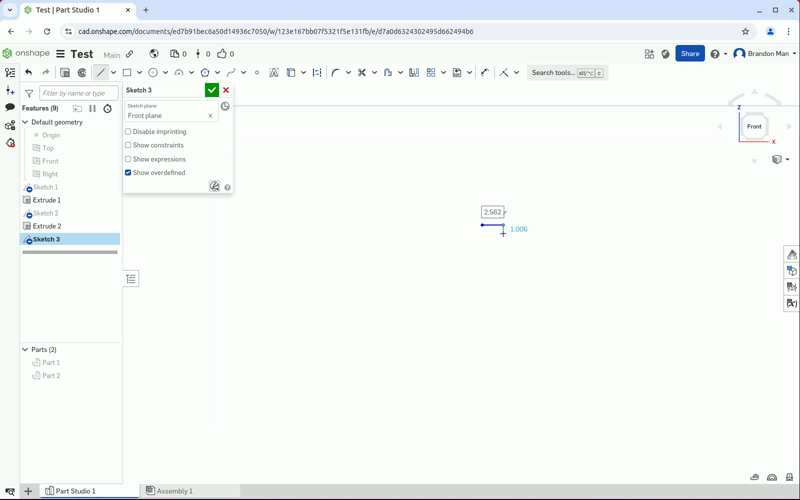
scroll(6)
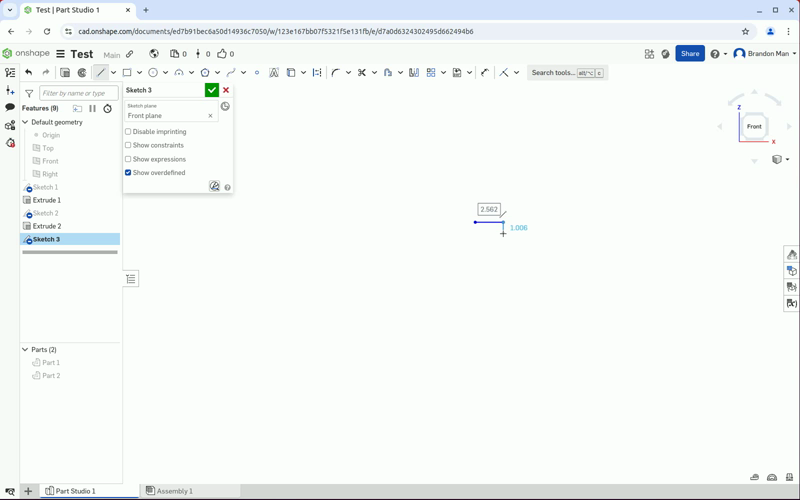
scroll(6)
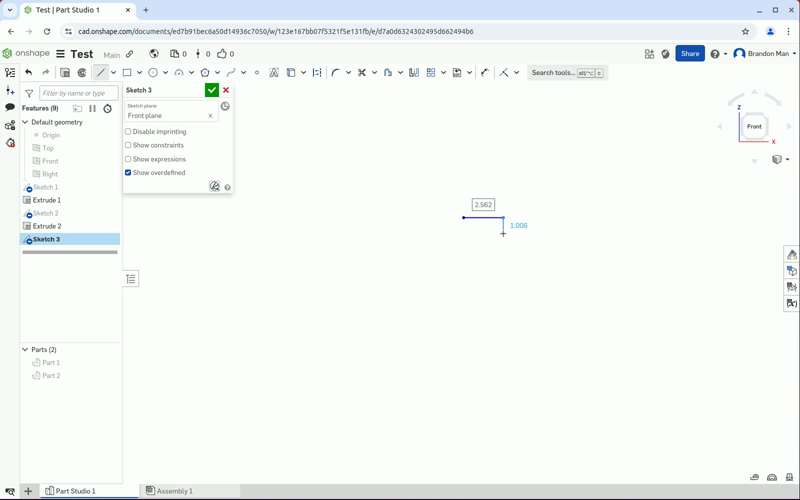
scroll(6)
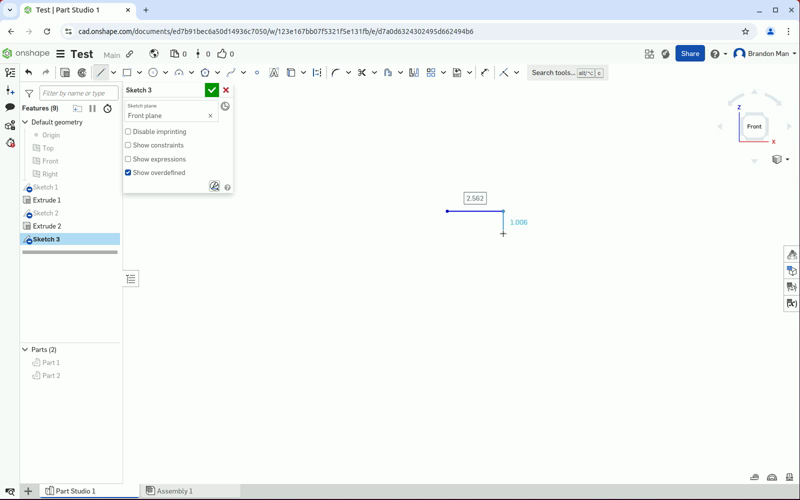
scroll(6)
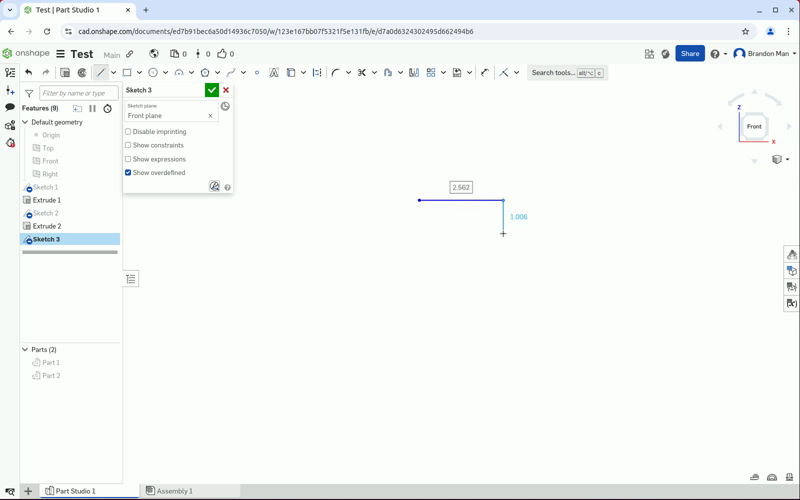
scroll(6)
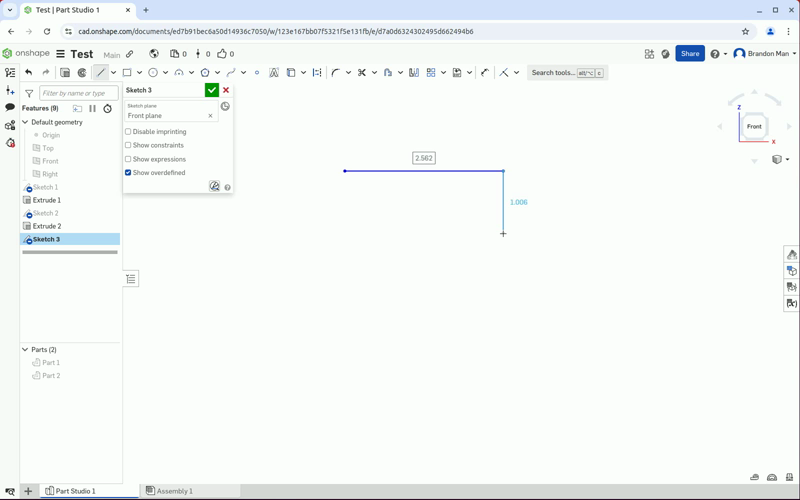
click(503, 233)
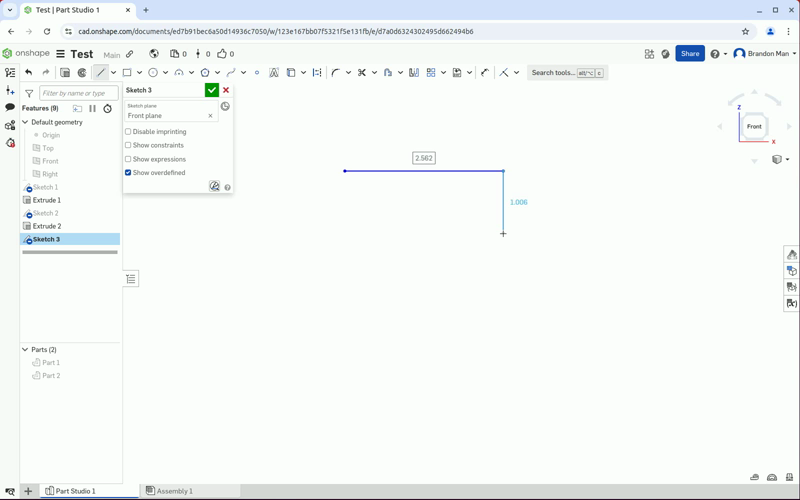
scroll(-6)
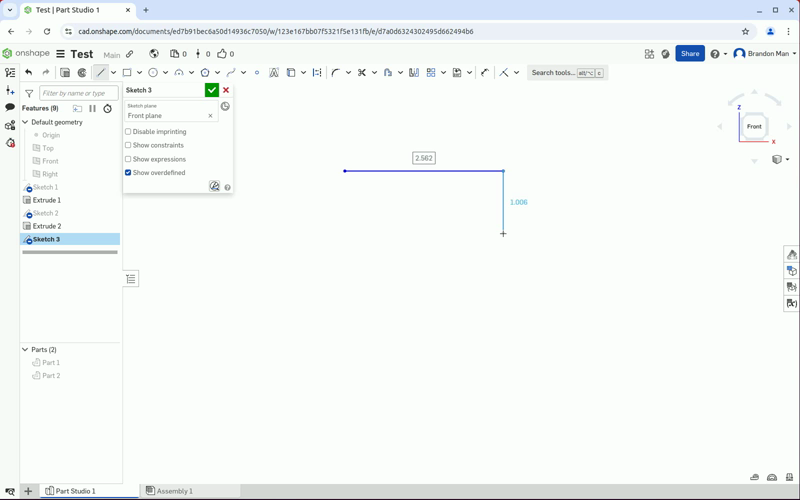
scroll(-6)
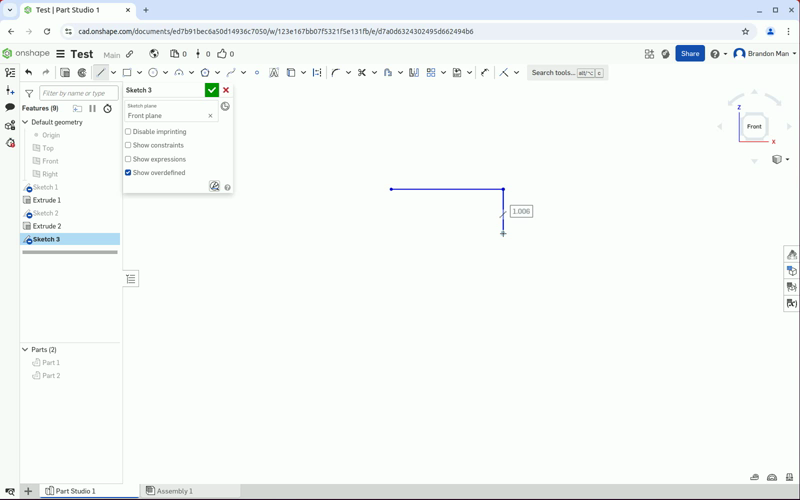
scroll(-6)
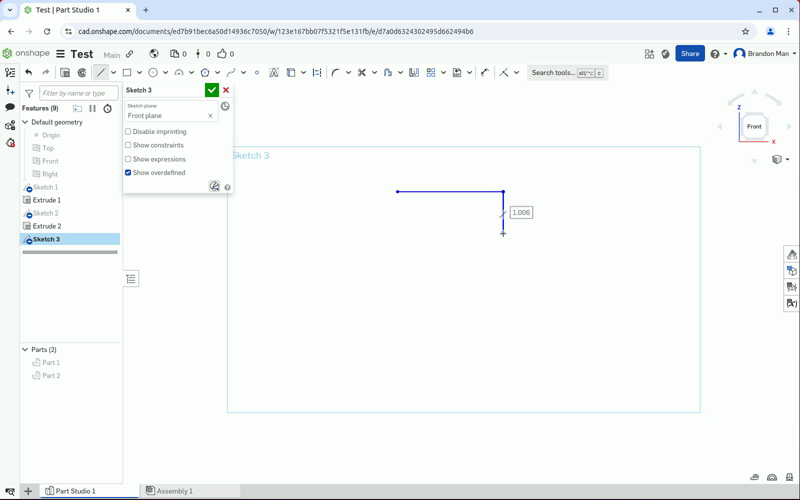
scroll(-6)
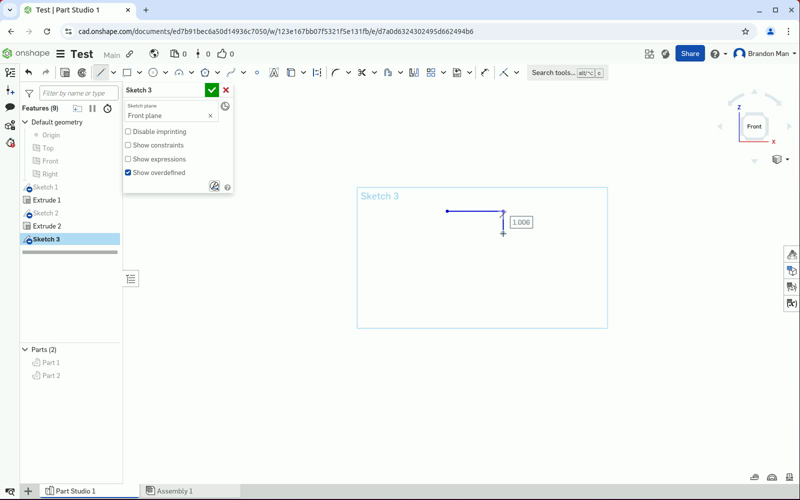
scroll(-6)
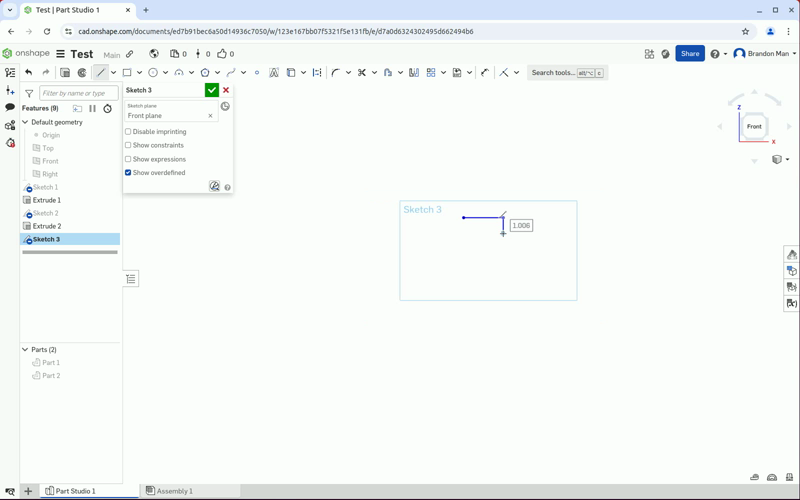
scroll(-6)
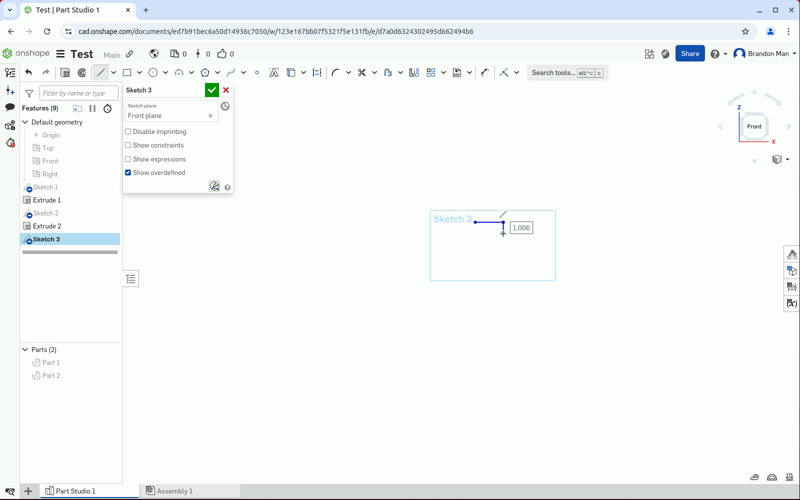
scroll(-6)
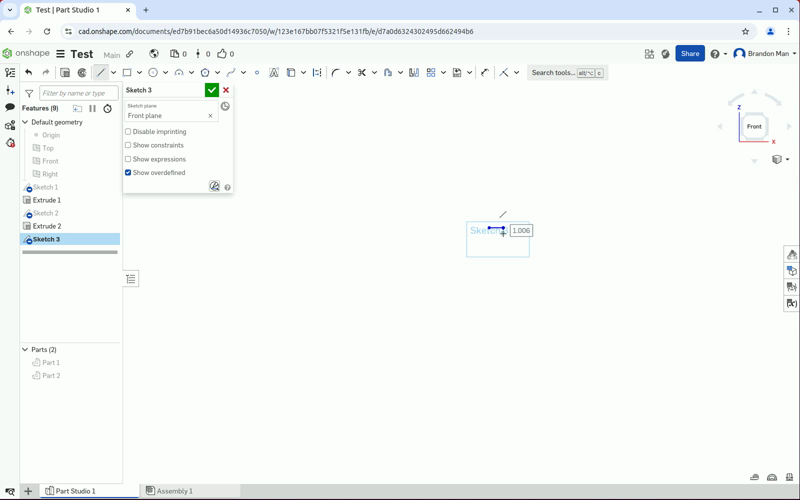
key_up(shift)
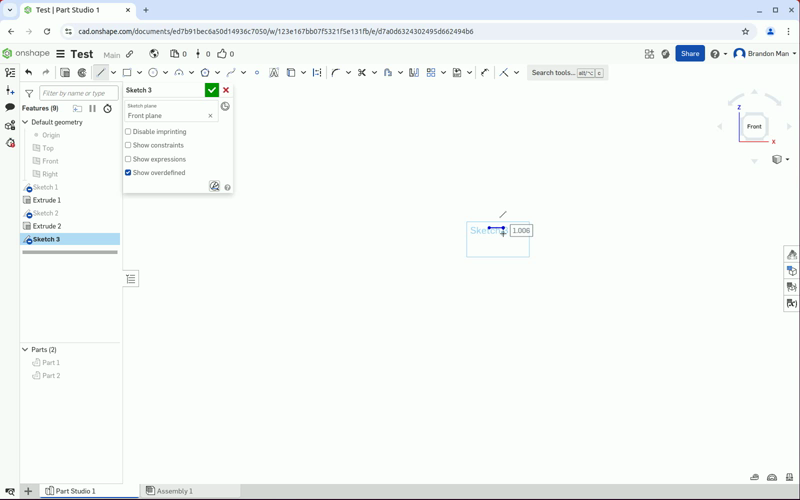
key_down(shift)
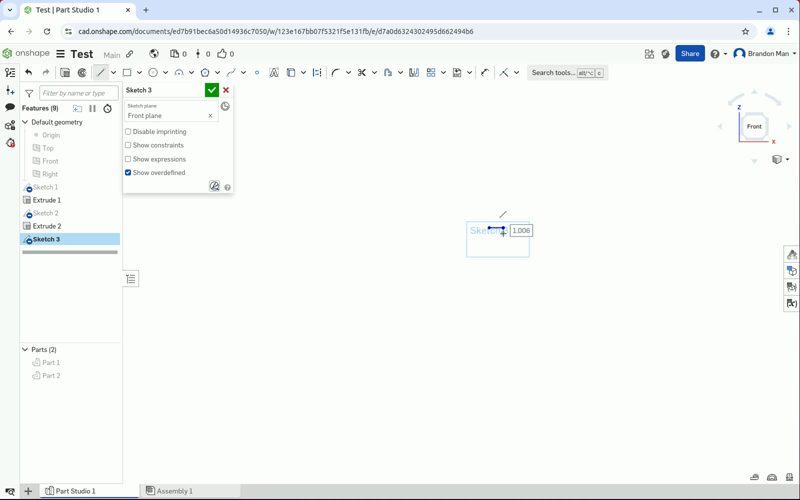
mouse_move(533, 233)
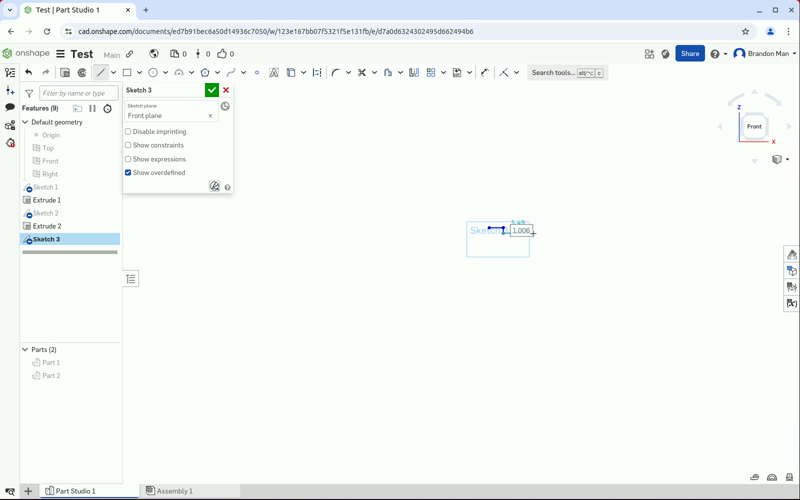
mouse_move(506, 233)
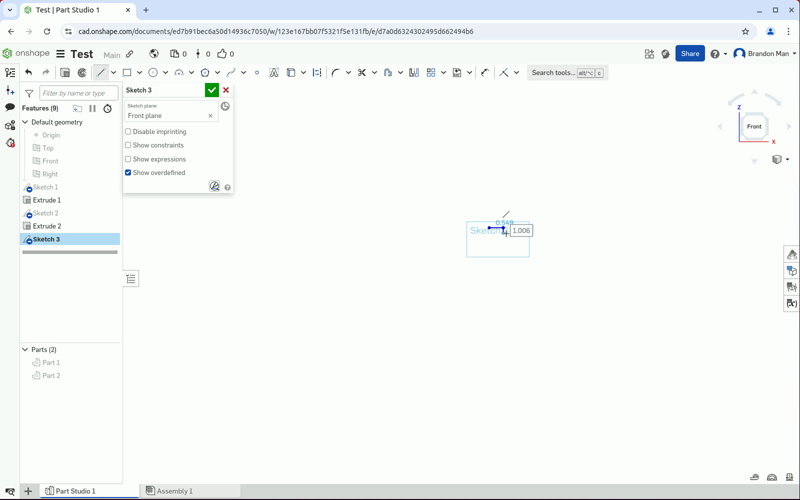
scroll(6)
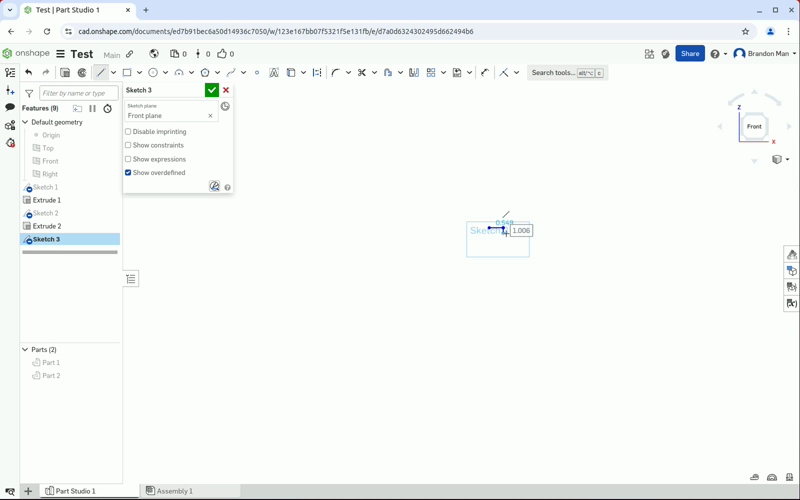
scroll(6)
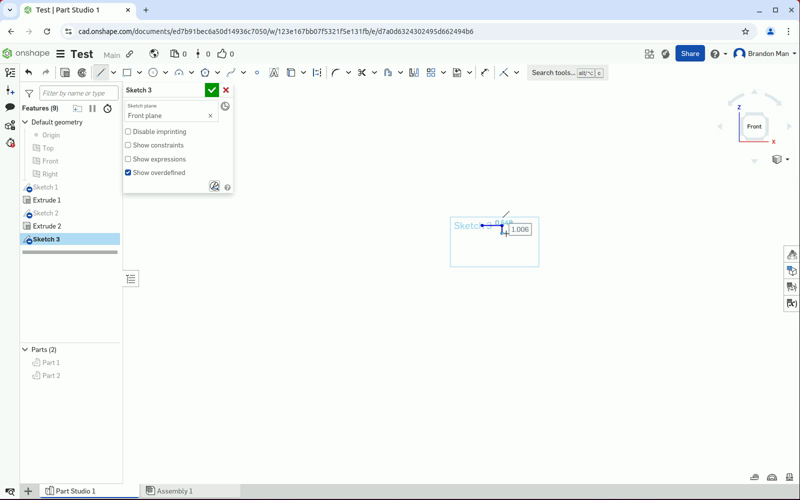
scroll(6)
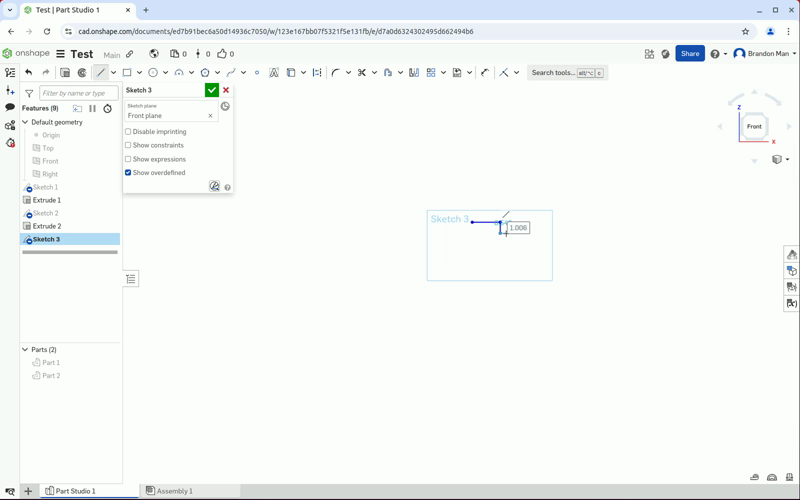
scroll(6)
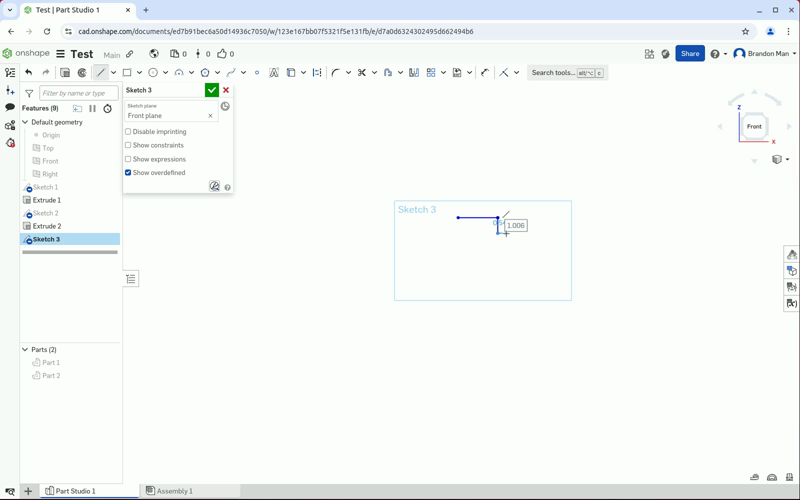
scroll(6)
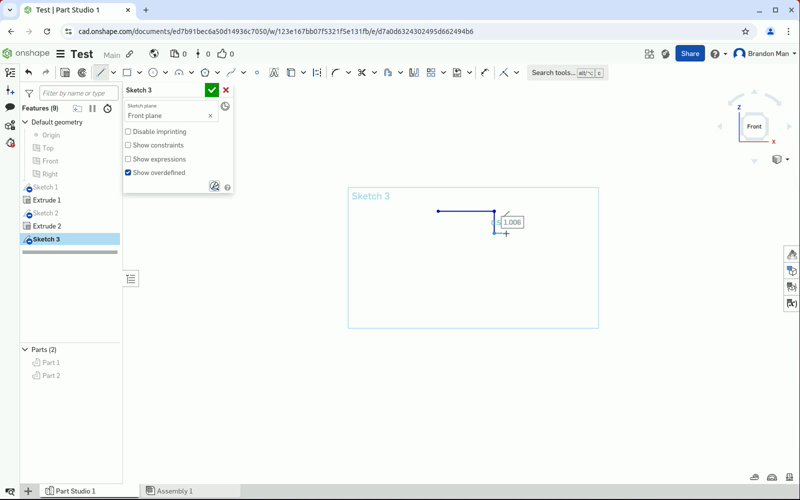
scroll(6)
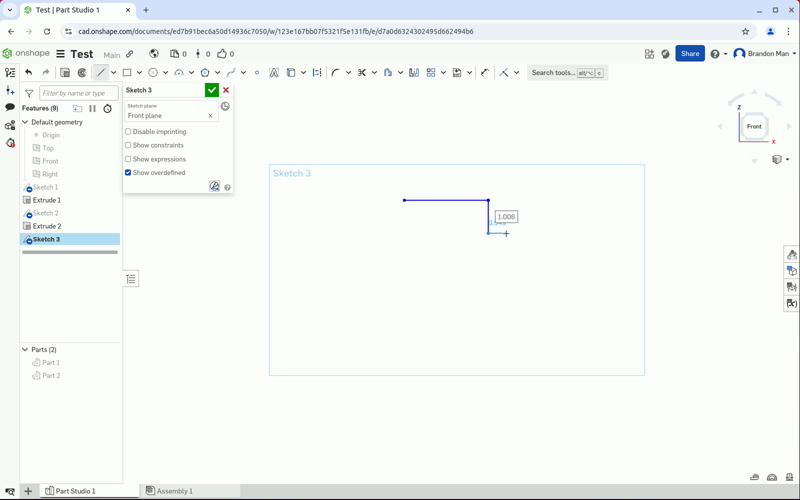
scroll(6)
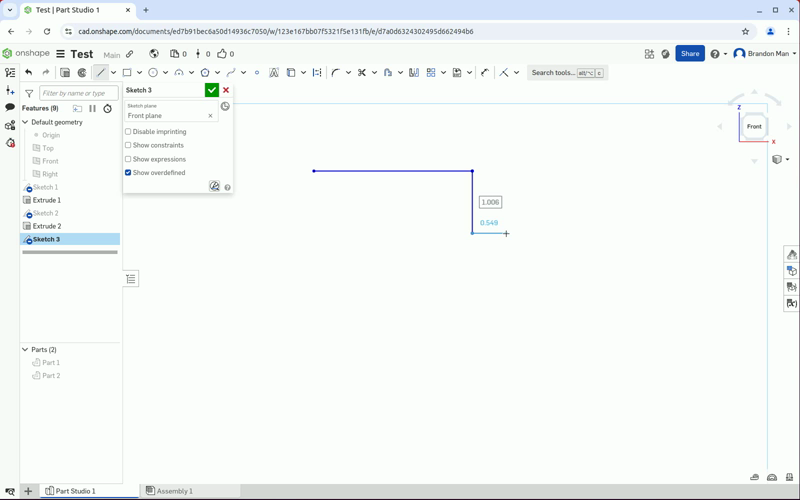
click(506, 233)
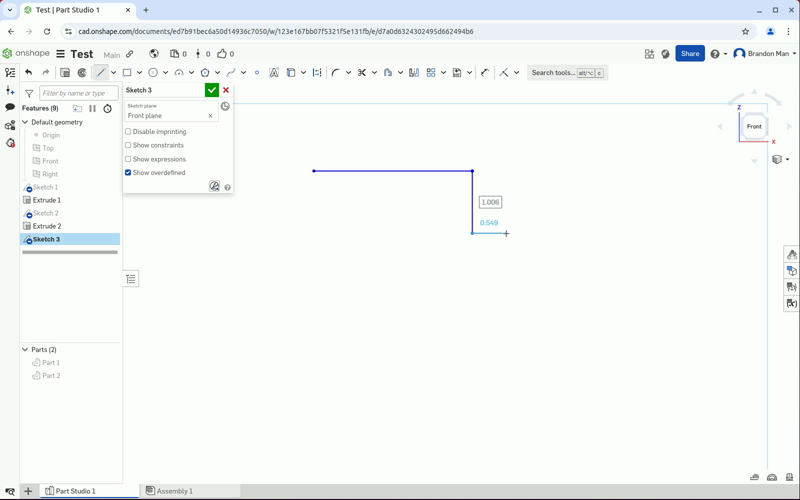
scroll(-6)
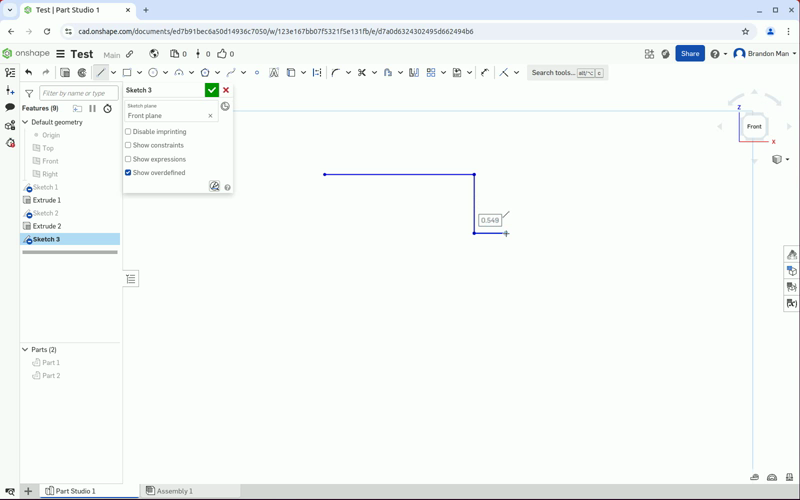
scroll(-6)
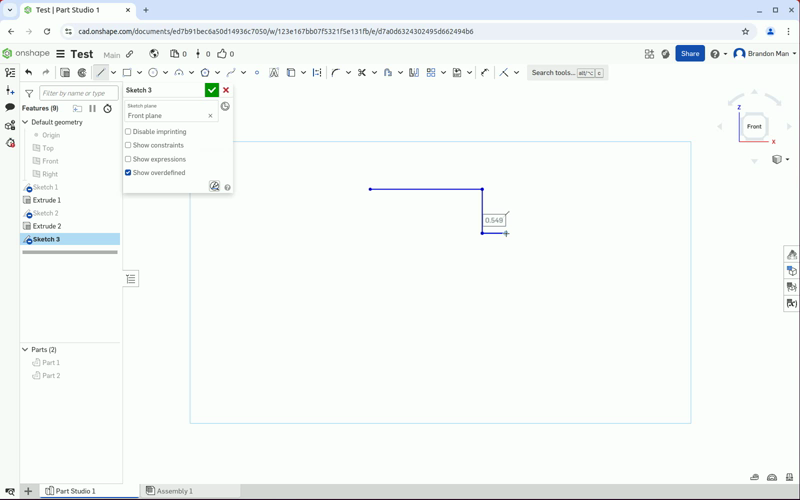
scroll(-6)
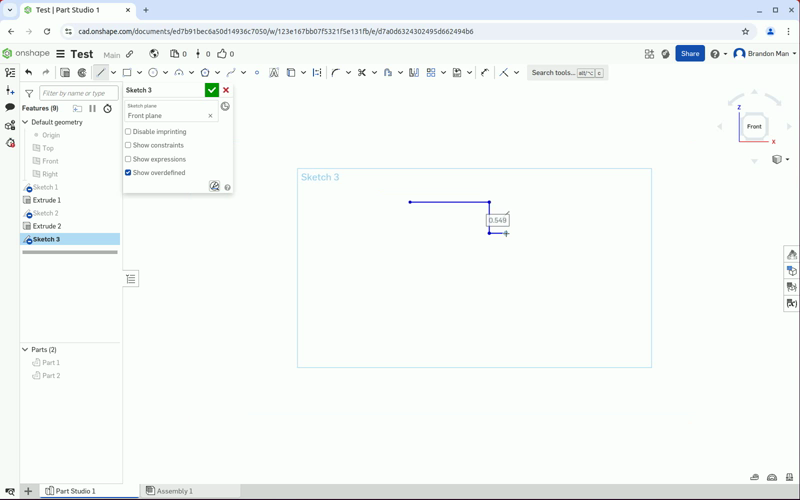
scroll(-6)
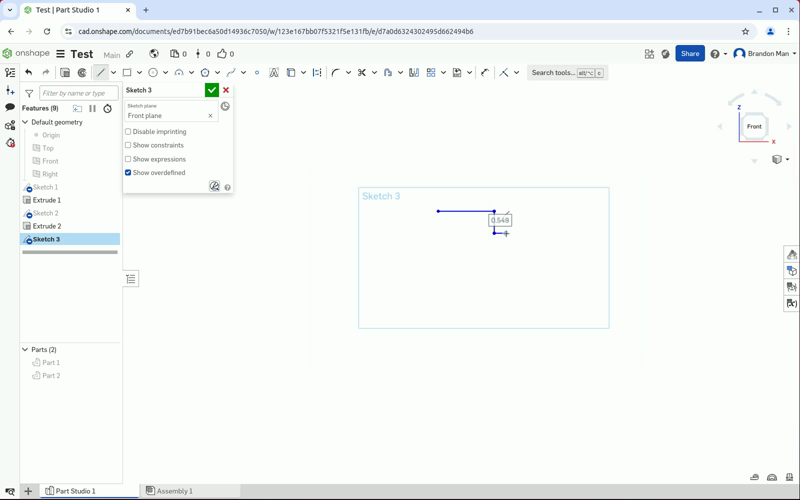
scroll(-6)
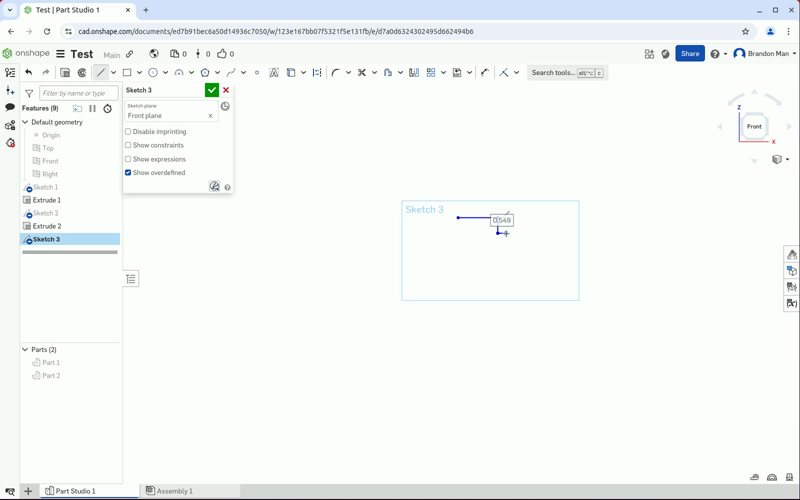
scroll(-6)
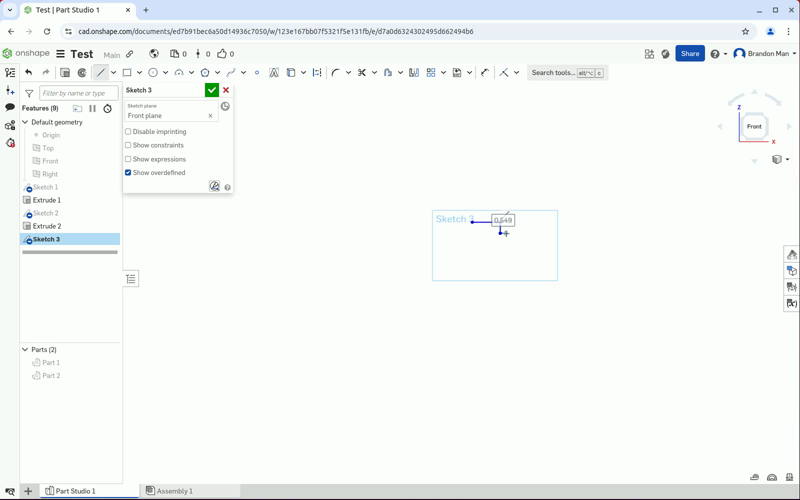
scroll(-6)
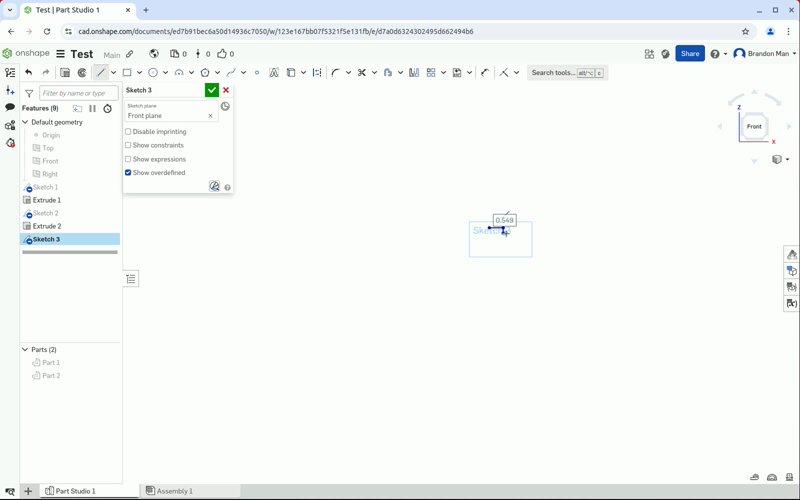
key_up(shift)
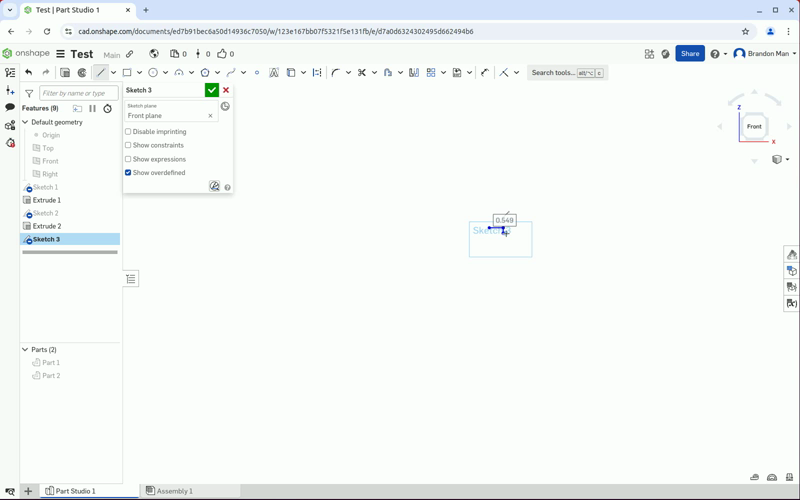
key_down(shift)
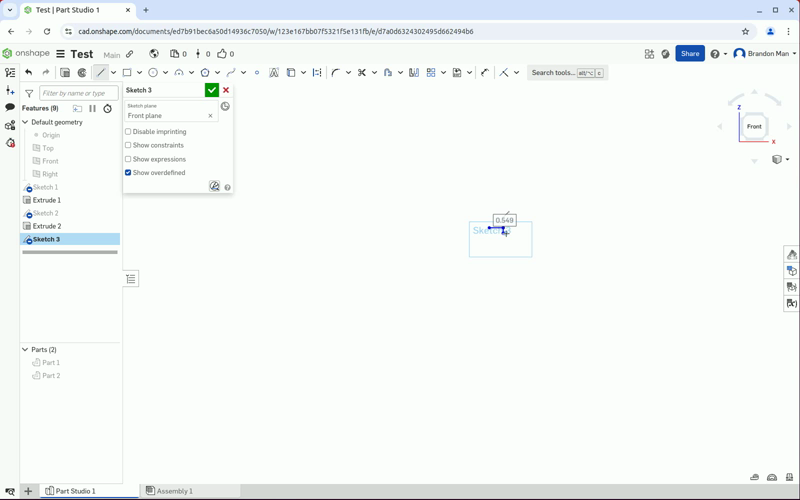
mouse_move(506, 169)
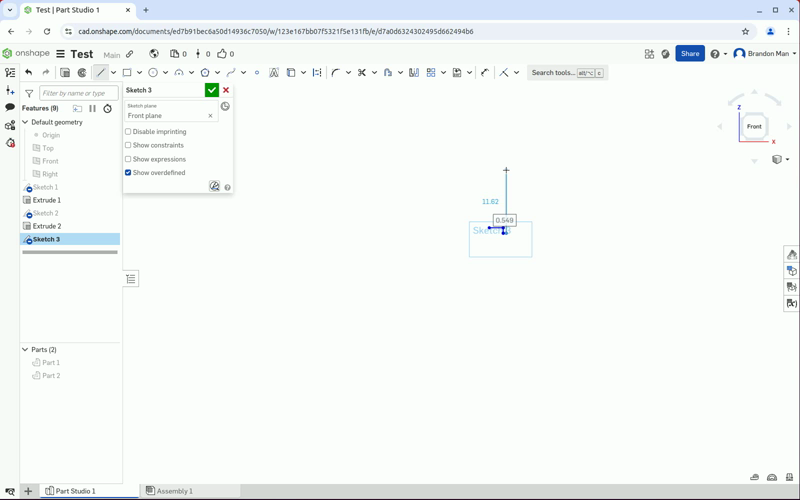
click(506, 169)
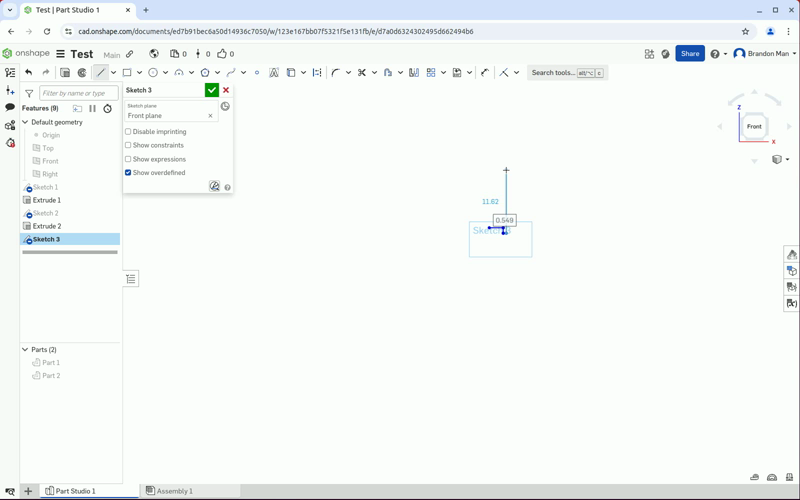
key_up(shift)
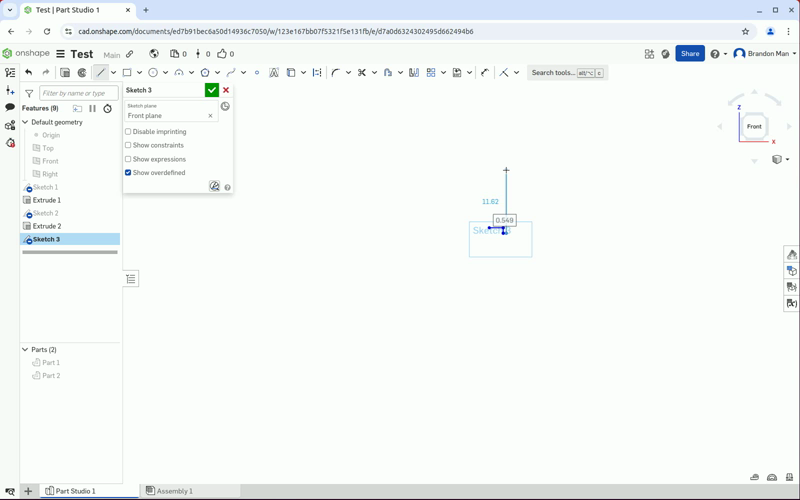
key_down(shift)
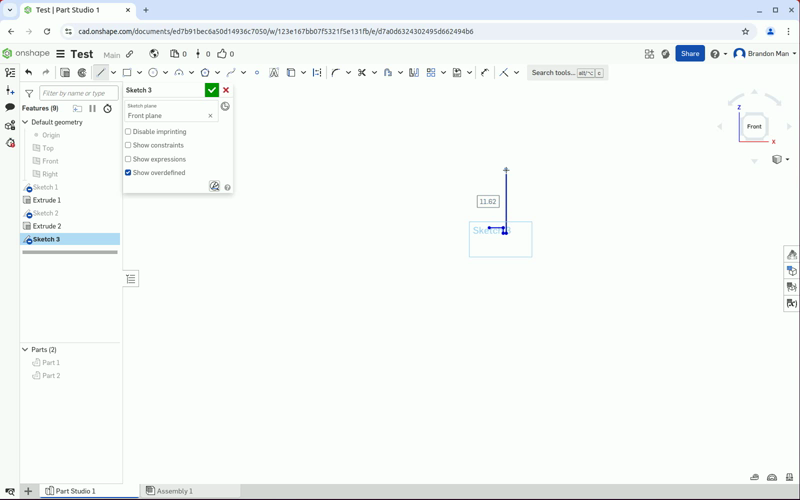
mouse_move(536, 169)
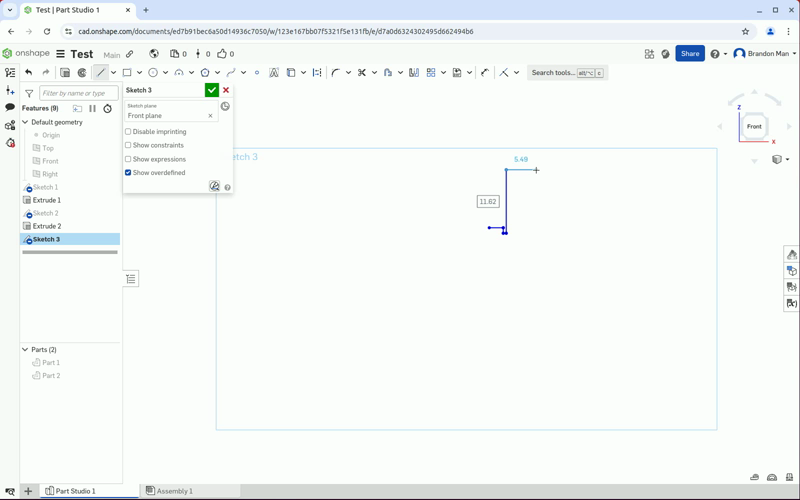
mouse_move(503, 169)
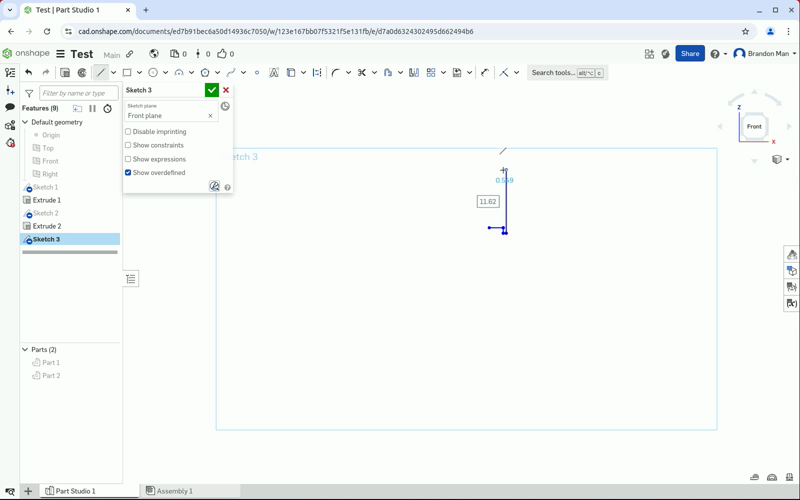
scroll(6)
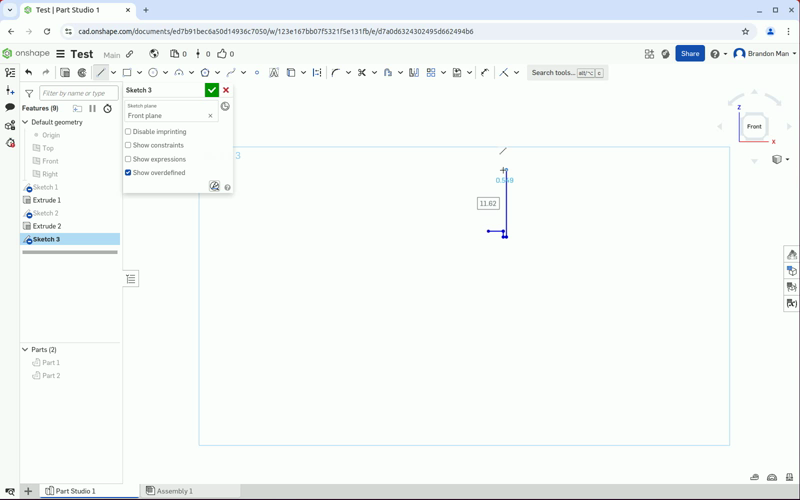
scroll(6)
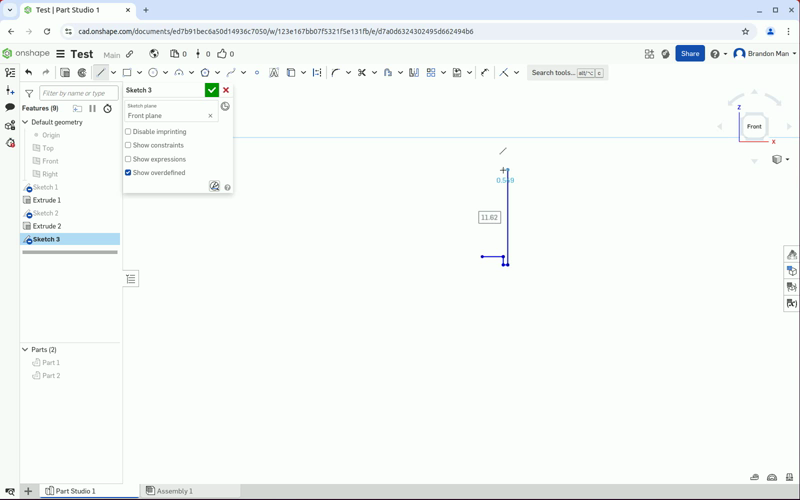
scroll(6)
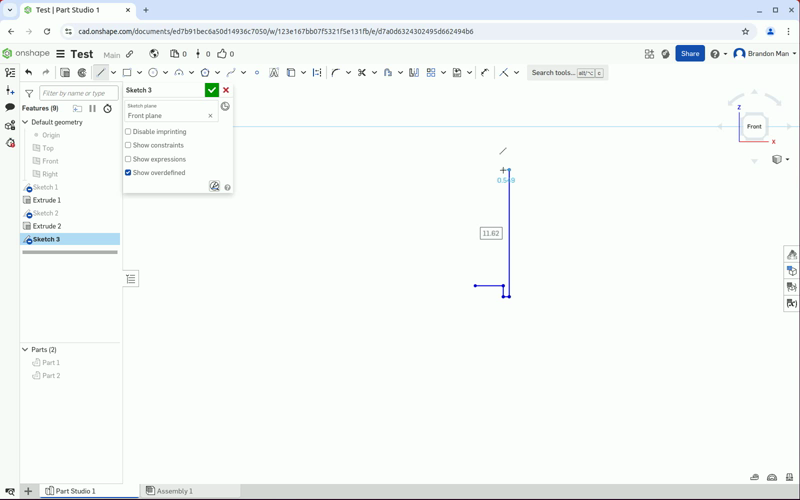
scroll(6)
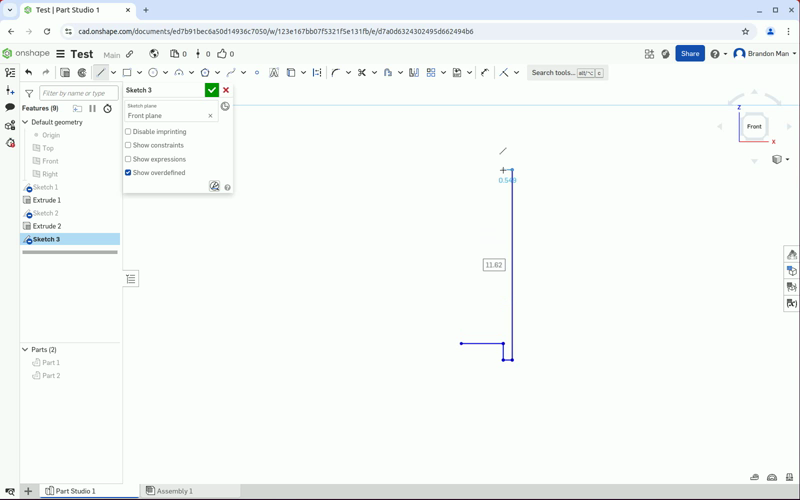
scroll(6)
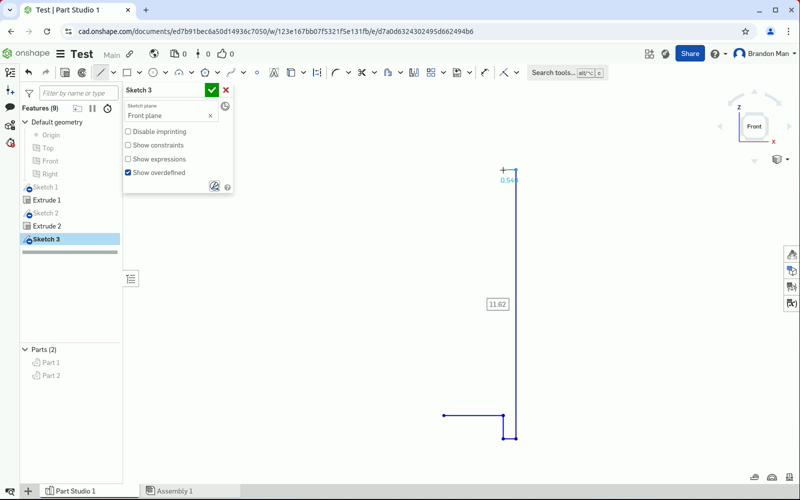
scroll(6)
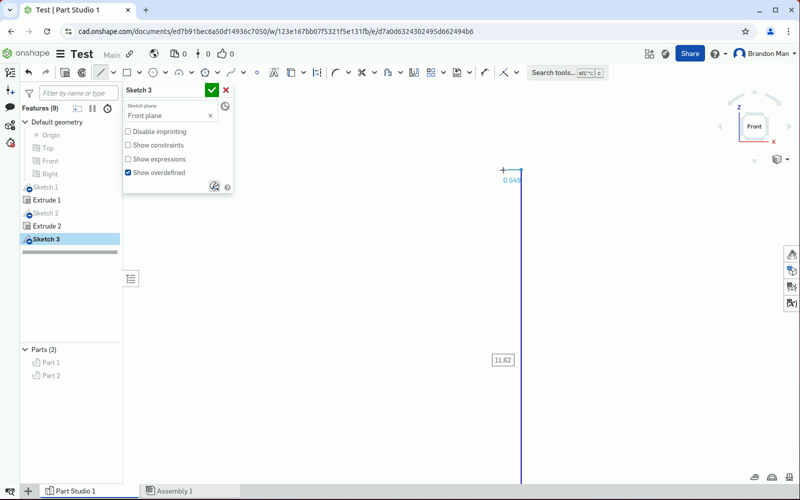
scroll(6)
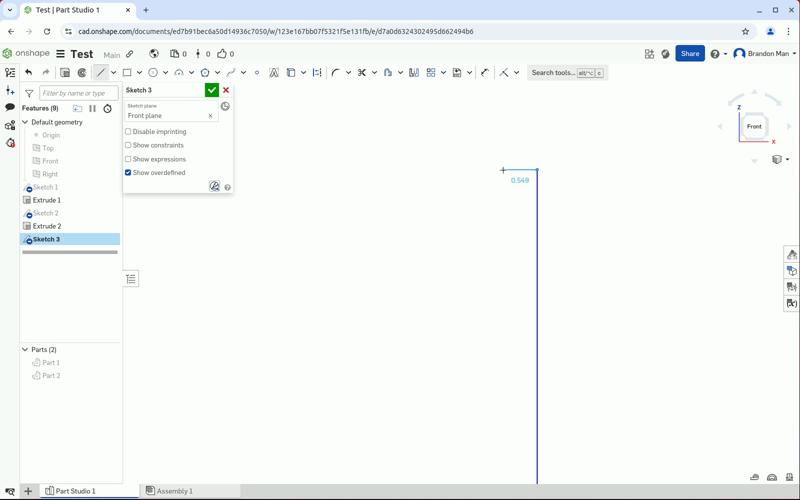
click(503, 169)
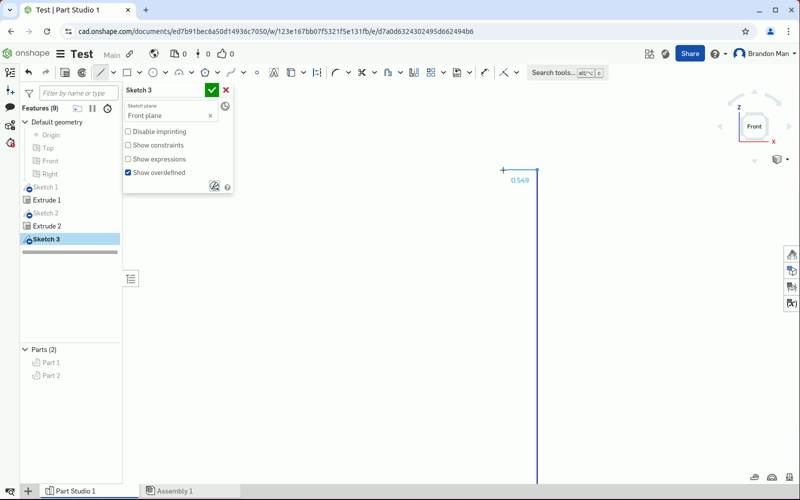
scroll(-6)
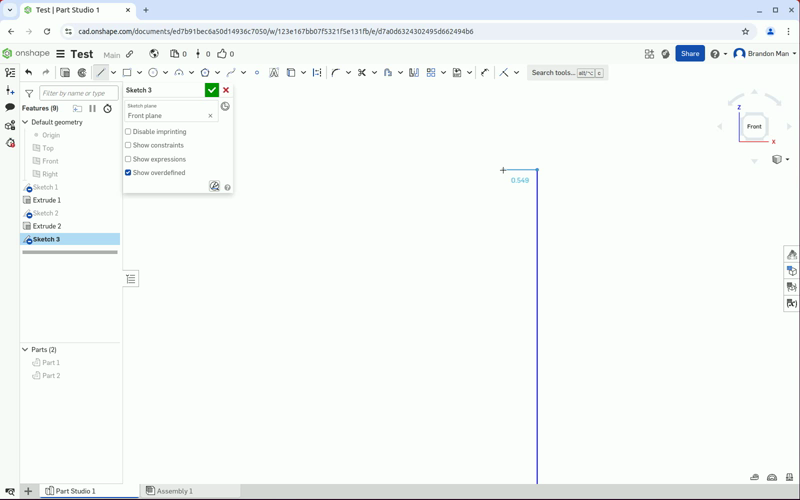
scroll(-6)
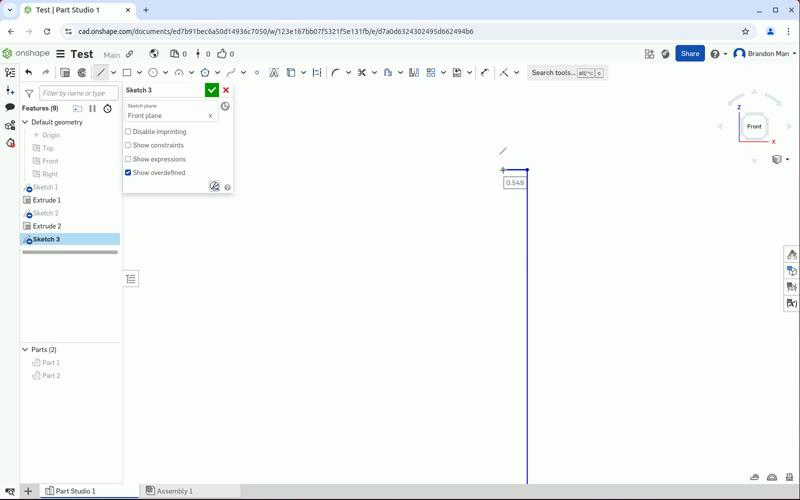
scroll(-6)
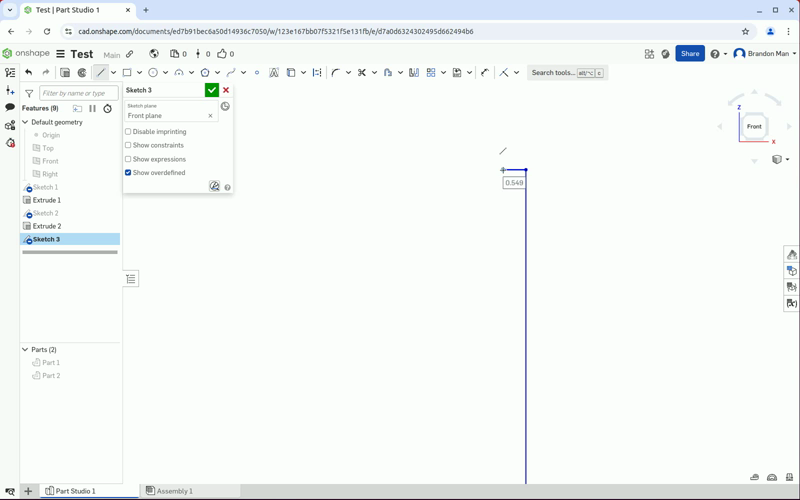
scroll(-6)
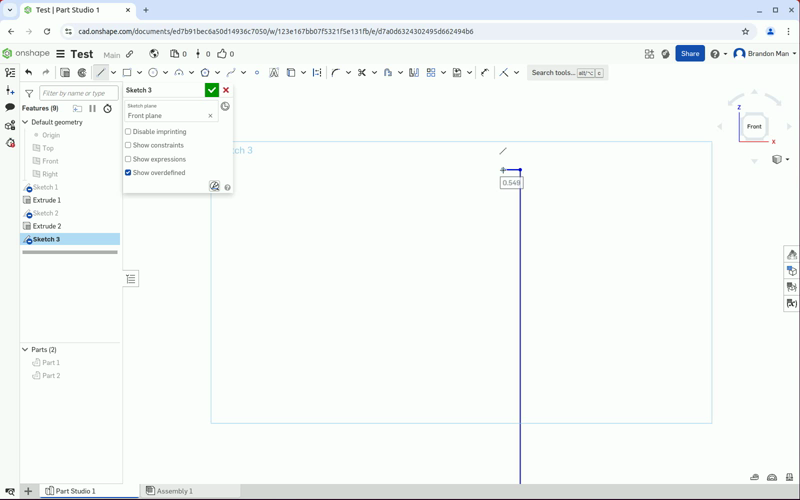
scroll(-6)
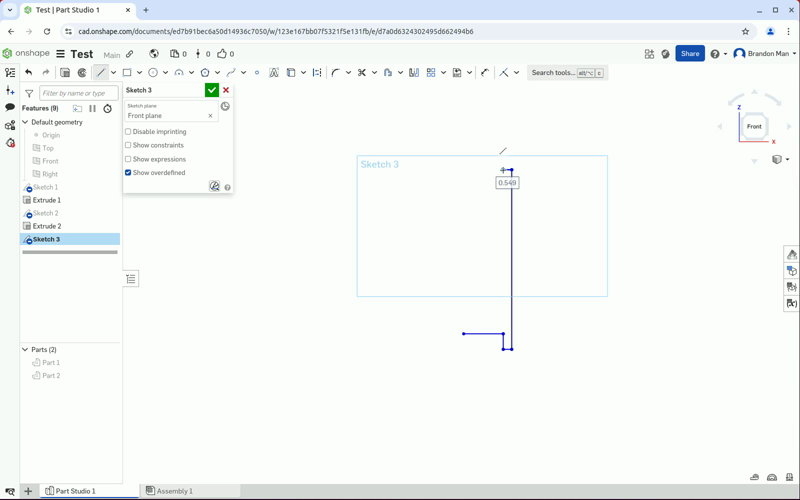
scroll(-6)
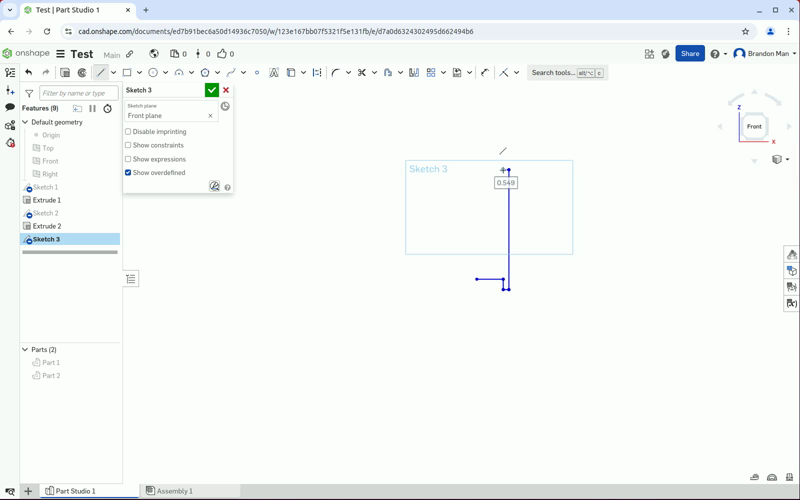
scroll(-6)
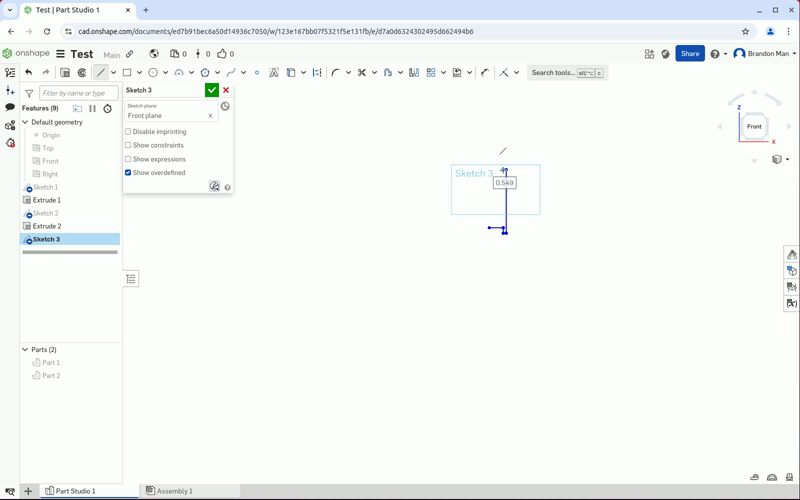
key_up(shift)
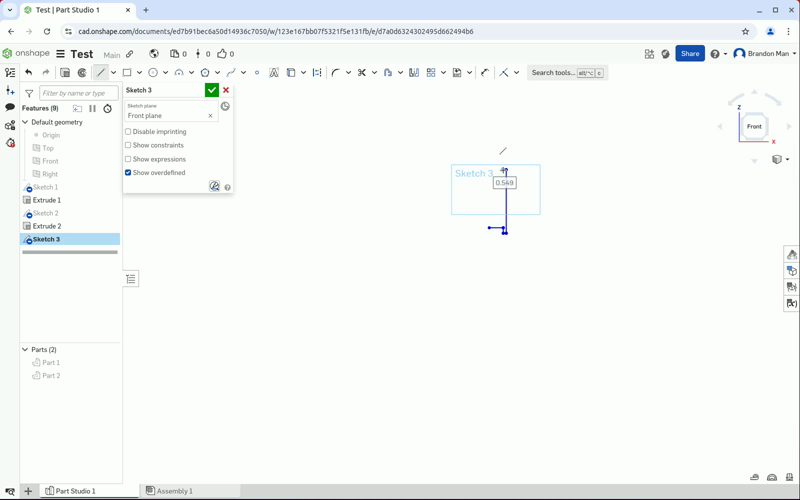
key_down(shift)
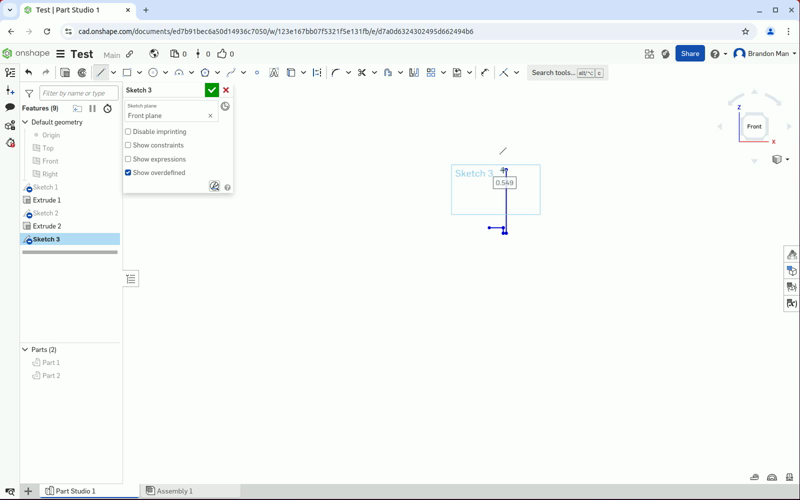
mouse_move(533, 169)
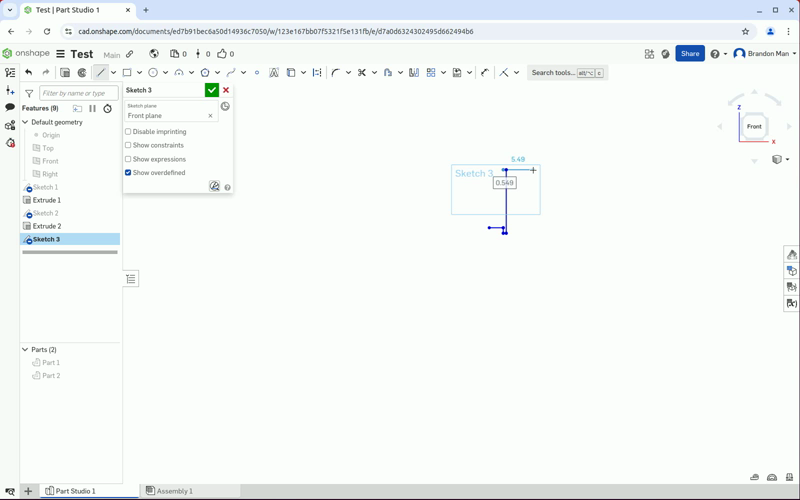
mouse_move(489, 169)
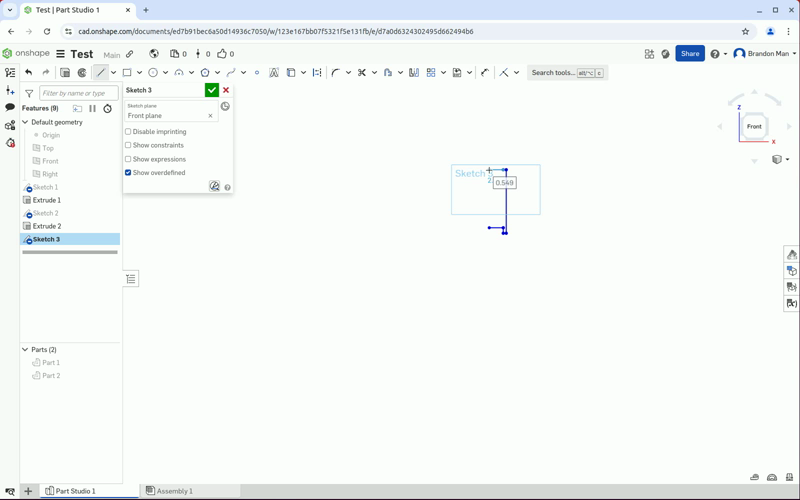
click(489, 169)
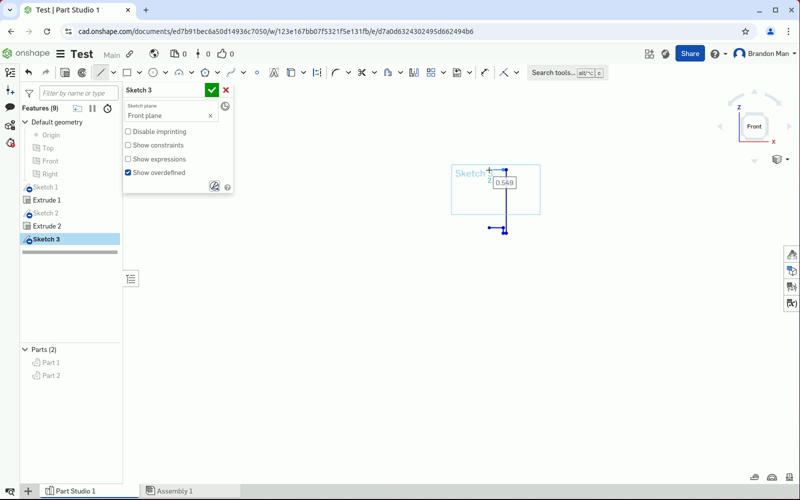
key_up(shift)
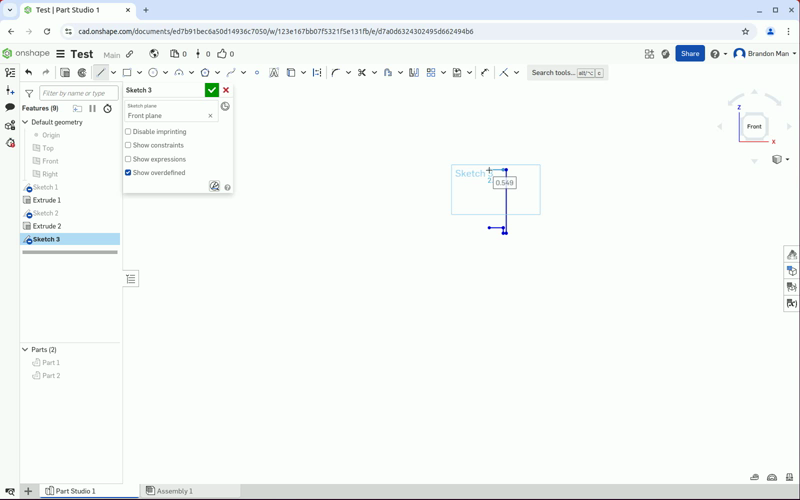
mouse_move(519, 169)
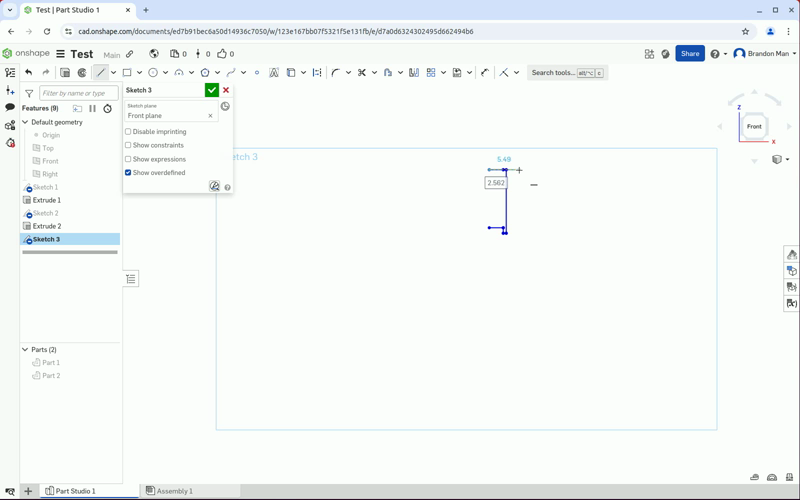
key_down(shift)
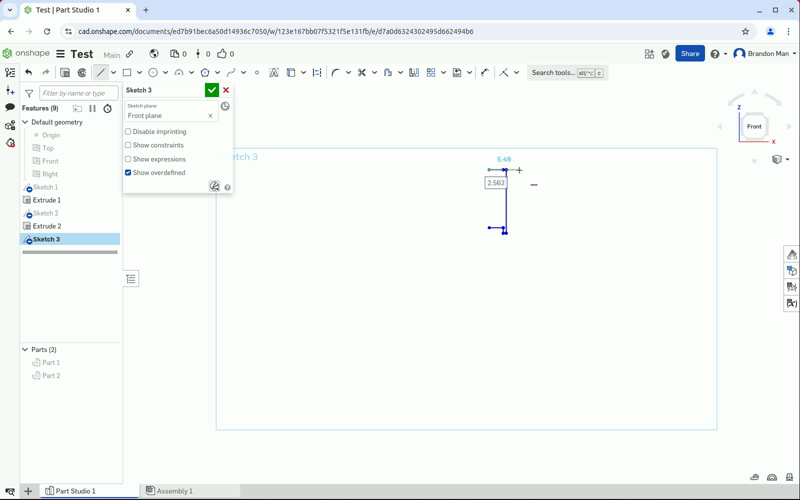
mouse_move(489, 227)
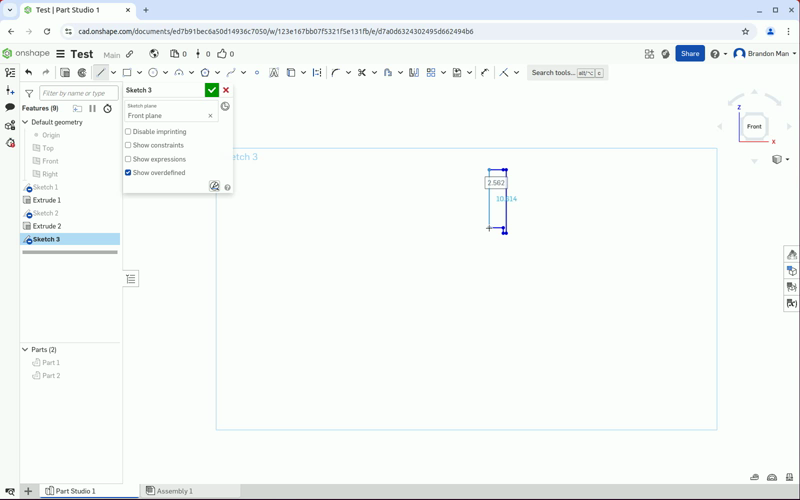
key_up(shift)
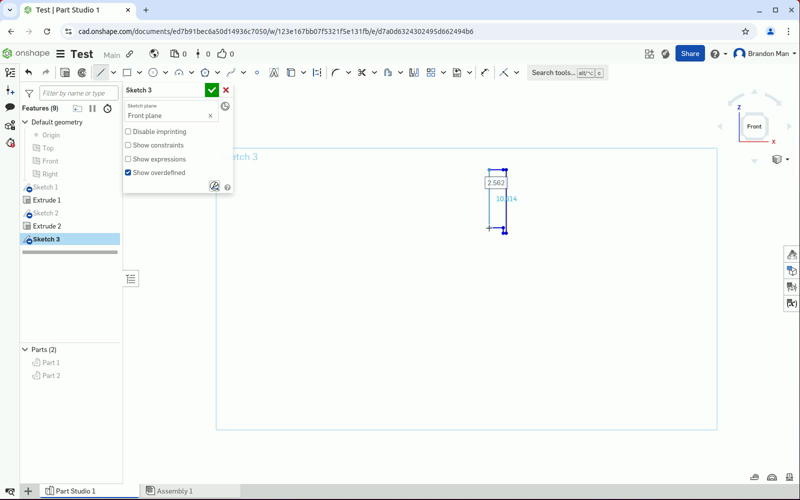
click(489, 227)
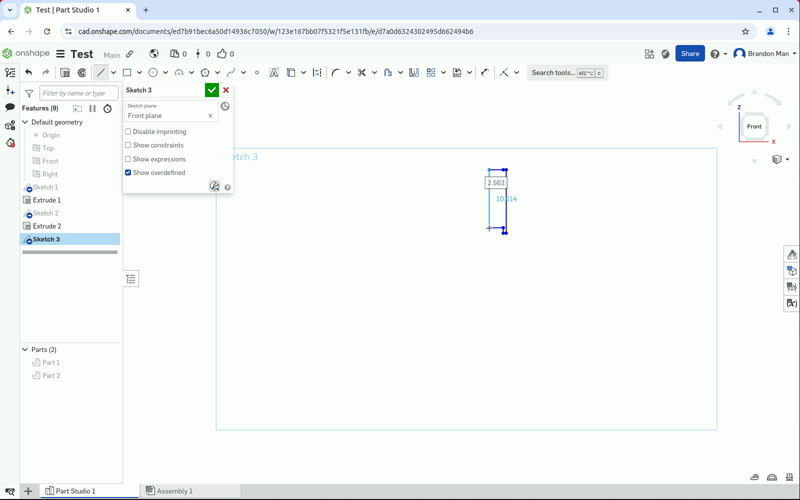
key(esc)
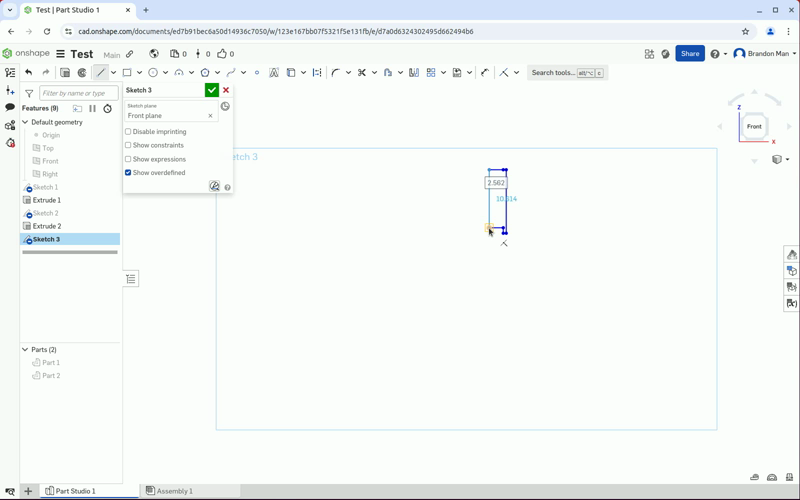
mouse_move(493, 177)
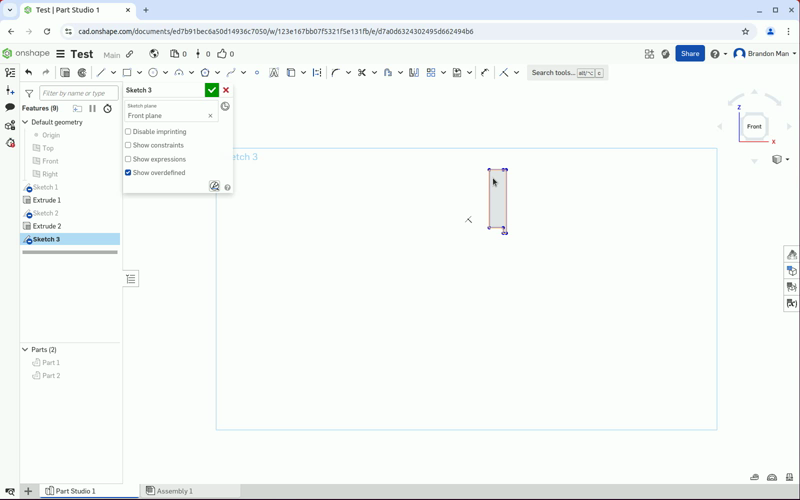
scroll(6)
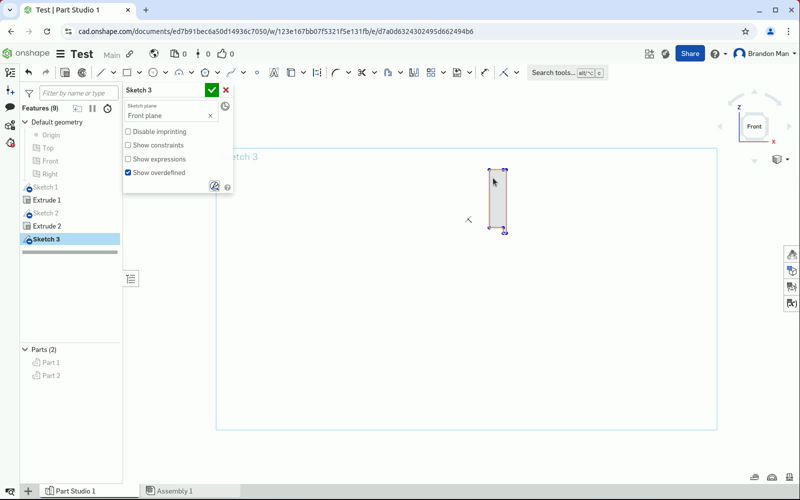
scroll(6)
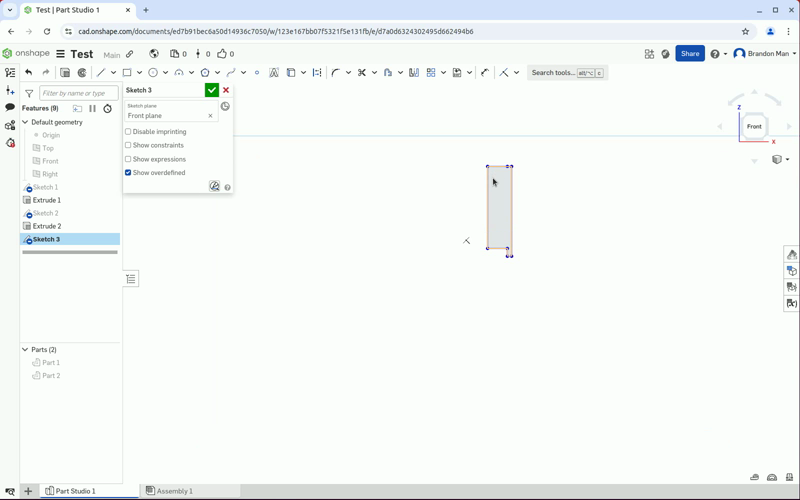
scroll(6)
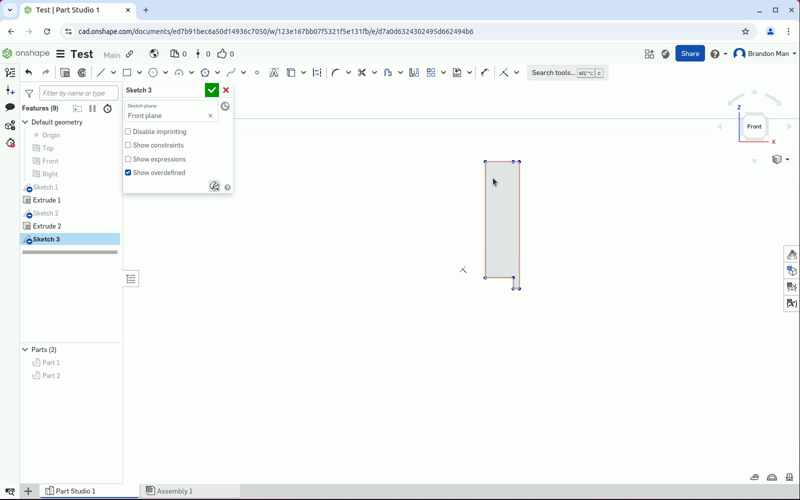
scroll(6)
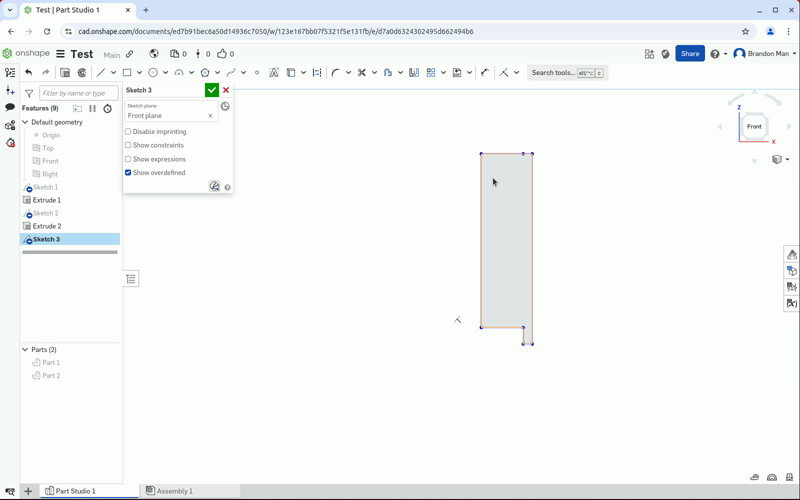
scroll(6)
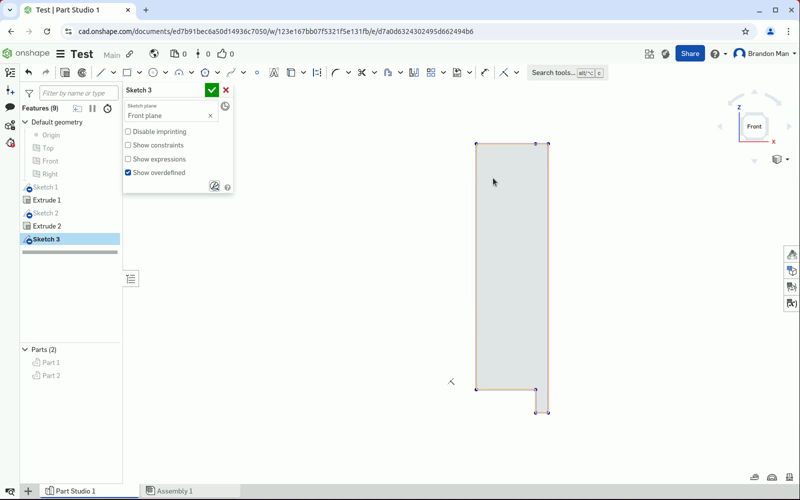
scroll(6)
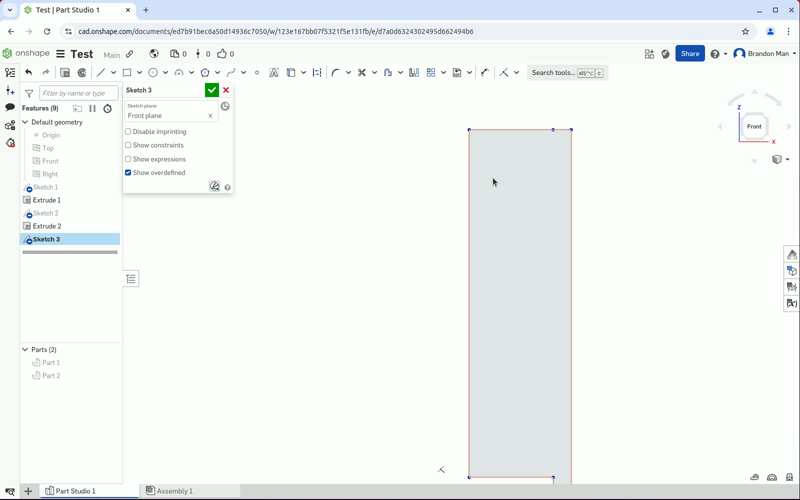
scroll(6)
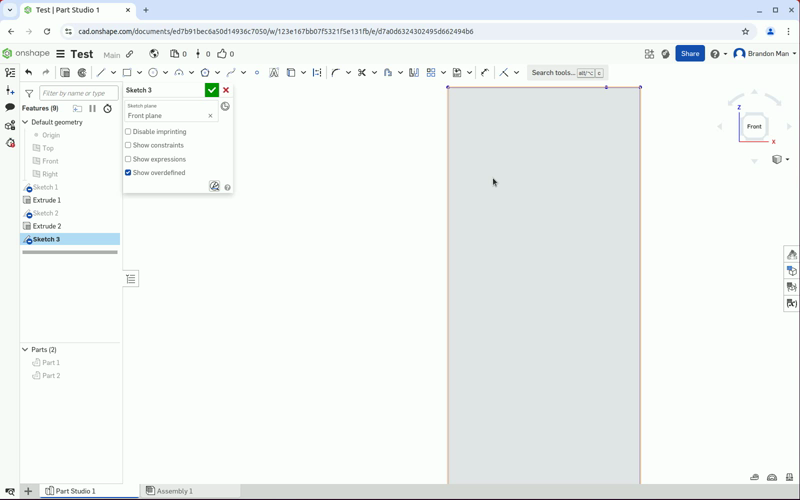
click(493, 177)
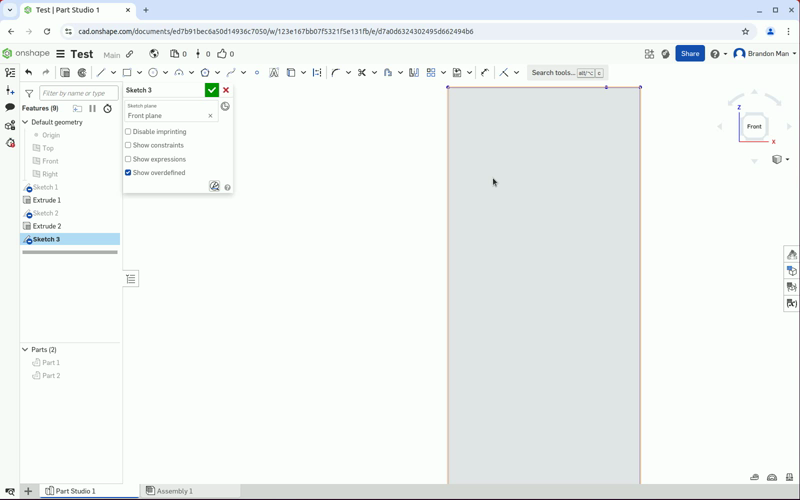
scroll(-6)
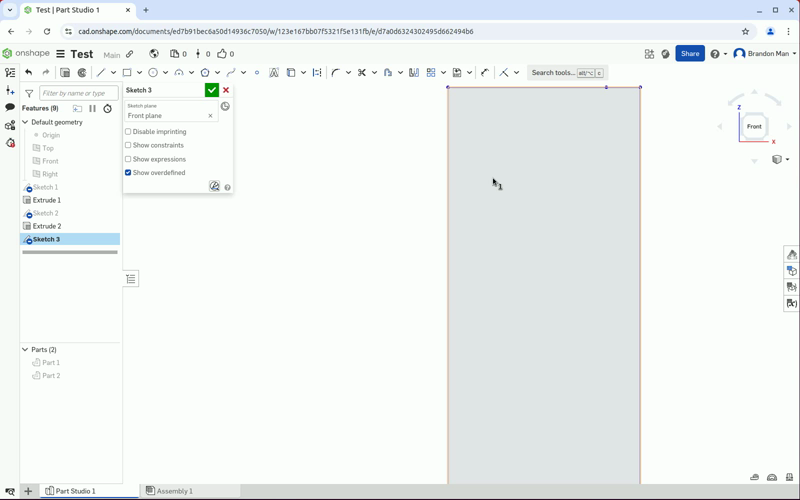
scroll(-6)
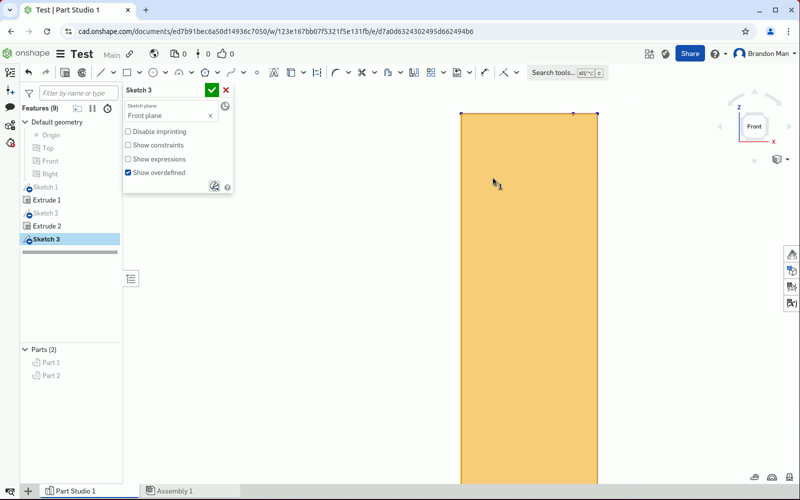
scroll(-6)
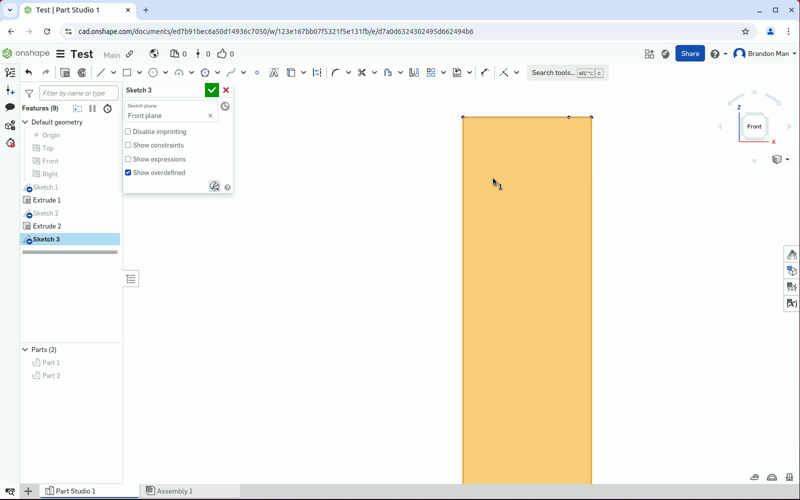
scroll(-6)
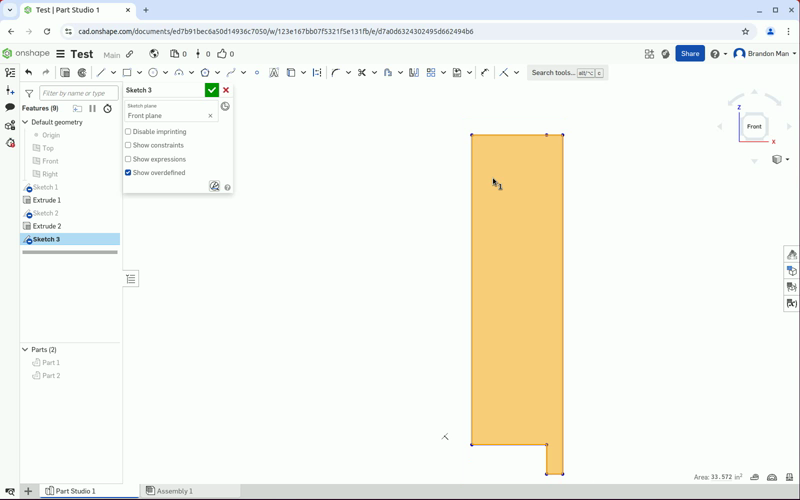
scroll(-6)
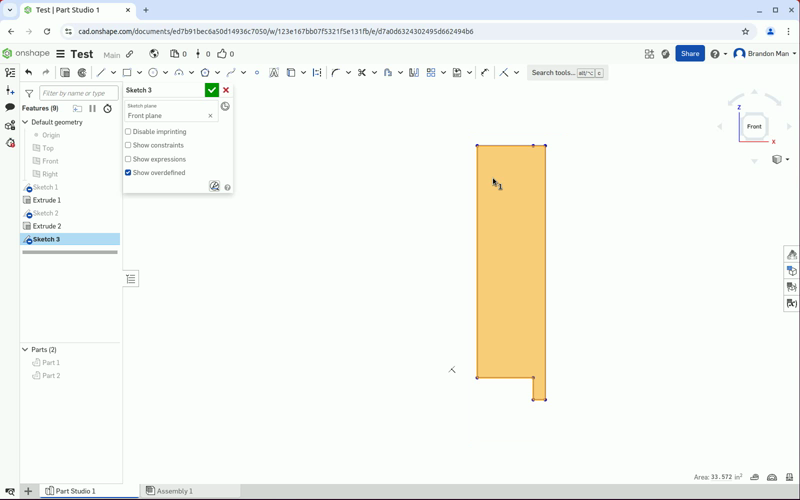
scroll(-6)
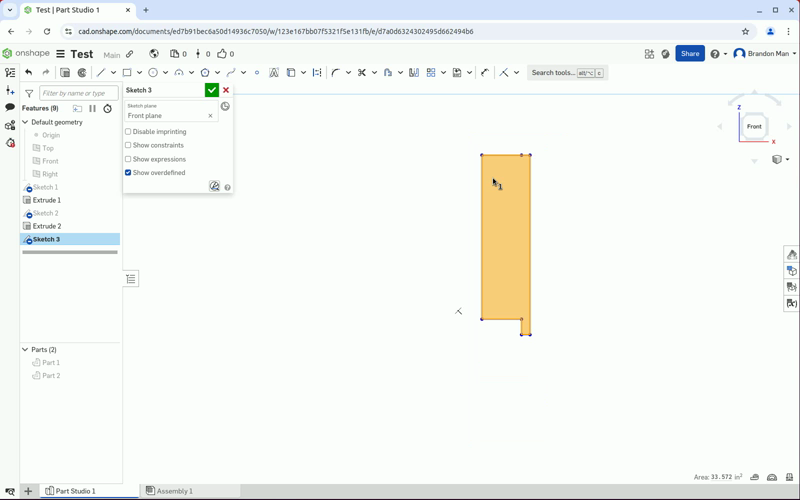
scroll(-6)
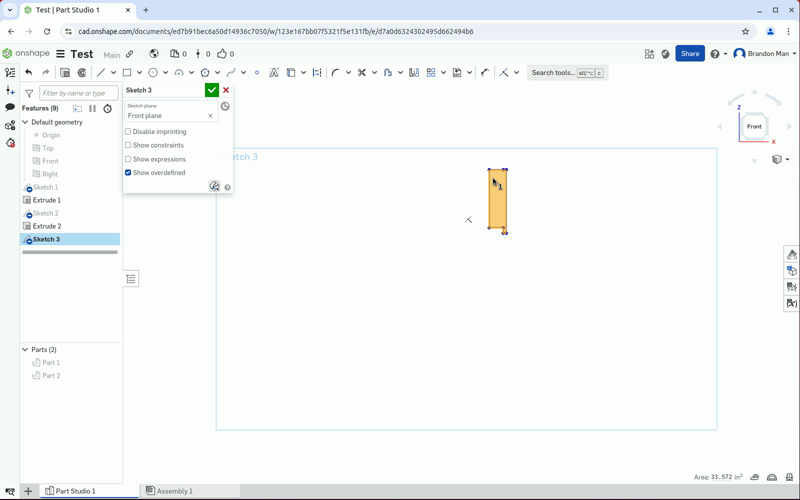
mouse_move(73, 352)
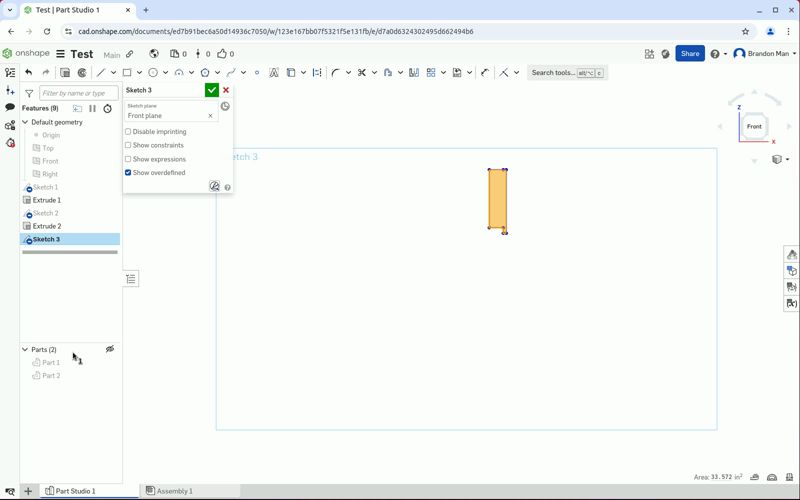
key(shift+y)
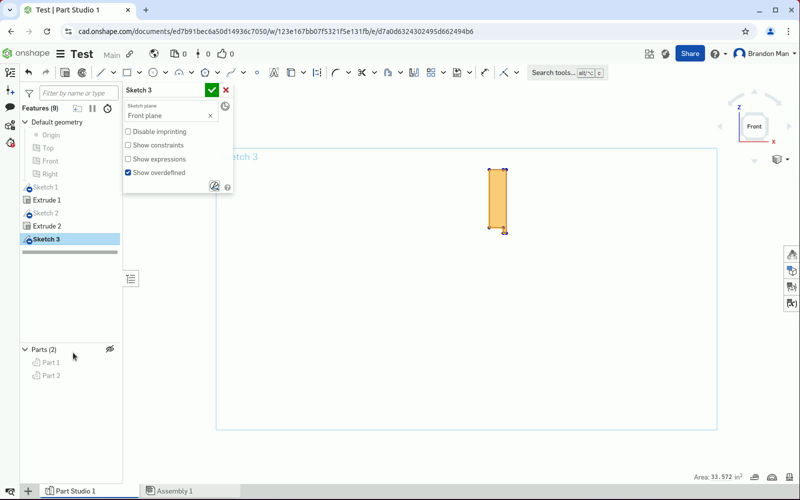
key(shift+e)
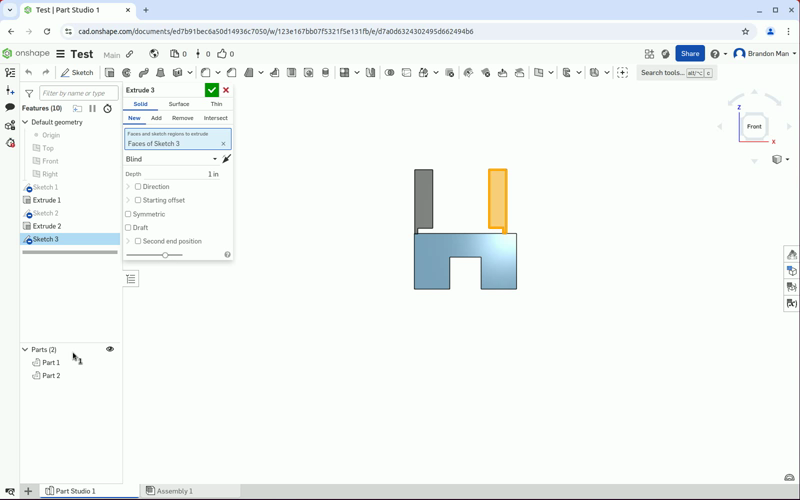
mouse_move(143, 106)
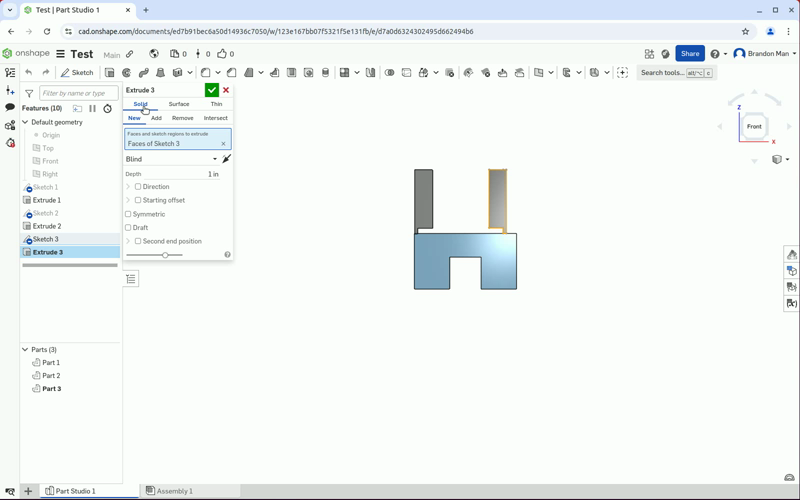
click(143, 106)
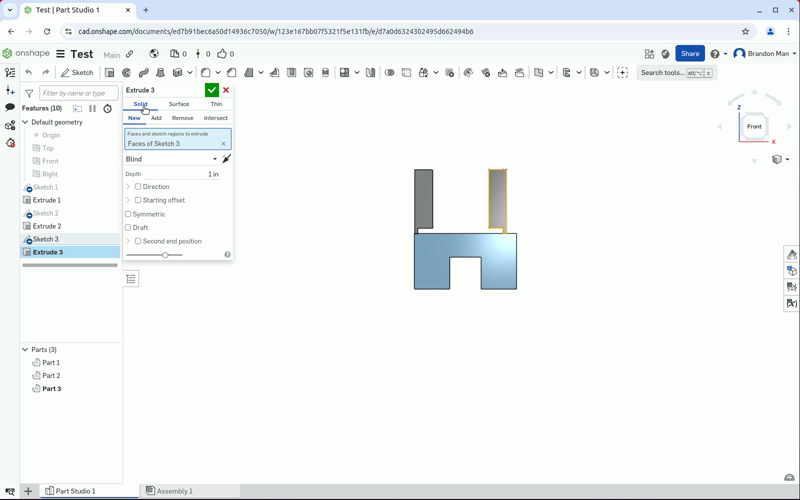
mouse_move(137, 120)
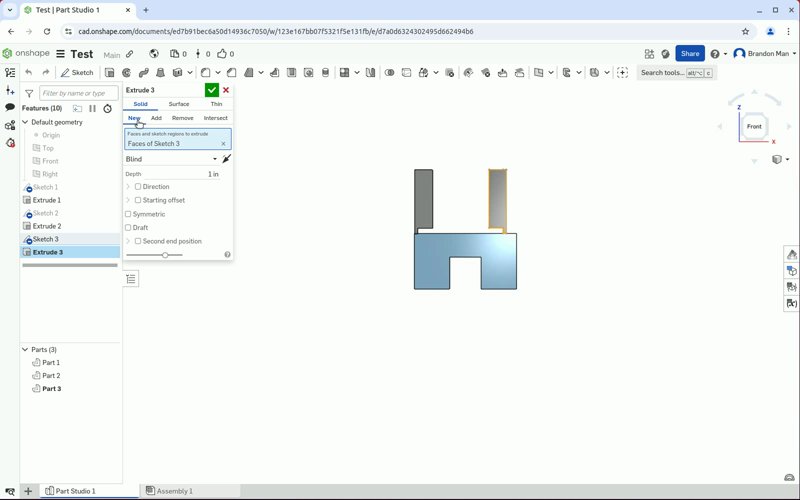
click(137, 120)
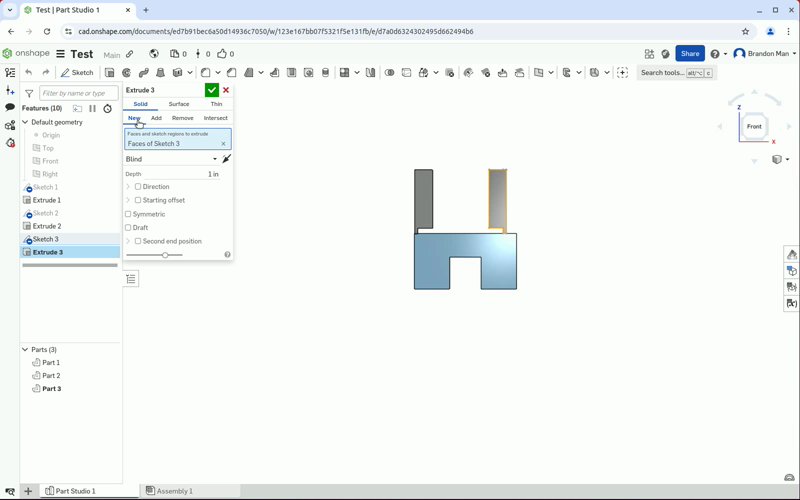
key(tab, 4)
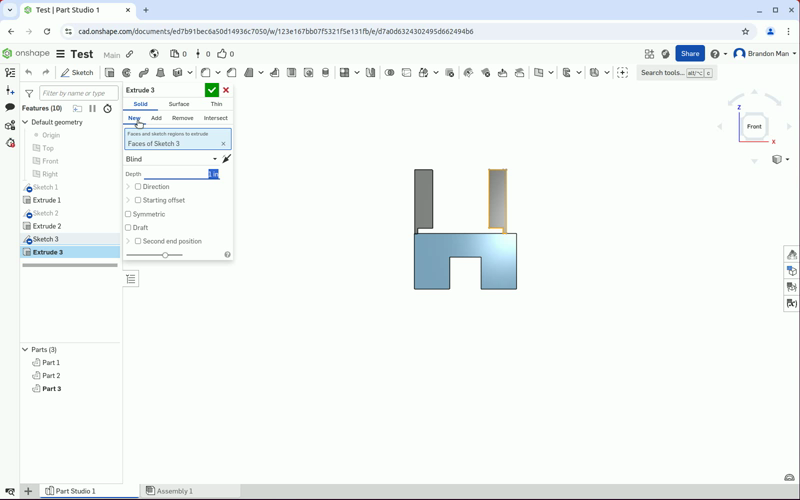
text(5.778)
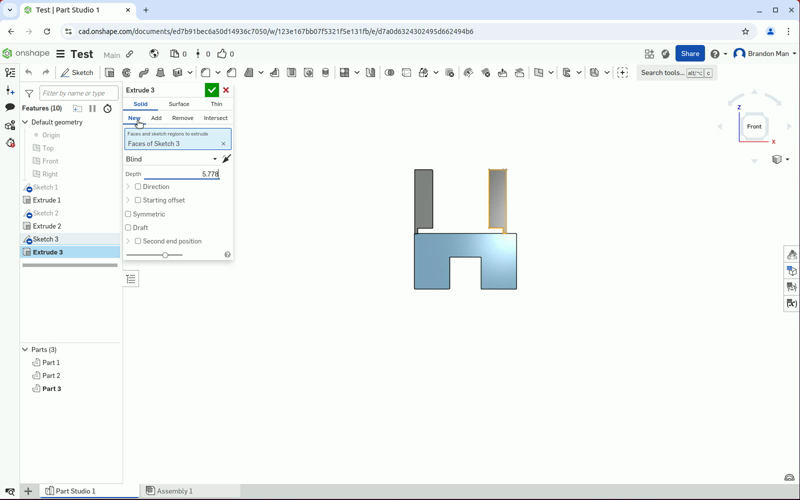
key(tab, 3)
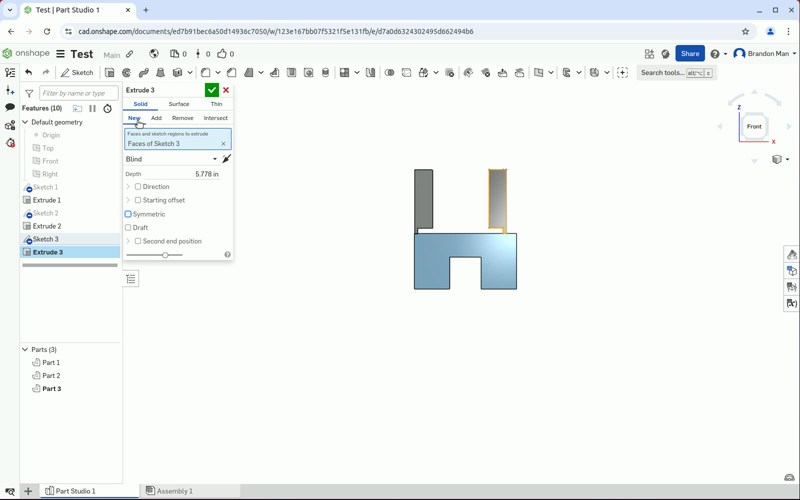
key(space)
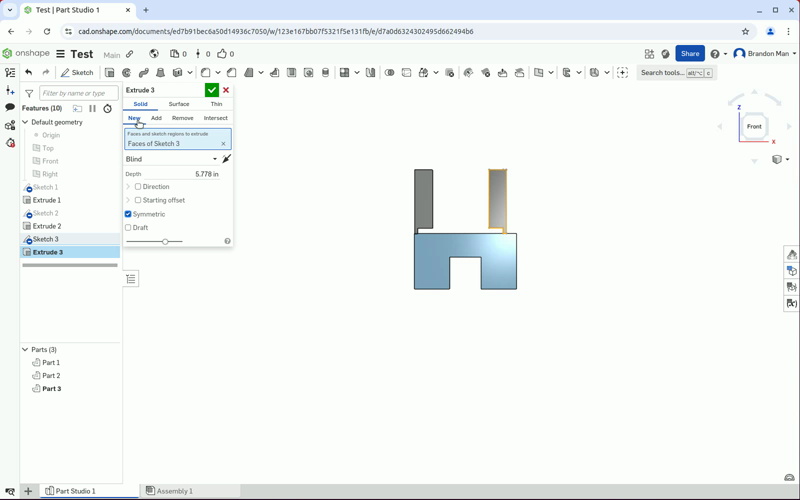
key(enter)
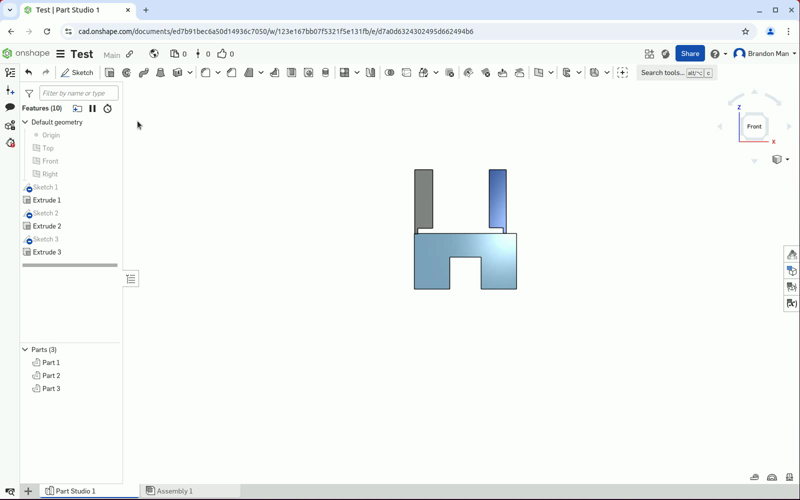
key(shift+h)
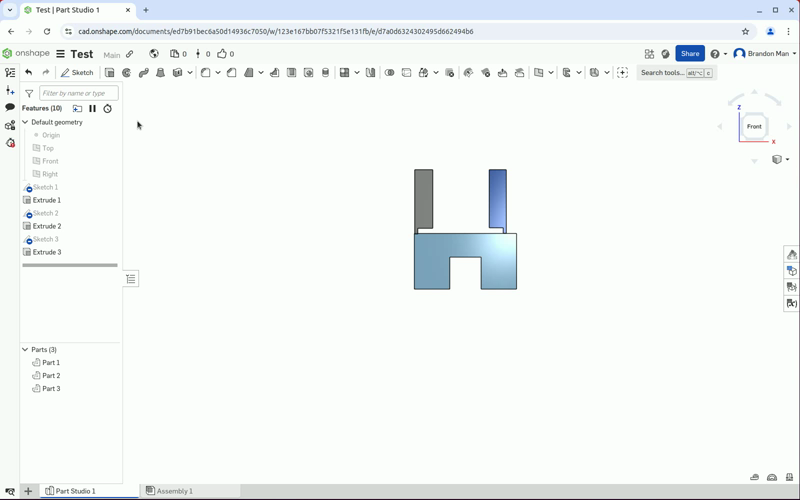
key(shift+h)
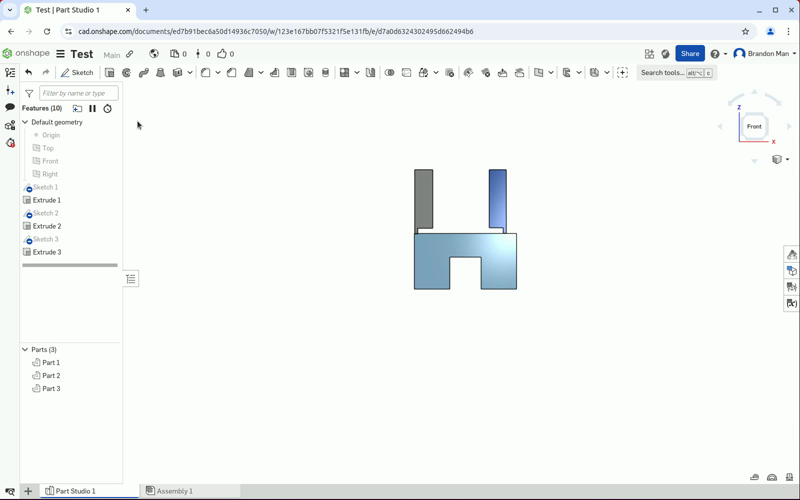
mouse_move(73, 189)
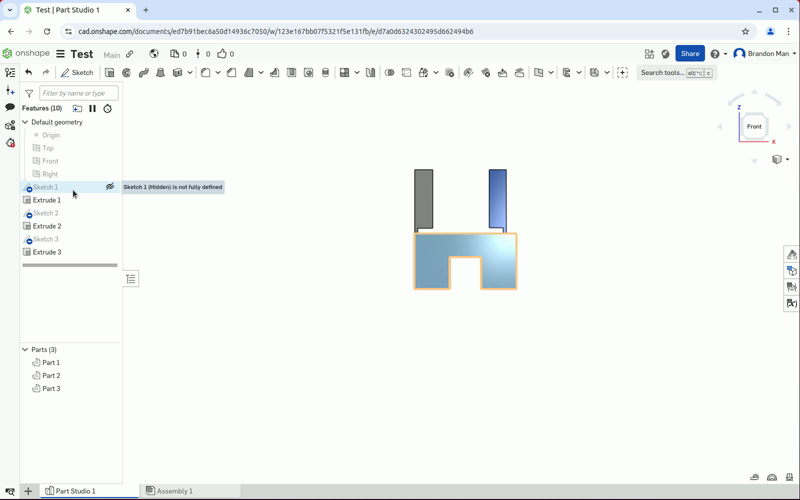
click(73, 189)
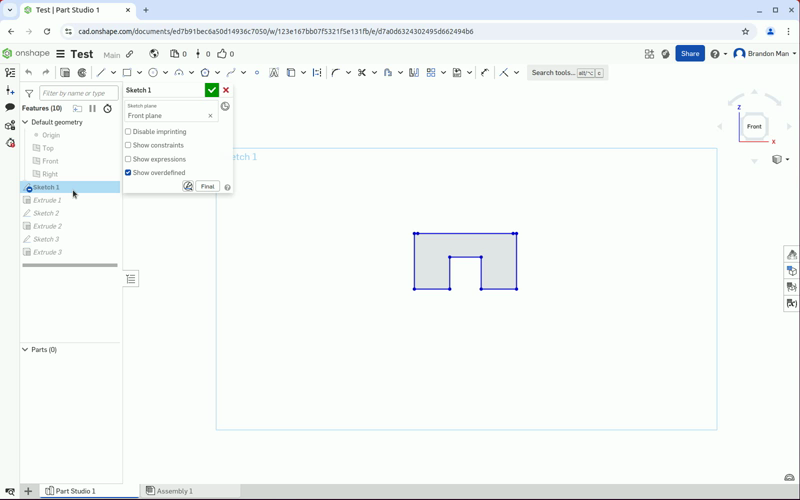
mouse_move(229, 92)
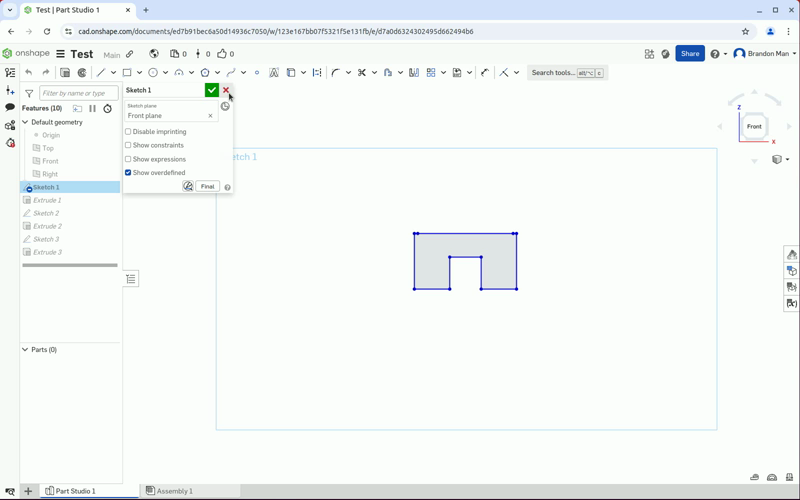
click(229, 92)
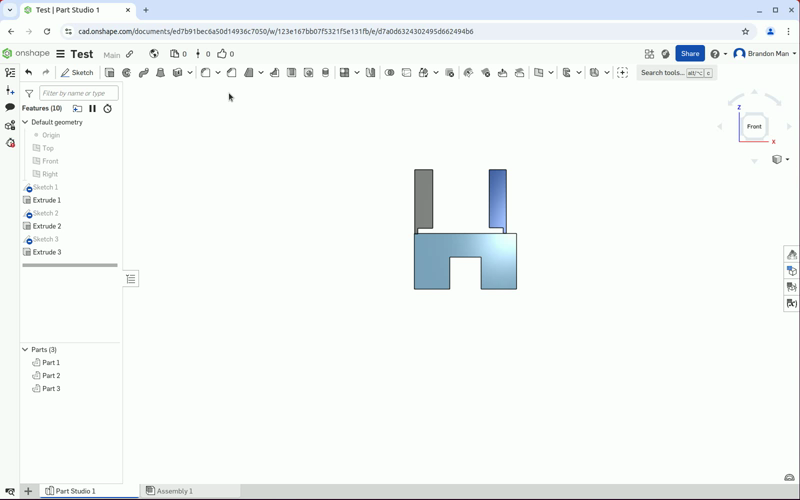
mouse_move(73, 352)
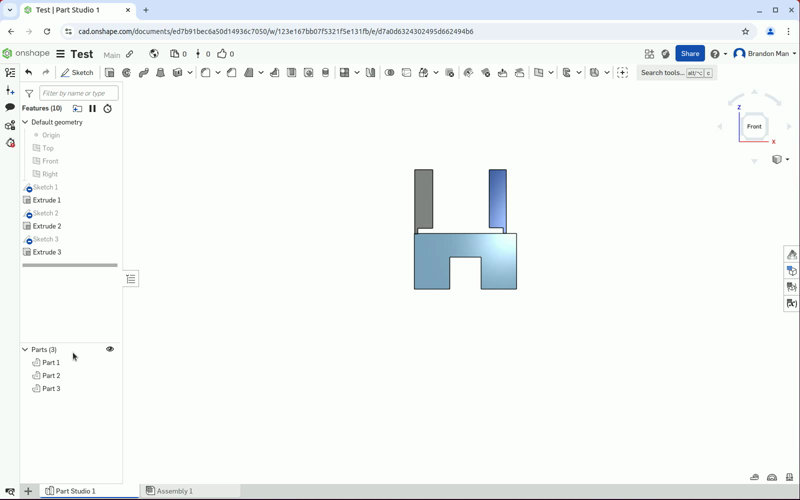
key(y)
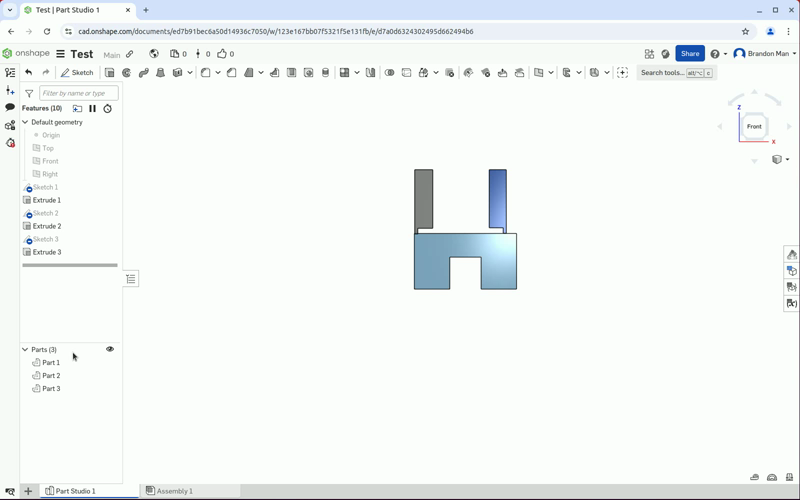
key(shift+p)
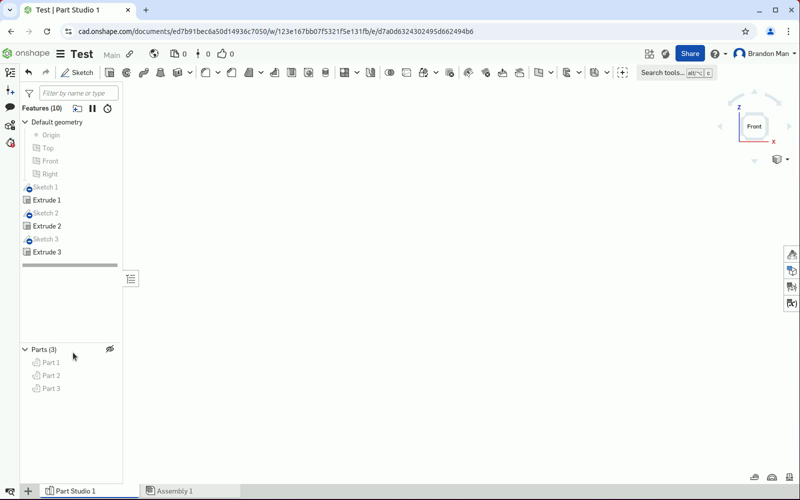
key(space)
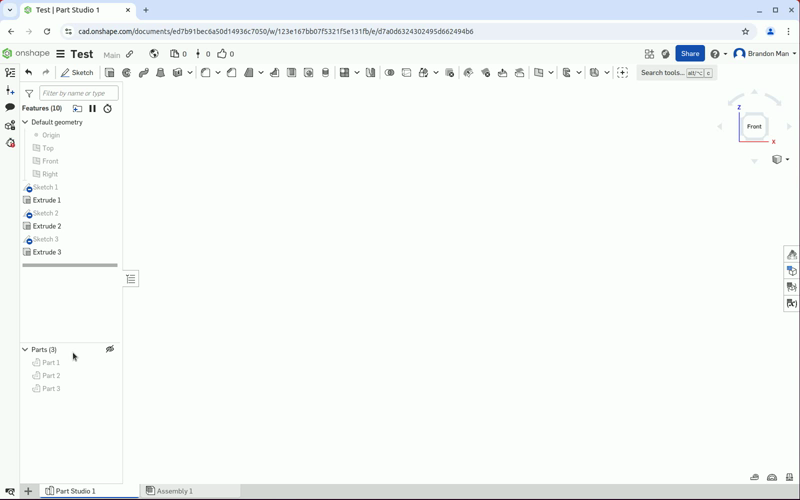
key_down(shift)
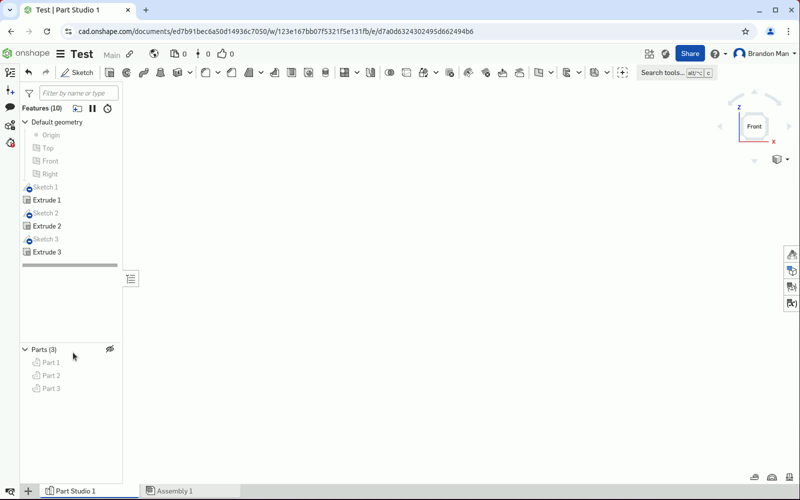
key(left)
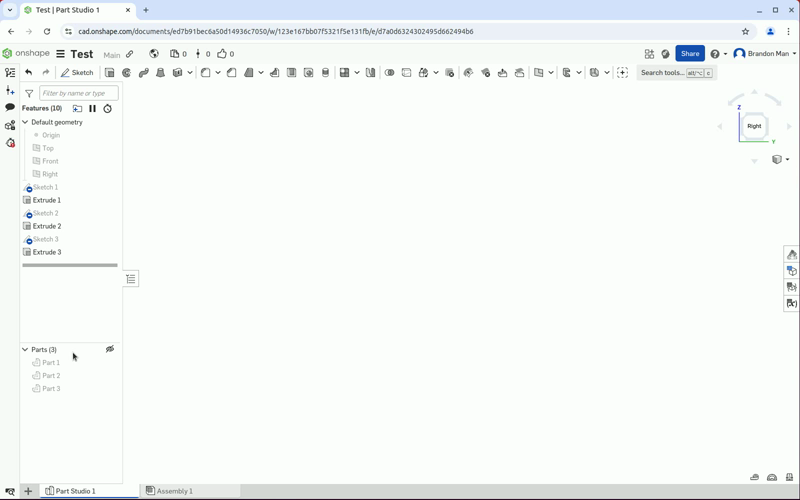
key_up(shift)
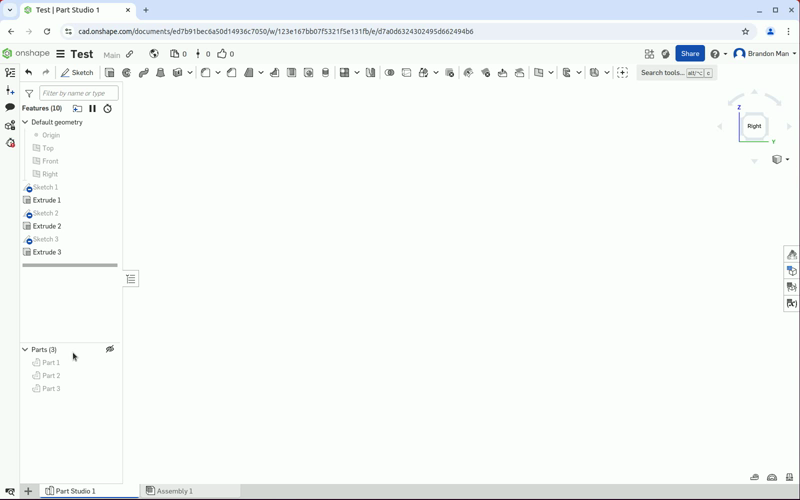
mouse_move(73, 352)
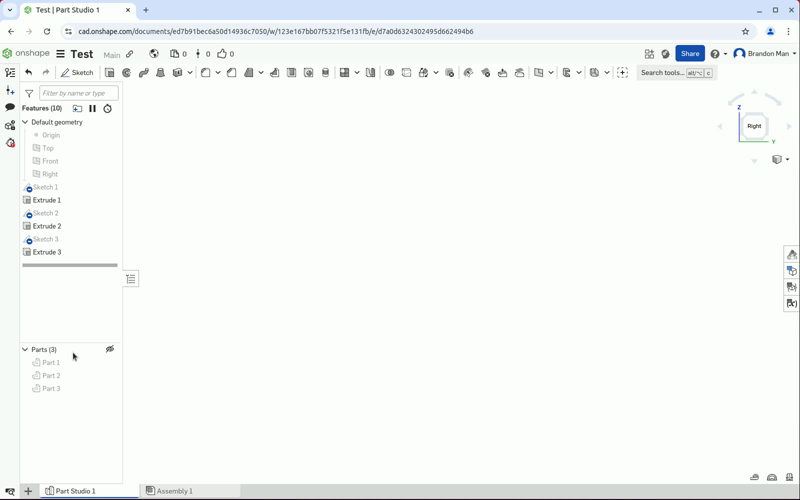
key(shift+y)
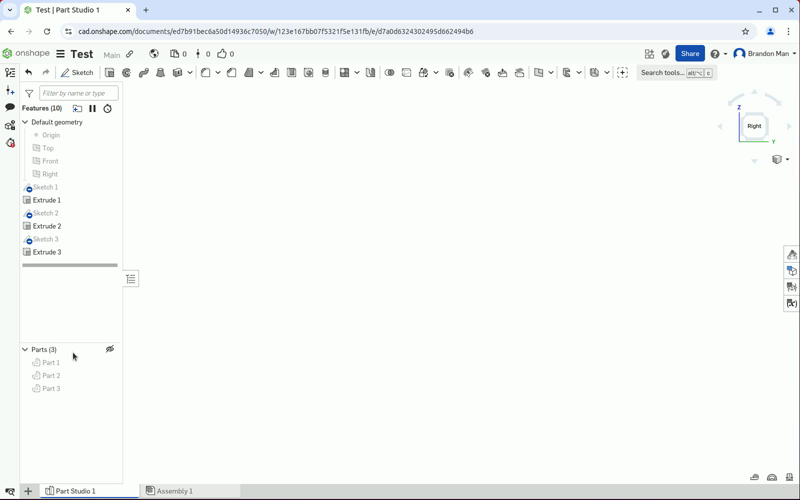
key(shift+s)
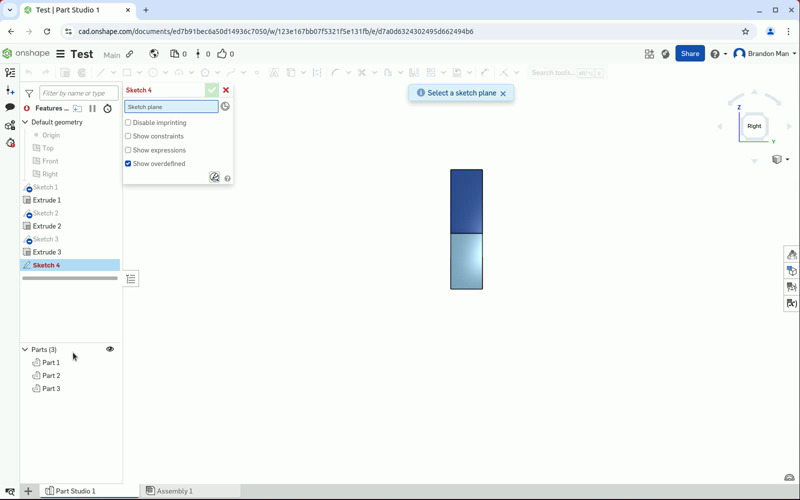
mouse_move(73, 176)
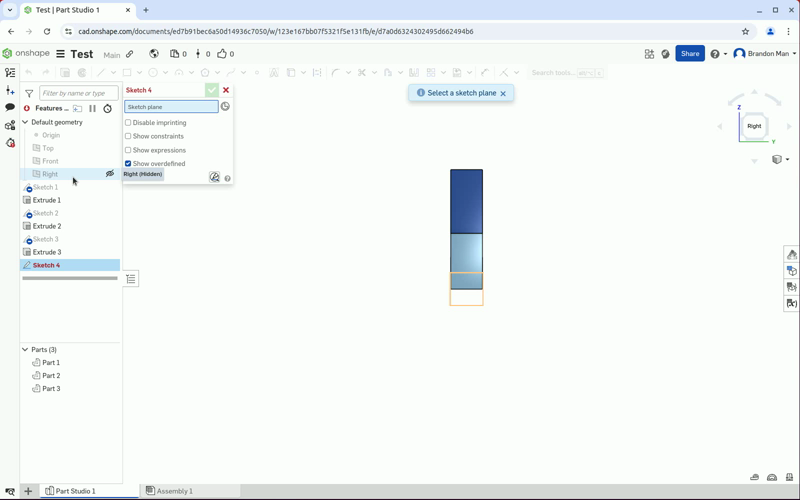
click(73, 176)
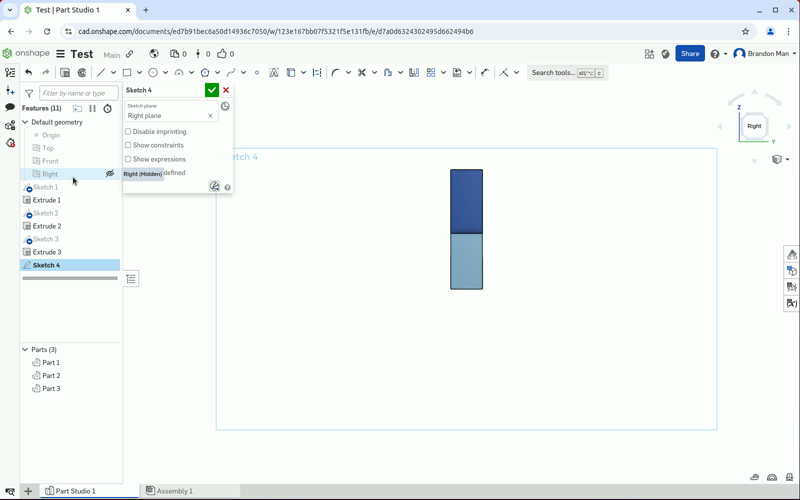
mouse_move(73, 352)
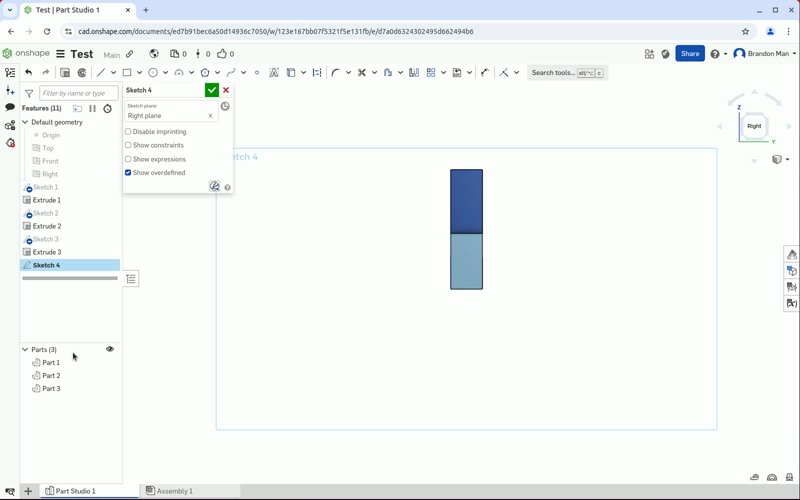
key(y)
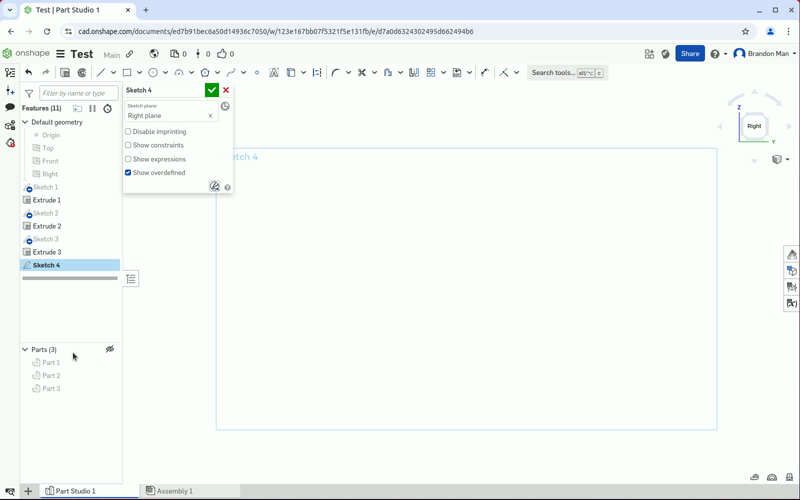
key(l)
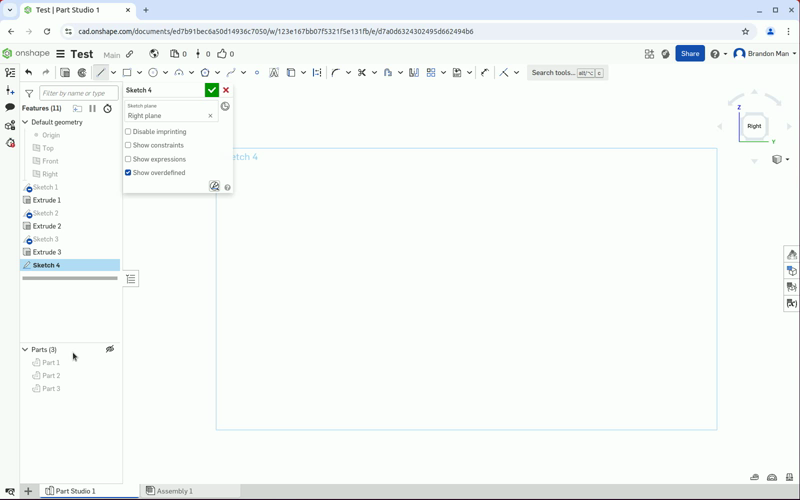
key_down(shift)
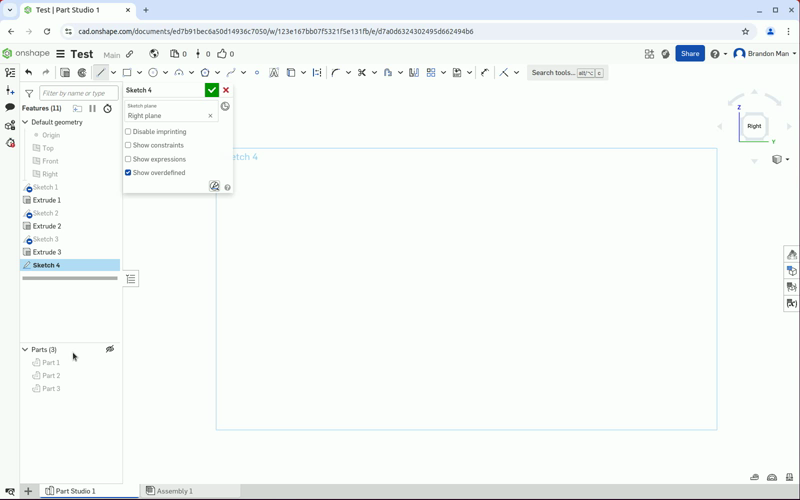
mouse_move(446, 255)
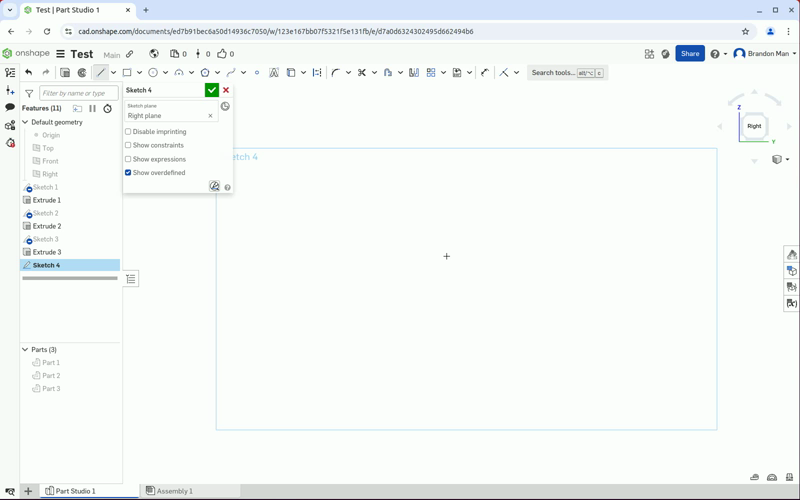
click(446, 255)
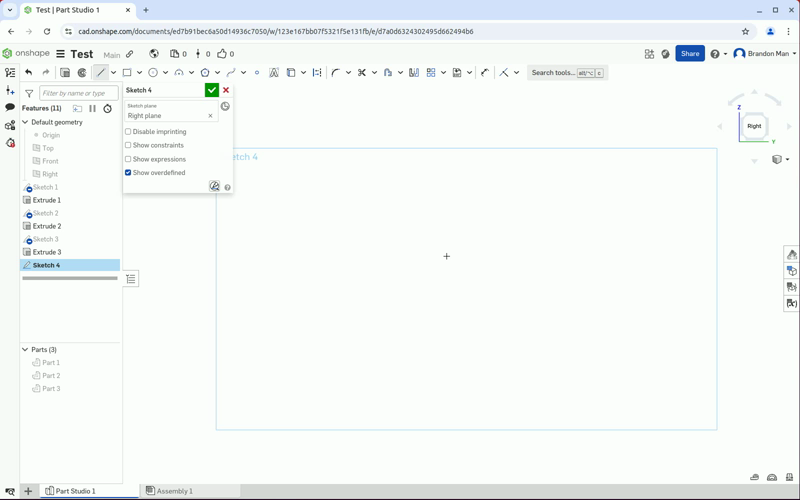
key_up(shift)
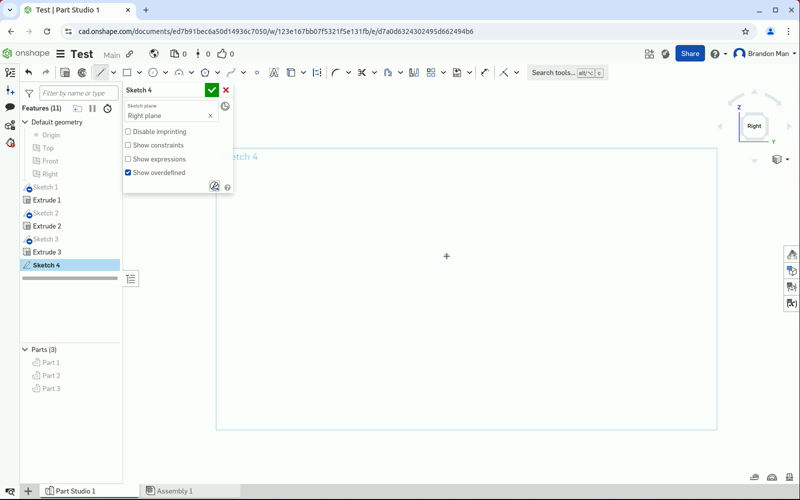
key_down(shift)
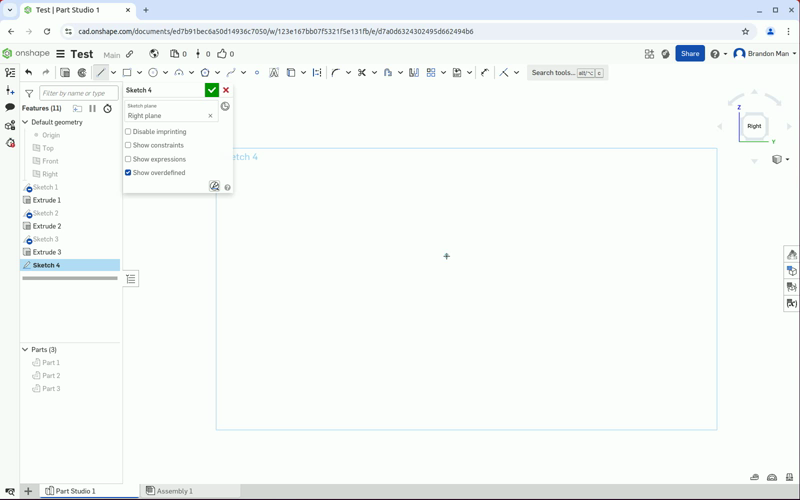
mouse_move(476, 255)
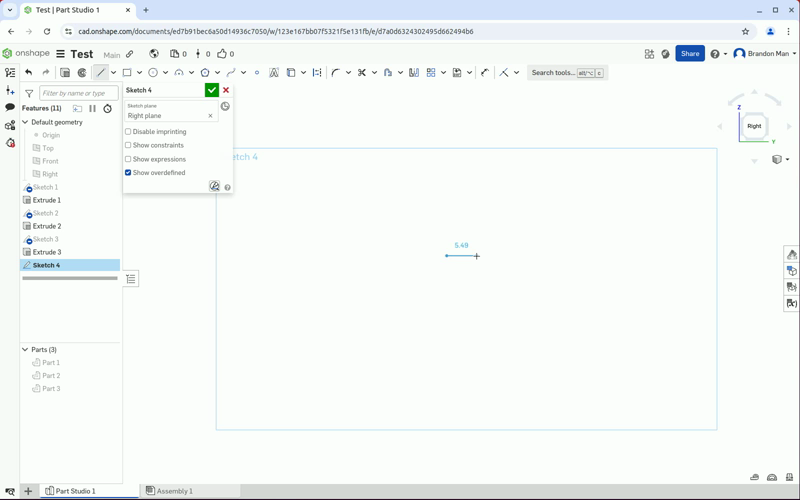
mouse_move(475, 255)
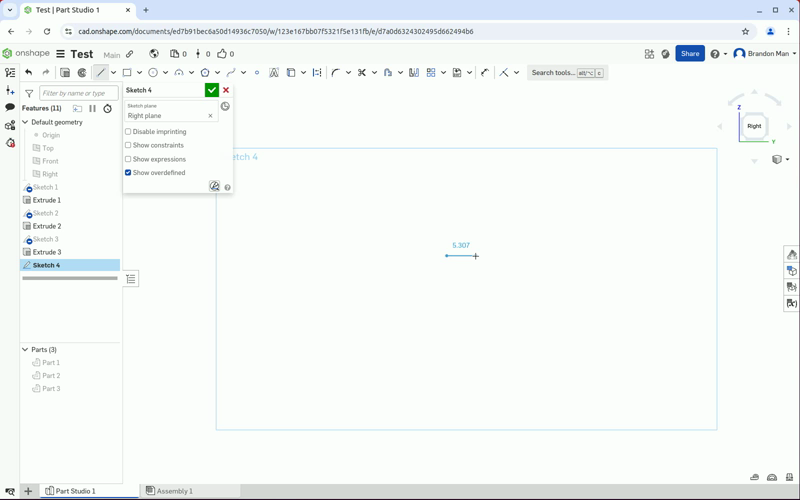
click(475, 255)
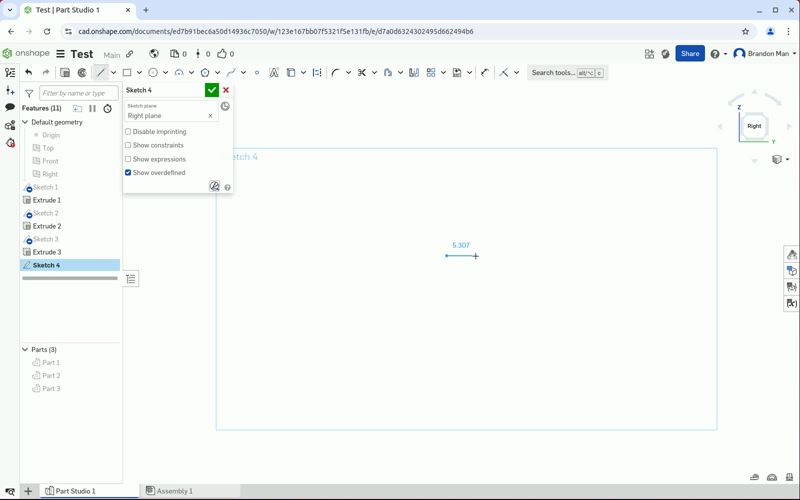
key_up(shift)
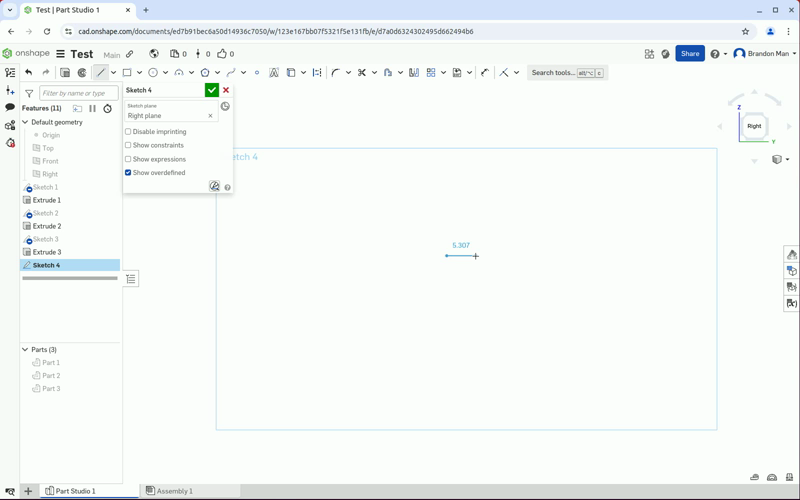
key_down(shift)
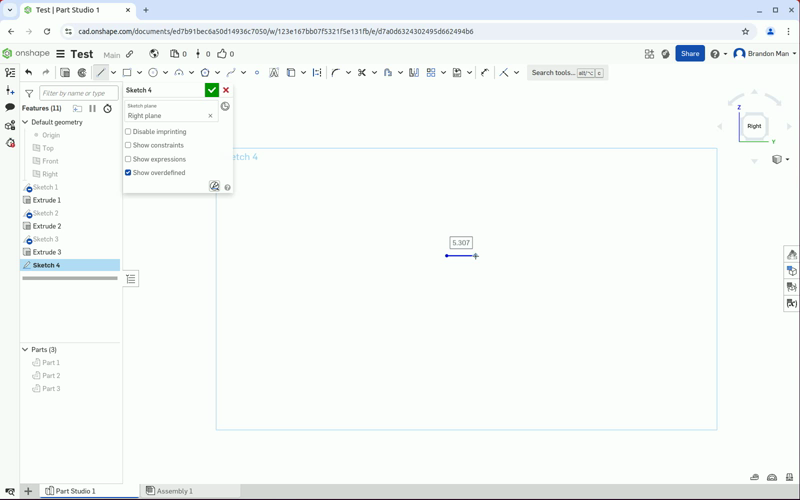
mouse_move(505, 255)
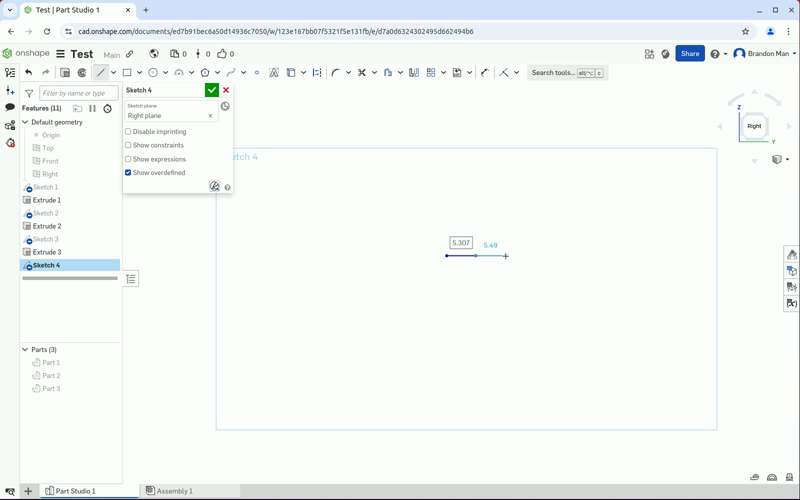
mouse_move(475, 240)
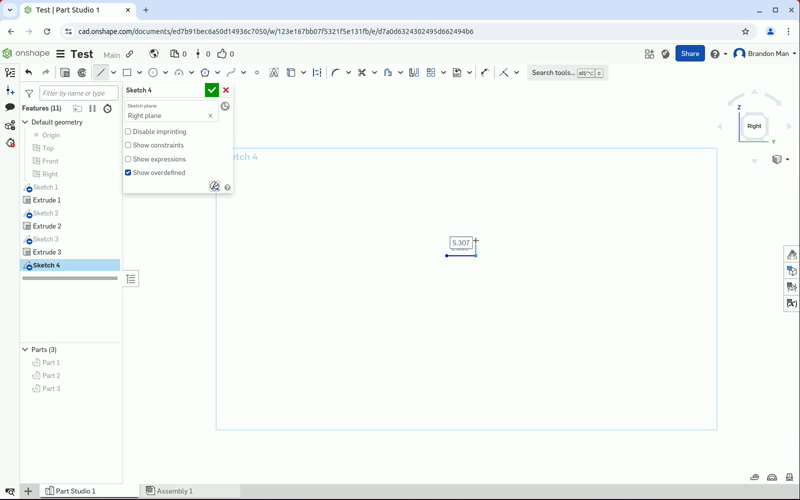
click(475, 240)
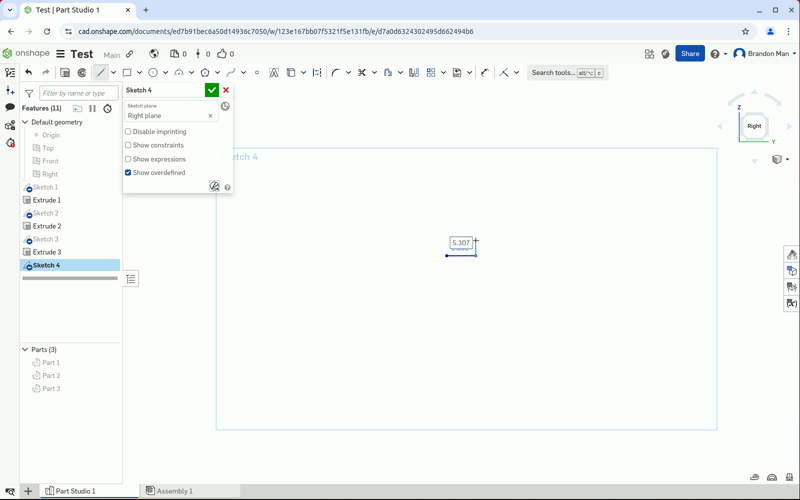
key_up(shift)
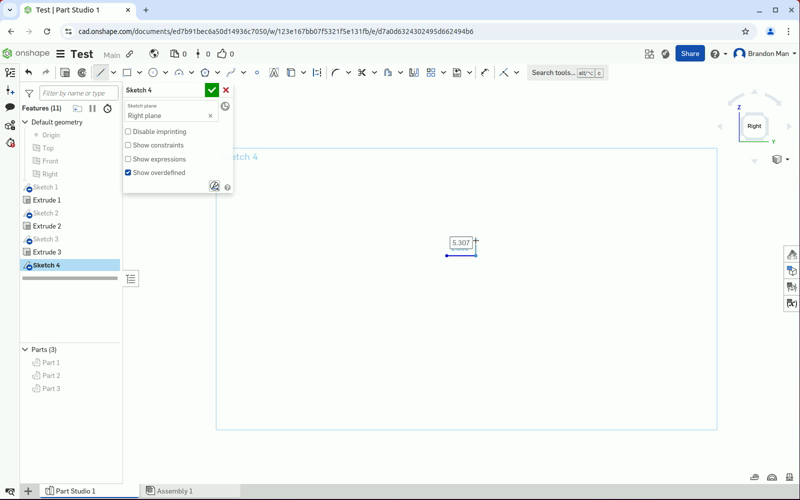
key(esc)
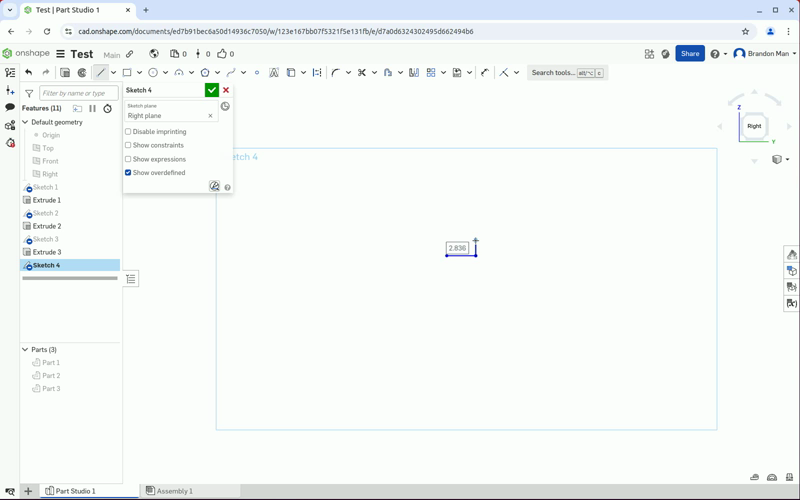
key(a)
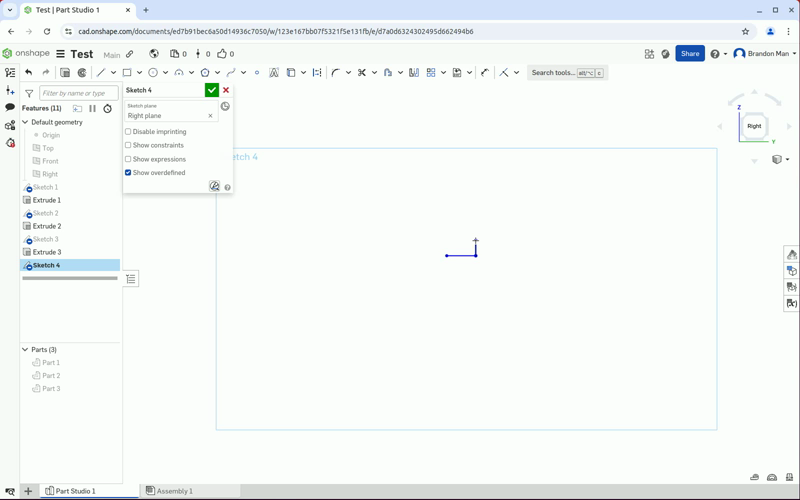
mouse_move(475, 240)
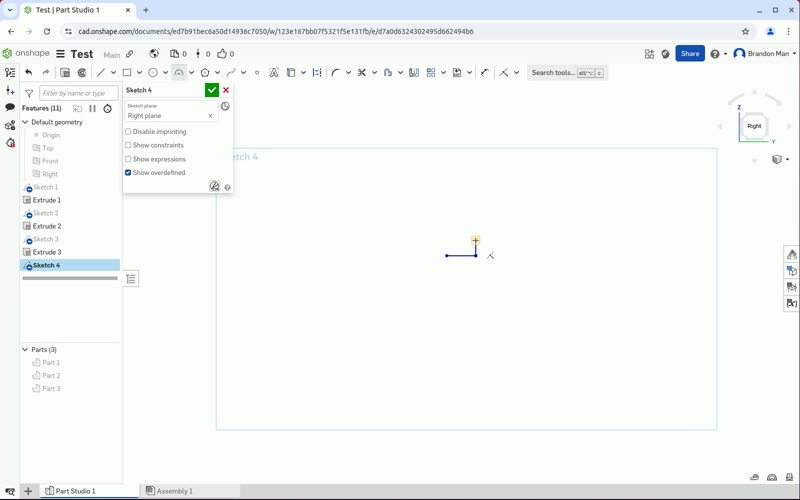
click(475, 240)
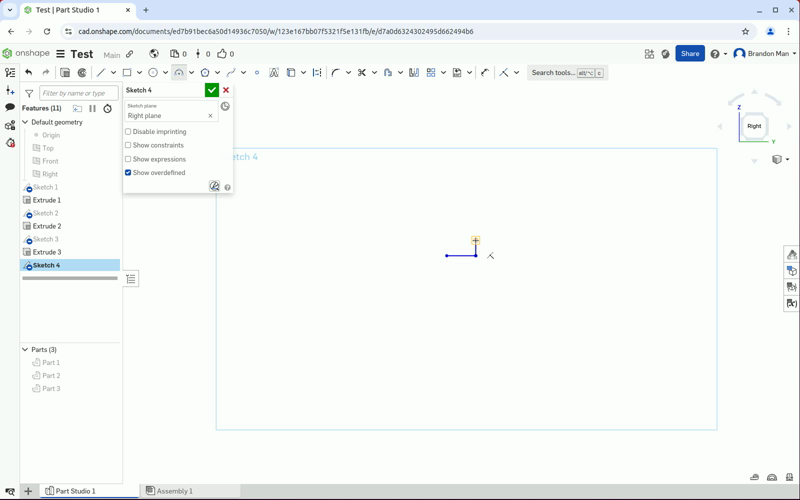
key_down(shift)
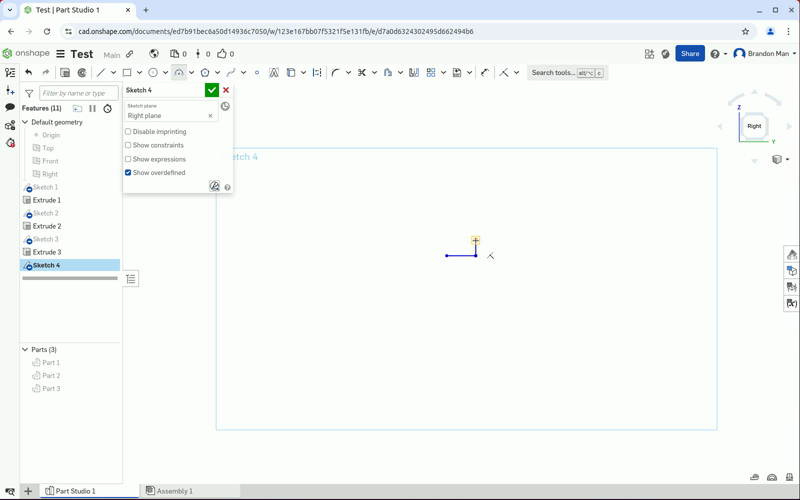
mouse_move(446, 240)
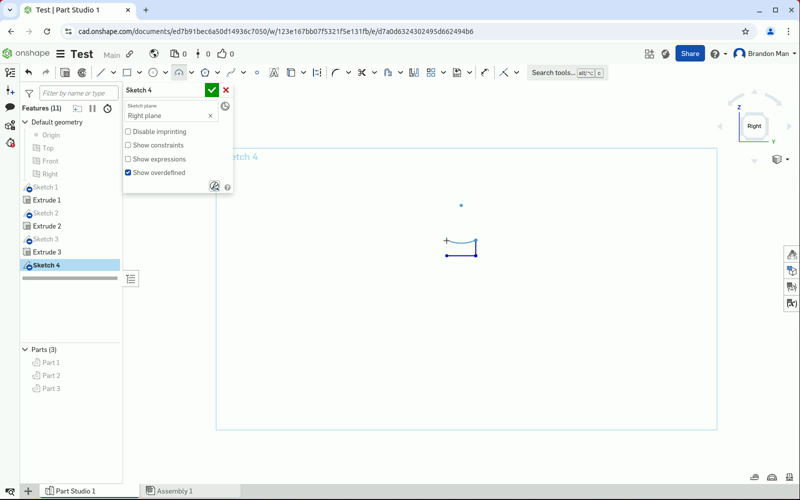
click(446, 240)
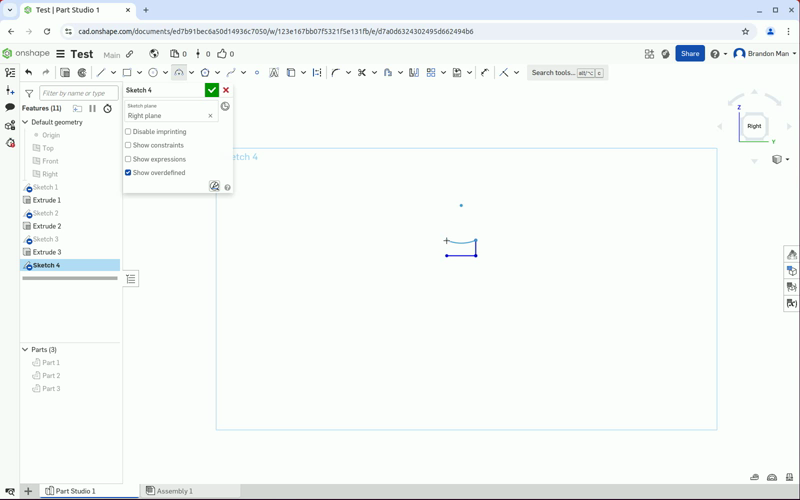
mouse_move(461, 254)
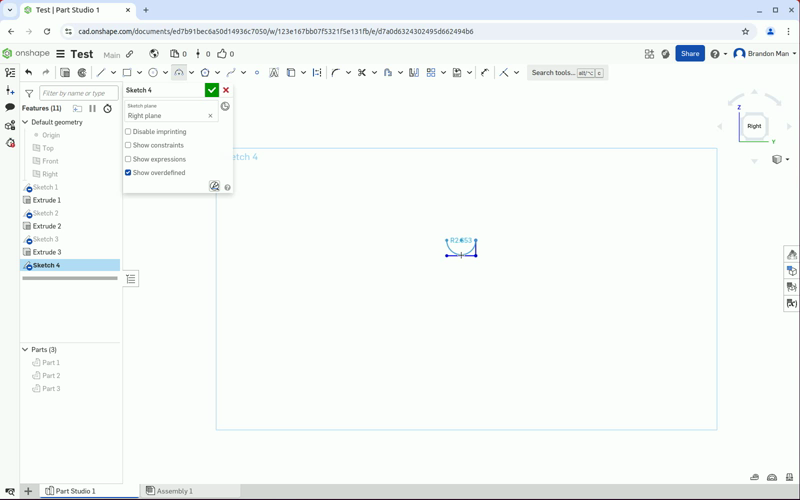
click(461, 254)
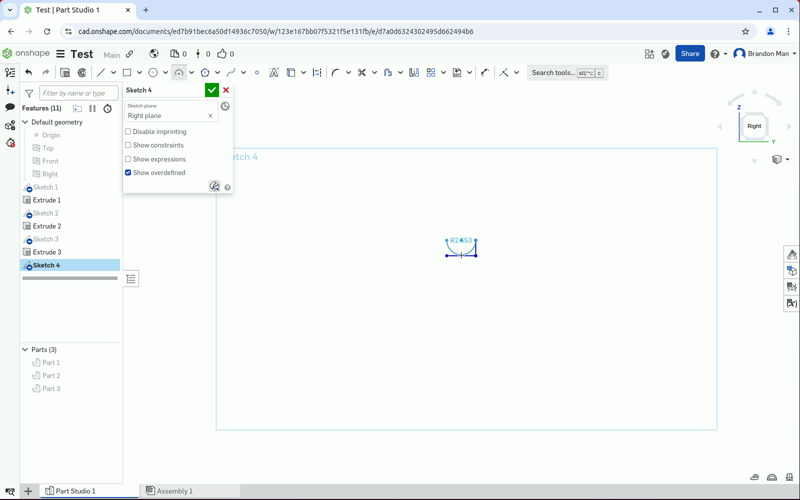
key_up(shift)
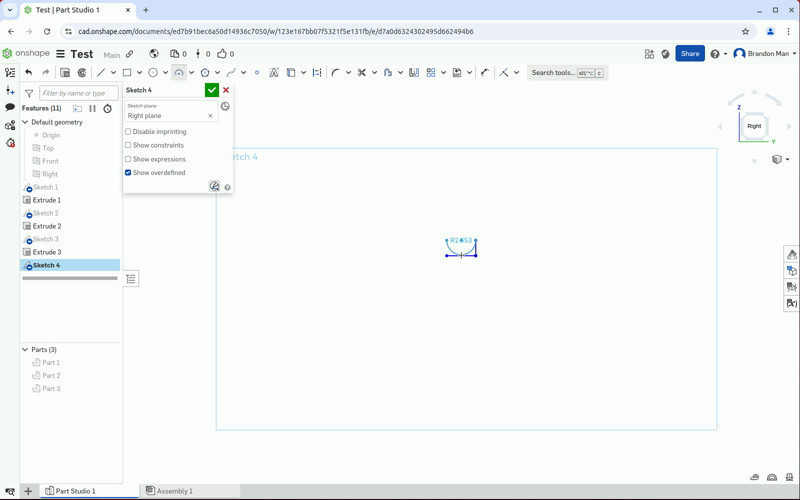
key(esc)
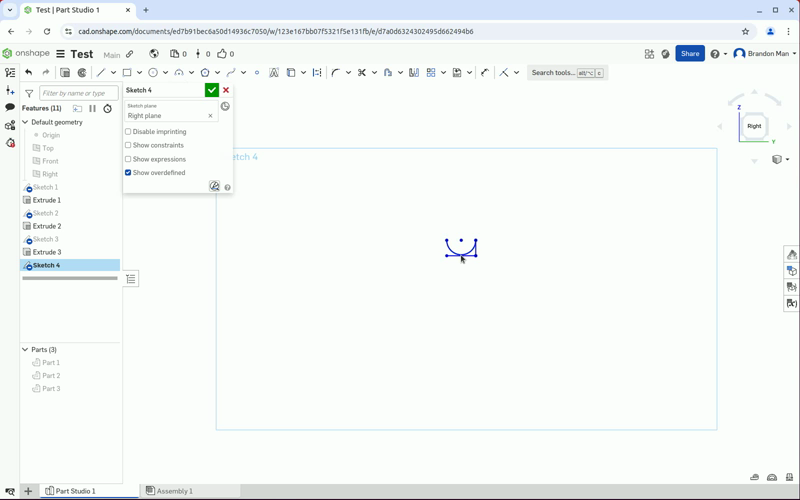
key(l)
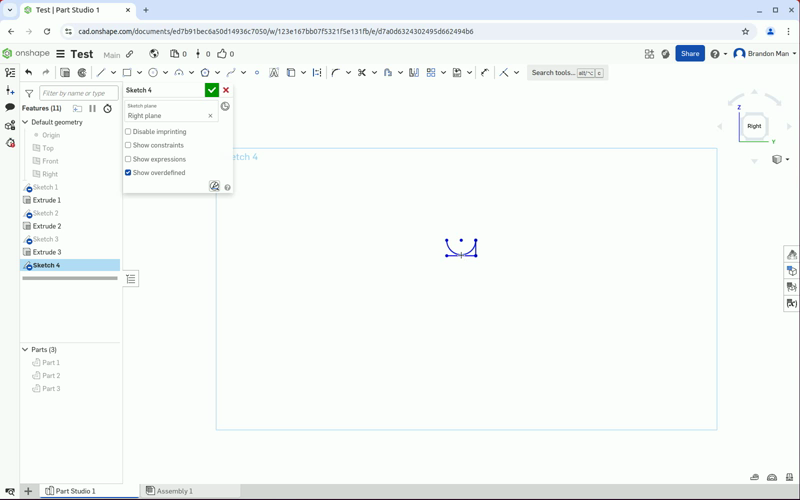
mouse_move(446, 240)
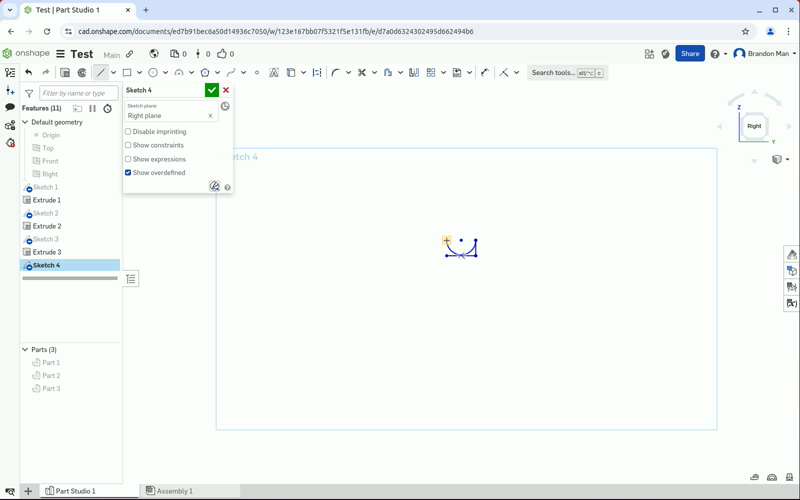
click(446, 240)
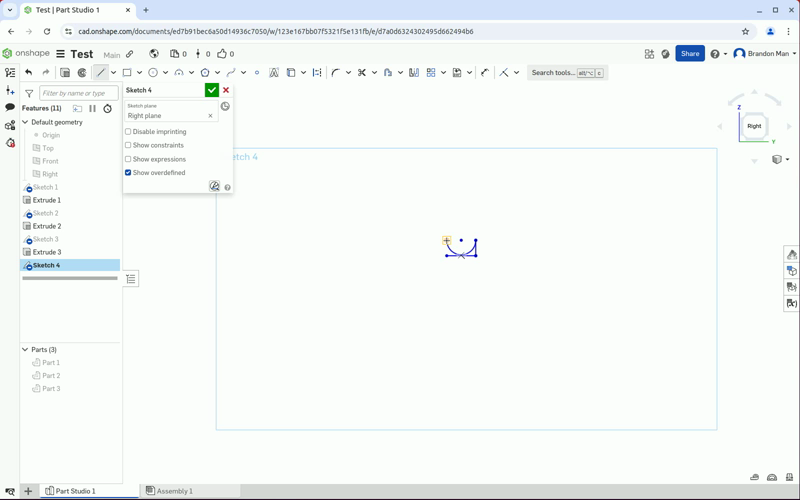
mouse_move(476, 240)
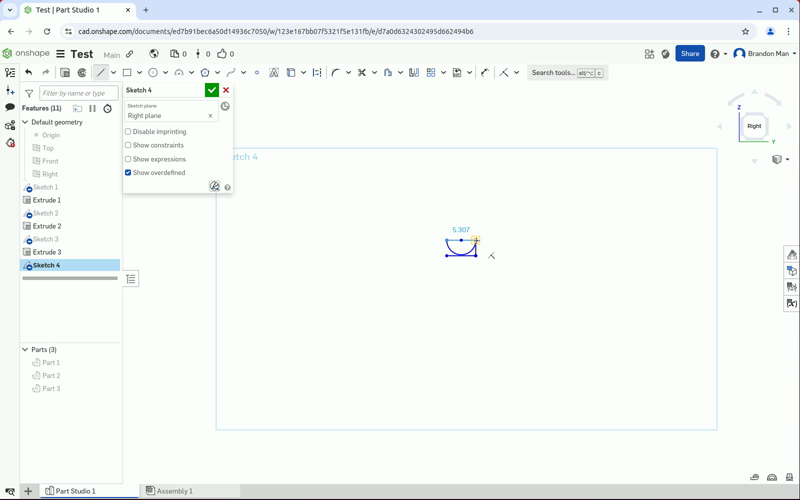
key_down(shift)
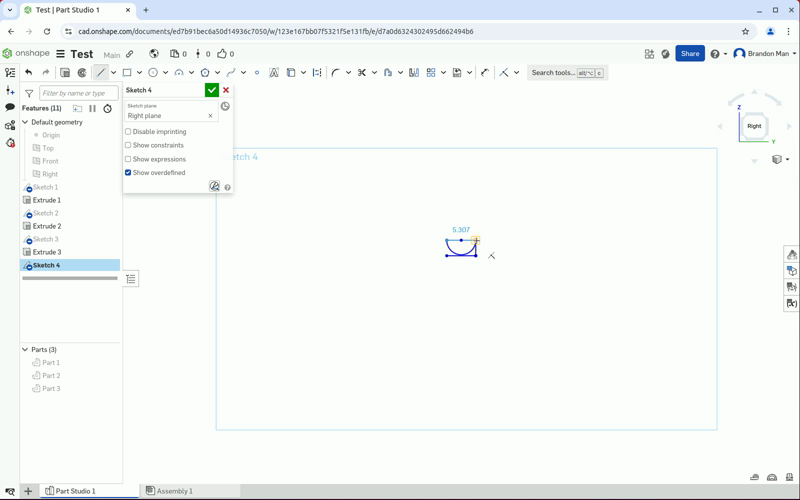
mouse_move(446, 255)
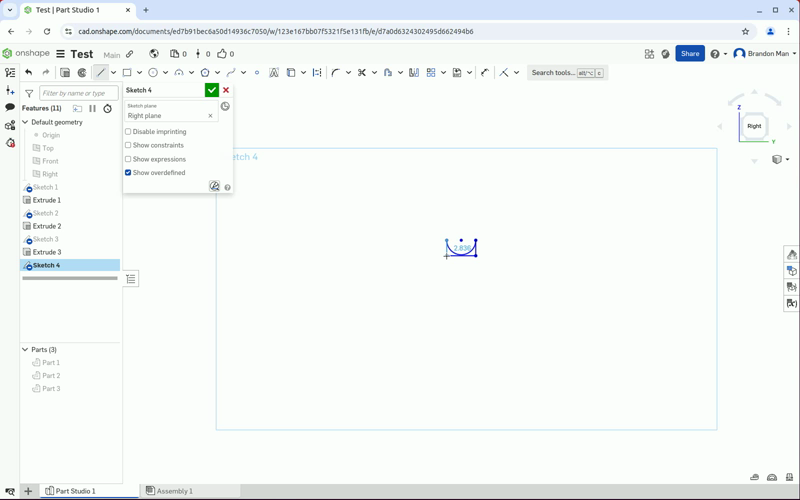
key_up(shift)
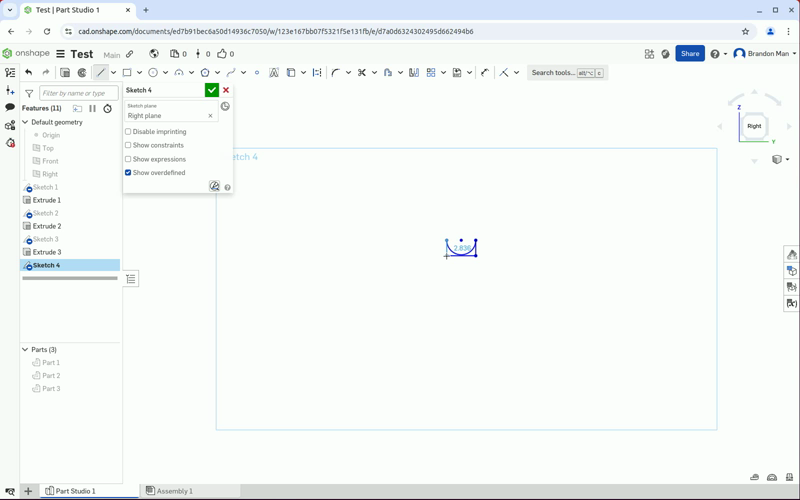
click(446, 255)
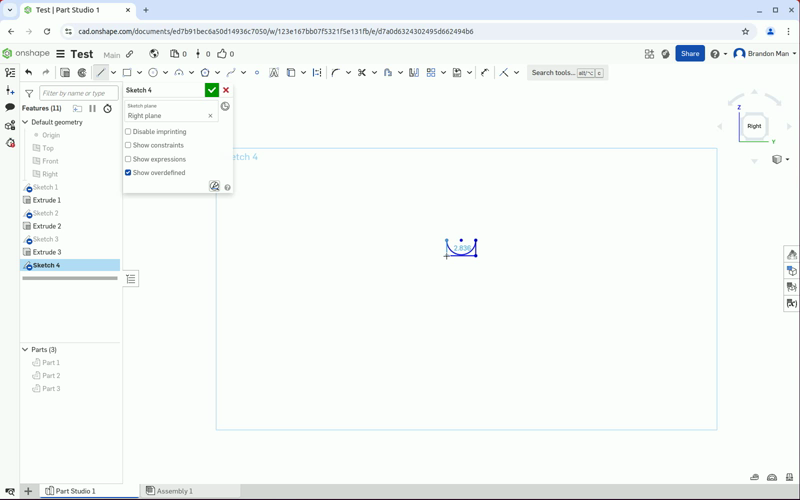
key(esc)
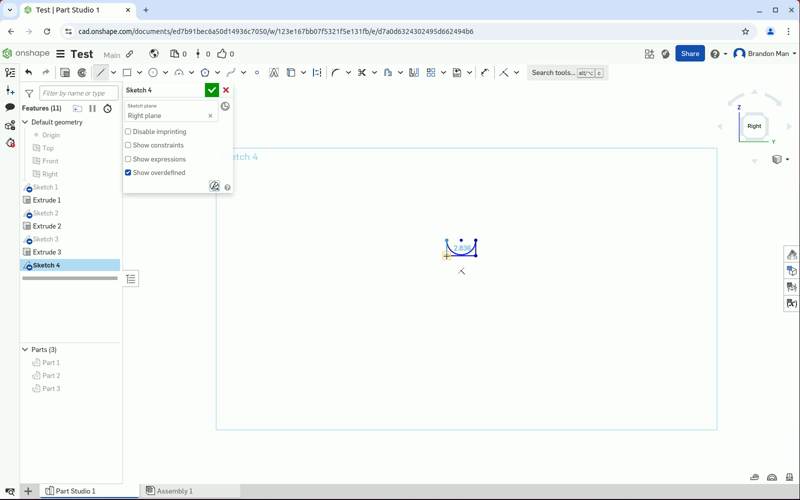
mouse_move(449, 243)
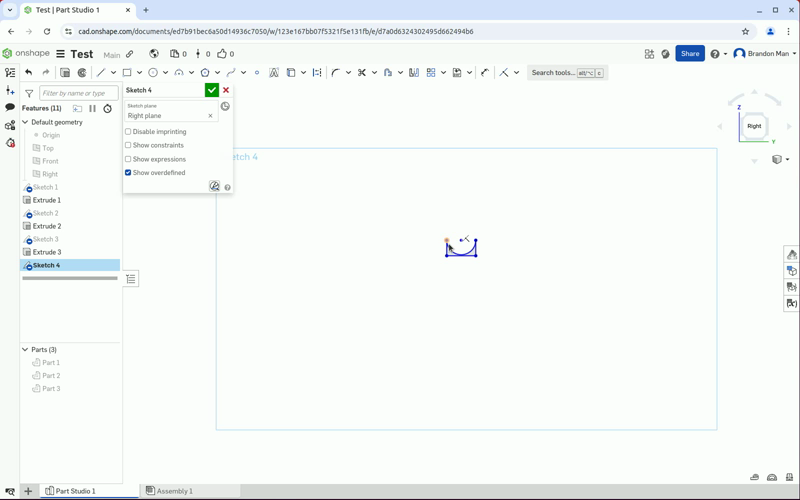
scroll(6)
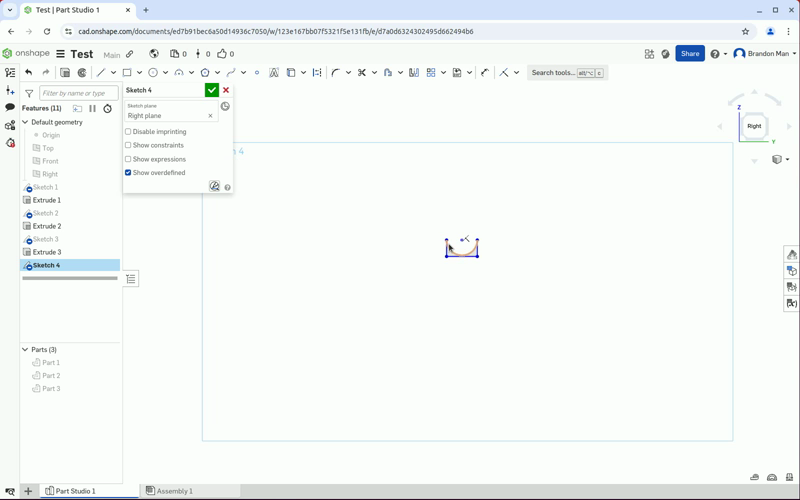
scroll(6)
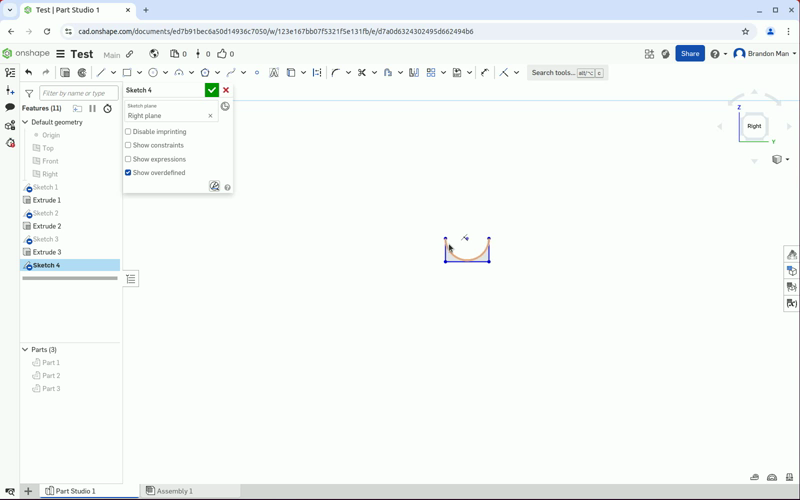
scroll(6)
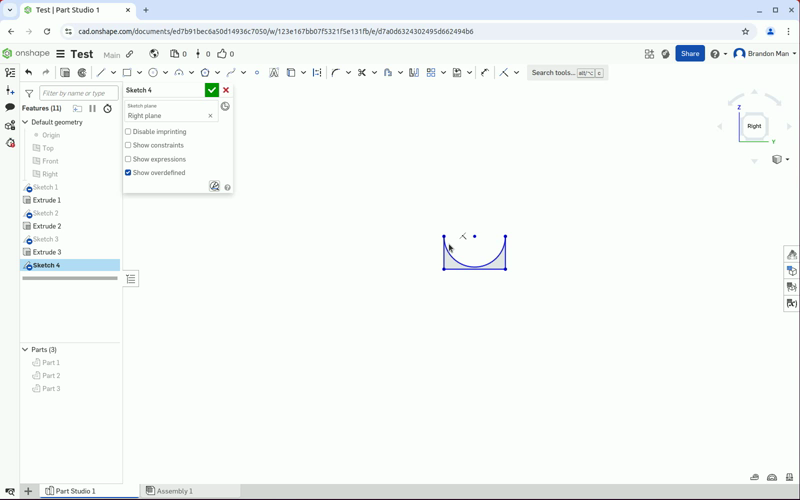
scroll(6)
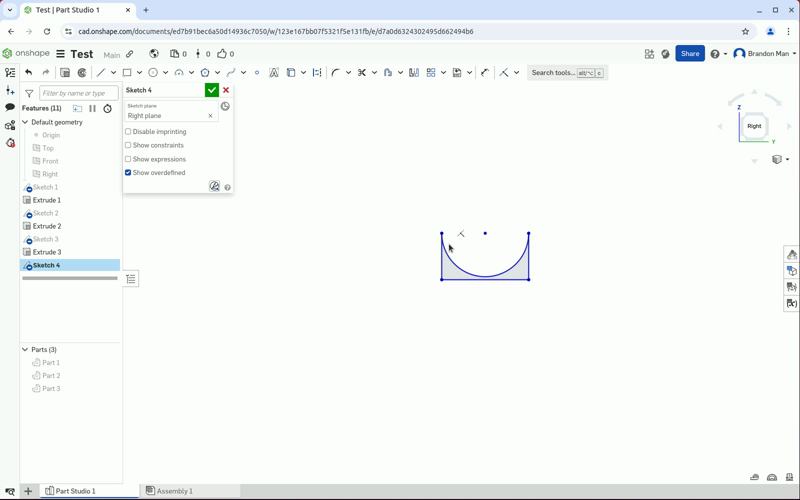
scroll(6)
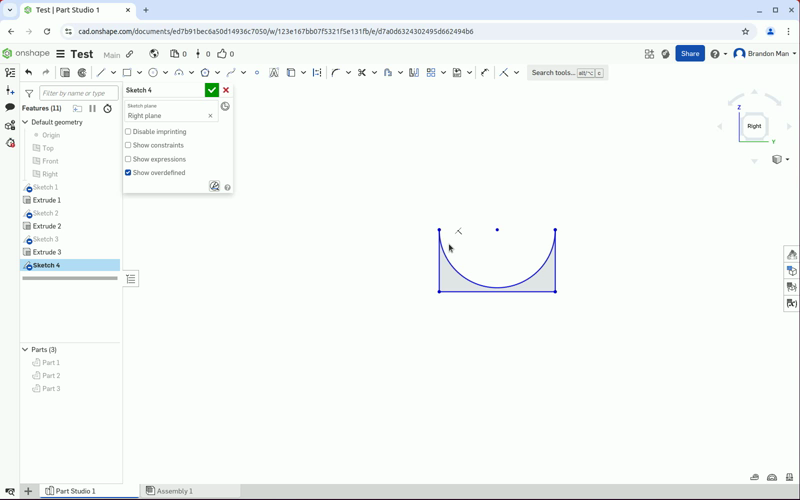
scroll(6)
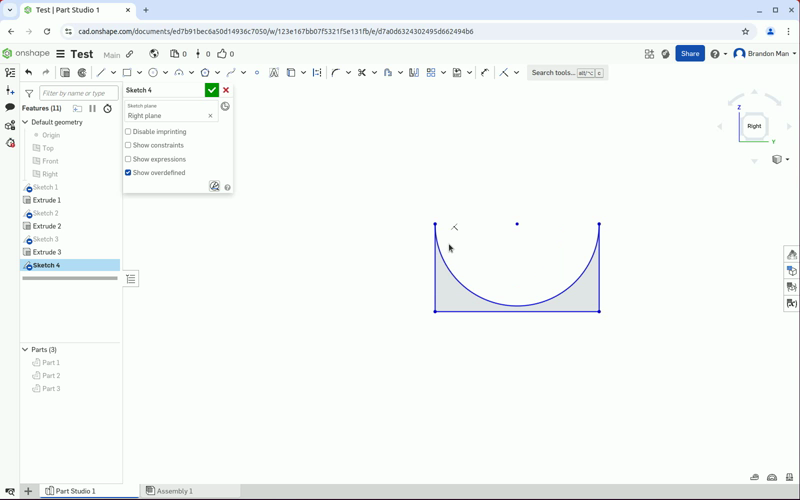
scroll(6)
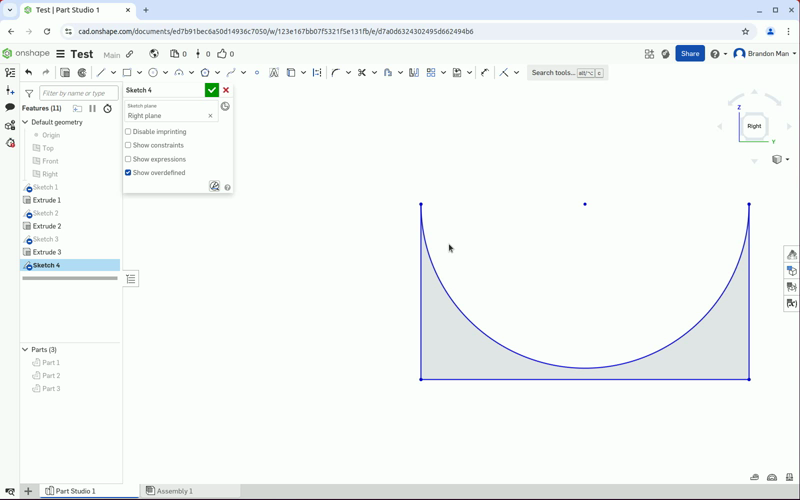
click(449, 243)
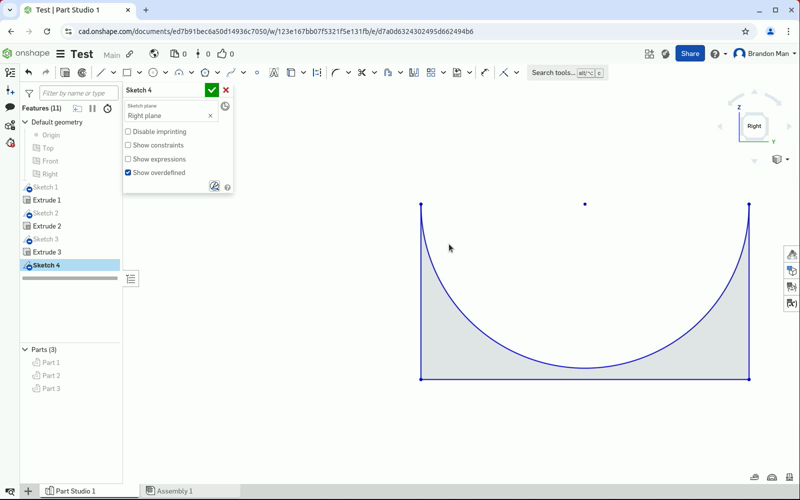
scroll(-6)
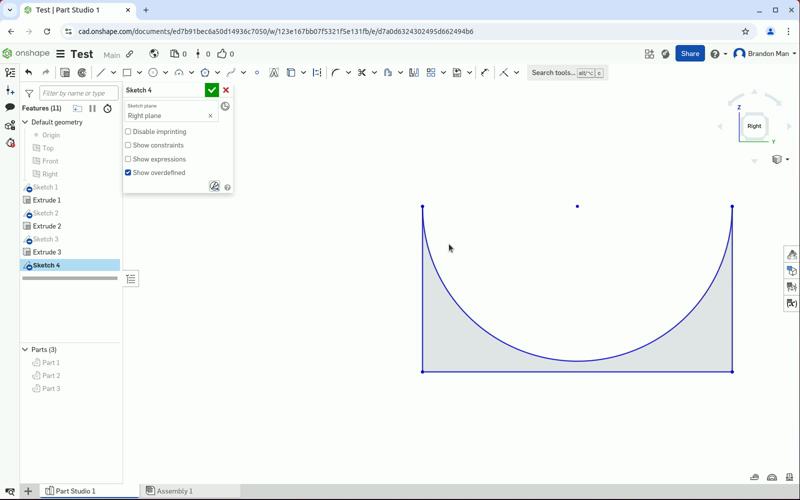
scroll(-6)
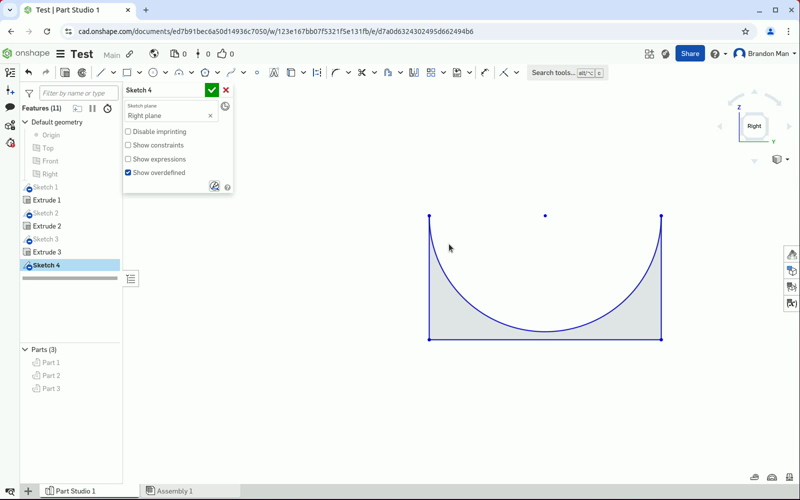
scroll(-6)
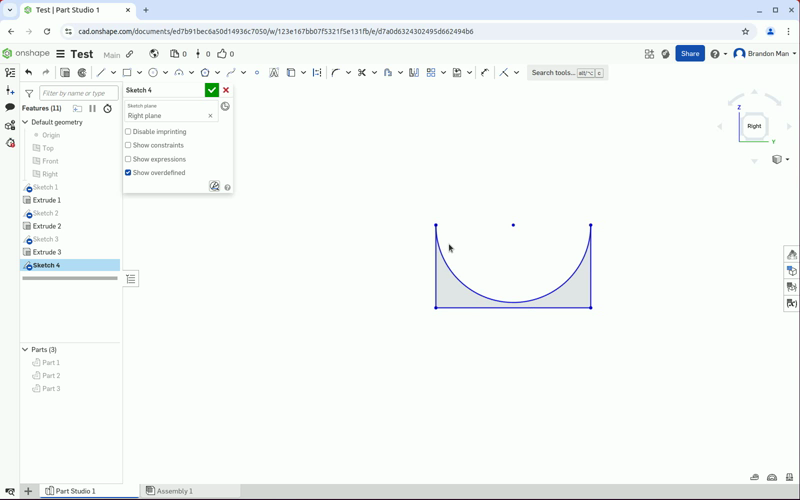
scroll(-6)
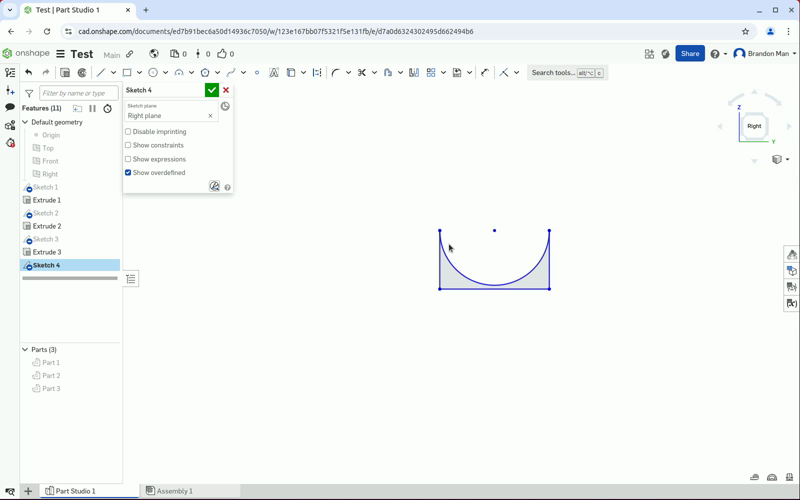
scroll(-6)
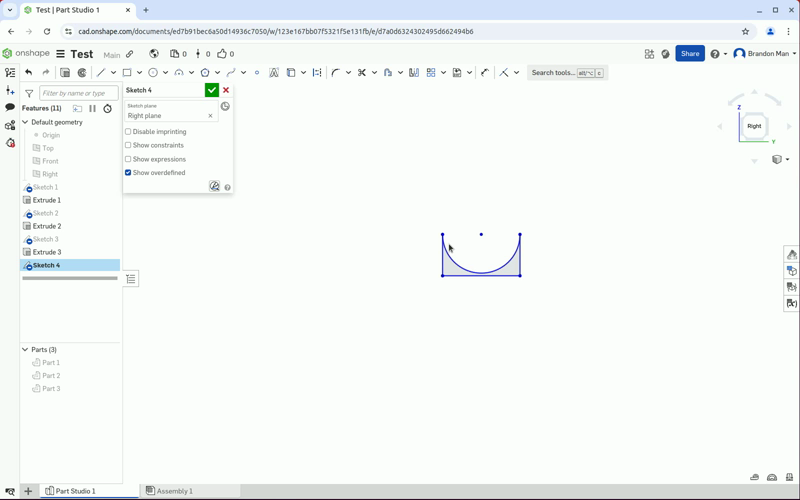
scroll(-6)
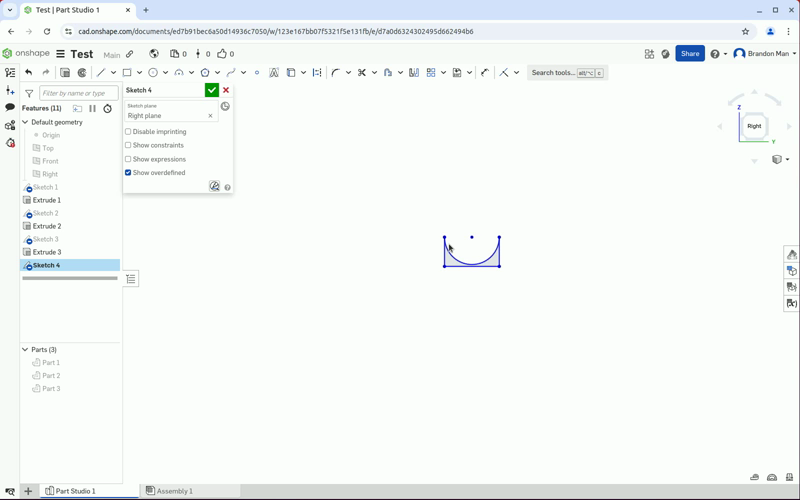
scroll(-6)
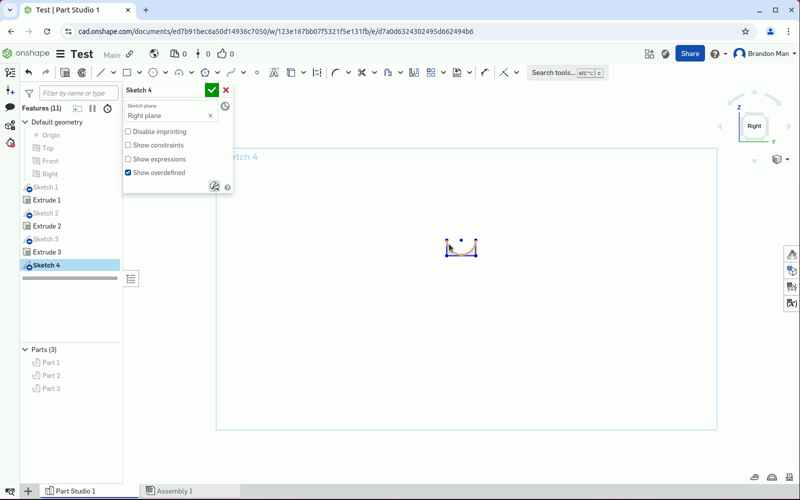
mouse_move(73, 352)
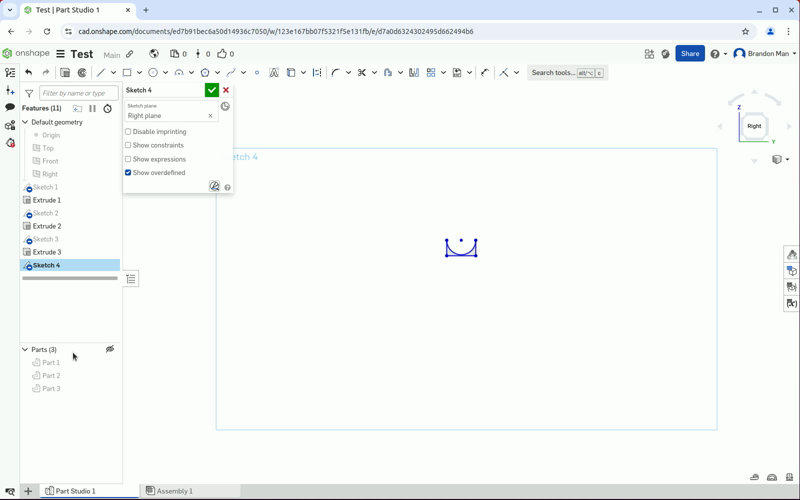
key(shift+y)
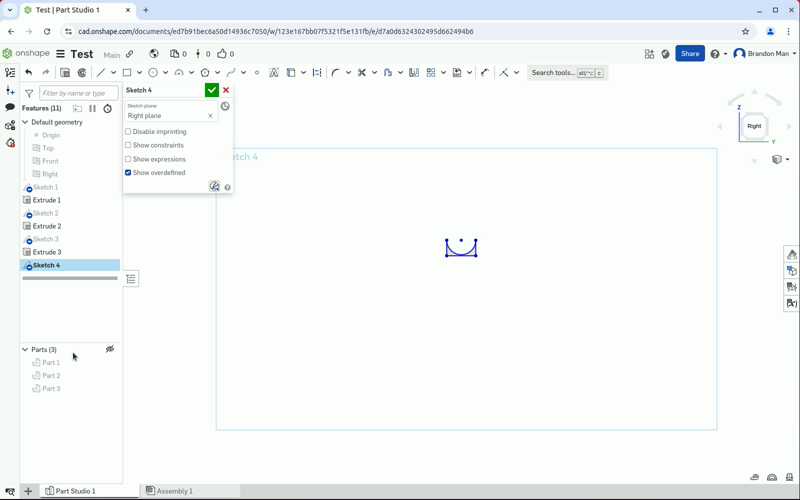
key(shift+e)
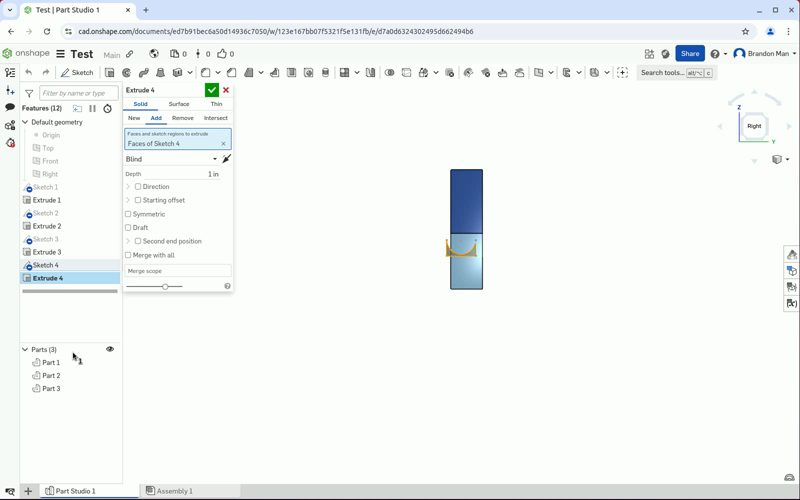
mouse_move(143, 106)
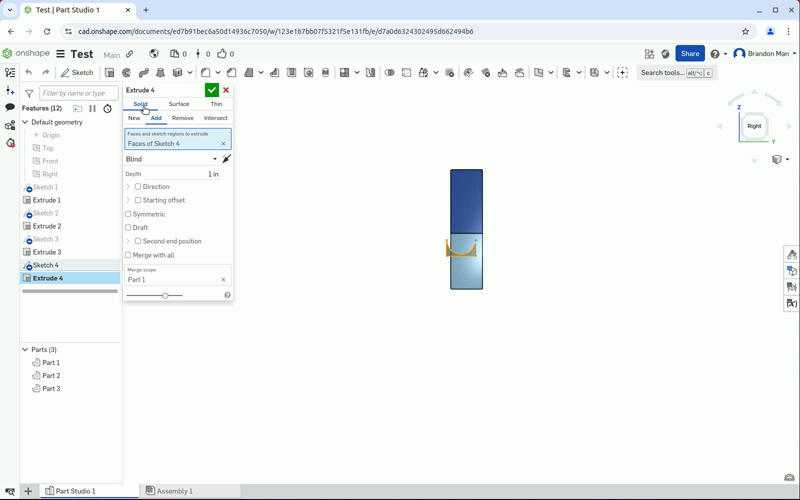
click(143, 106)
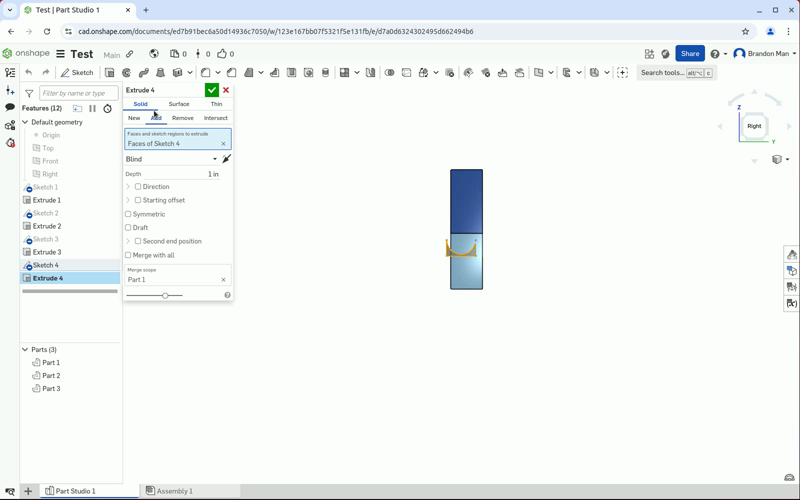
mouse_move(186, 120)
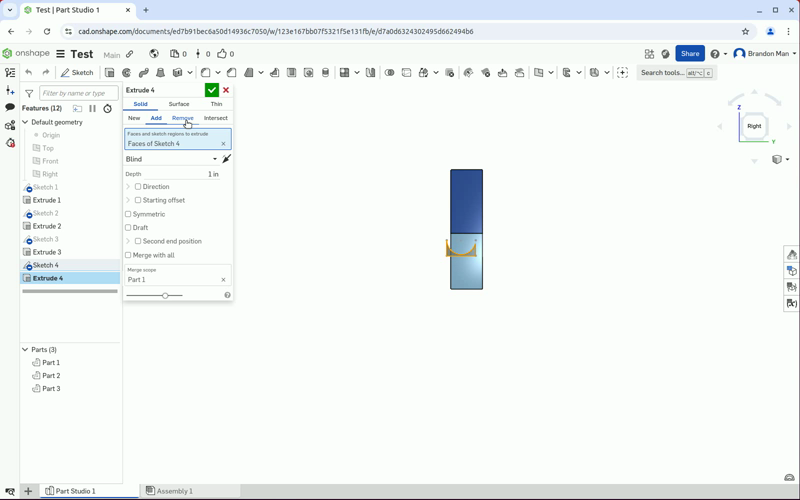
click(186, 120)
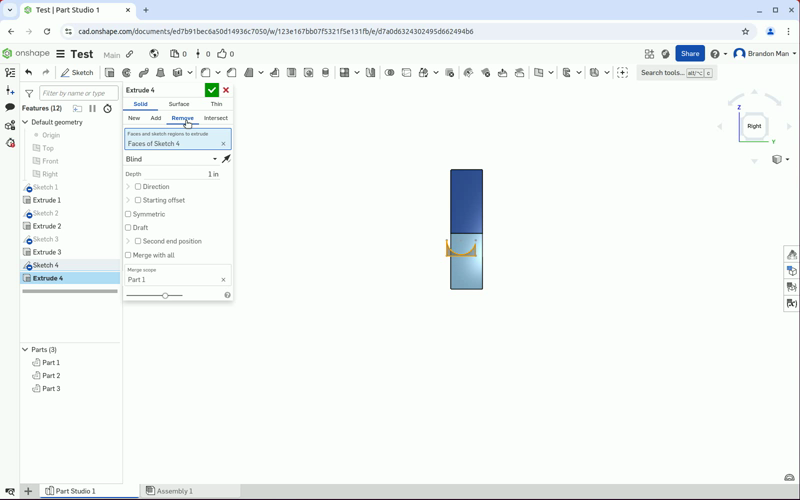
key(tab, 4)
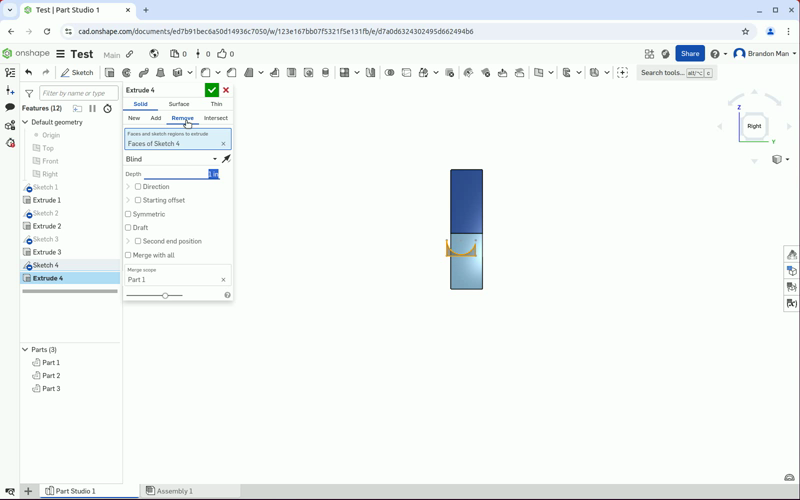
text(-5.778)
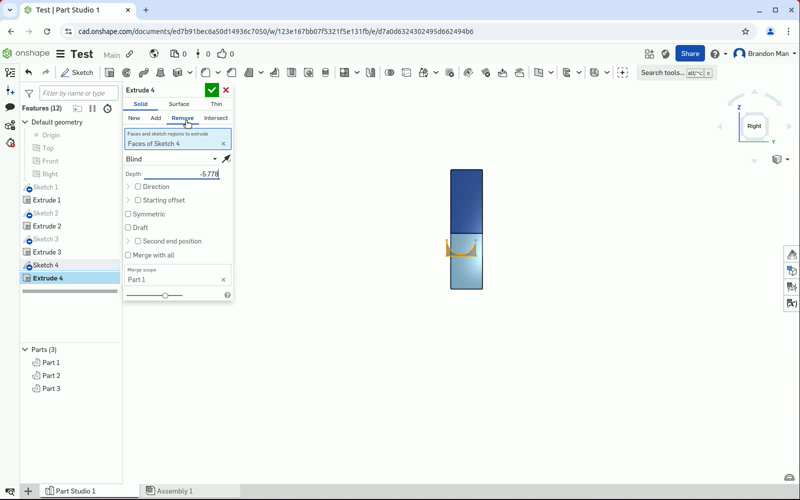
key(tab, 3)
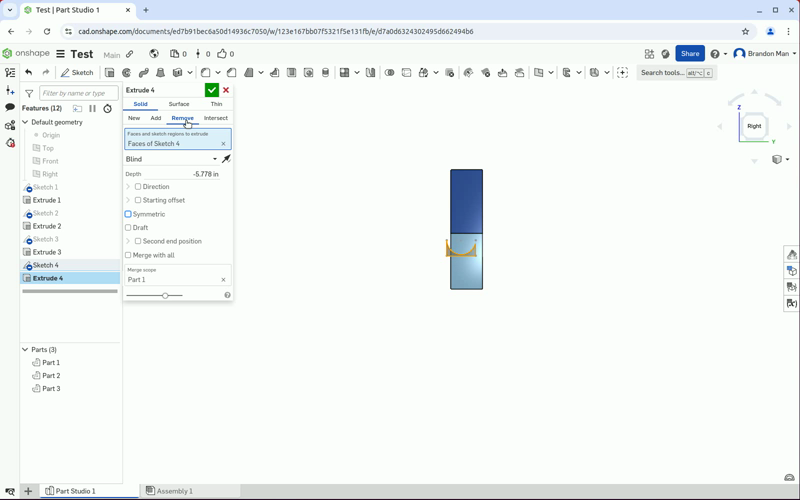
key(space)
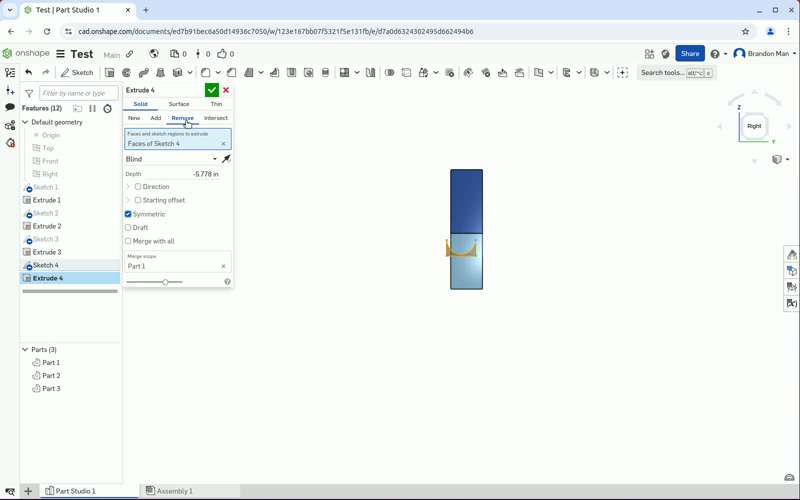
key(tab, 2)
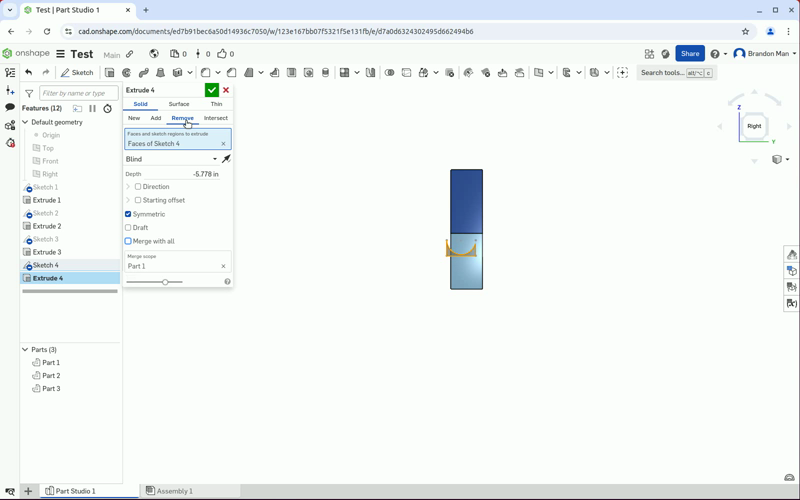
key(space)
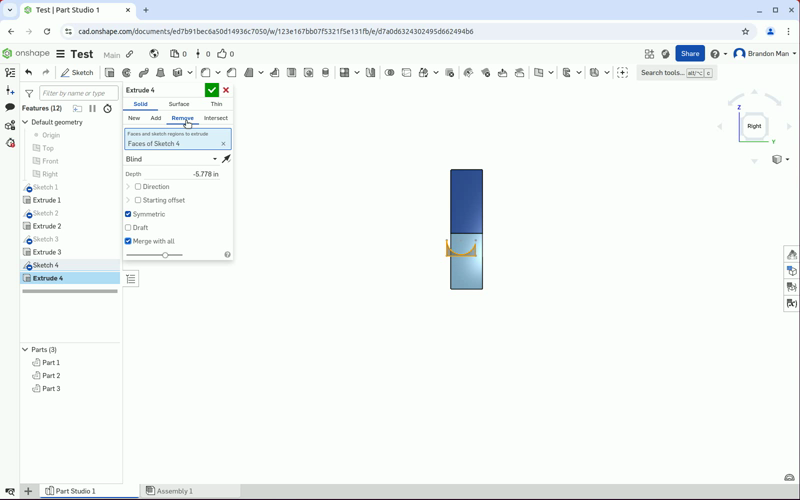
key(enter)
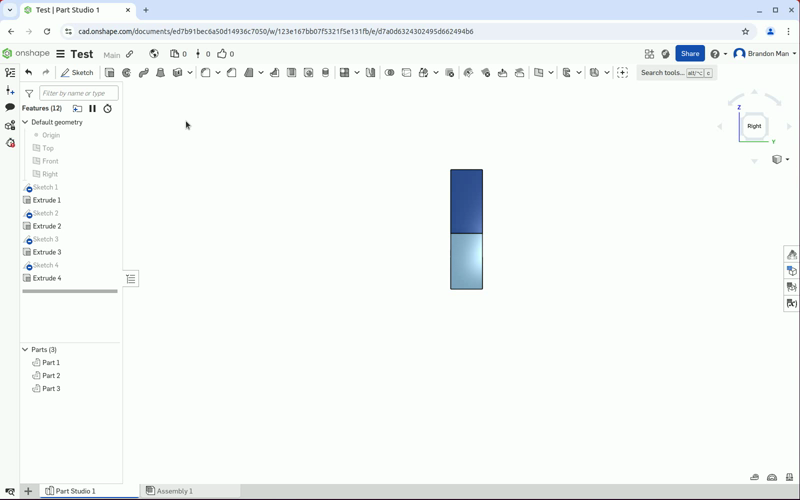
key(shift+h)
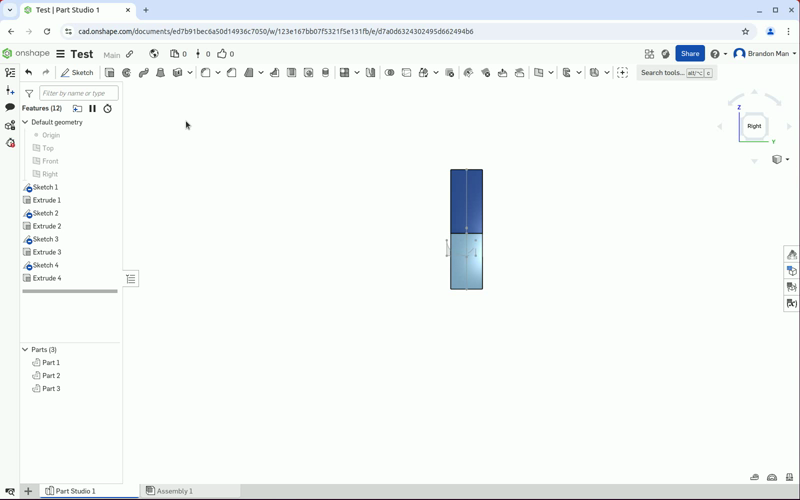
key(shift+h)
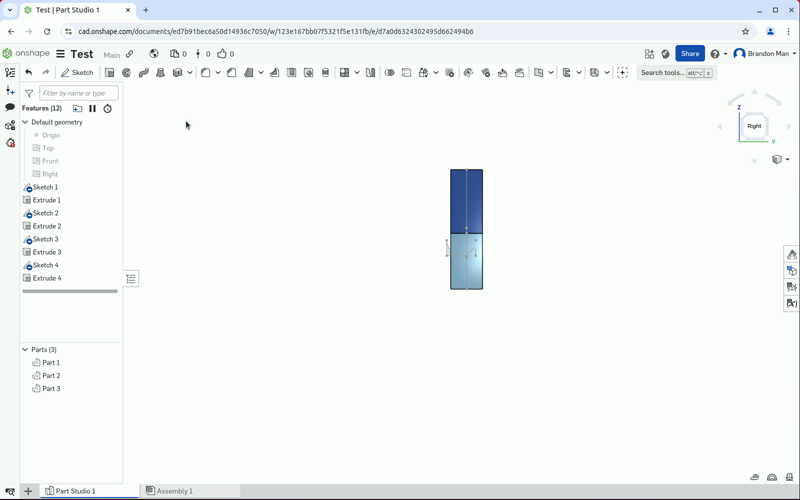
key(shift+7)
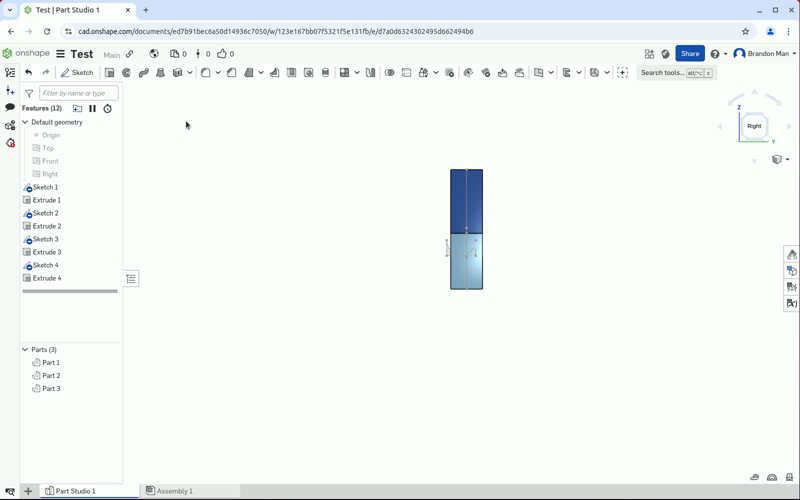
key(right, 2)
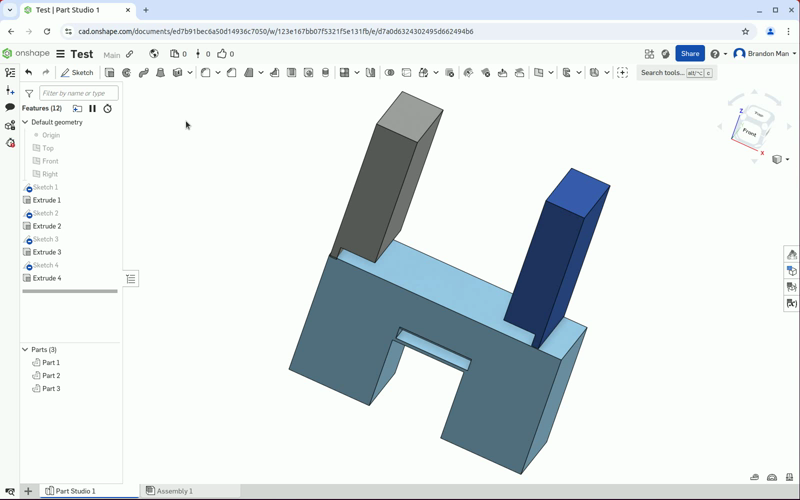
key(down, 2)
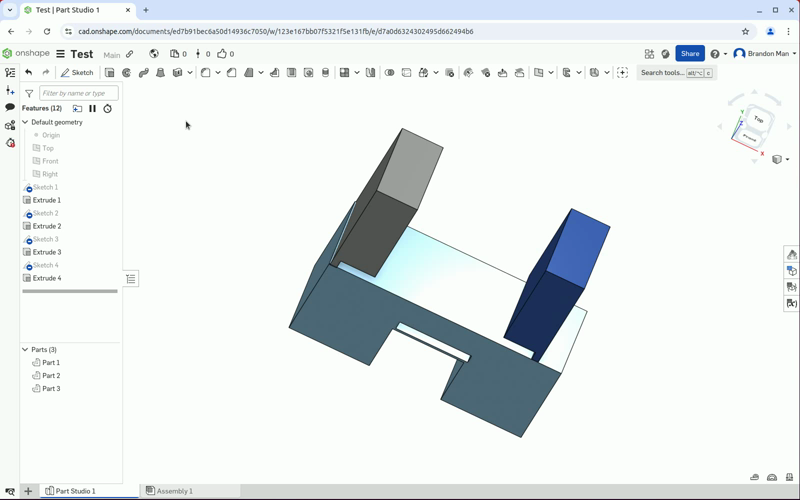
key(up, 2)
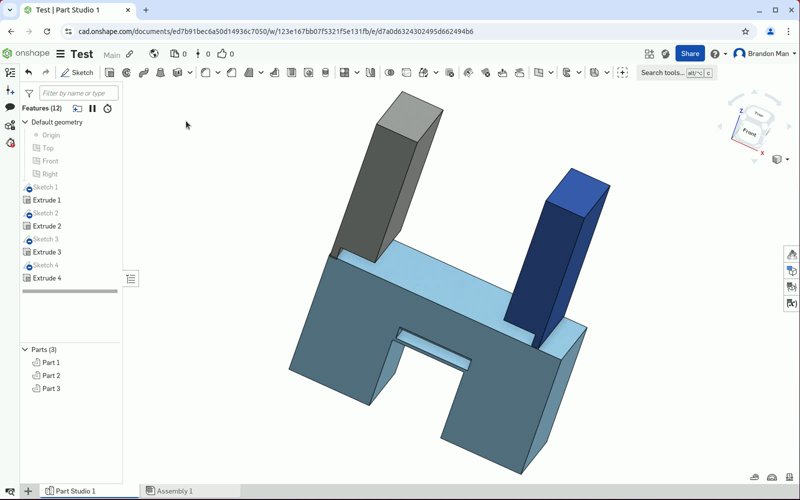
key(left, 2)
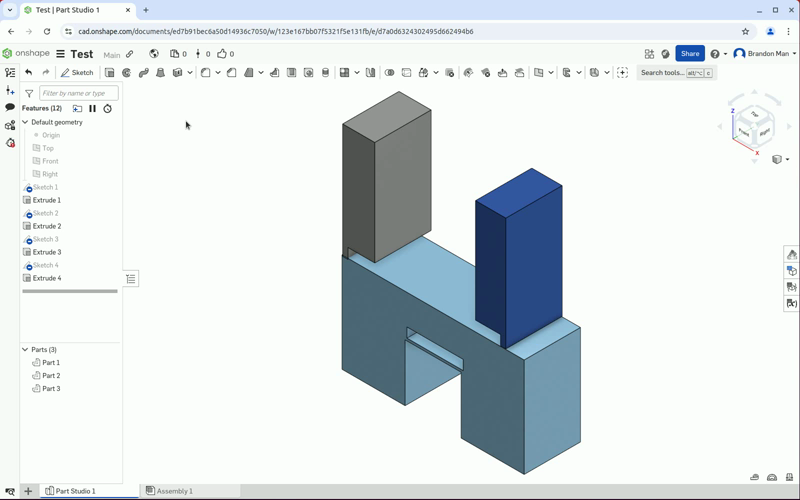
mouse_move(73, 189)
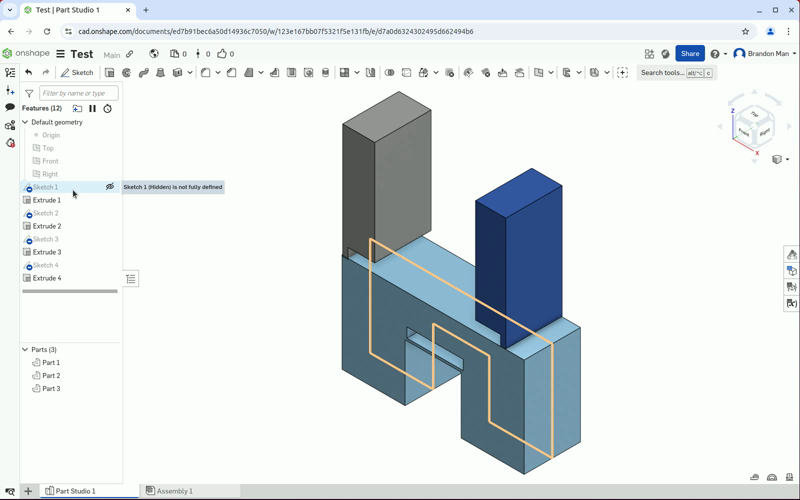
click(73, 189)